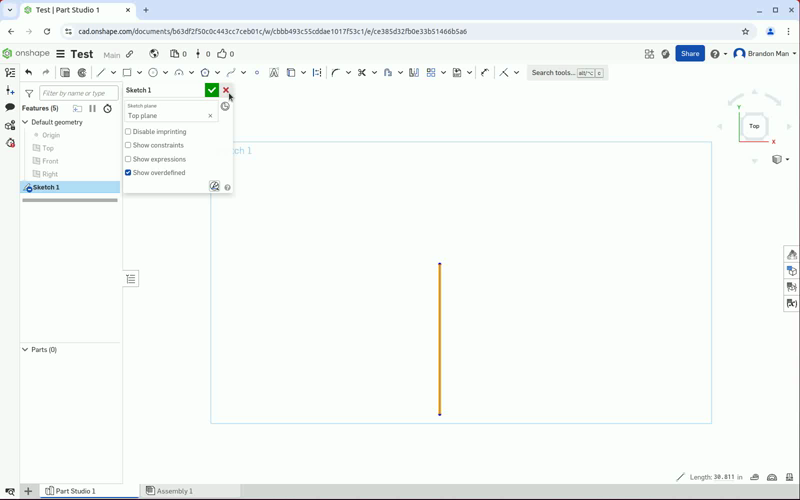
key(shift+h)
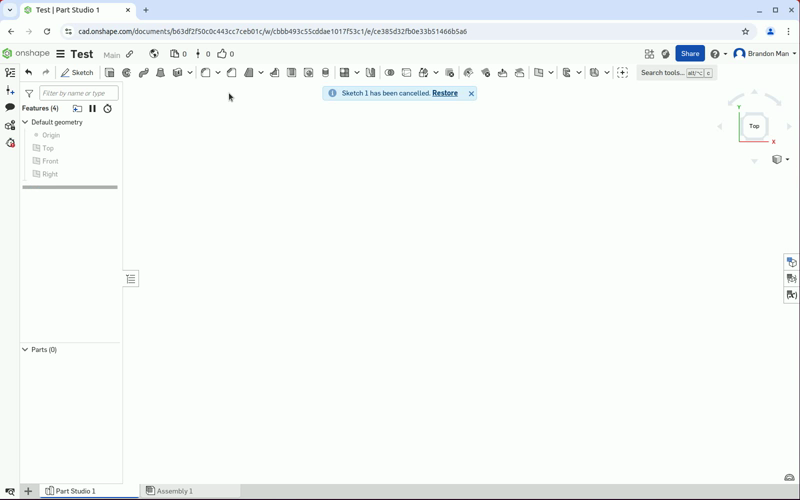
mouse_move(73, 352)
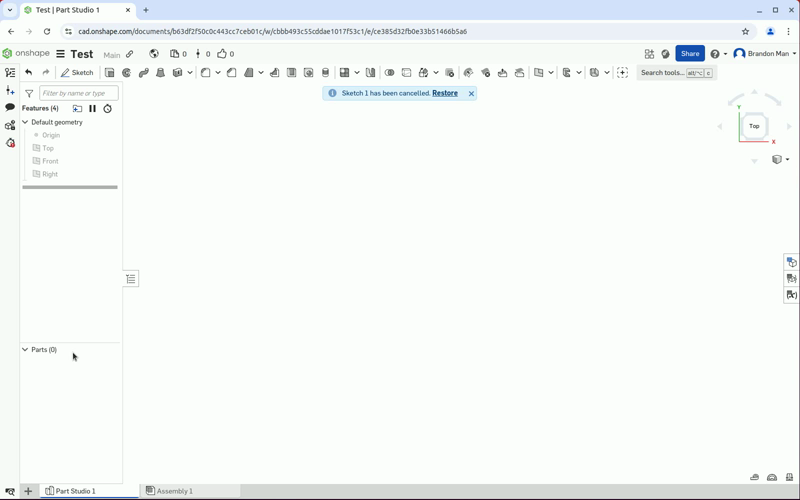
key(y)
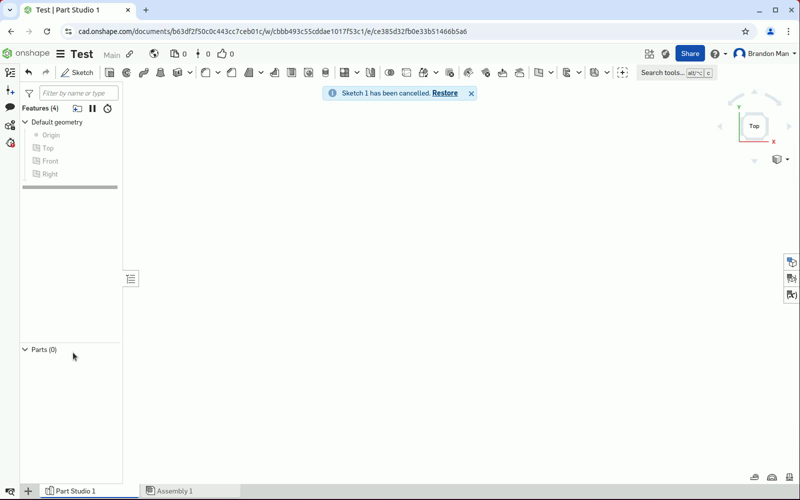
key(shift+p)
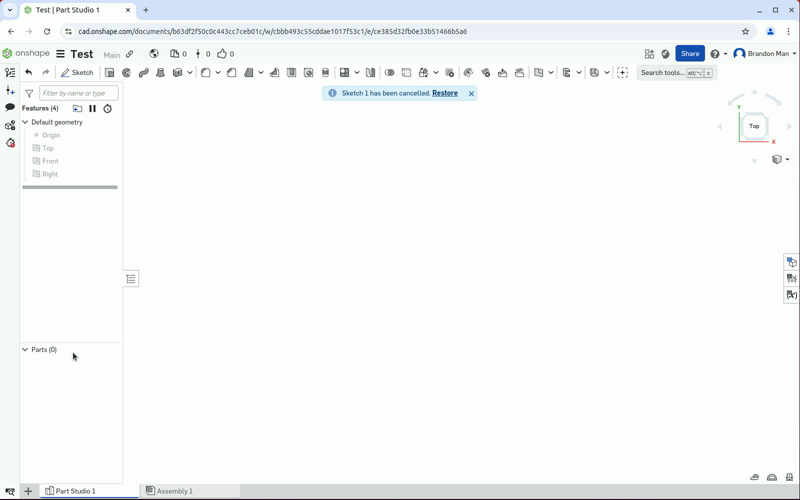
key(space)
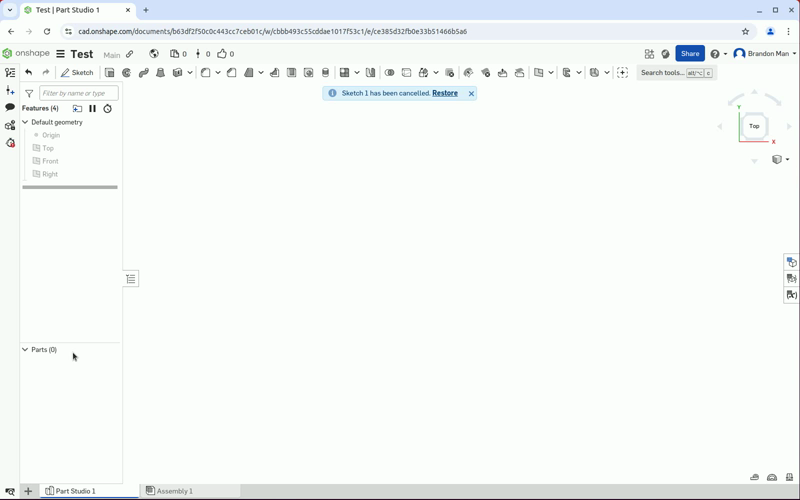
key_down(shift)
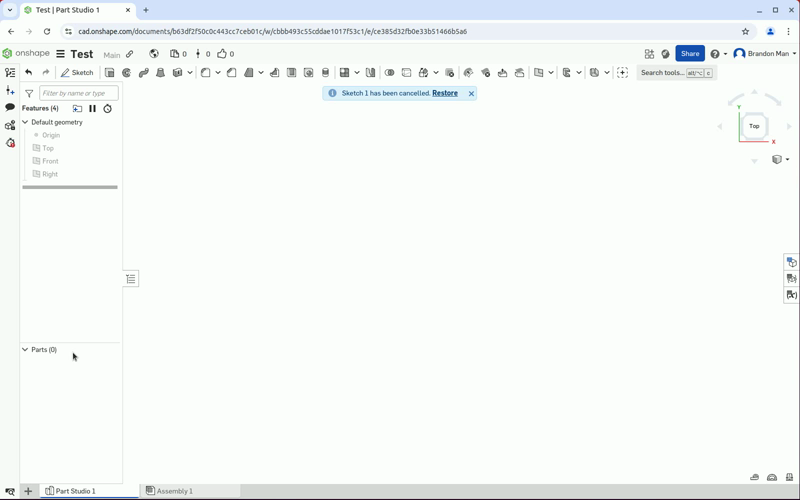
key(up)
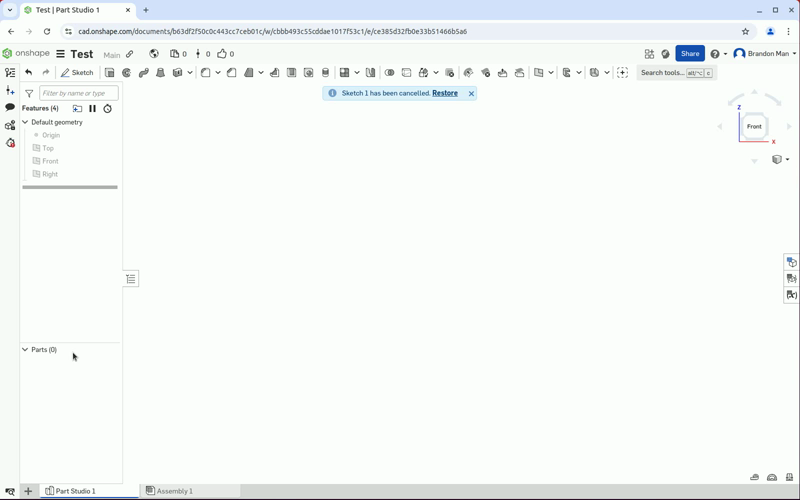
key_up(shift)
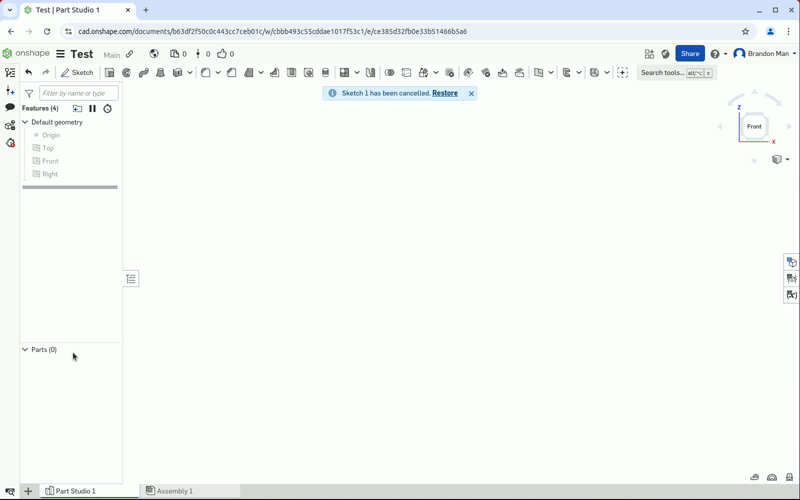
mouse_move(73, 352)
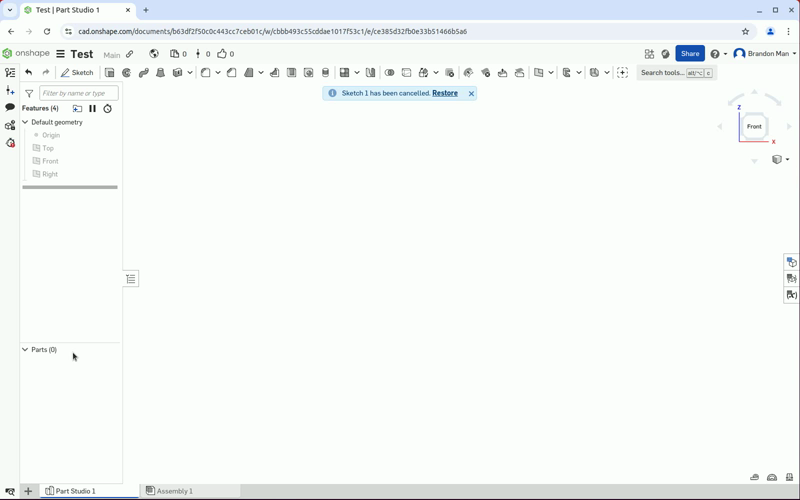
key(shift+y)
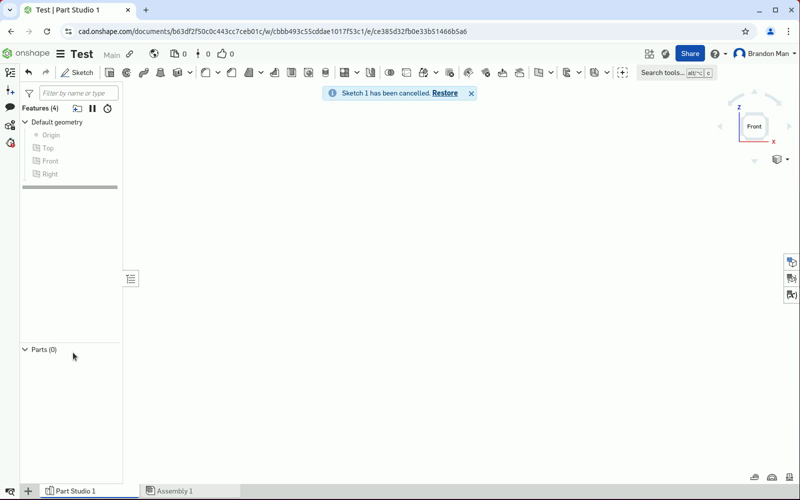
key(shift+s)
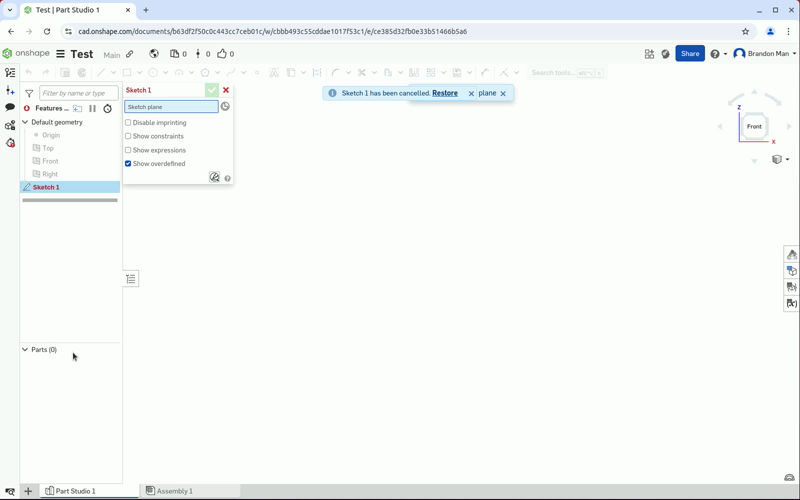
mouse_move(73, 163)
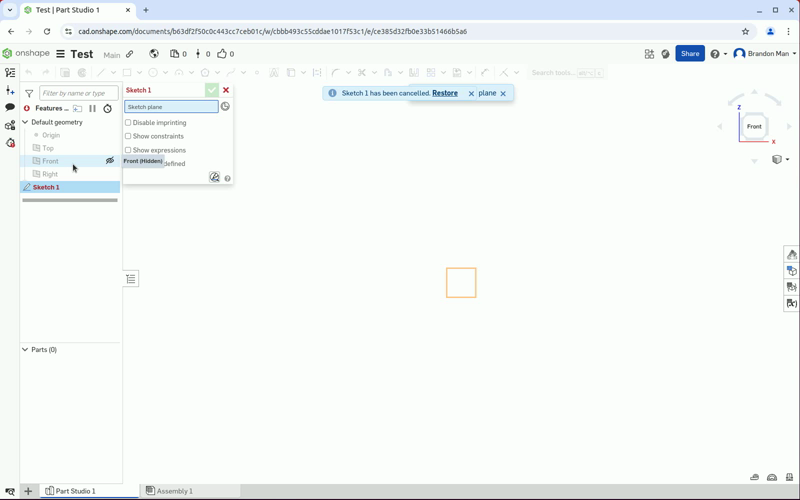
click(73, 163)
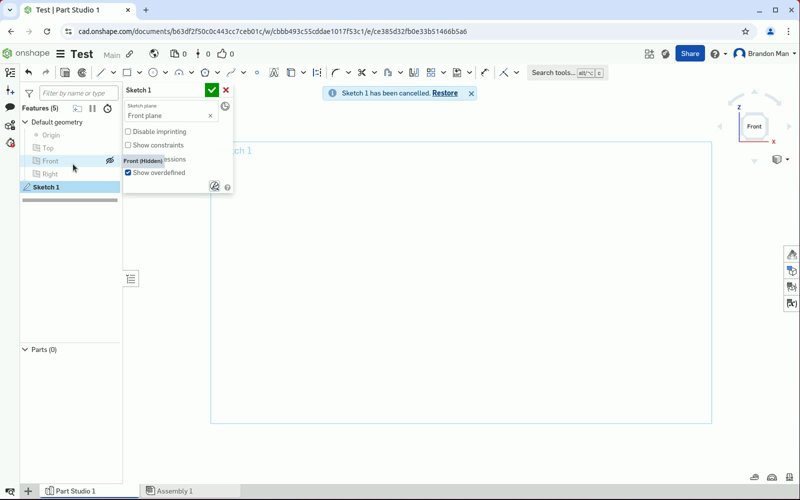
mouse_move(73, 352)
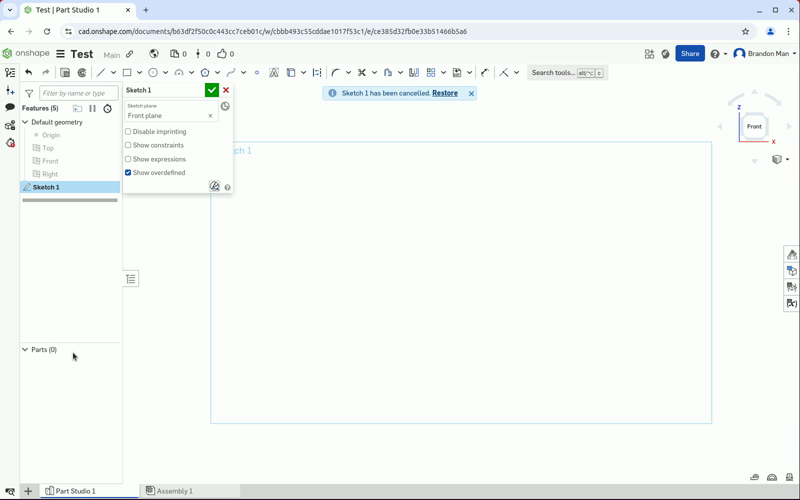
key(y)
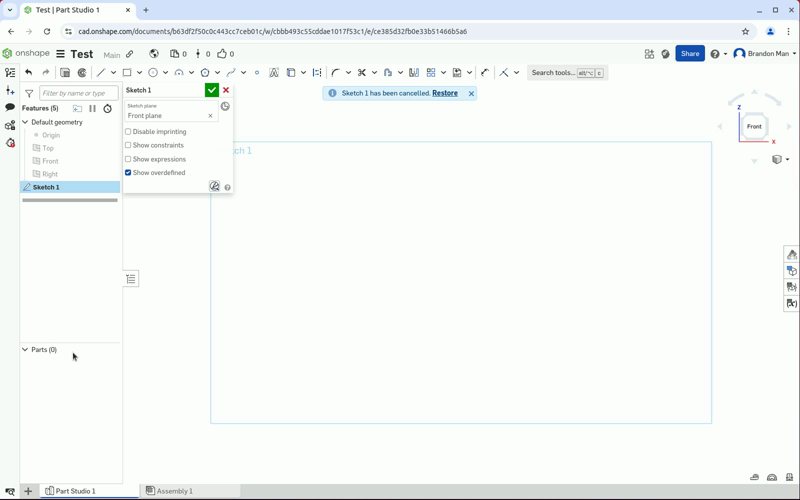
key(l)
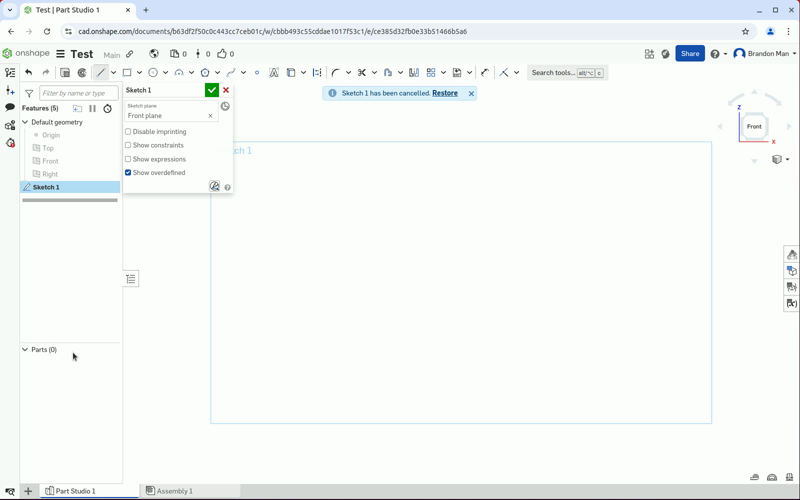
key_down(shift)
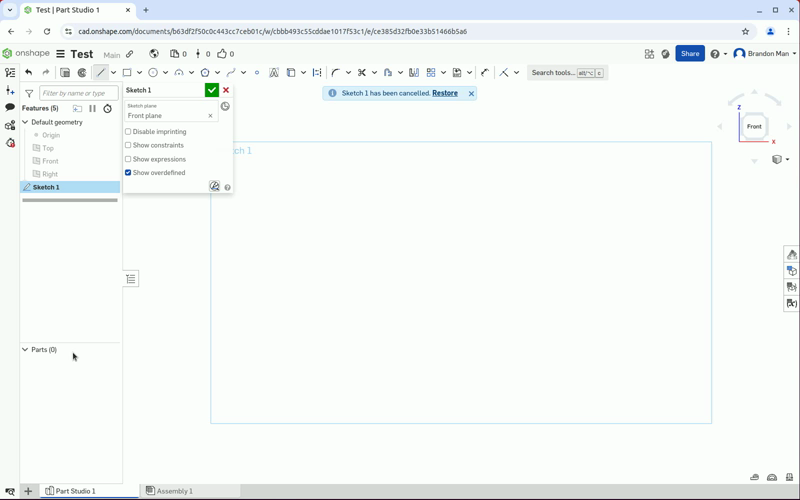
mouse_move(441, 285)
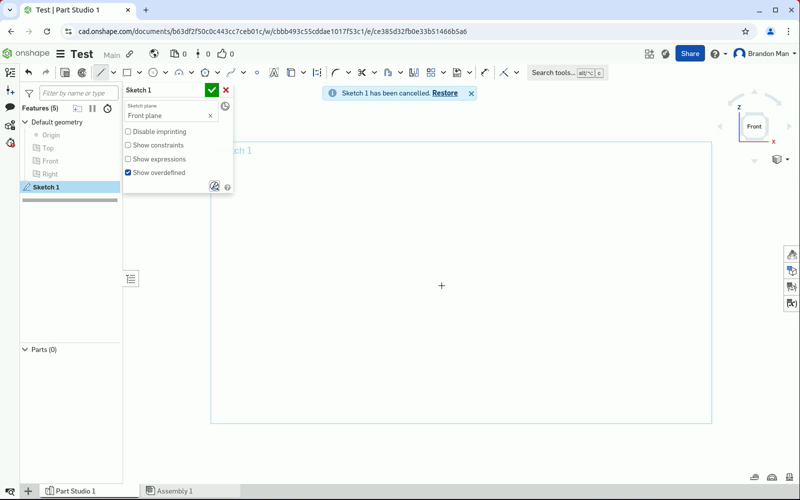
click(441, 285)
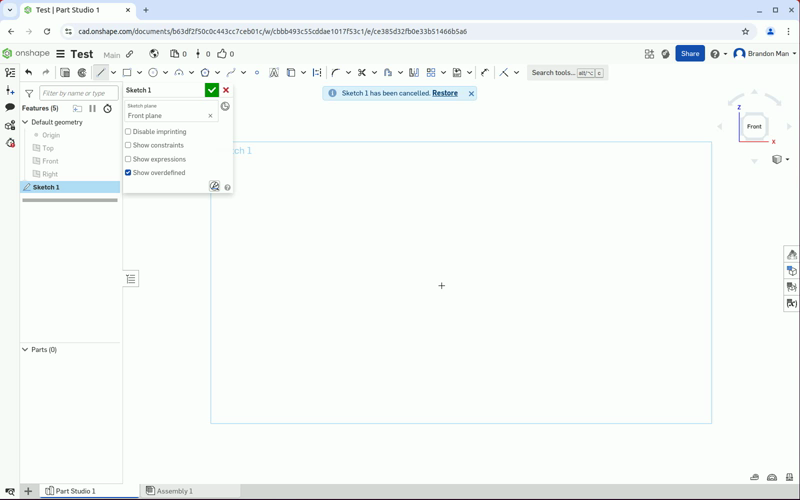
key_up(shift)
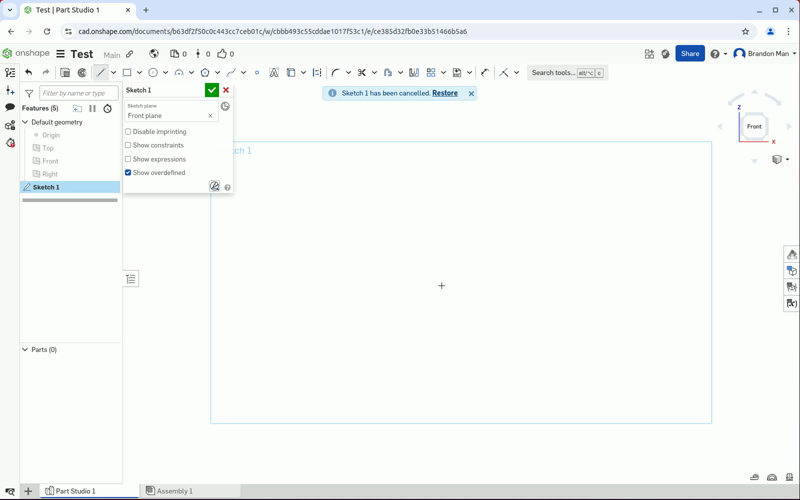
key_down(shift)
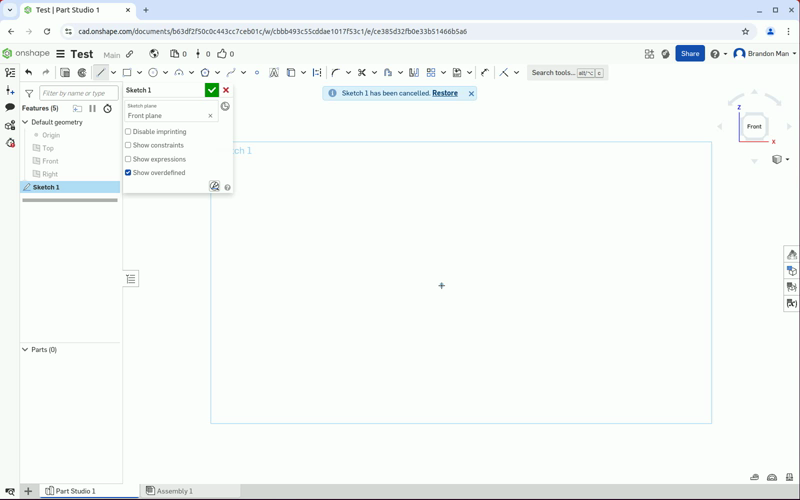
mouse_move(471, 285)
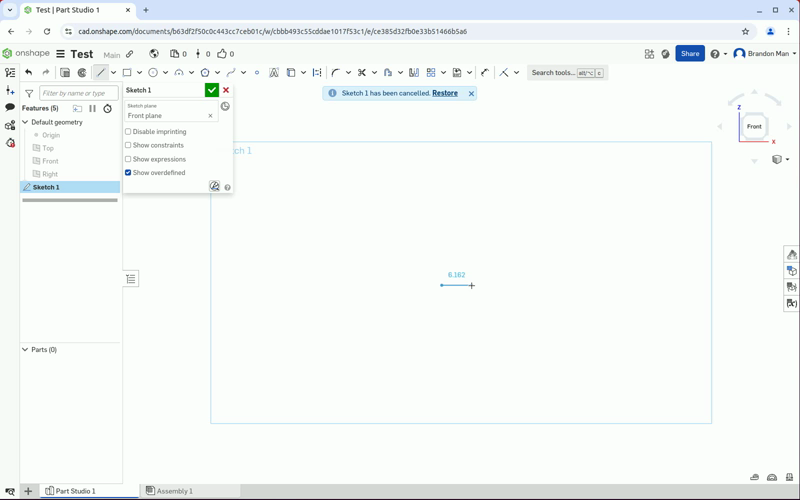
mouse_move(480, 285)
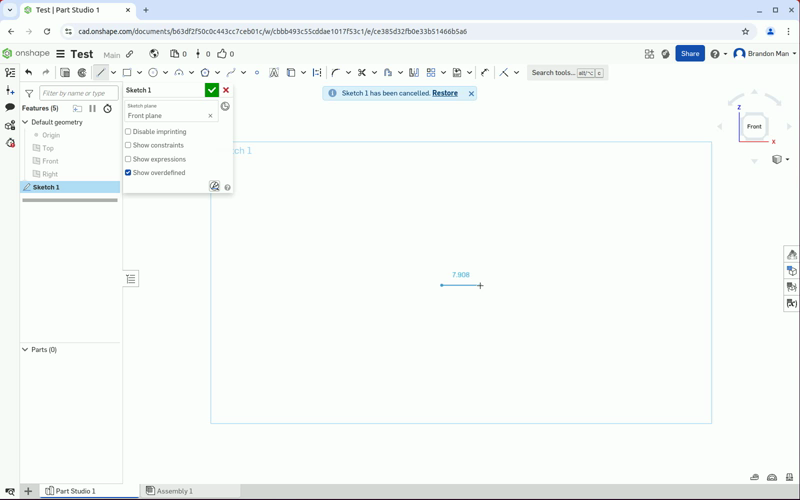
click(480, 285)
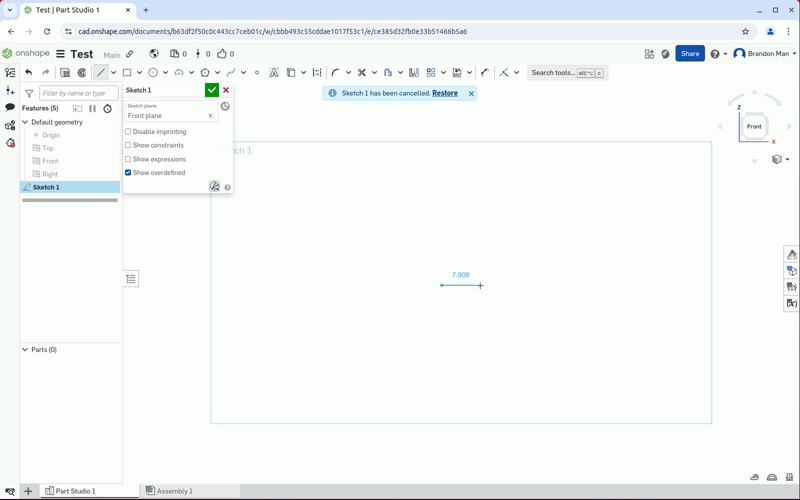
key_up(shift)
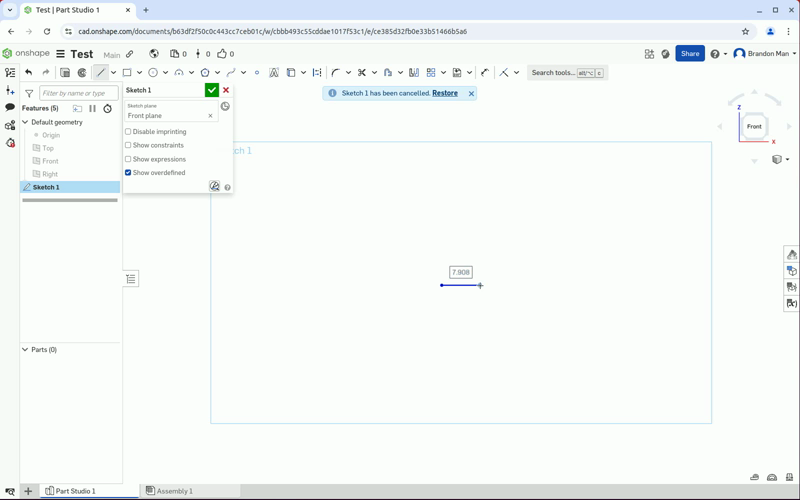
key_down(shift)
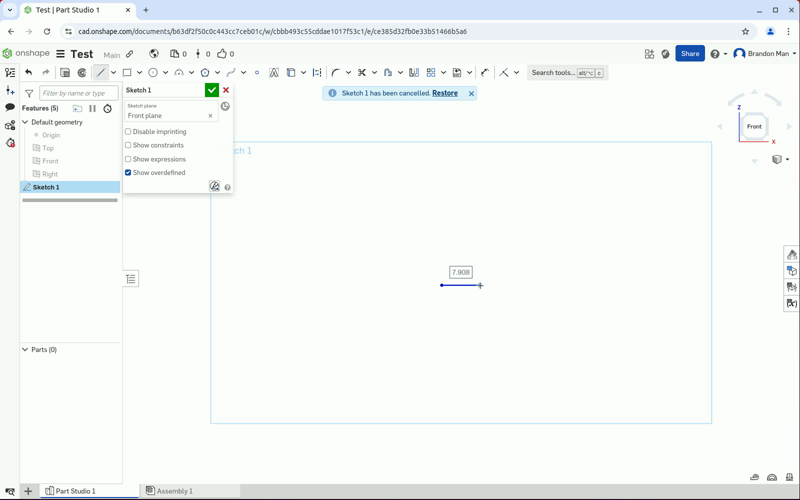
mouse_move(510, 285)
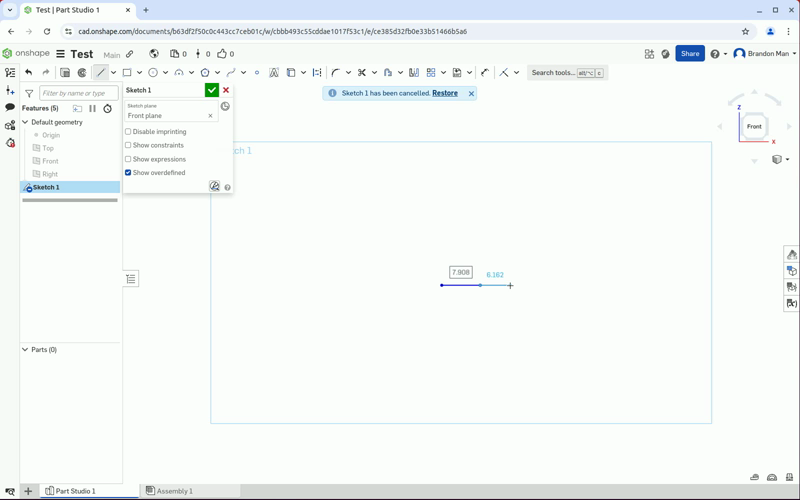
mouse_move(480, 280)
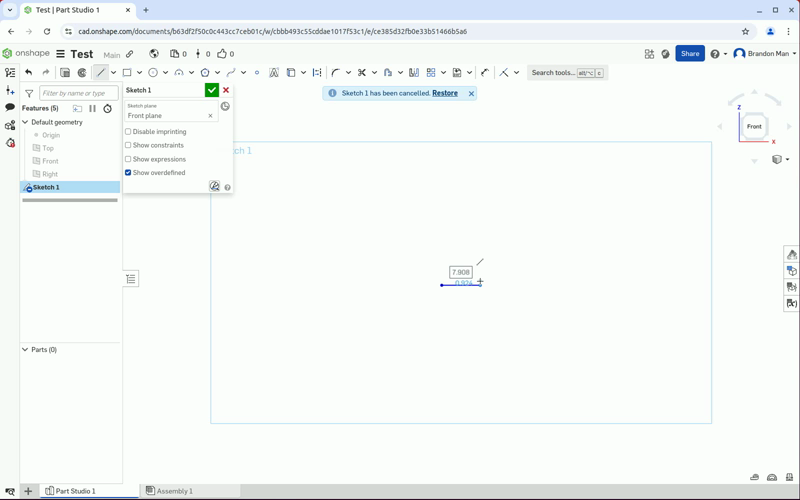
scroll(6)
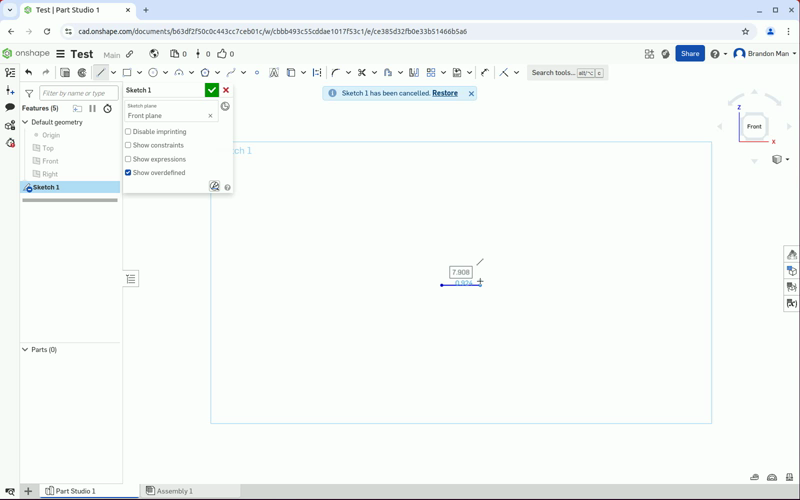
scroll(6)
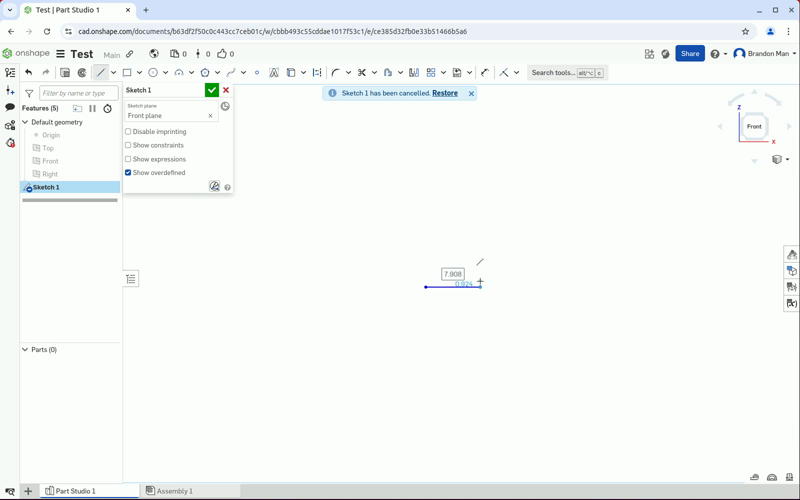
scroll(6)
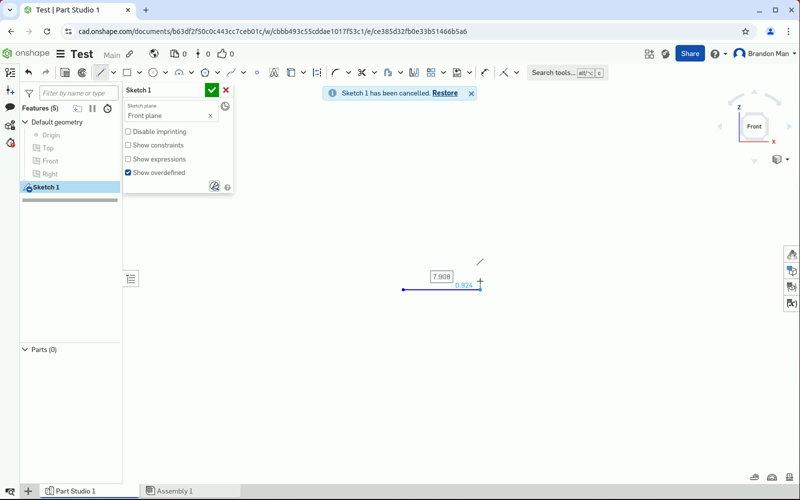
scroll(6)
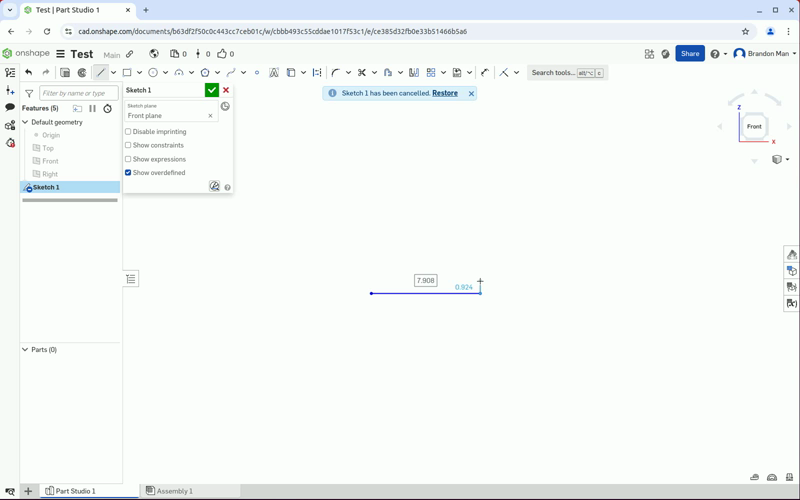
scroll(6)
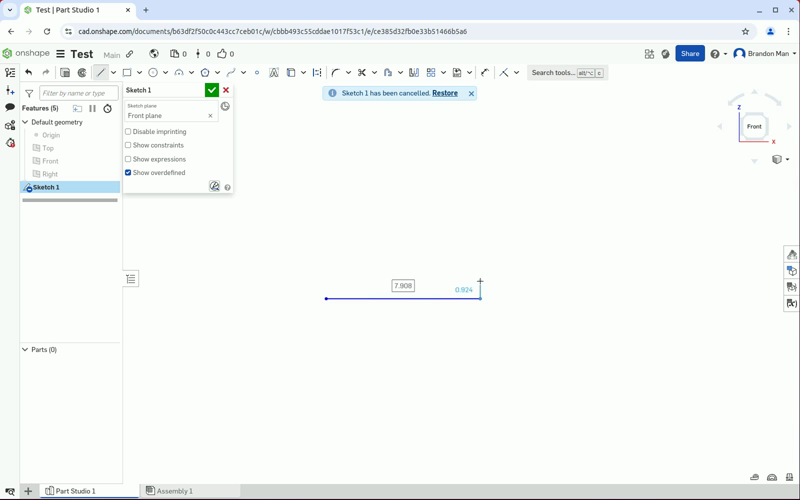
scroll(6)
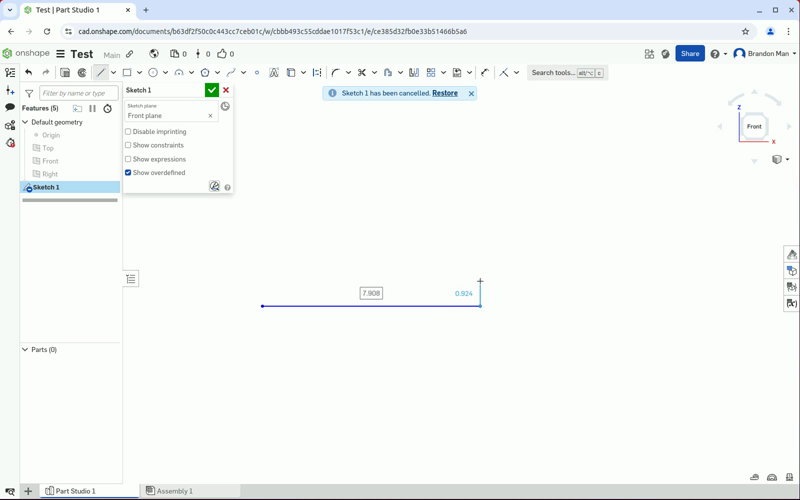
scroll(6)
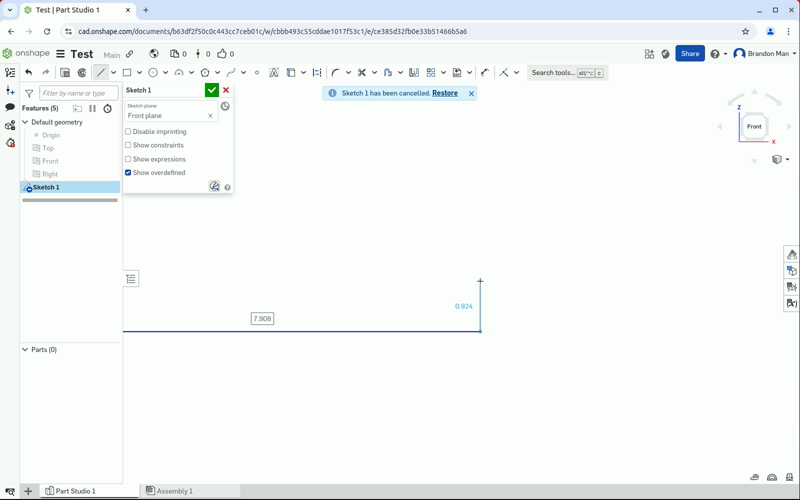
click(480, 280)
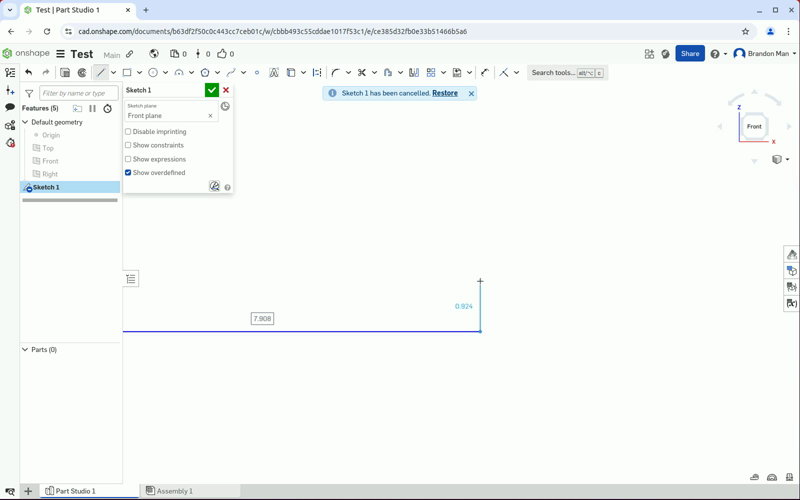
scroll(-6)
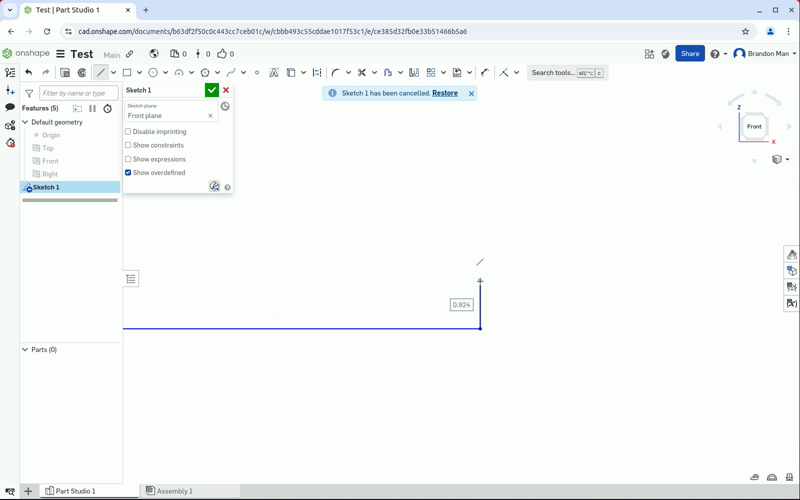
scroll(-6)
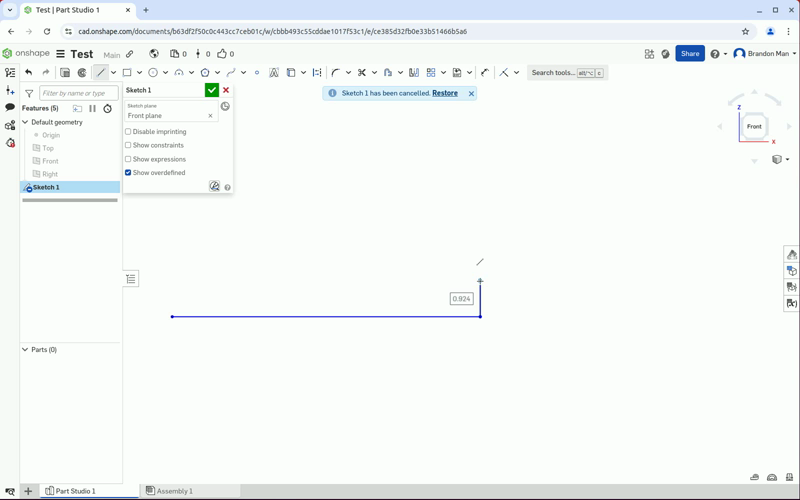
scroll(-6)
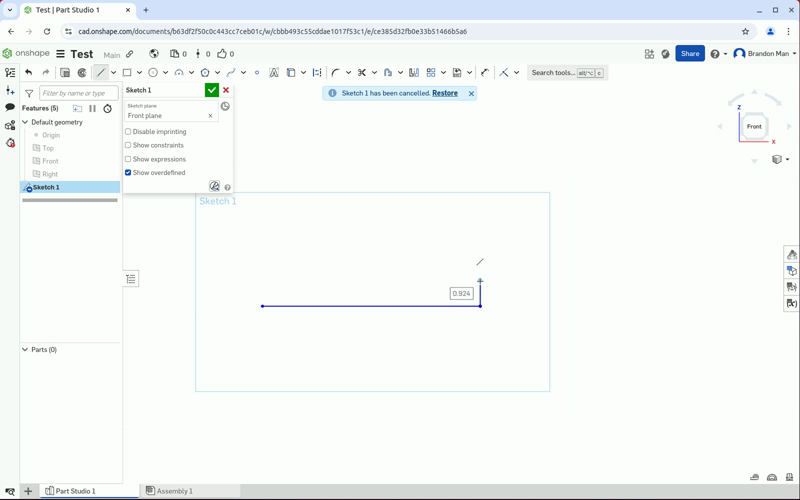
scroll(-6)
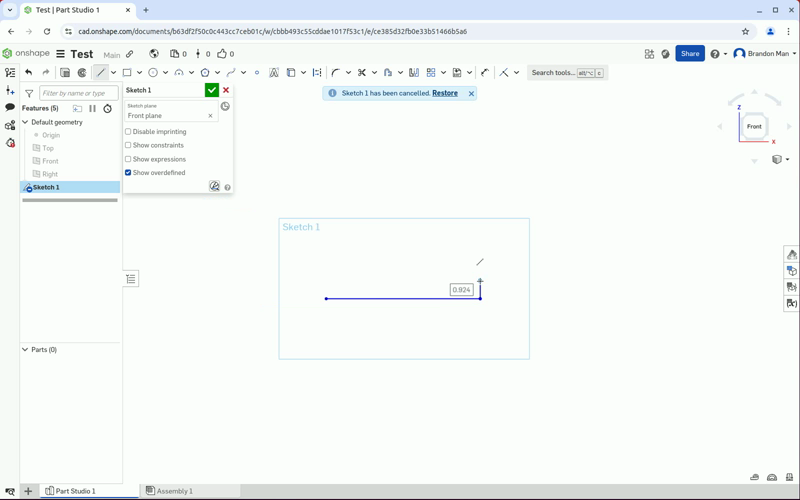
scroll(-6)
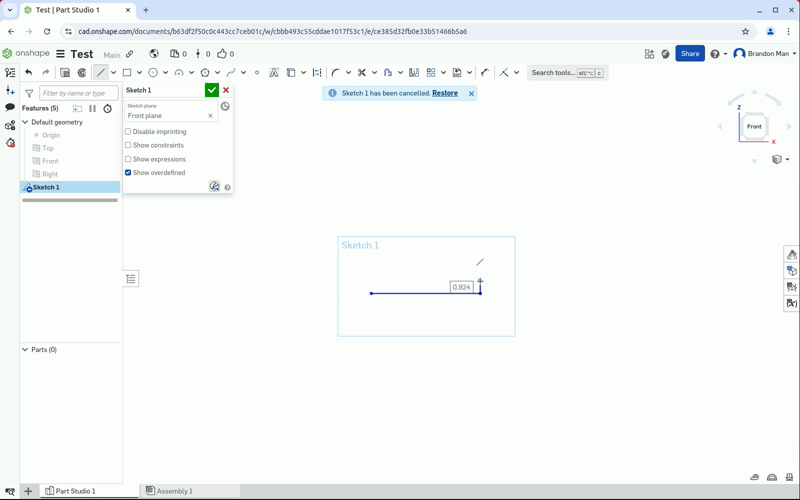
scroll(-6)
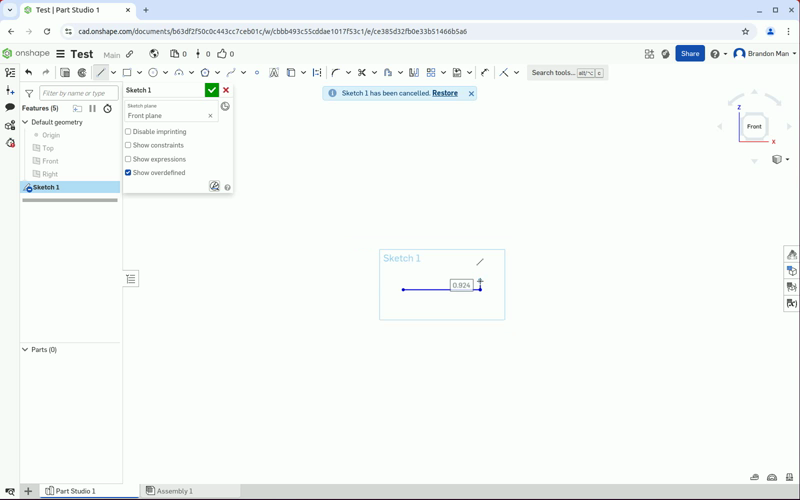
scroll(-6)
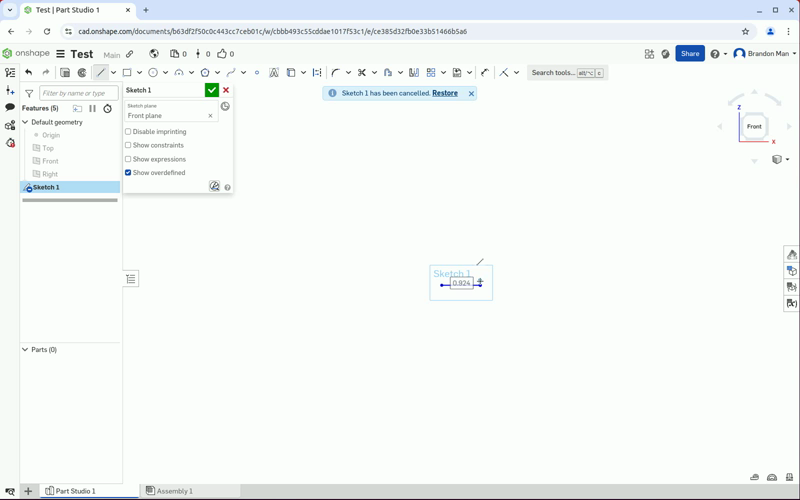
key_up(shift)
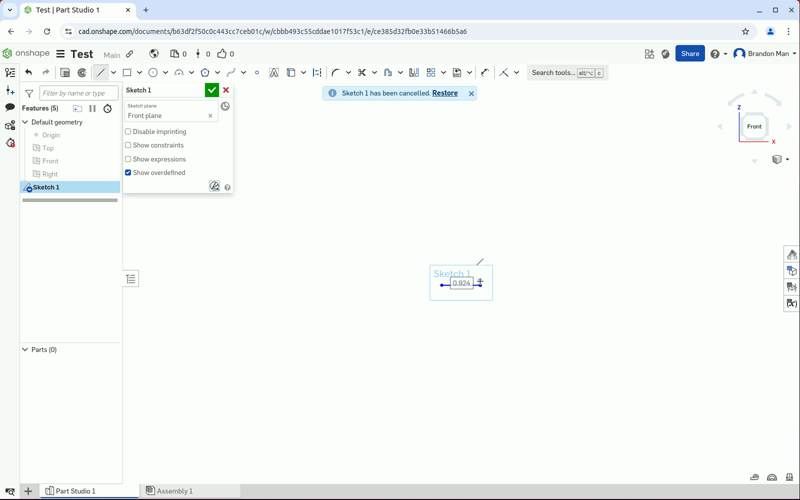
key_down(shift)
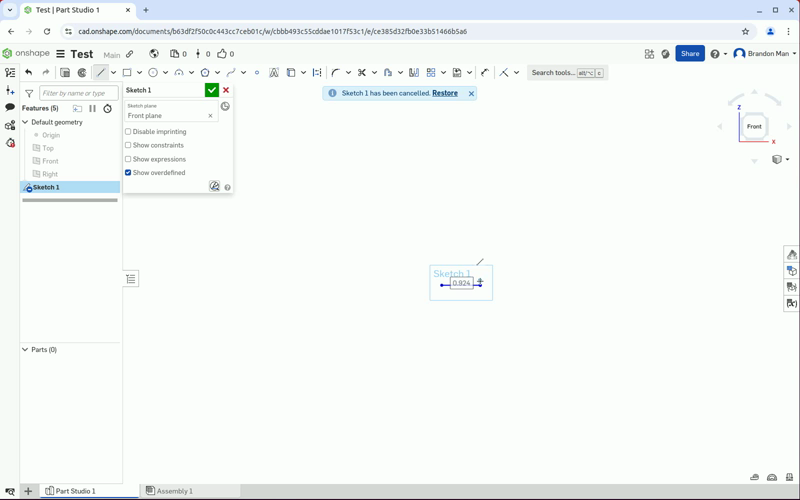
mouse_move(510, 280)
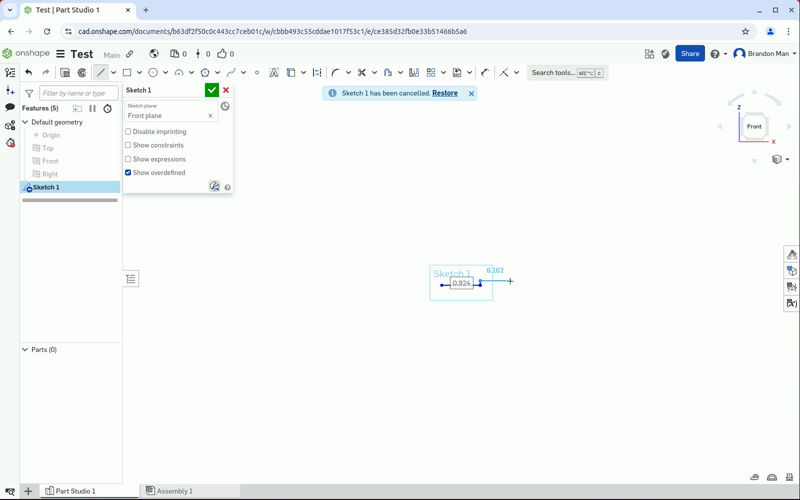
mouse_move(441, 280)
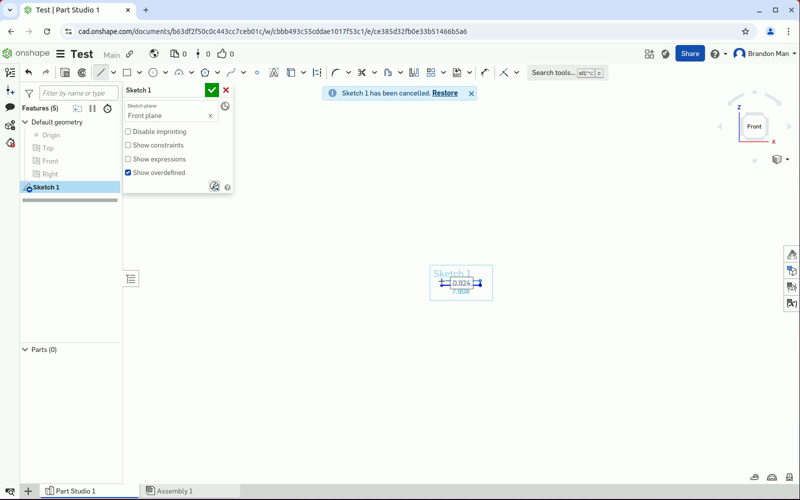
click(441, 280)
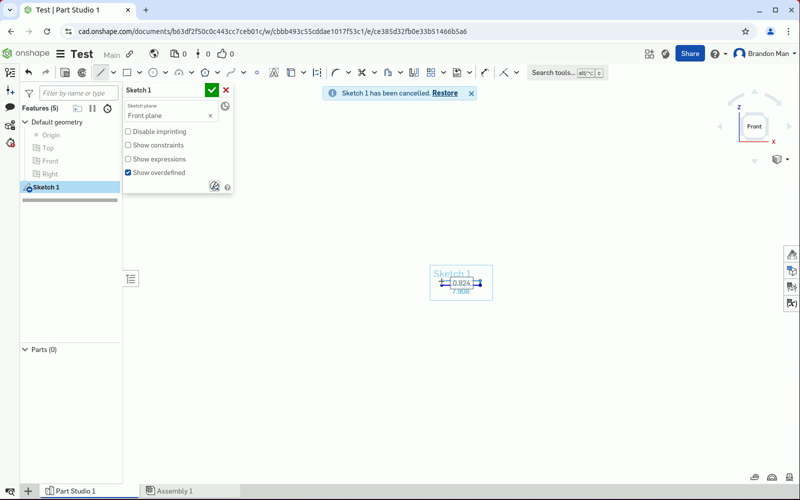
key_up(shift)
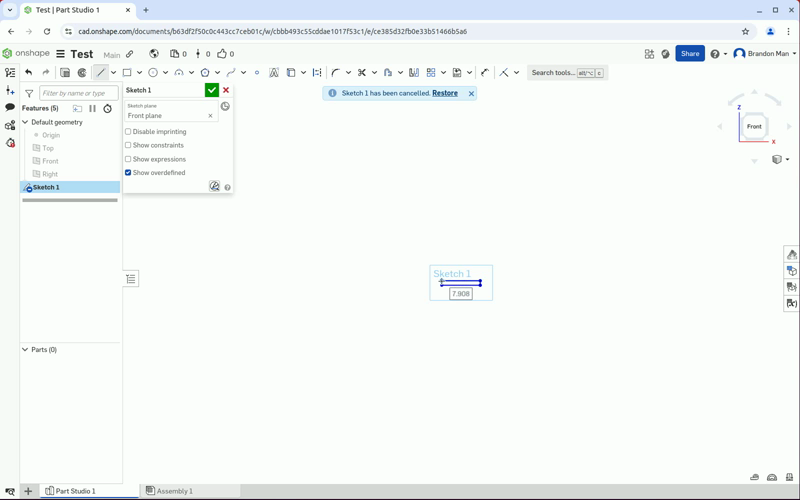
mouse_move(471, 280)
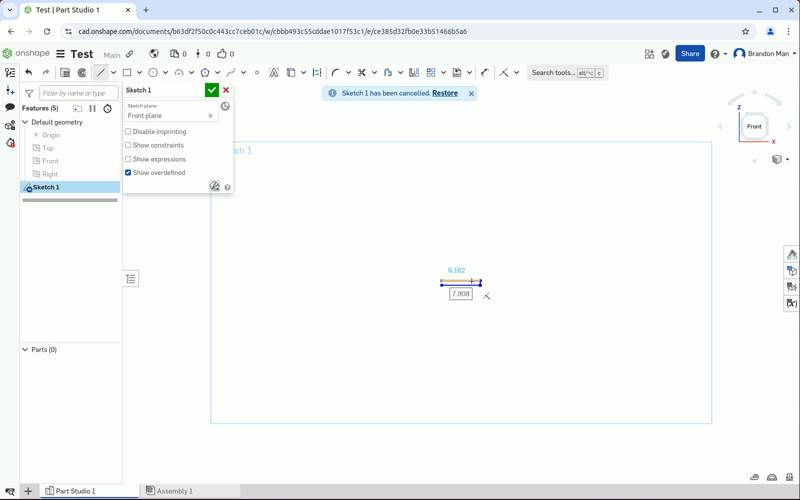
key_down(shift)
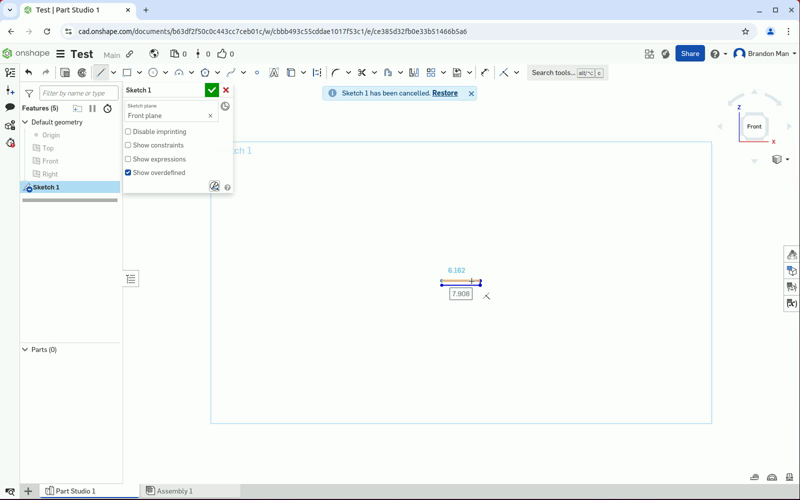
mouse_move(441, 285)
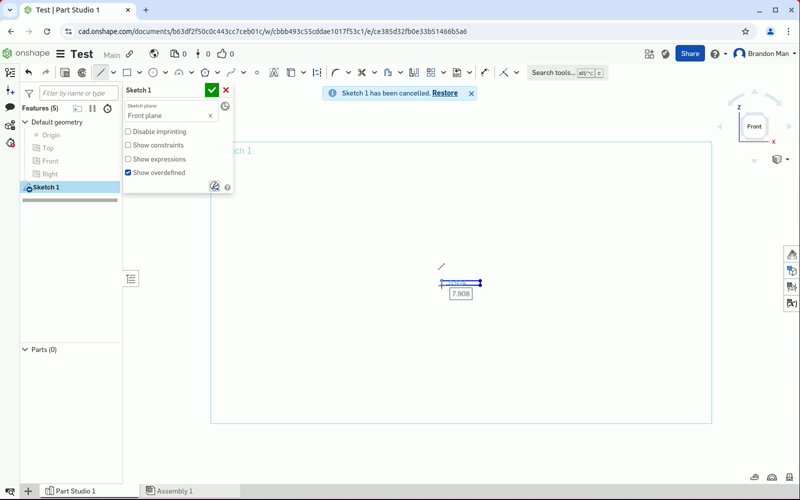
scroll(6)
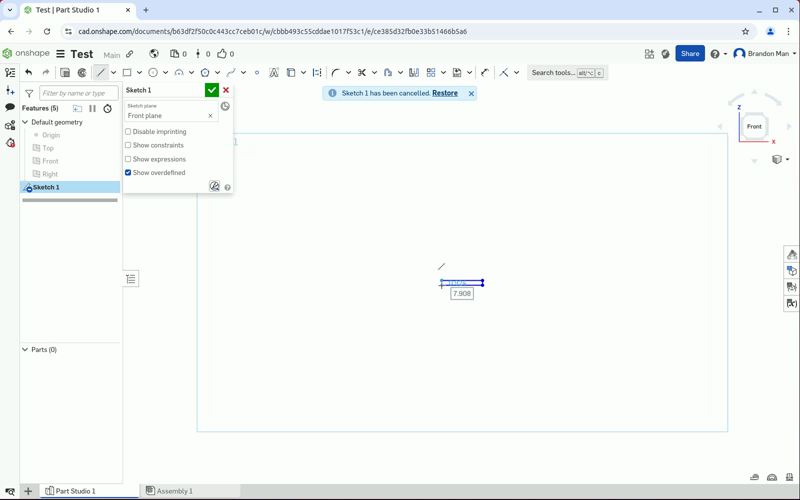
scroll(6)
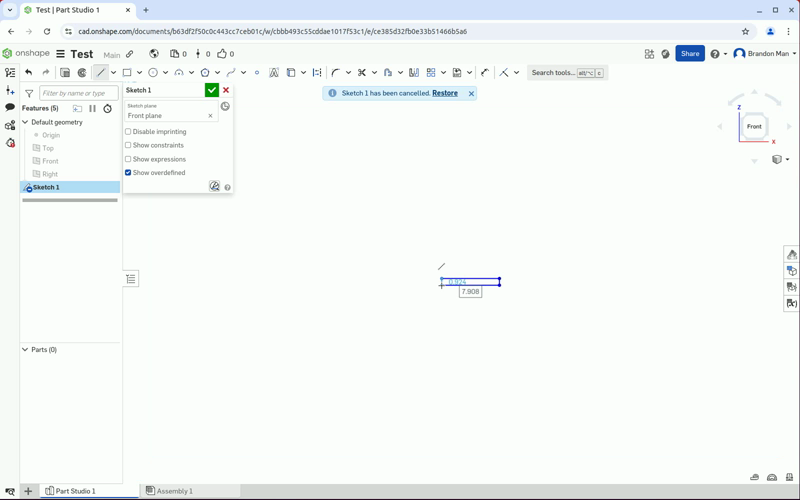
scroll(6)
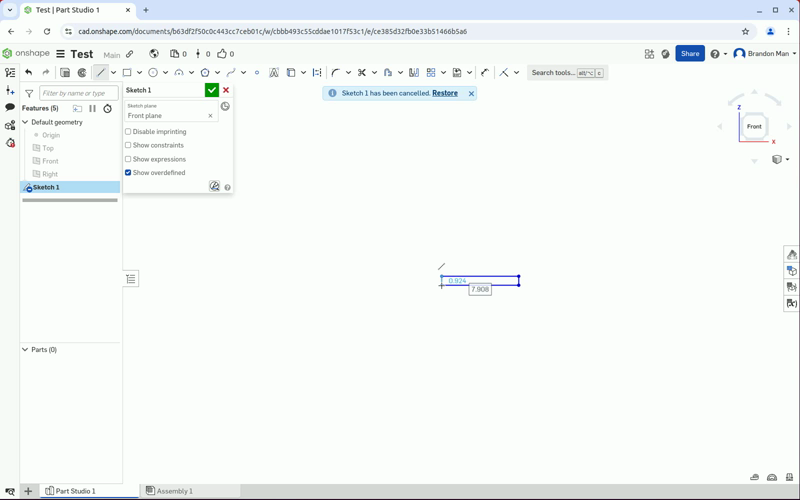
scroll(6)
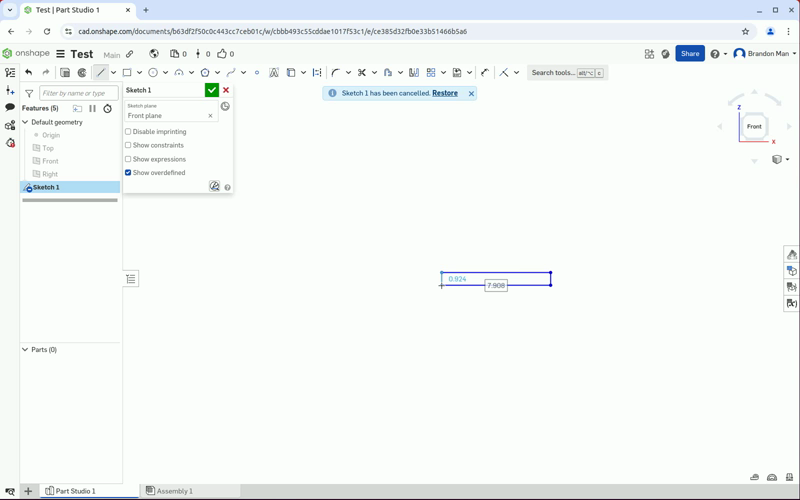
scroll(6)
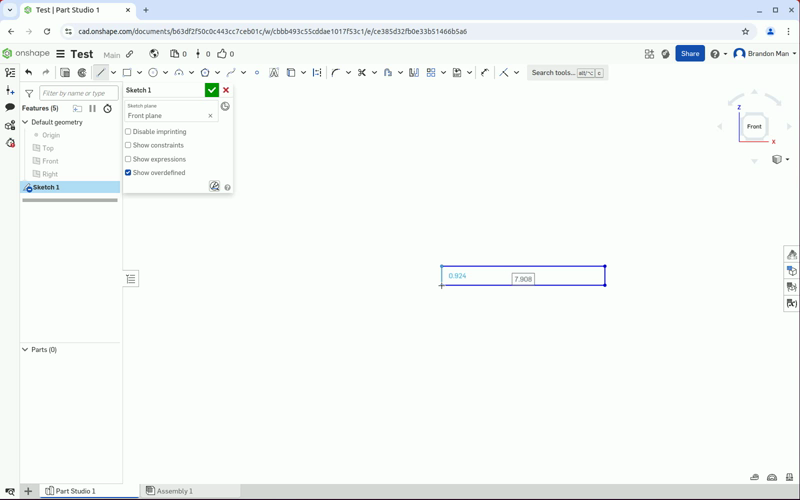
scroll(6)
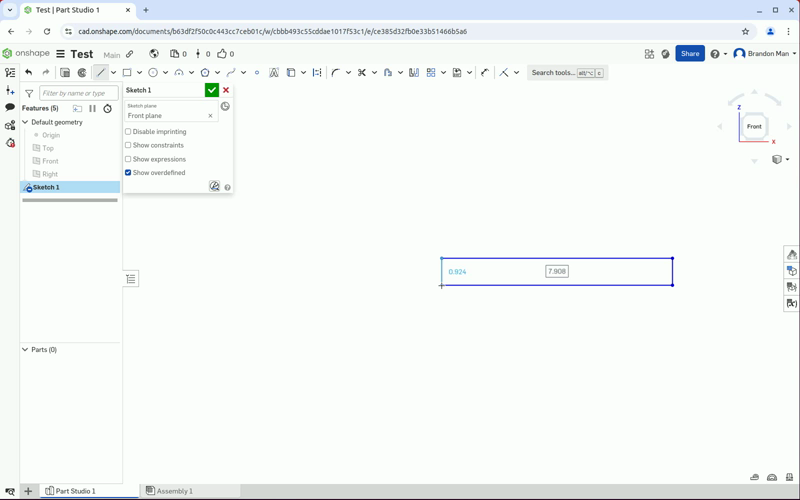
scroll(6)
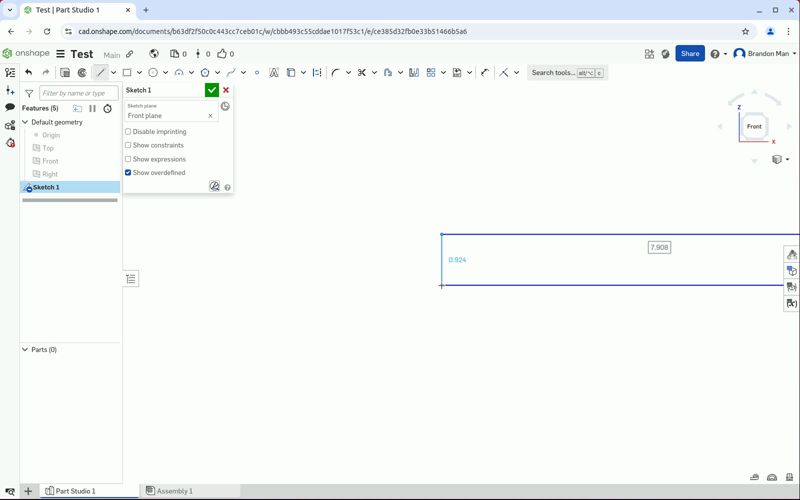
key_up(shift)
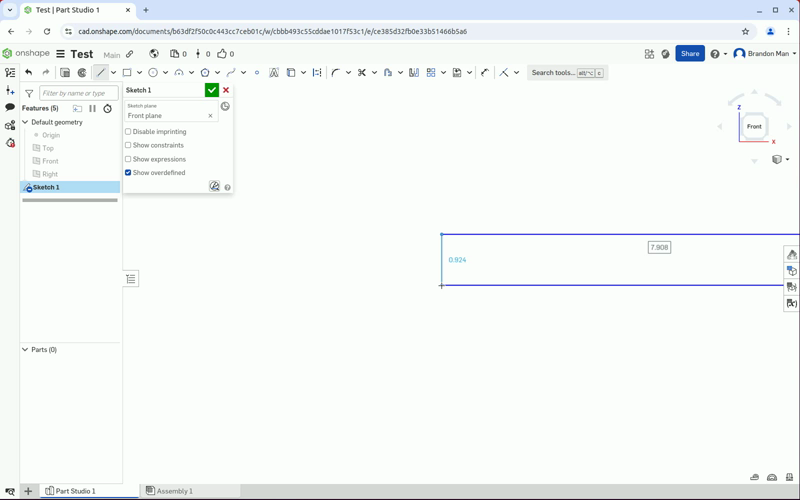
click(441, 285)
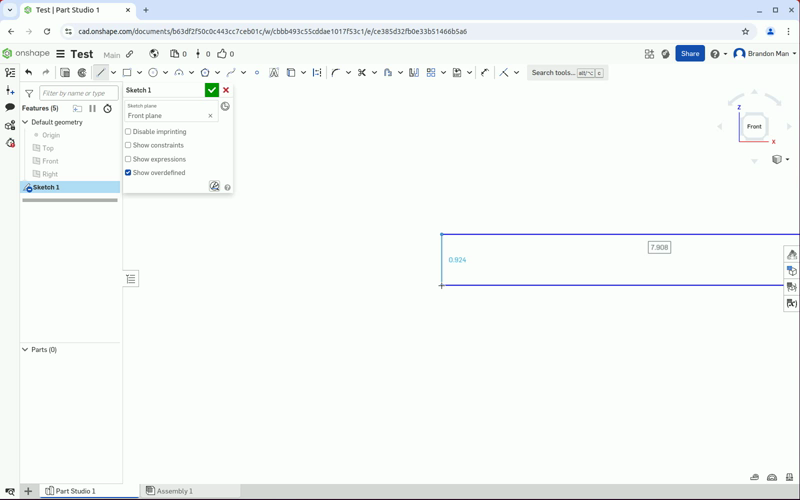
scroll(-6)
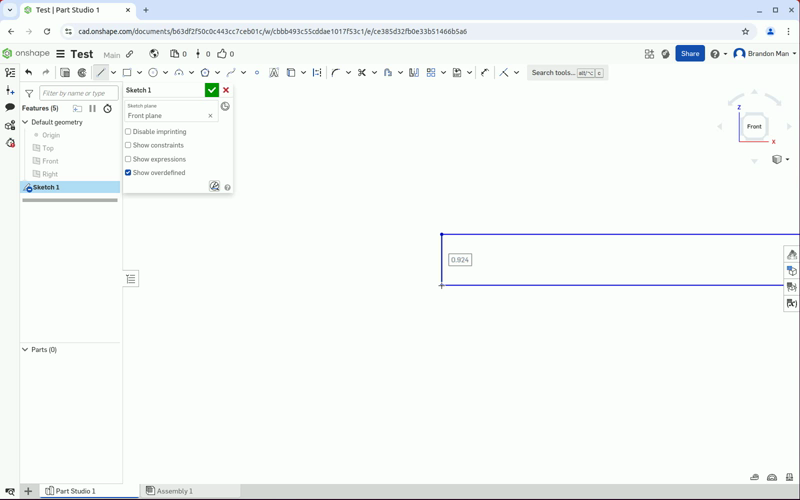
scroll(-6)
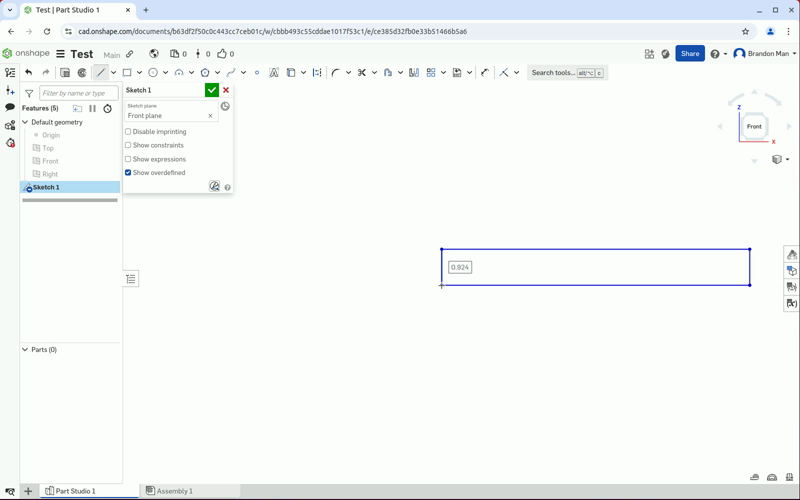
scroll(-6)
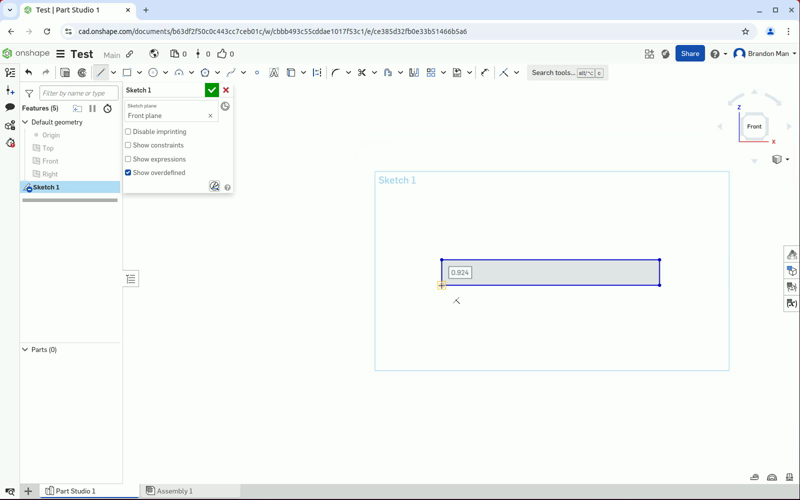
scroll(-6)
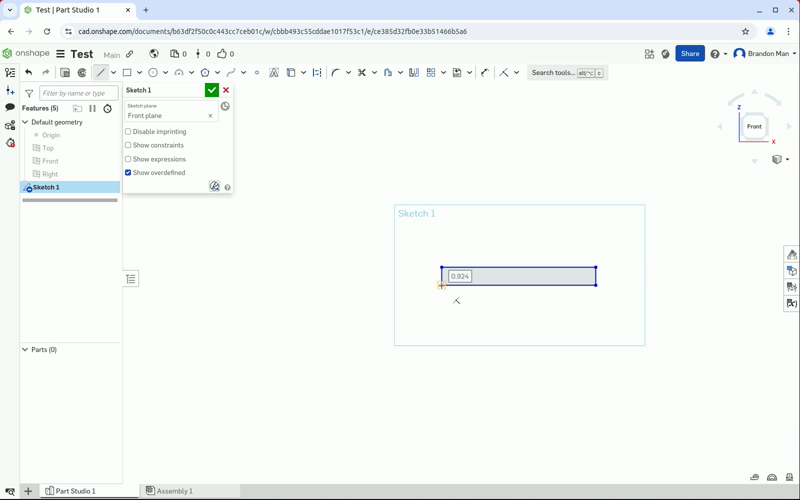
scroll(-6)
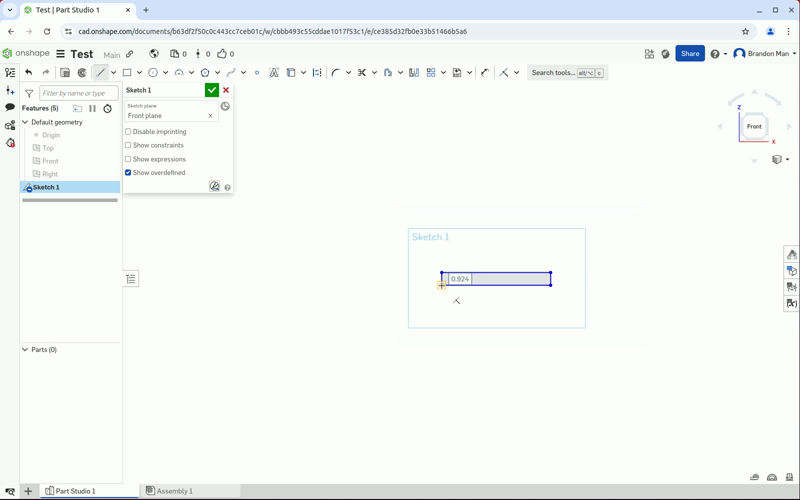
scroll(-6)
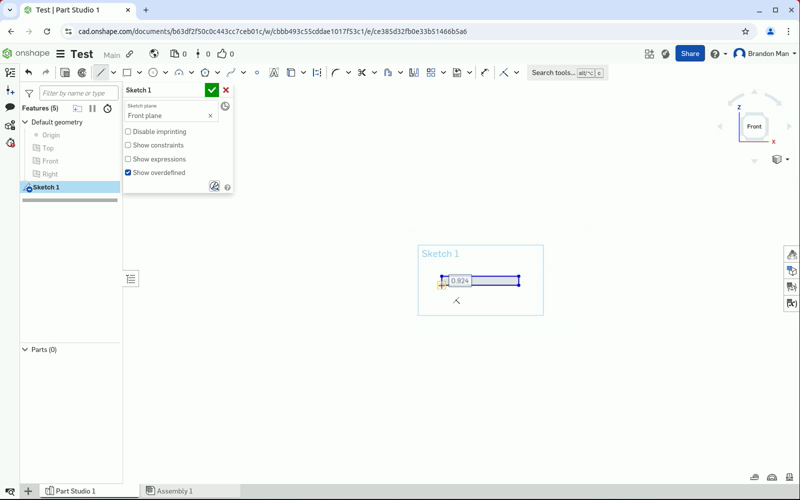
scroll(-6)
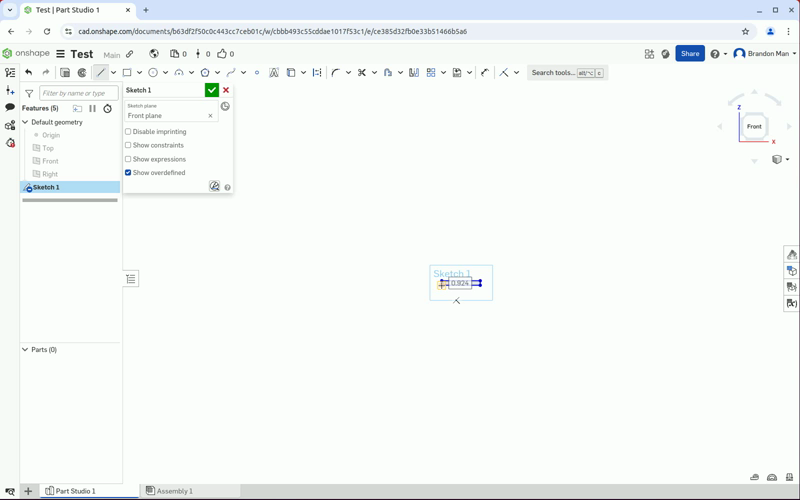
key(esc)
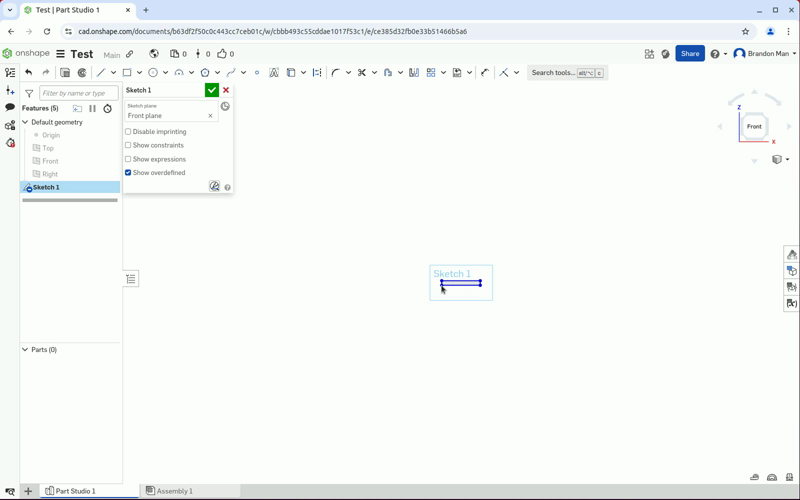
key(l)
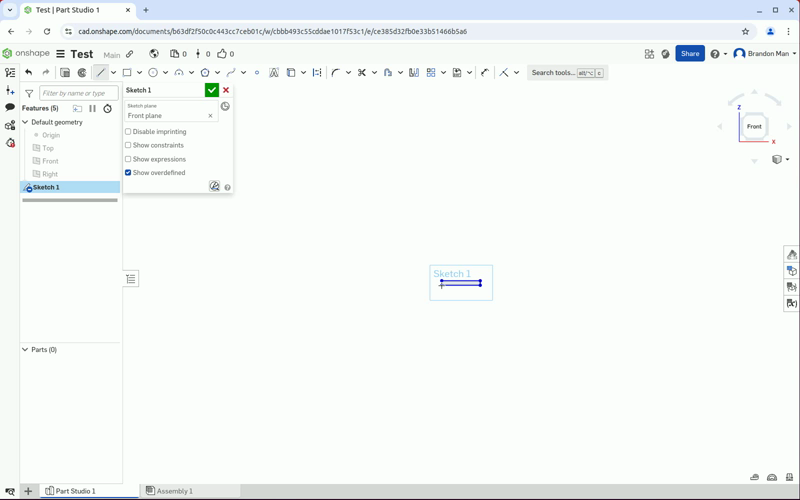
key_down(shift)
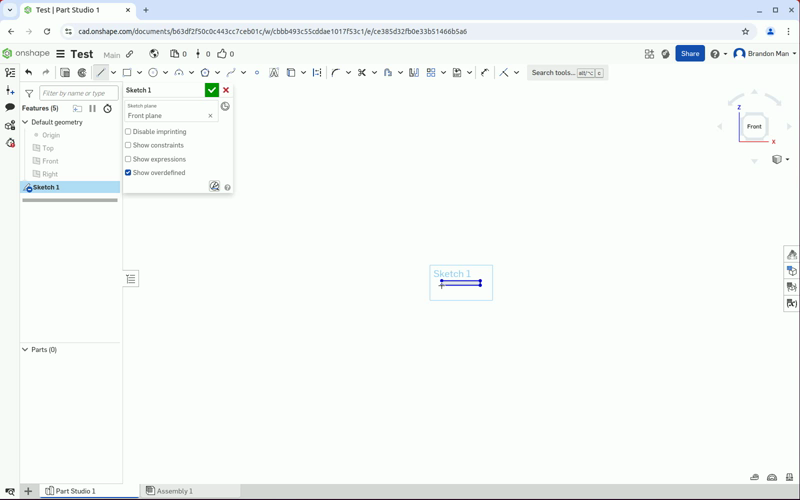
mouse_move(461, 284)
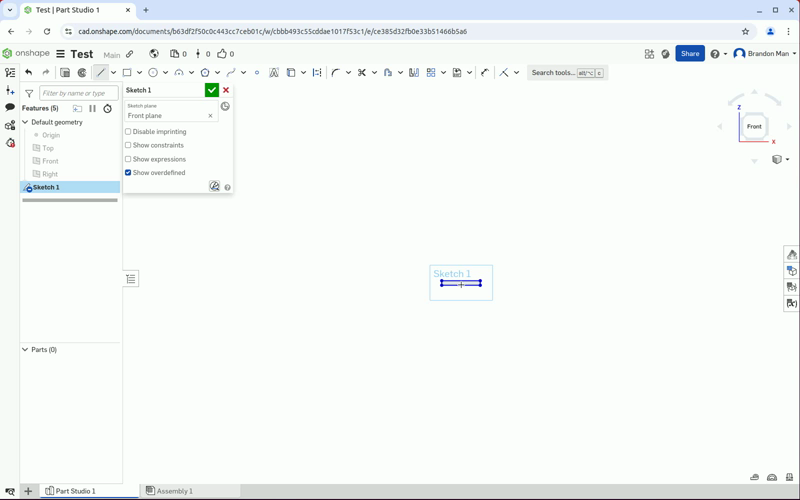
click(461, 284)
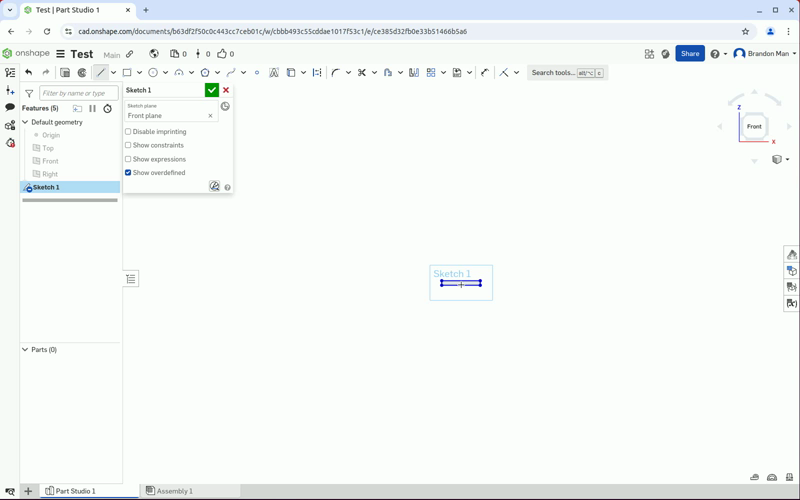
key_up(shift)
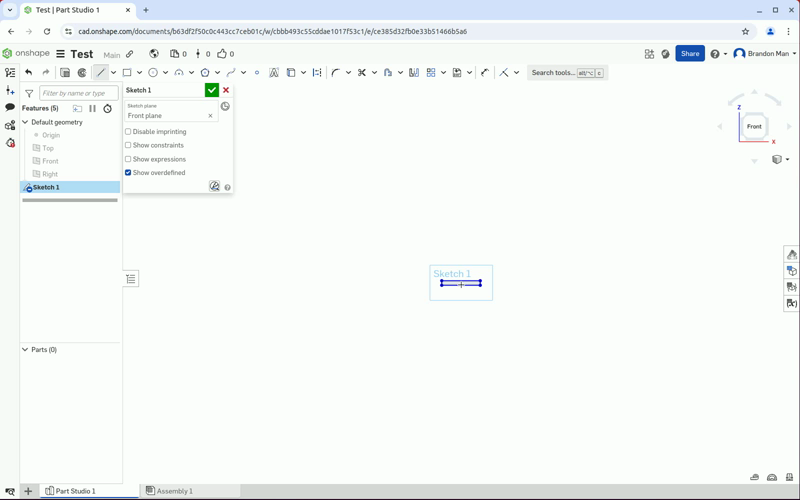
key_down(shift)
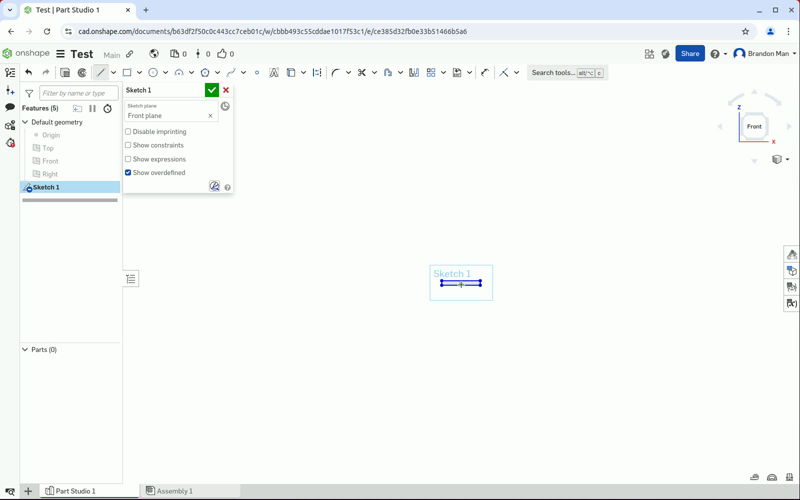
mouse_move(491, 284)
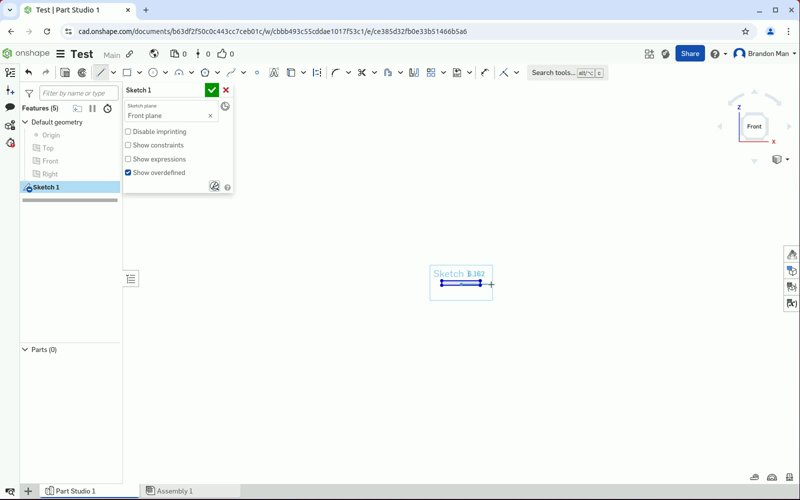
mouse_move(463, 284)
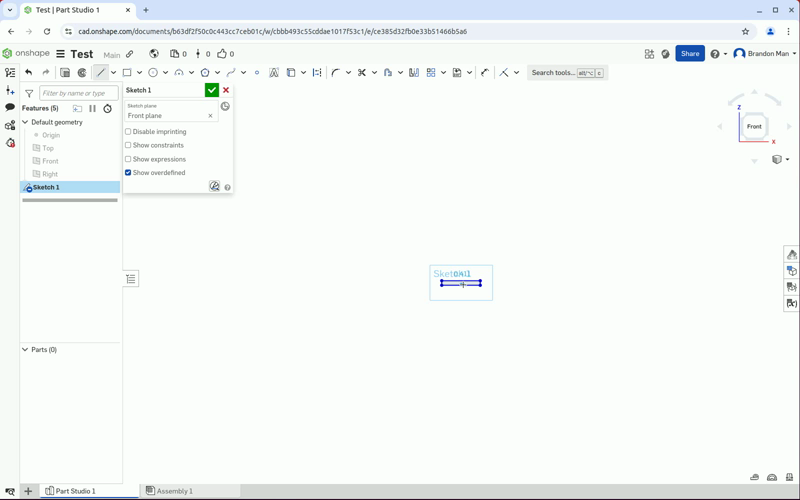
scroll(6)
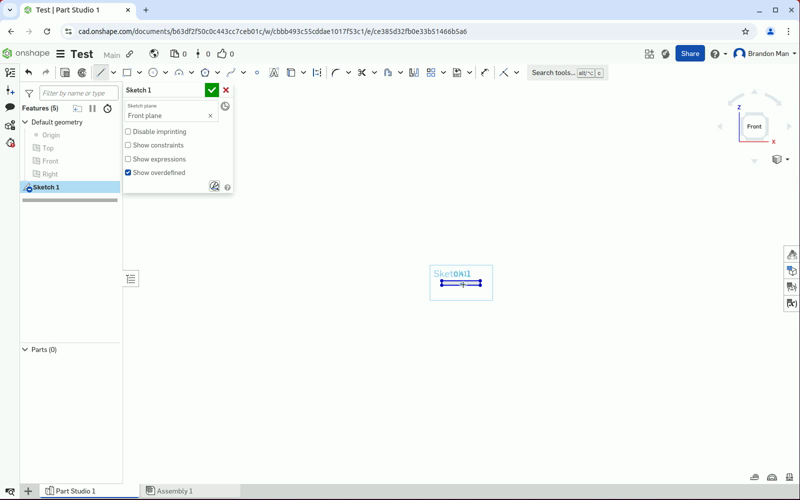
scroll(6)
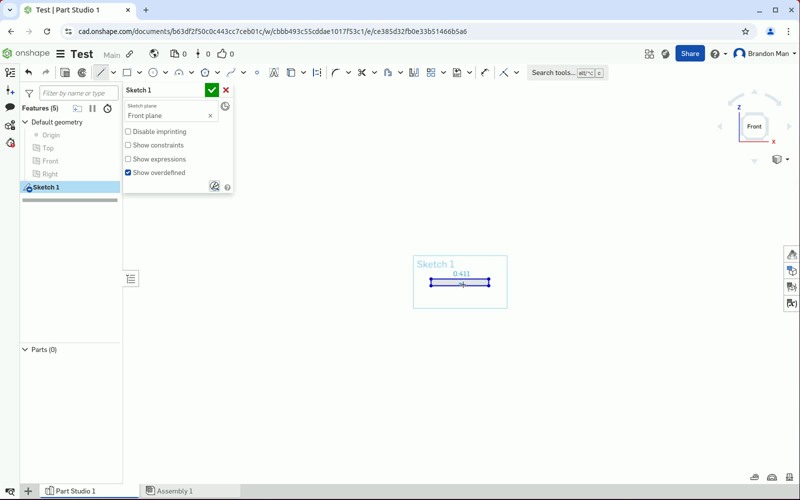
scroll(6)
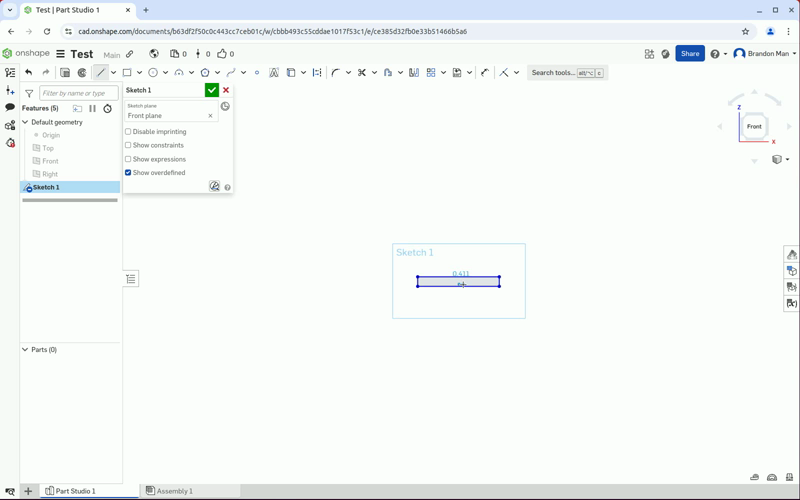
scroll(6)
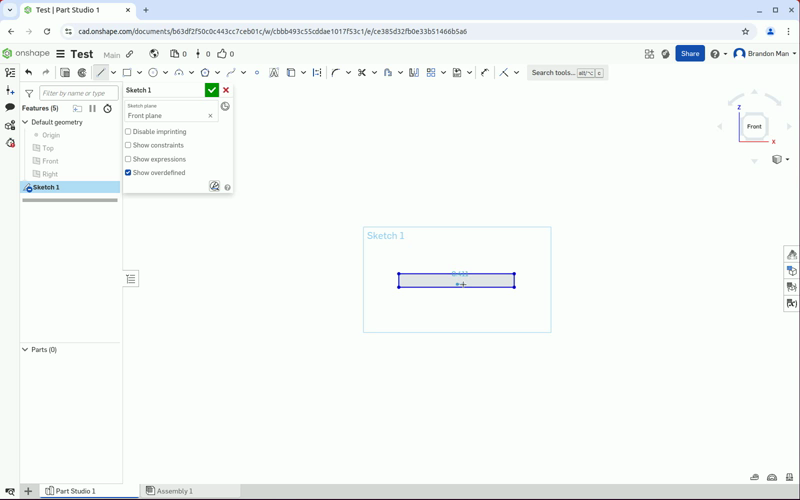
scroll(6)
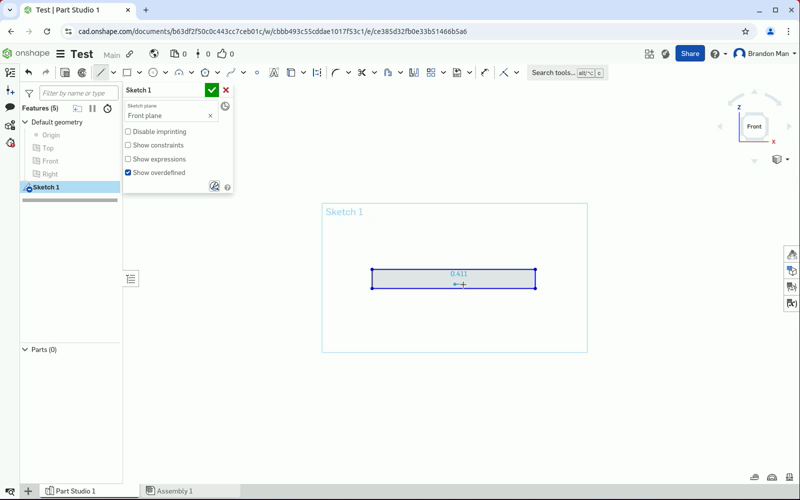
scroll(6)
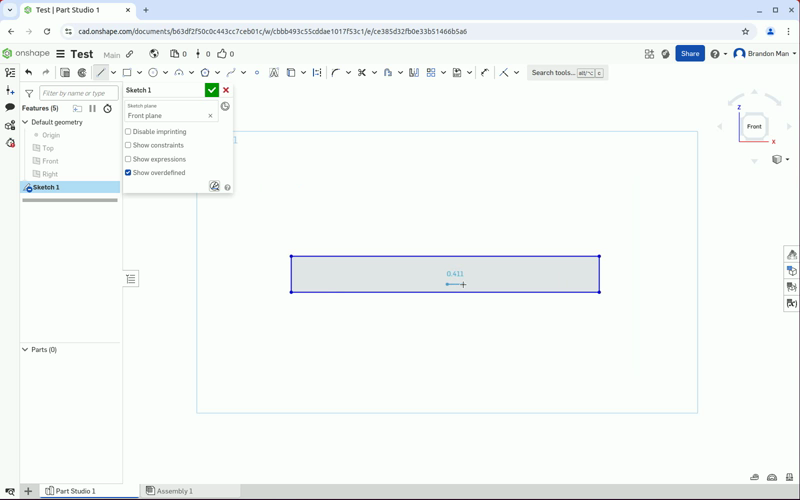
scroll(6)
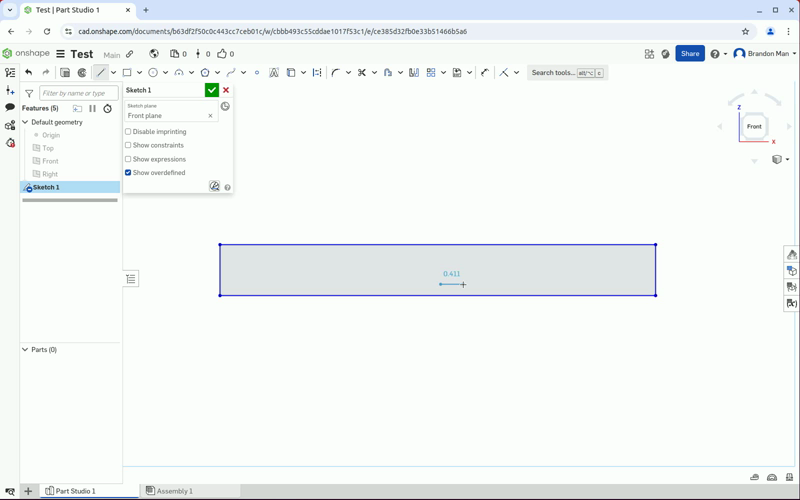
click(463, 284)
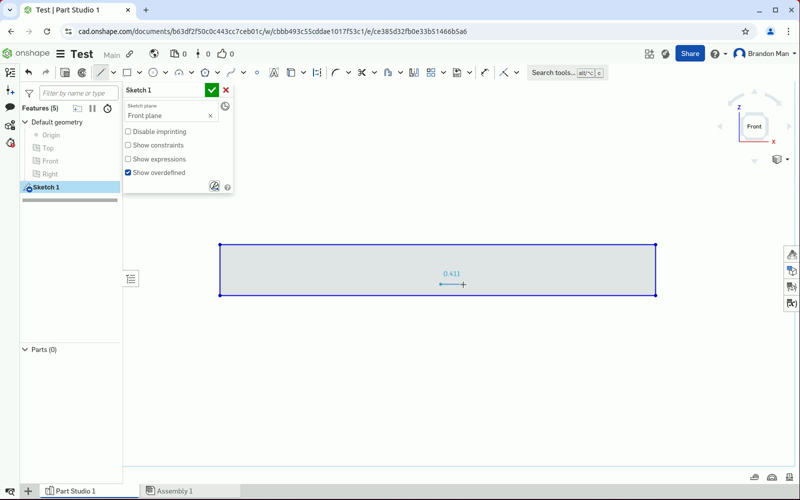
scroll(-6)
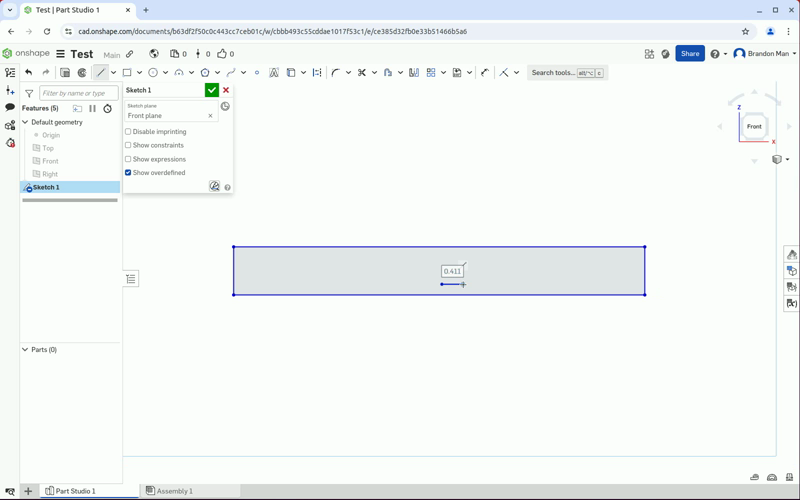
scroll(-6)
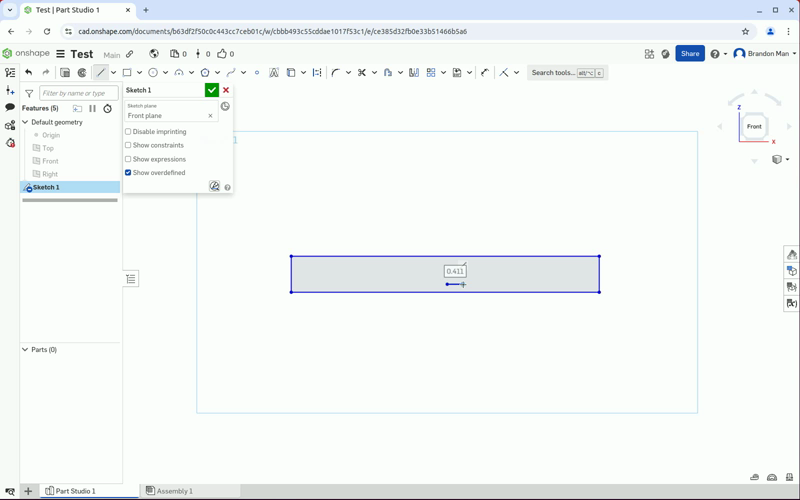
scroll(-6)
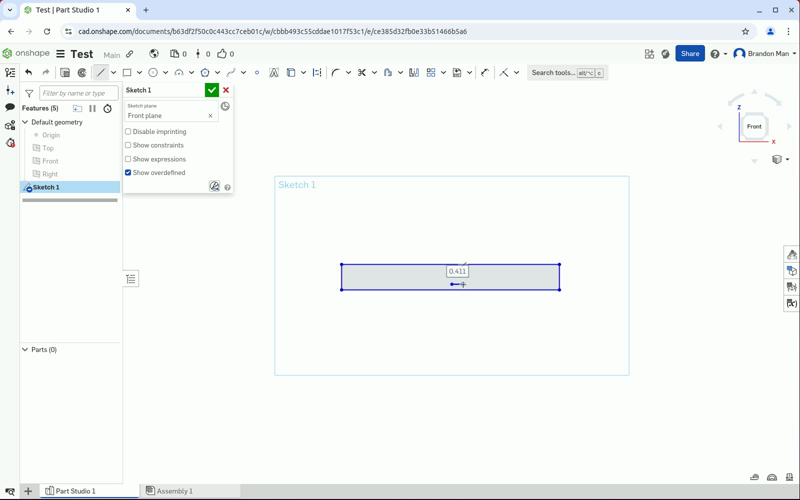
scroll(-6)
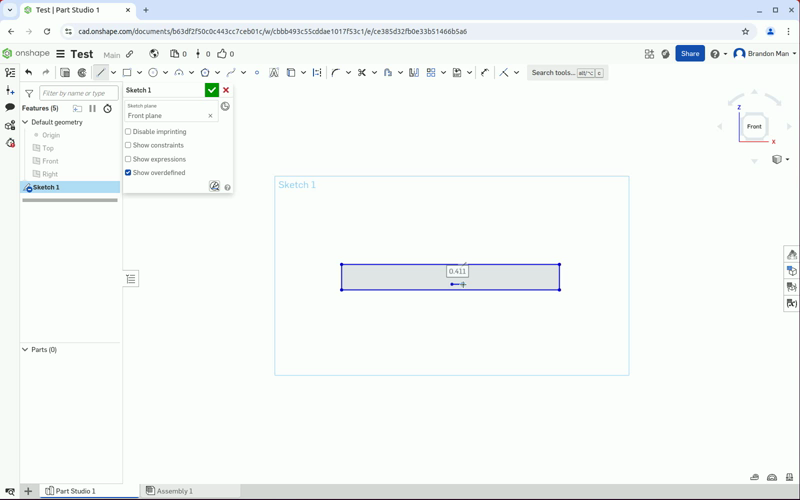
scroll(-6)
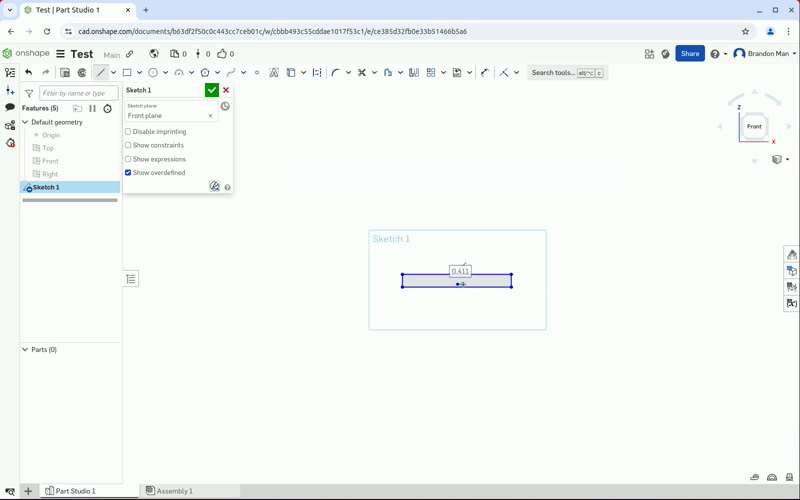
scroll(-6)
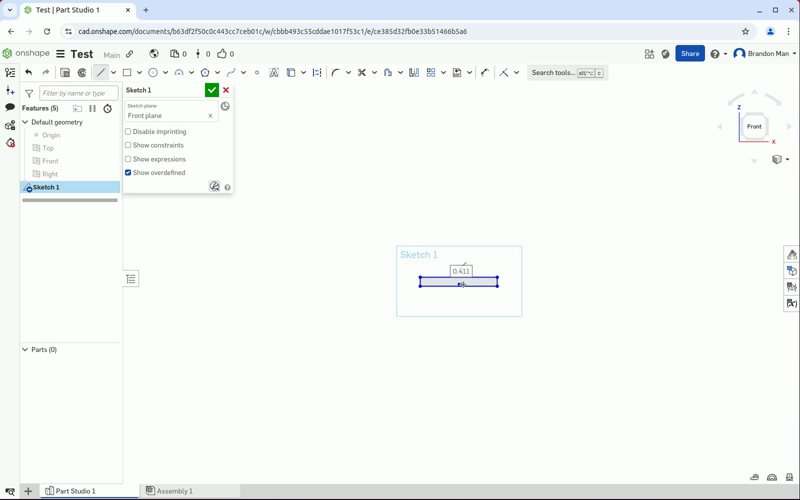
scroll(-6)
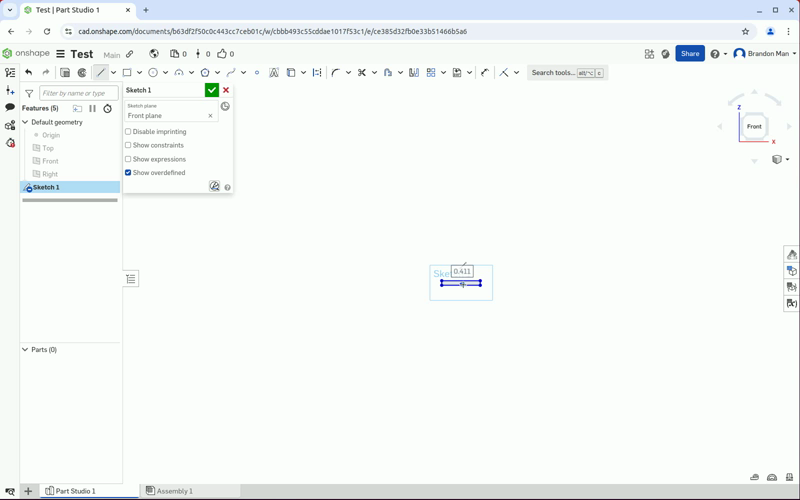
key_up(shift)
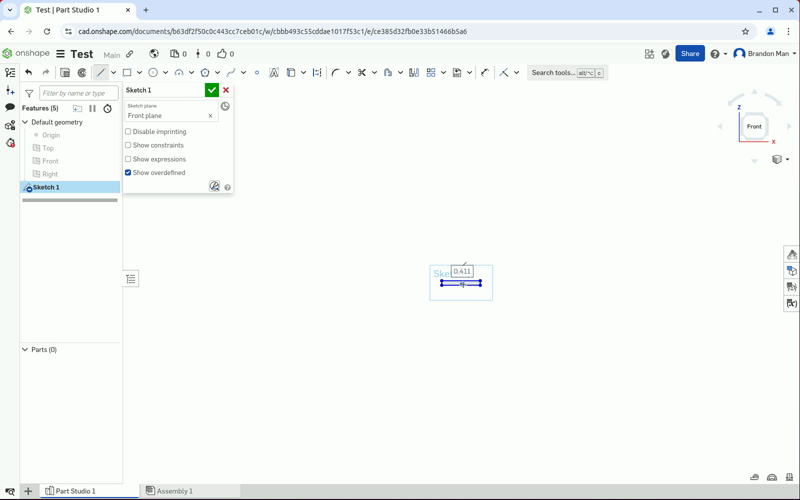
key_down(shift)
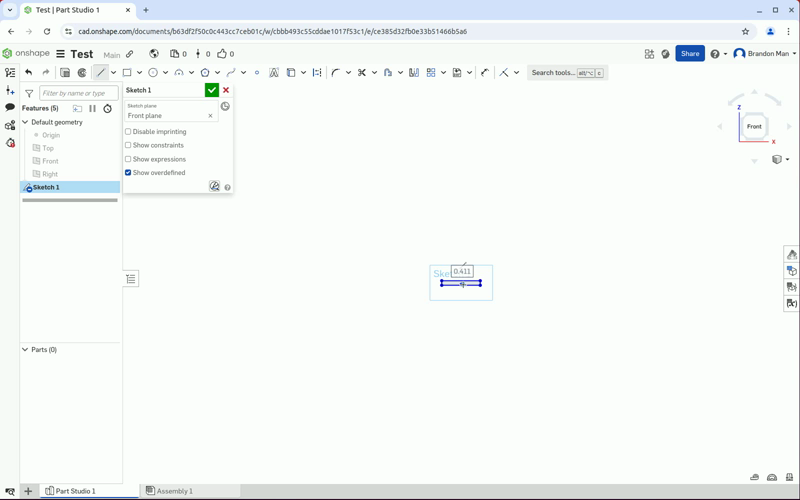
mouse_move(493, 284)
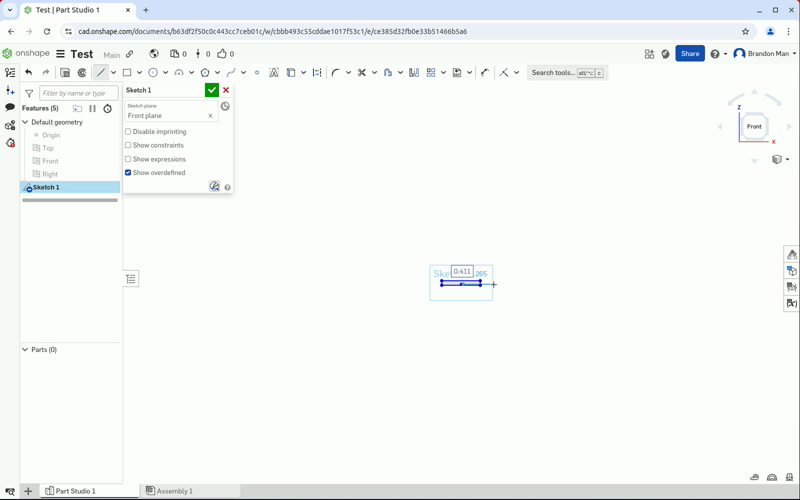
mouse_move(463, 282)
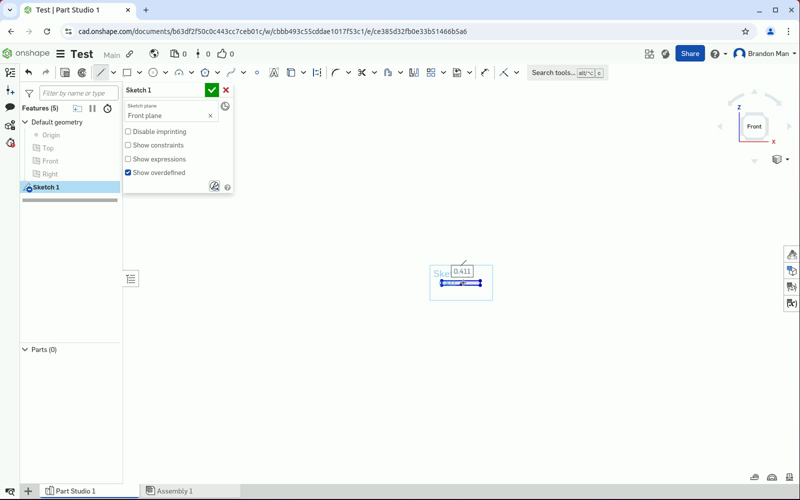
scroll(6)
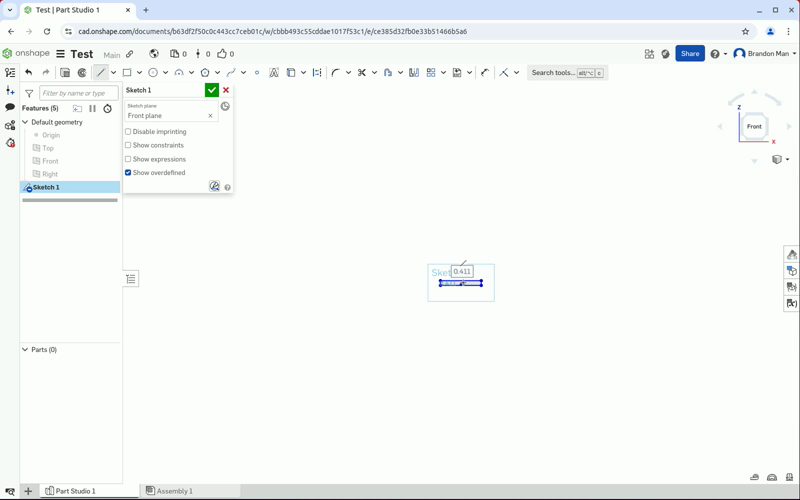
scroll(6)
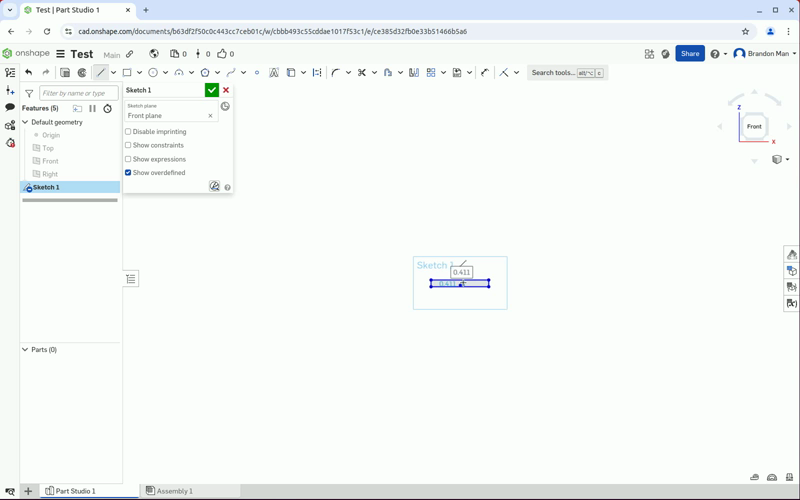
scroll(6)
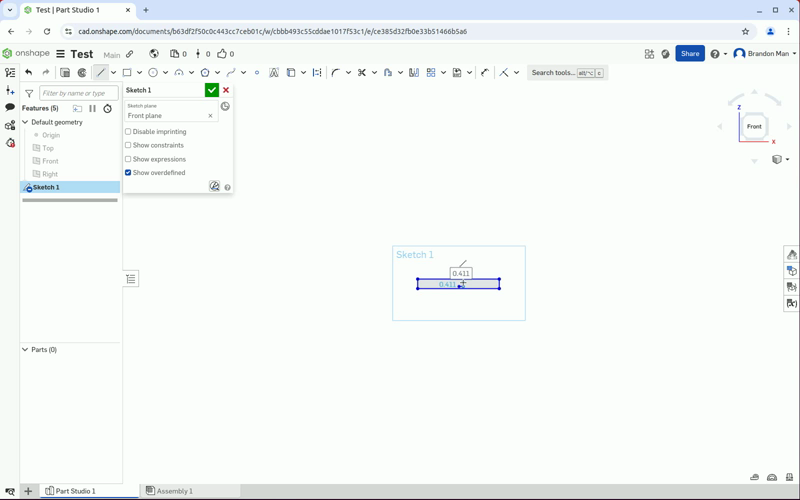
scroll(6)
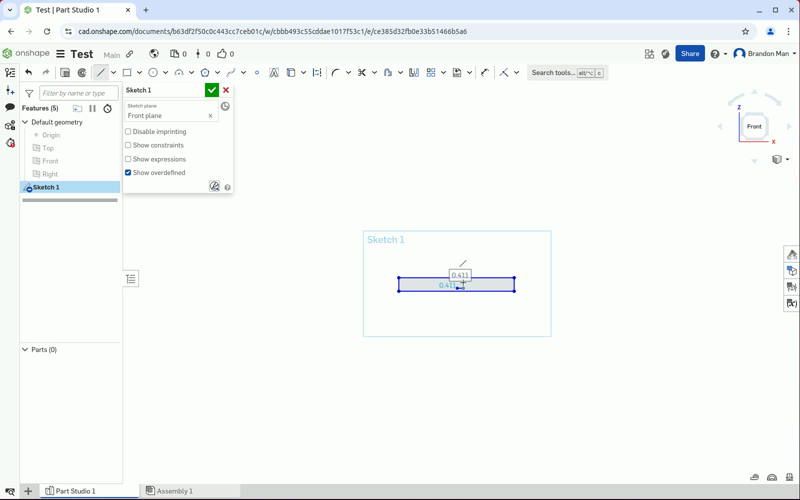
scroll(6)
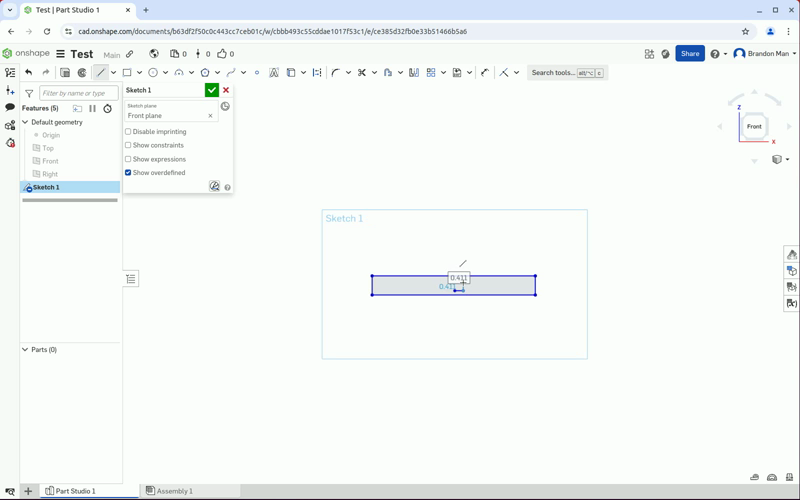
scroll(6)
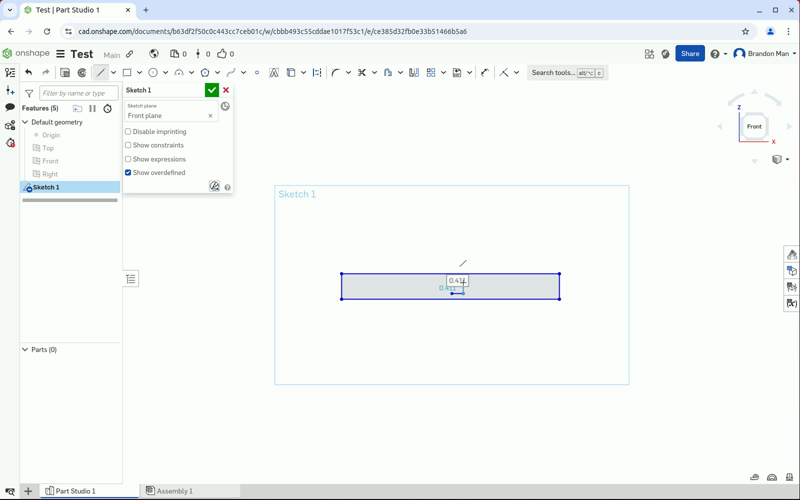
scroll(6)
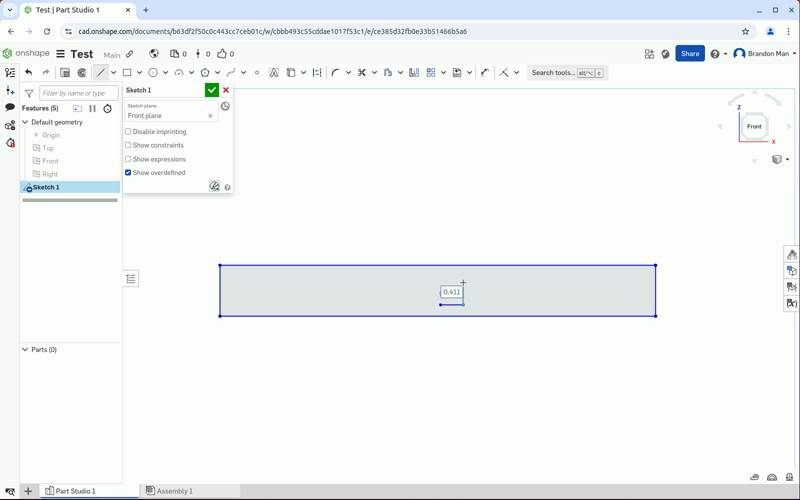
click(463, 282)
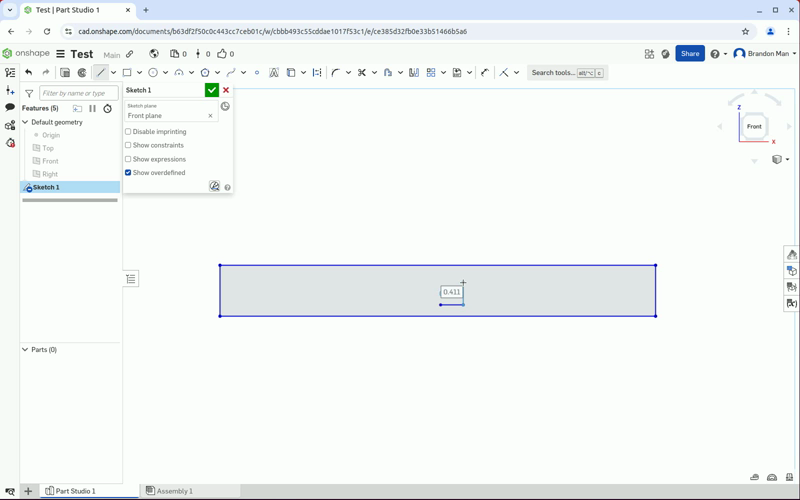
scroll(-6)
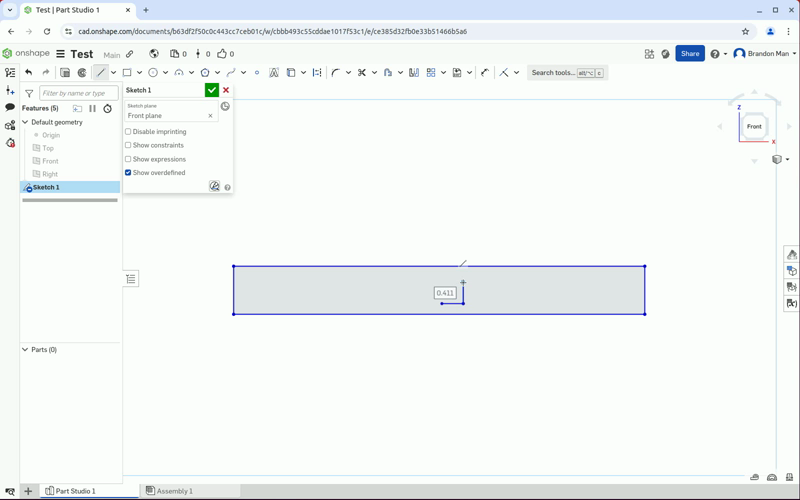
scroll(-6)
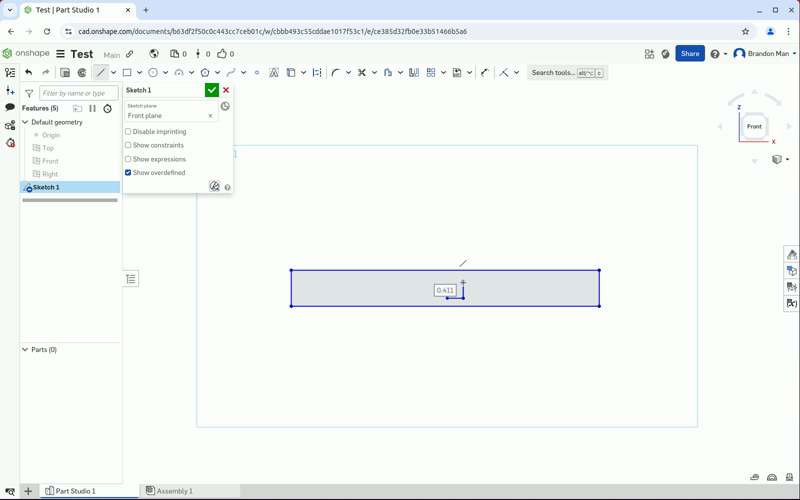
scroll(-6)
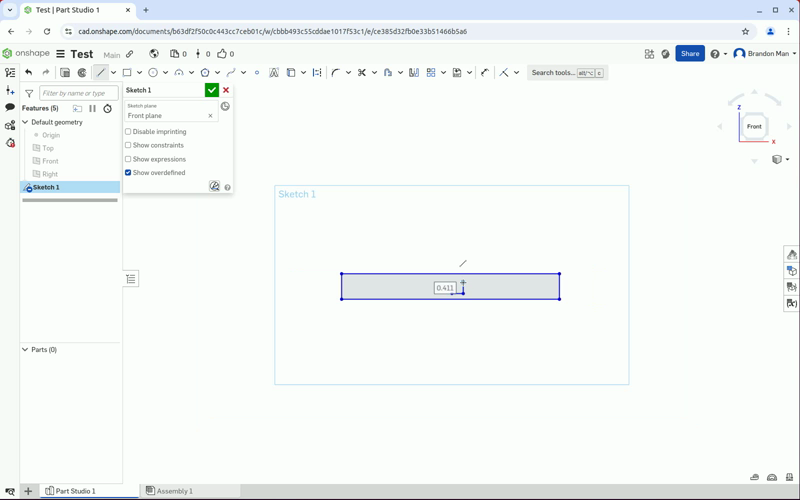
scroll(-6)
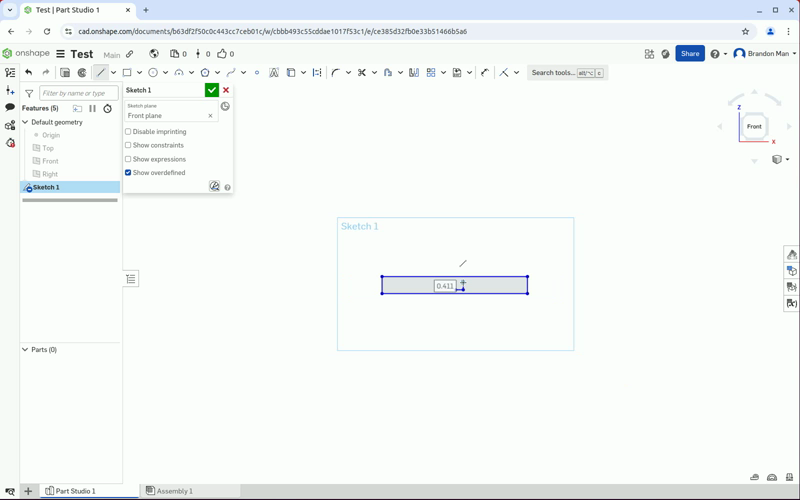
scroll(-6)
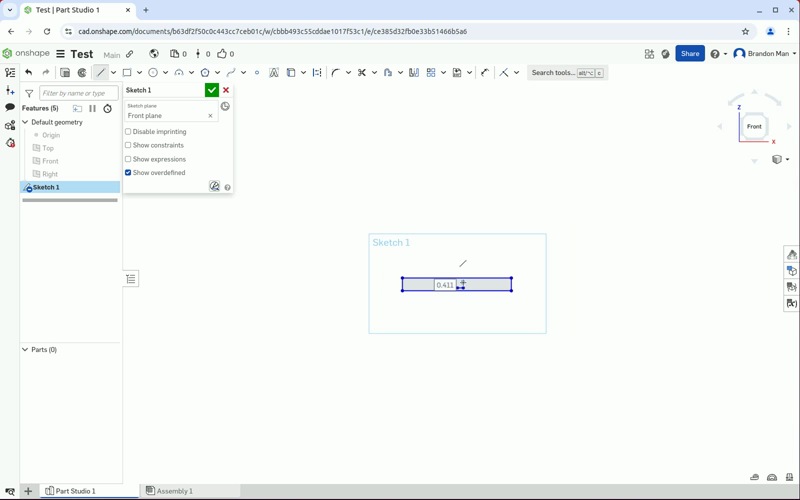
scroll(-6)
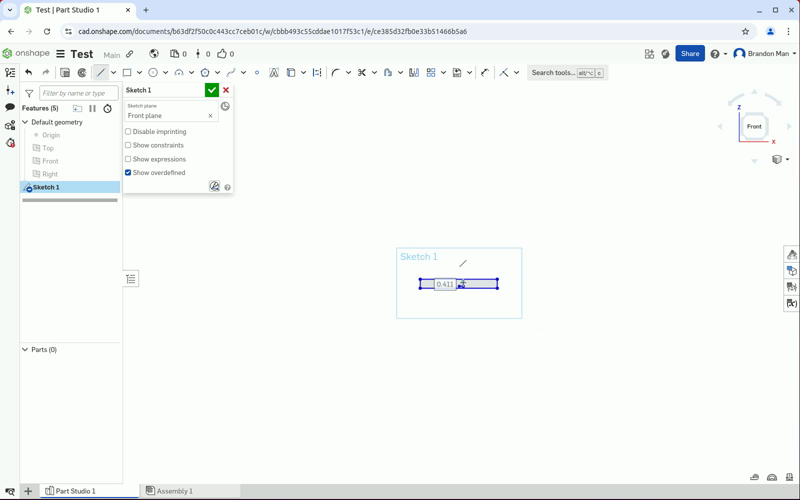
scroll(-6)
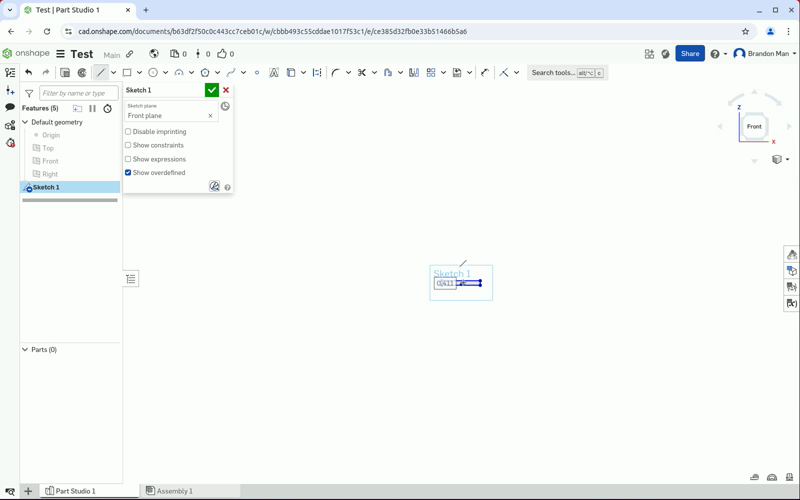
key_up(shift)
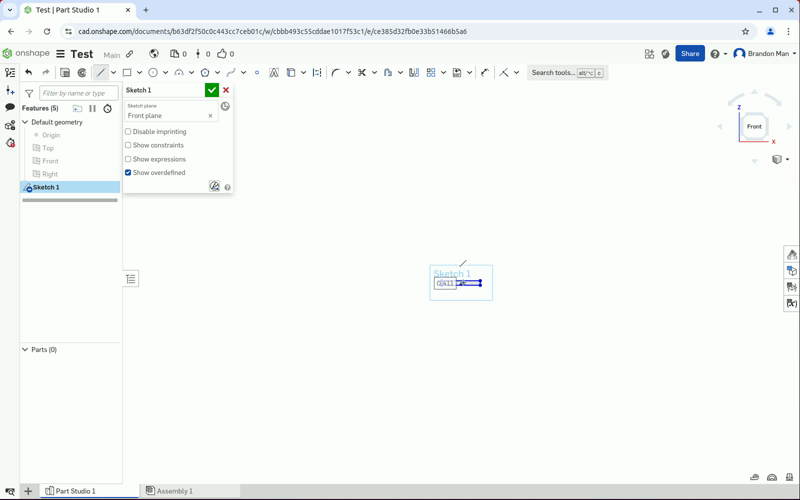
key_down(shift)
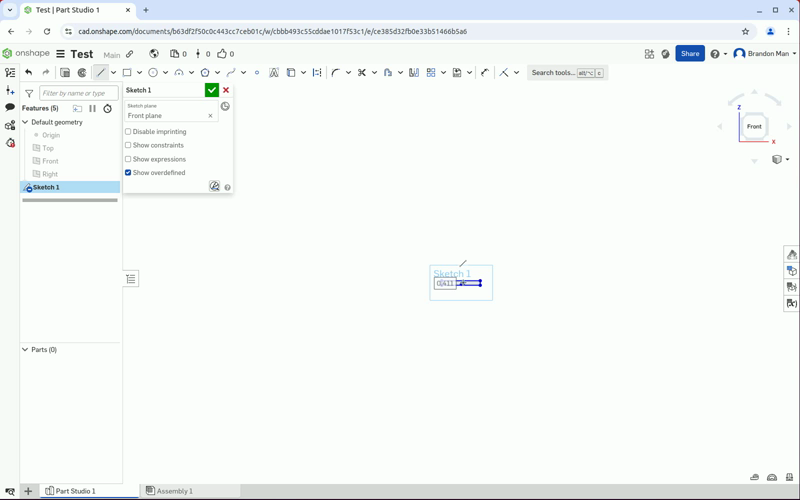
mouse_move(493, 282)
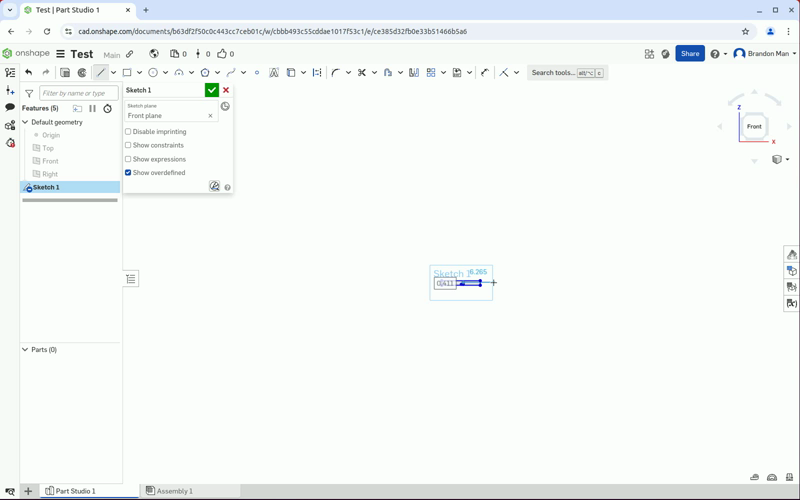
mouse_move(461, 282)
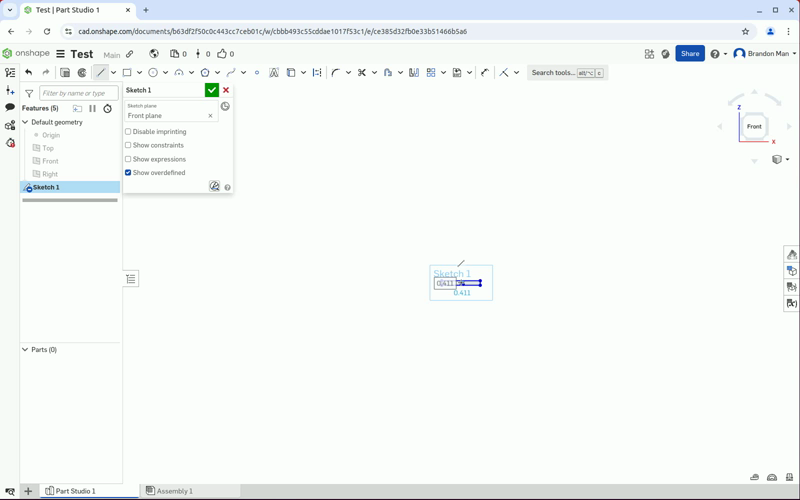
scroll(6)
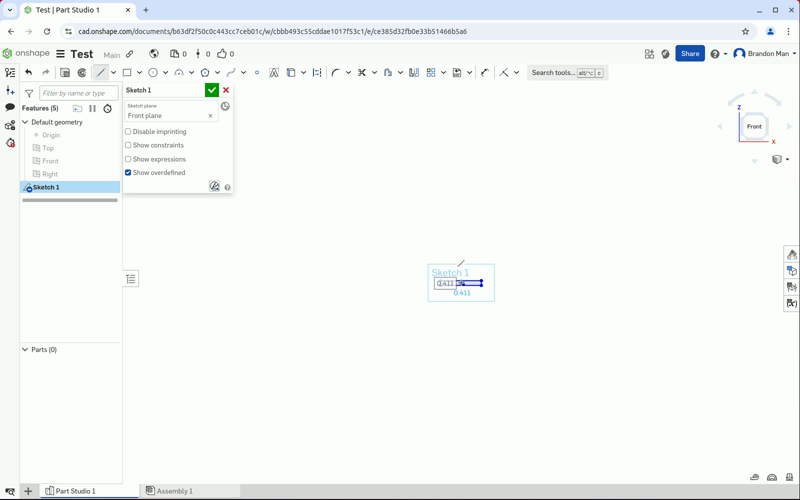
scroll(6)
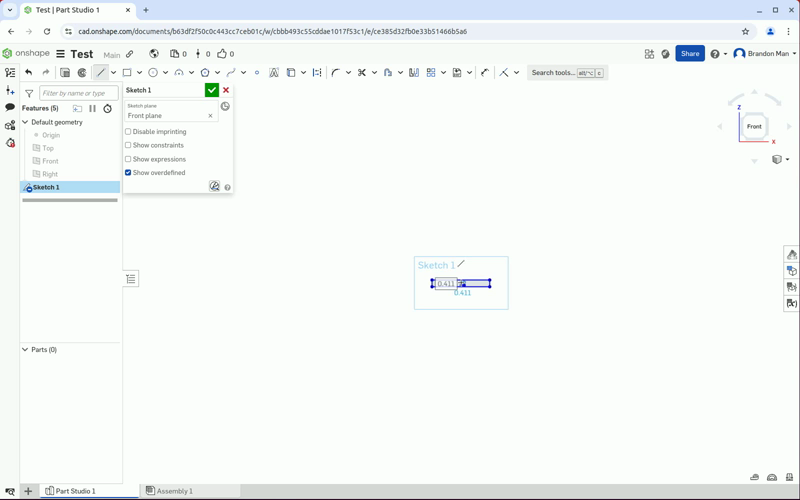
scroll(6)
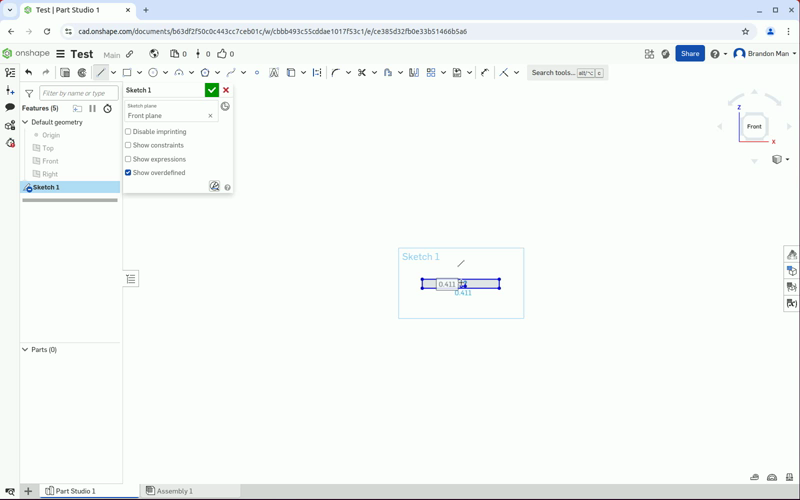
scroll(6)
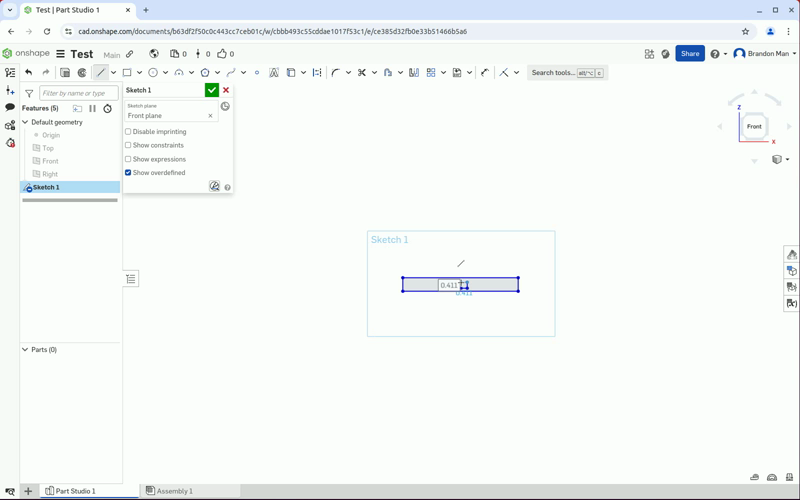
scroll(6)
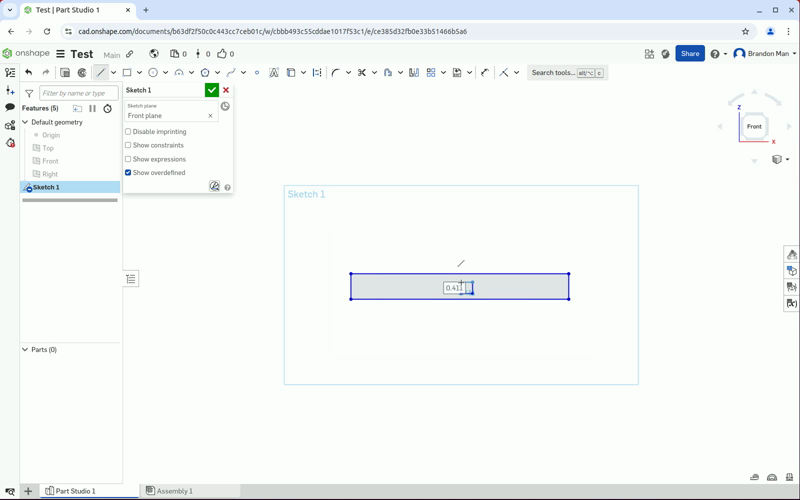
scroll(6)
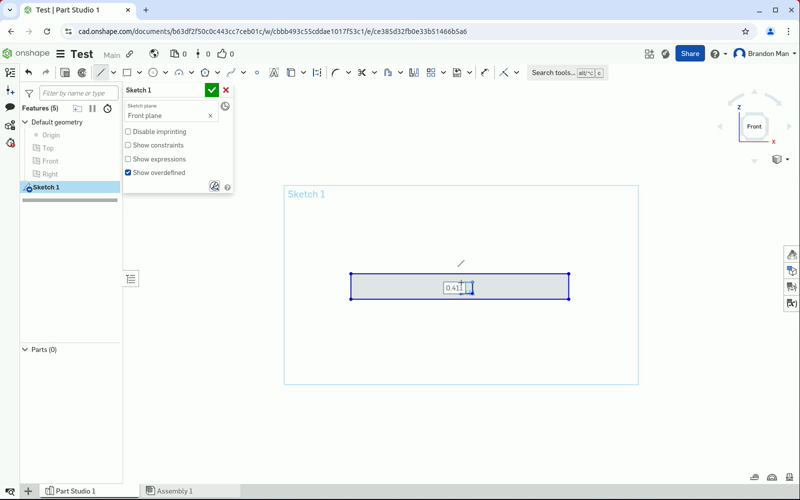
scroll(6)
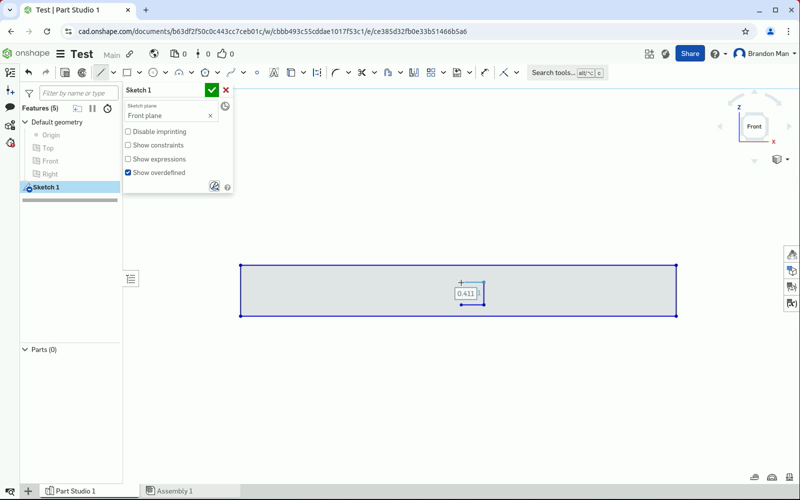
click(461, 282)
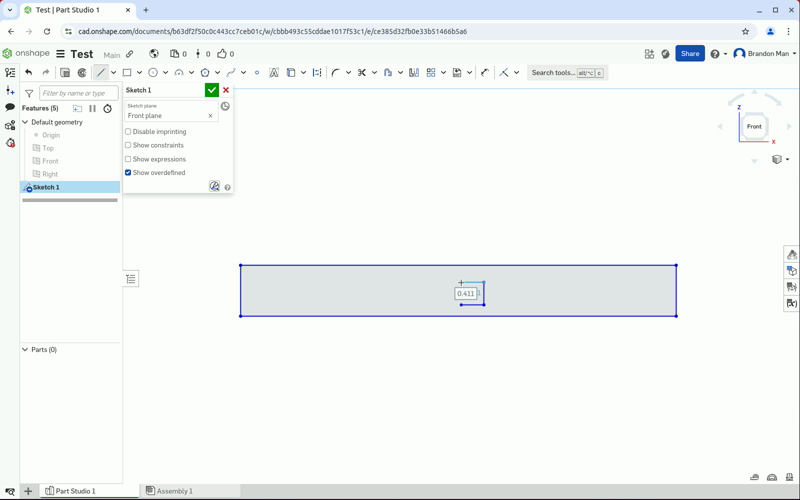
scroll(-6)
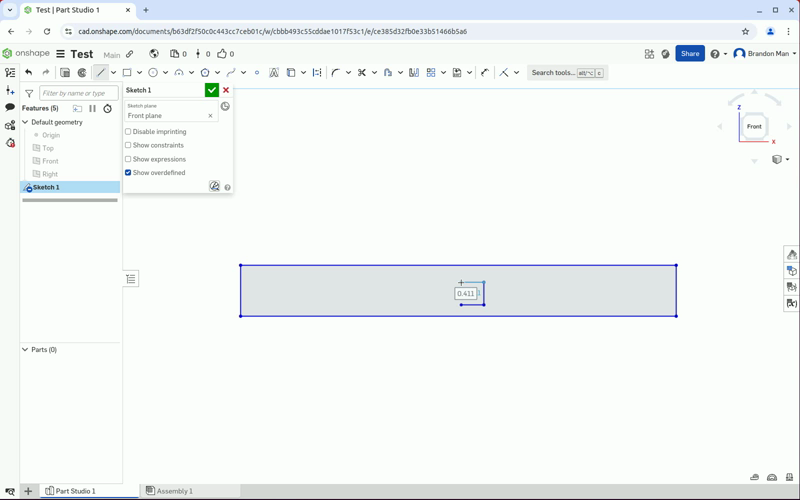
scroll(-6)
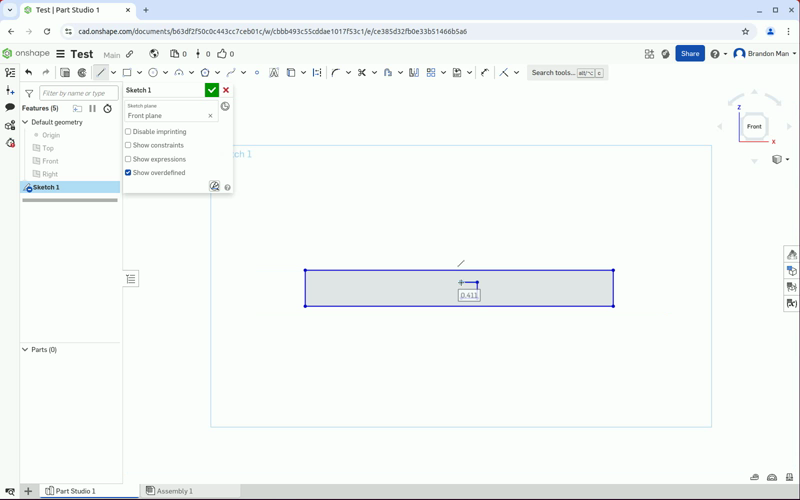
scroll(-6)
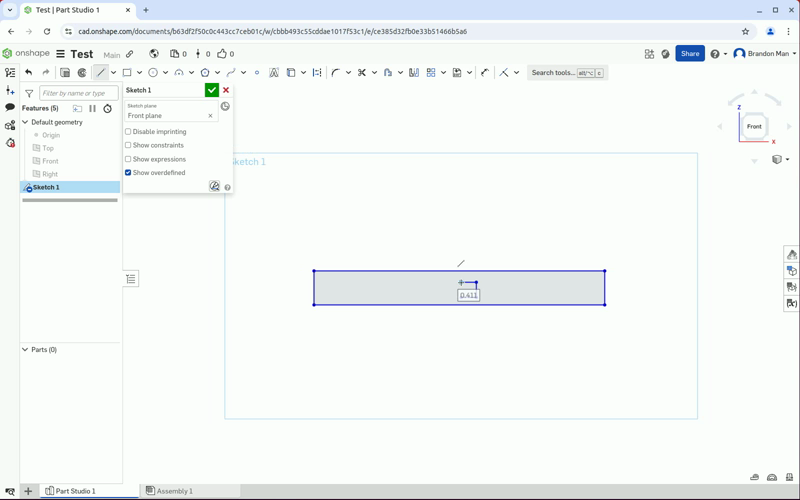
scroll(-6)
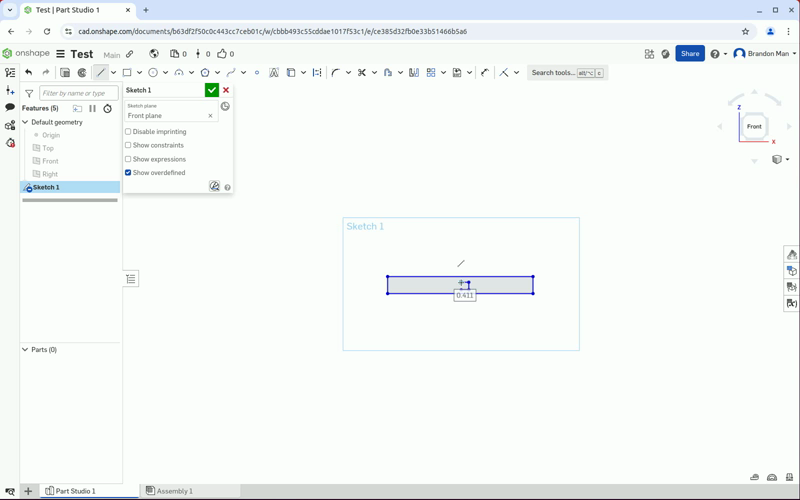
scroll(-6)
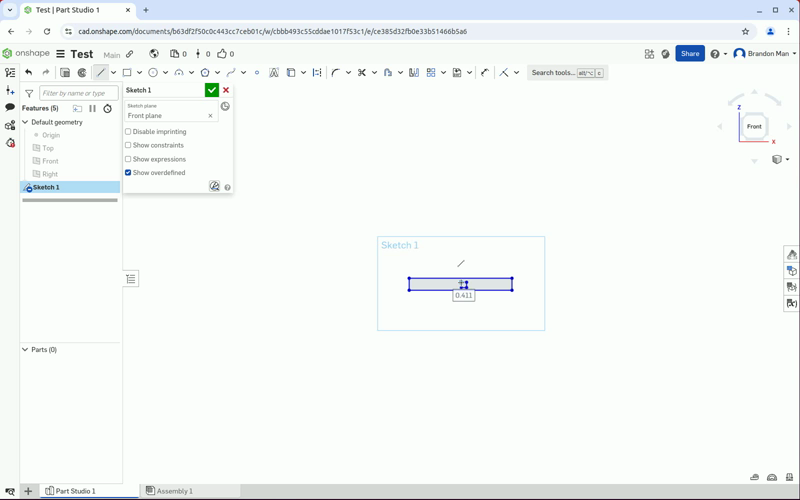
scroll(-6)
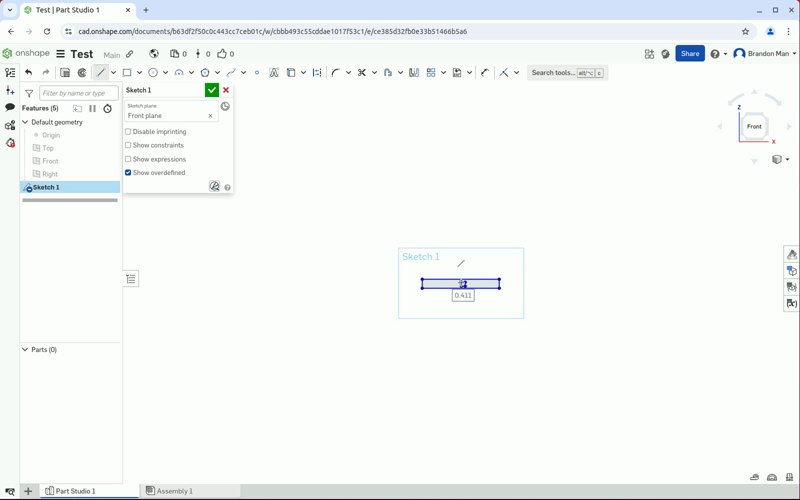
scroll(-6)
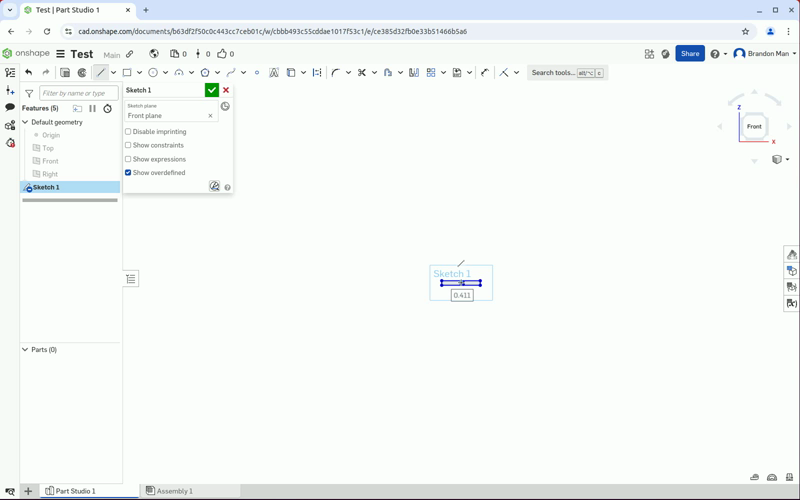
key_up(shift)
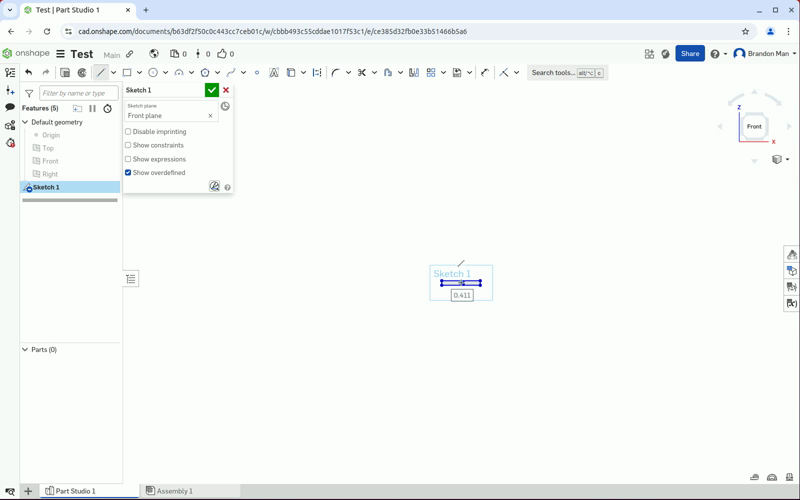
mouse_move(491, 282)
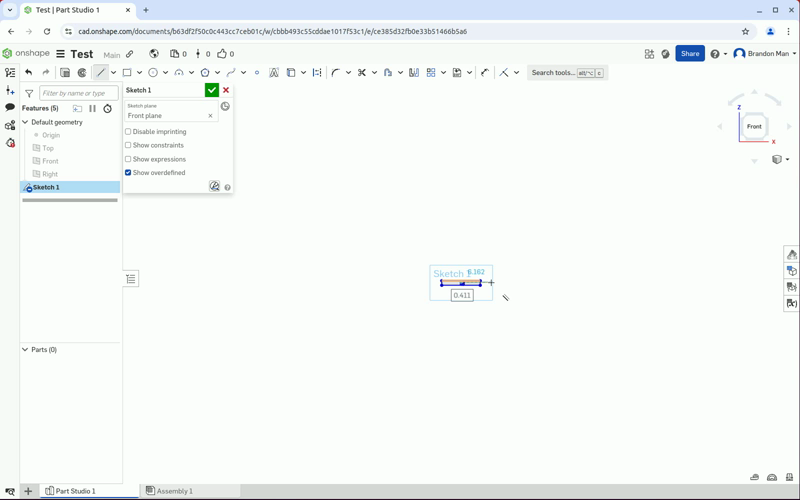
key_down(shift)
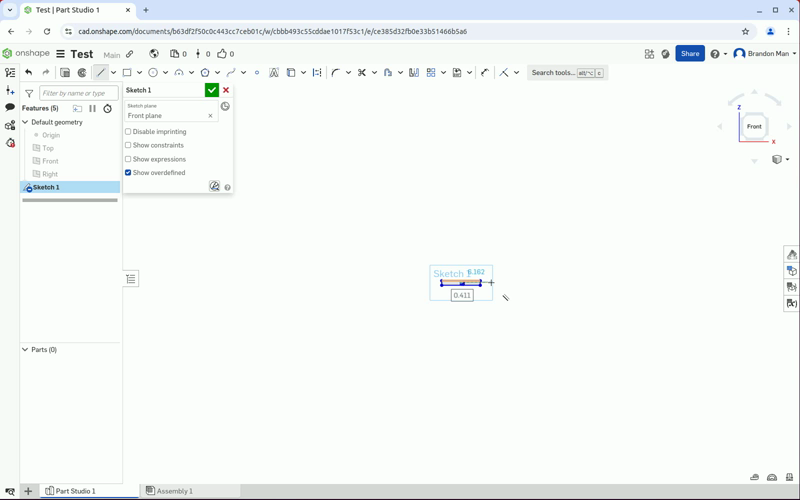
mouse_move(461, 284)
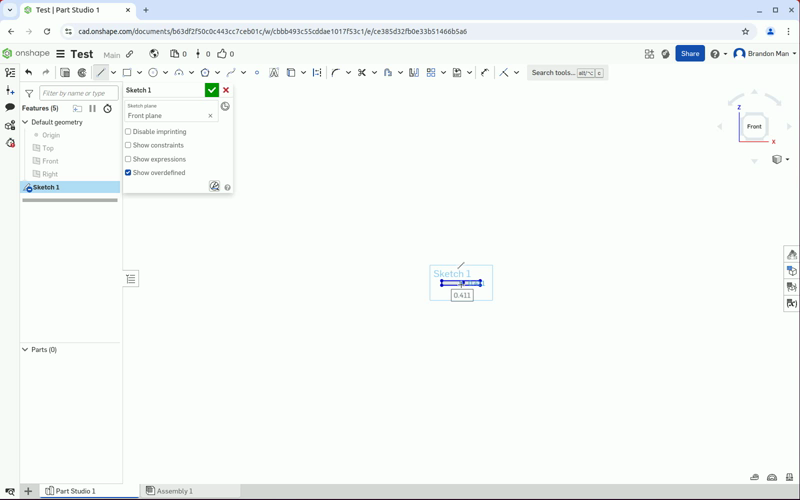
scroll(6)
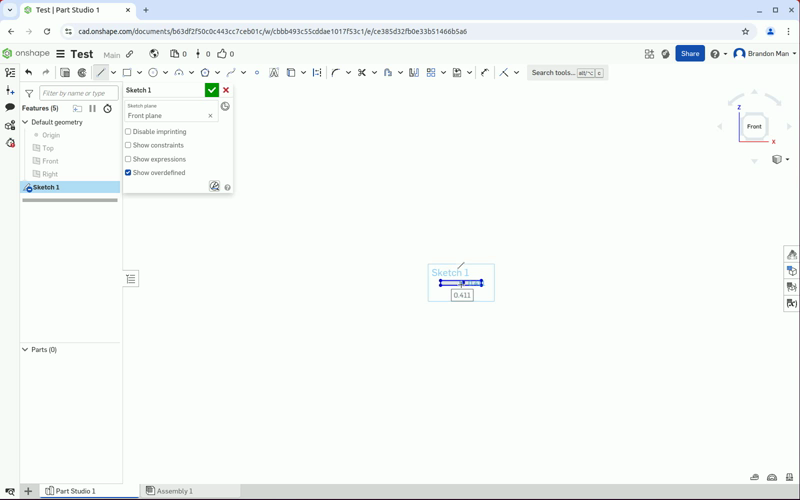
scroll(6)
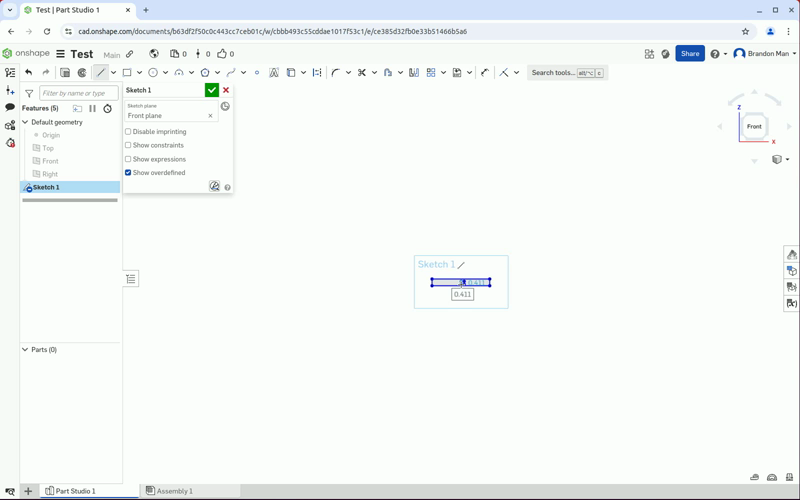
scroll(6)
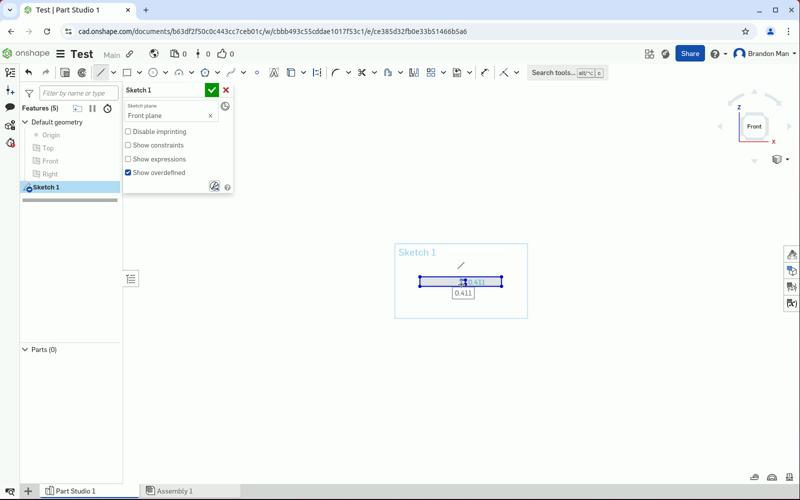
scroll(6)
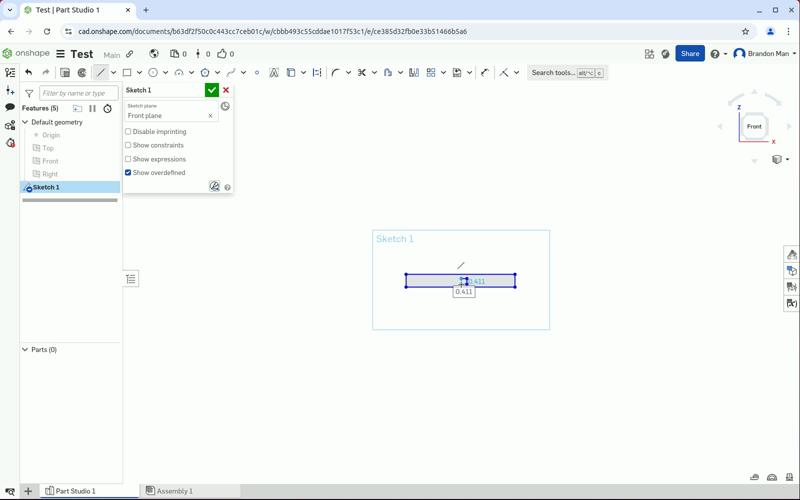
scroll(6)
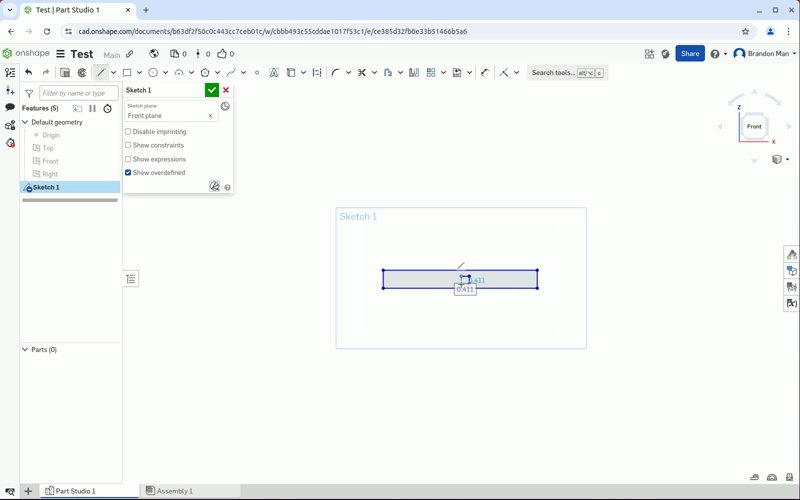
scroll(6)
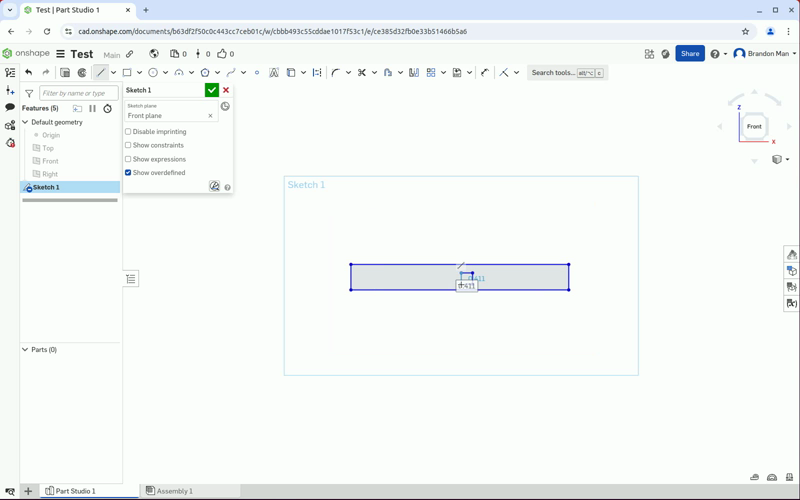
scroll(6)
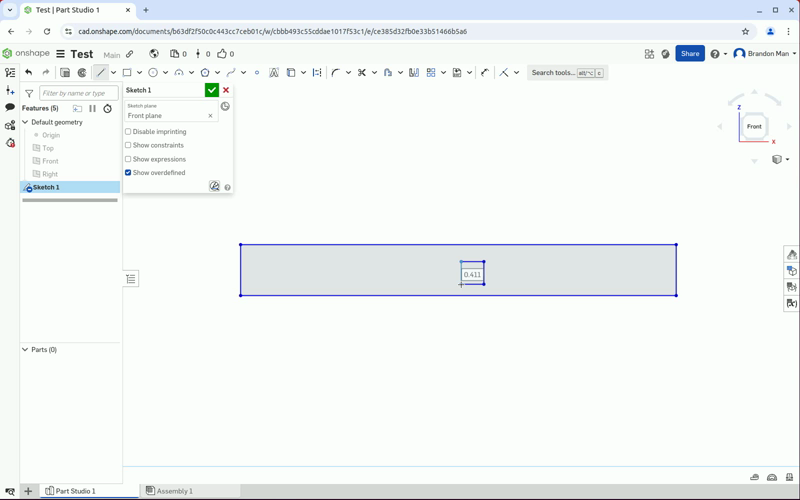
key_up(shift)
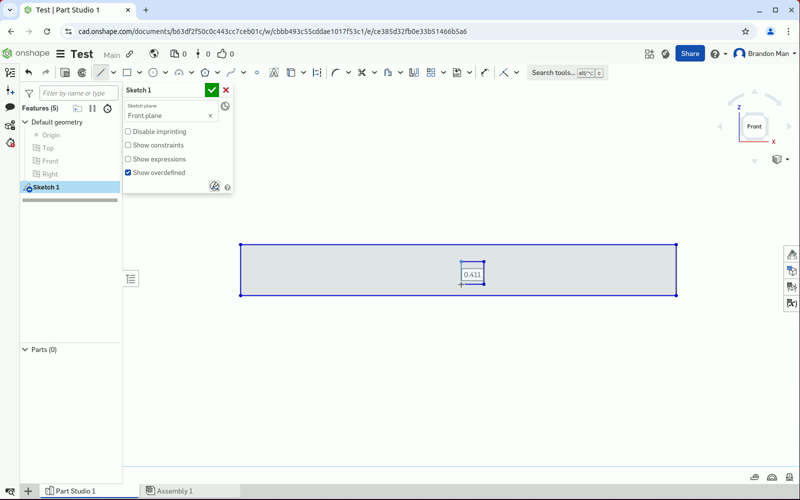
click(461, 284)
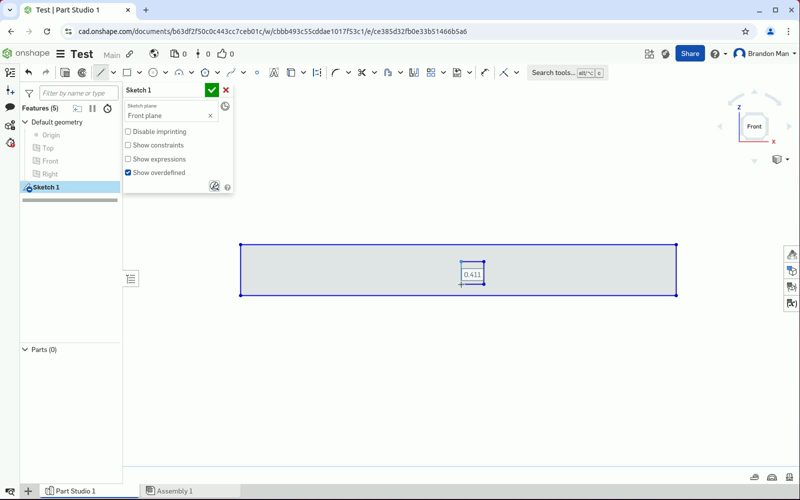
scroll(-6)
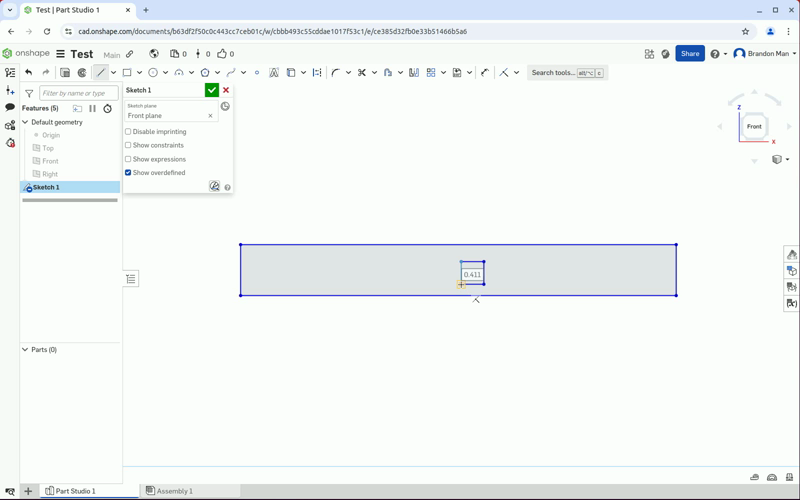
scroll(-6)
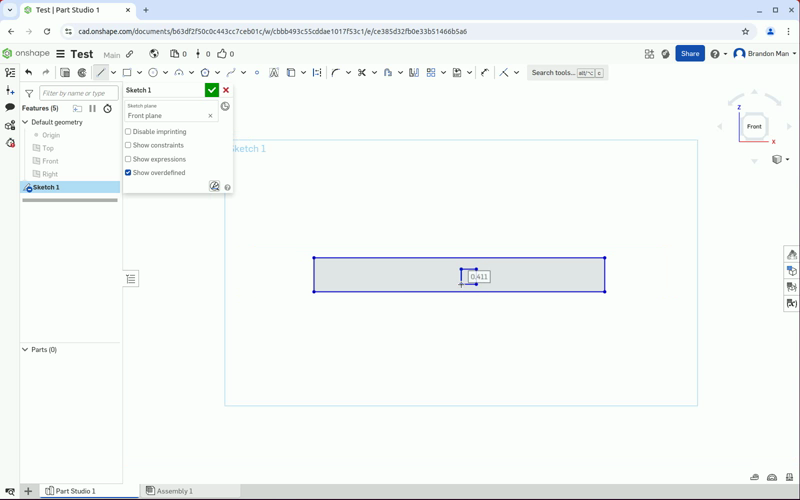
scroll(-6)
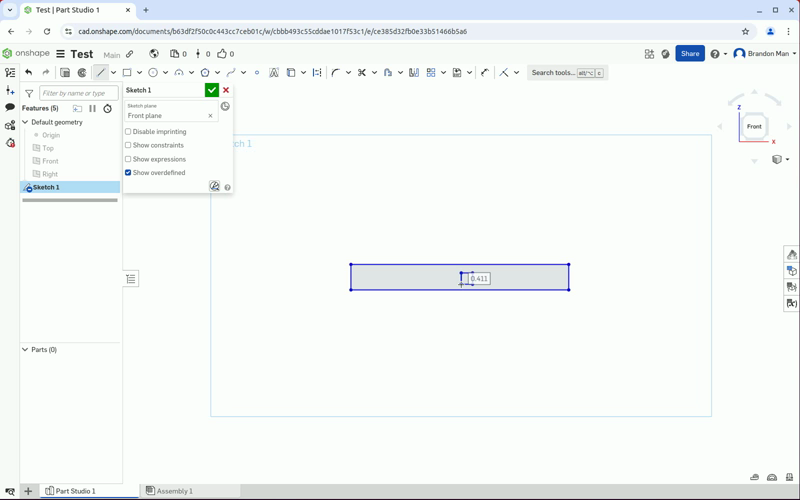
scroll(-6)
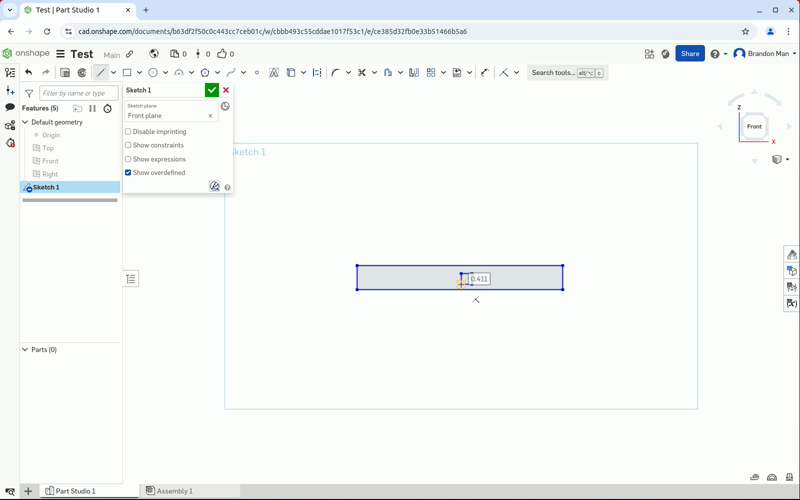
scroll(-6)
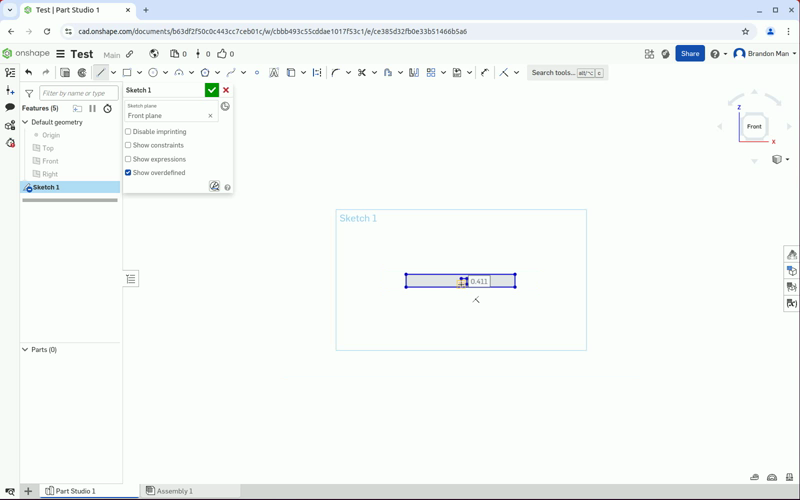
scroll(-6)
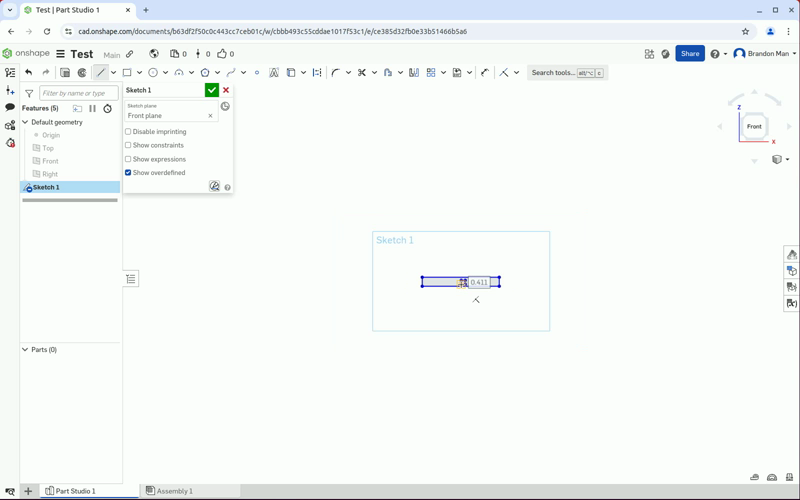
scroll(-6)
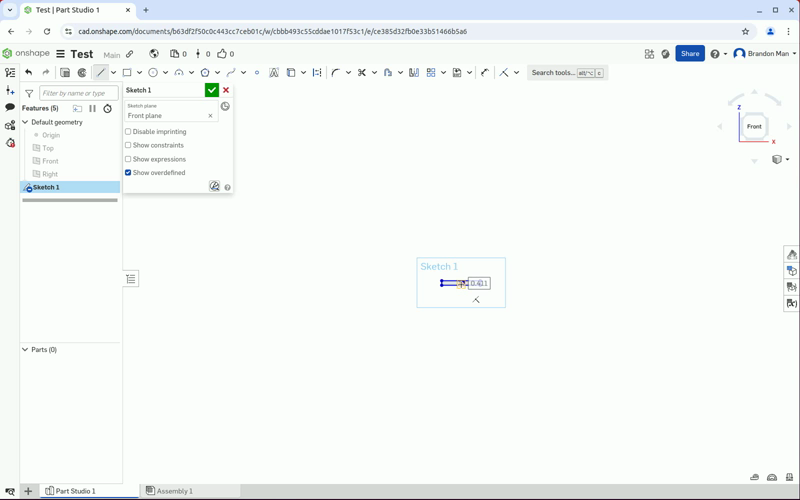
key(esc)
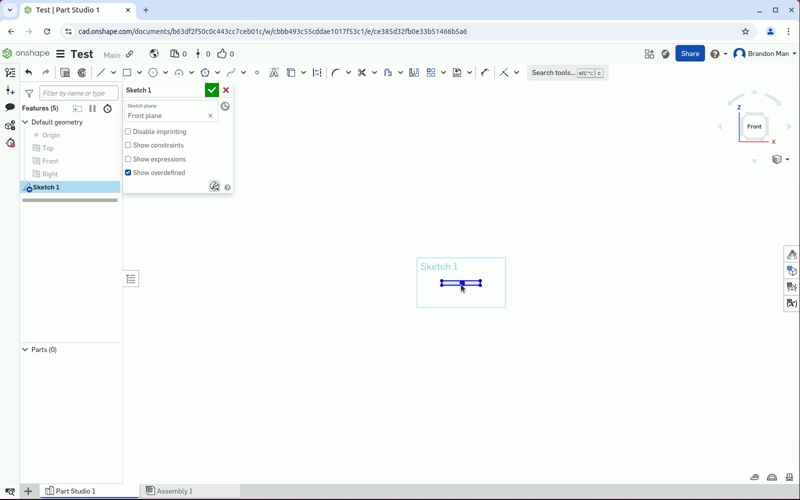
mouse_move(460, 284)
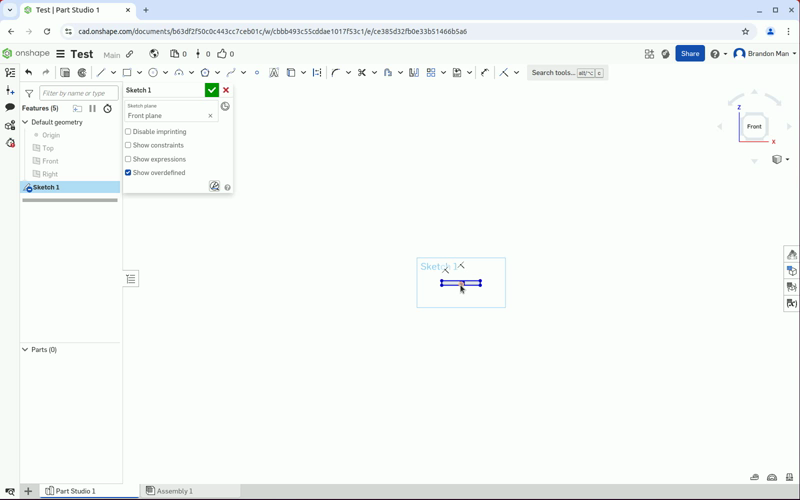
scroll(6)
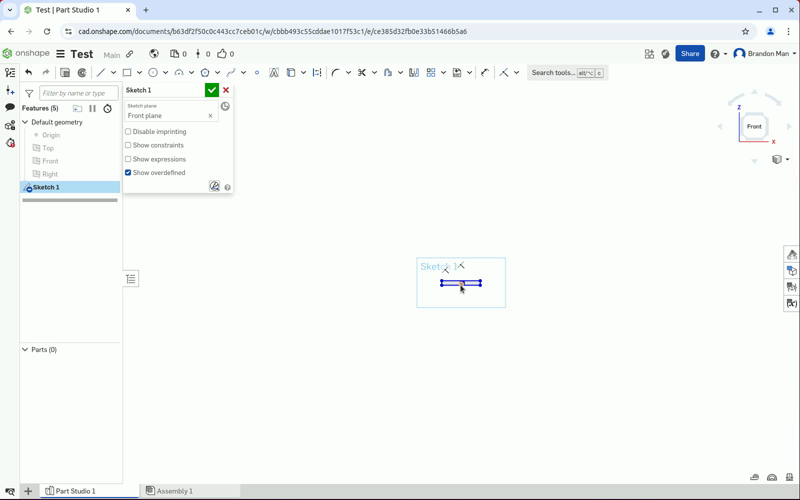
scroll(6)
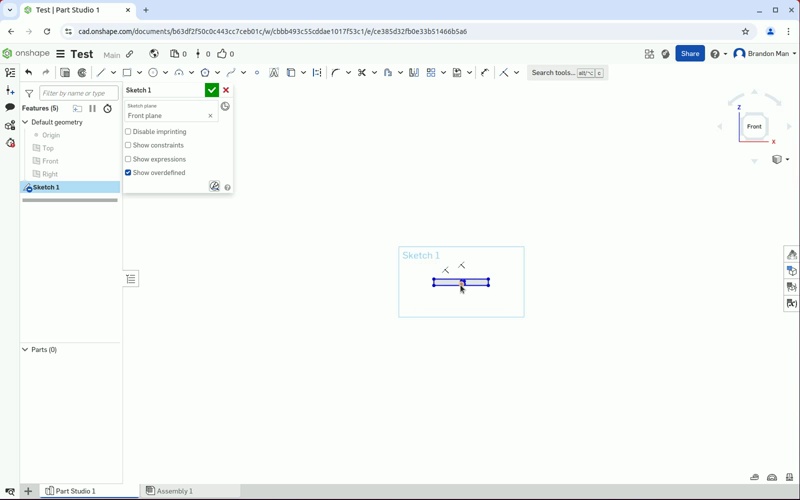
scroll(6)
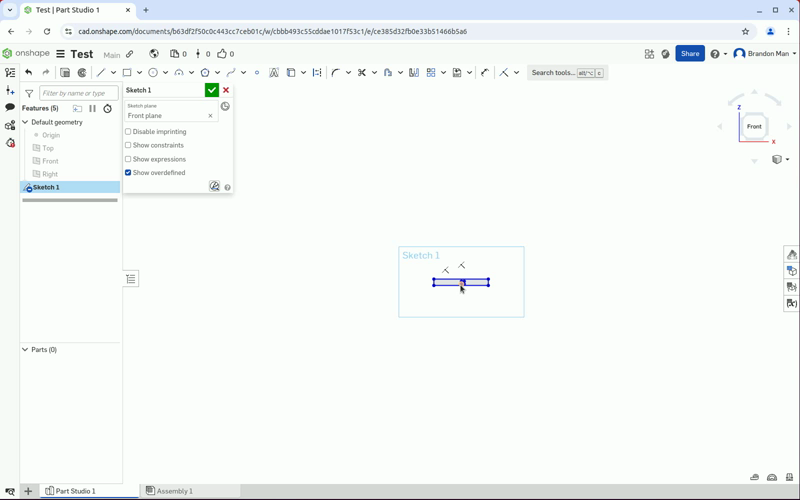
scroll(6)
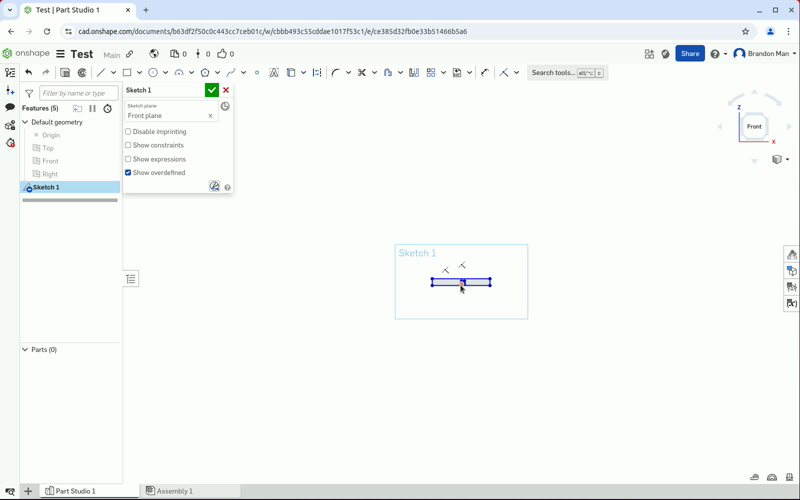
scroll(6)
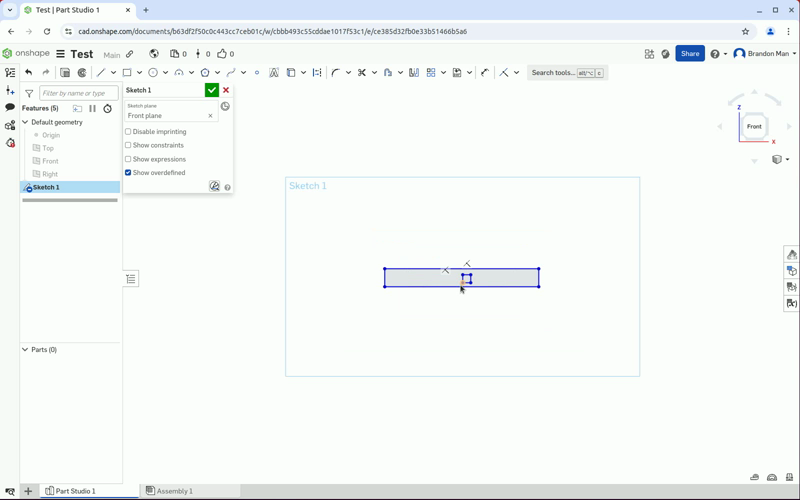
scroll(6)
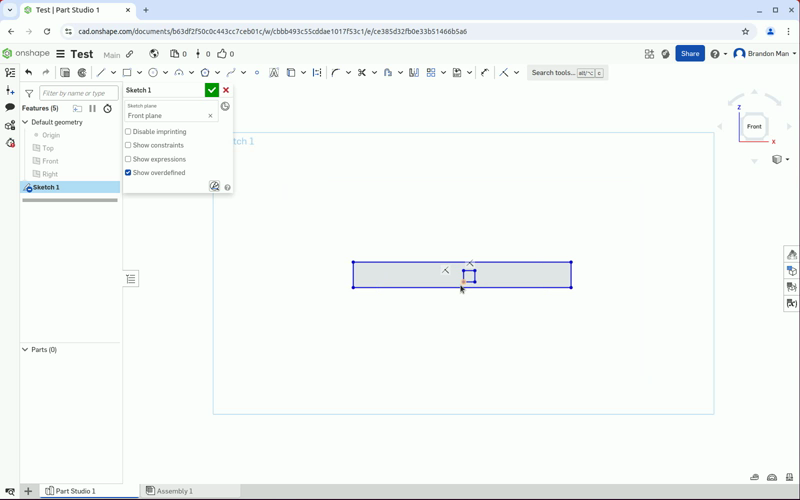
scroll(6)
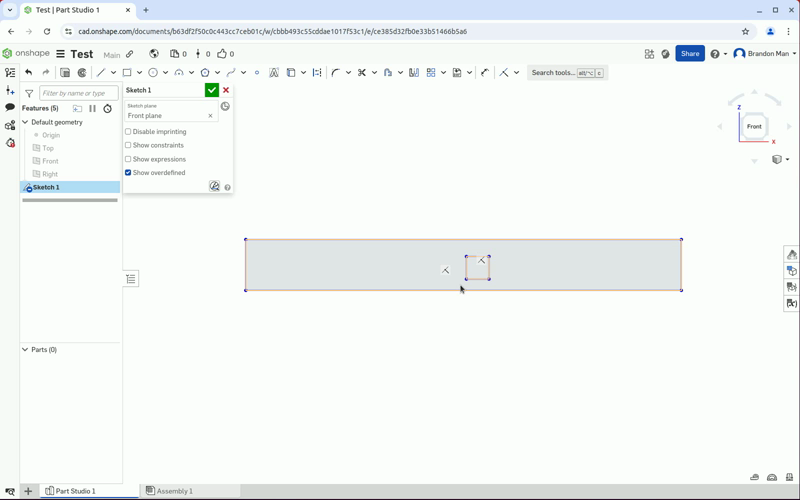
click(460, 284)
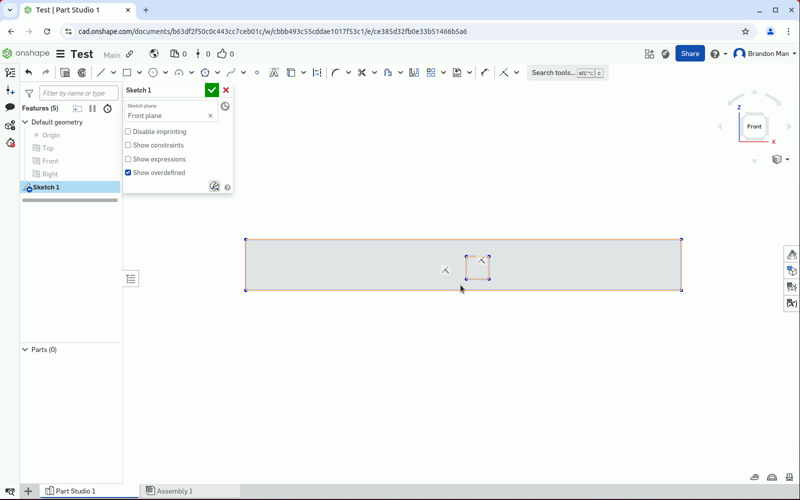
scroll(-6)
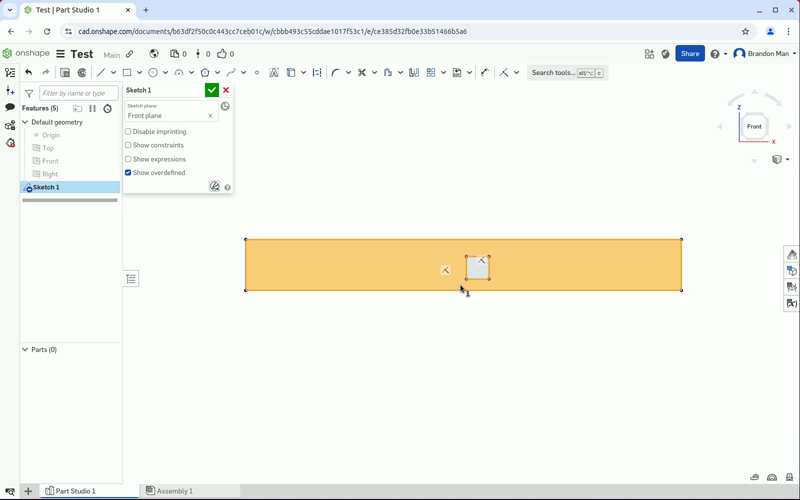
scroll(-6)
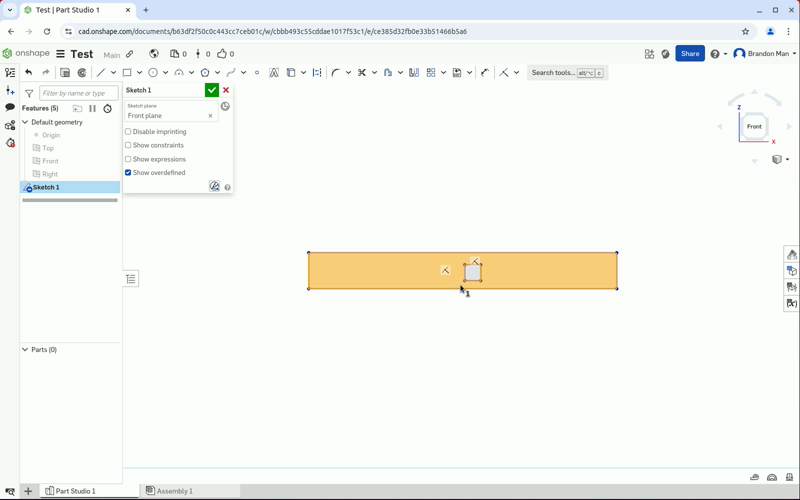
scroll(-6)
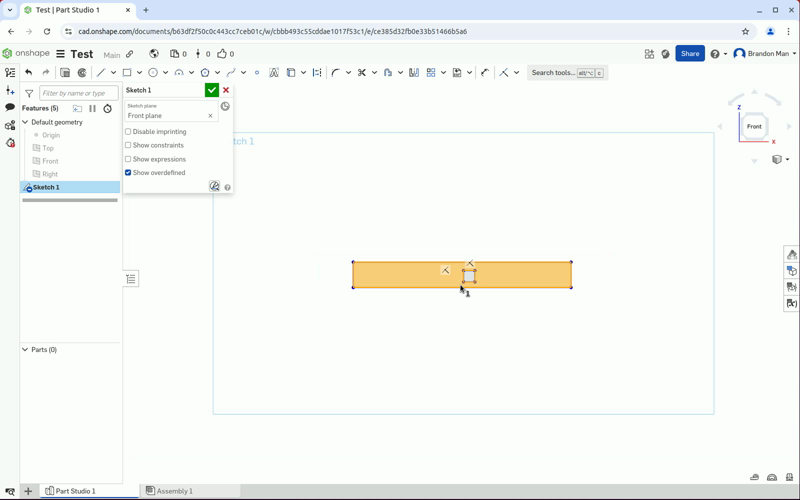
scroll(-6)
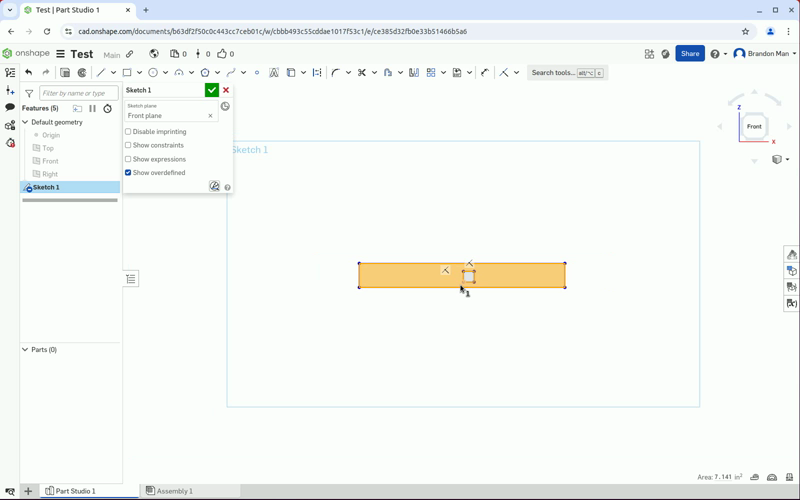
scroll(-6)
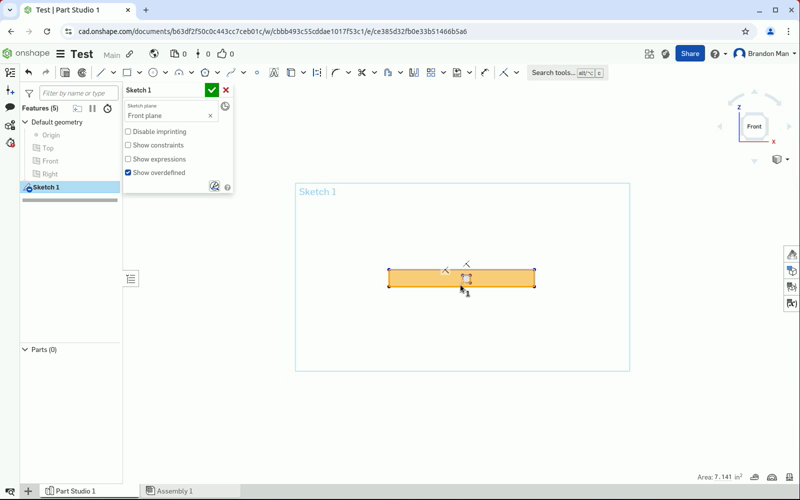
scroll(-6)
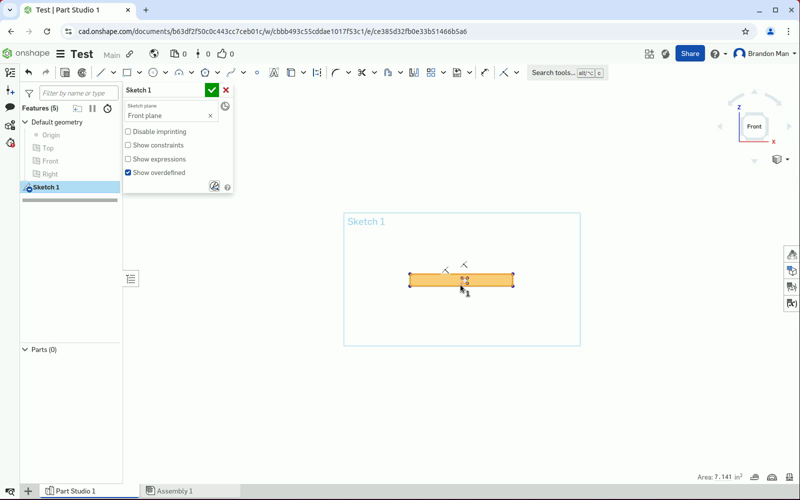
scroll(-6)
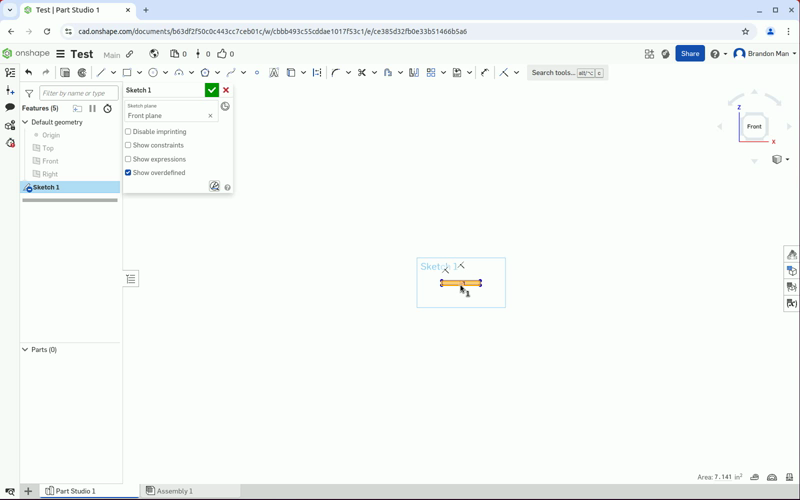
mouse_move(73, 352)
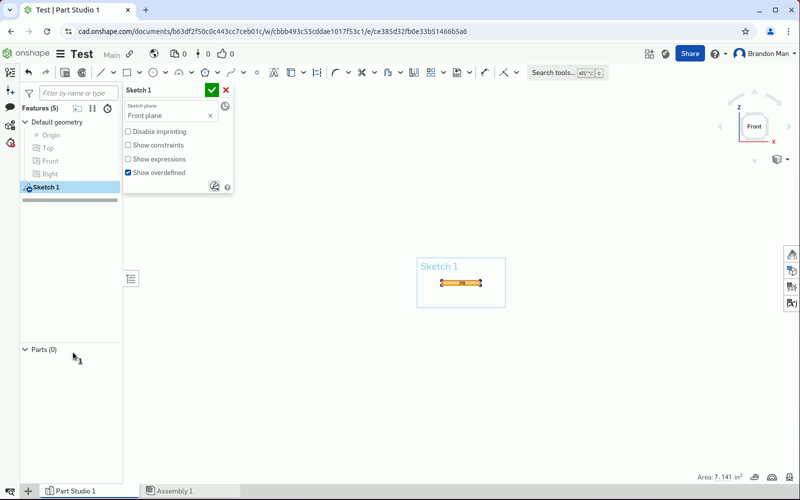
key(shift+y)
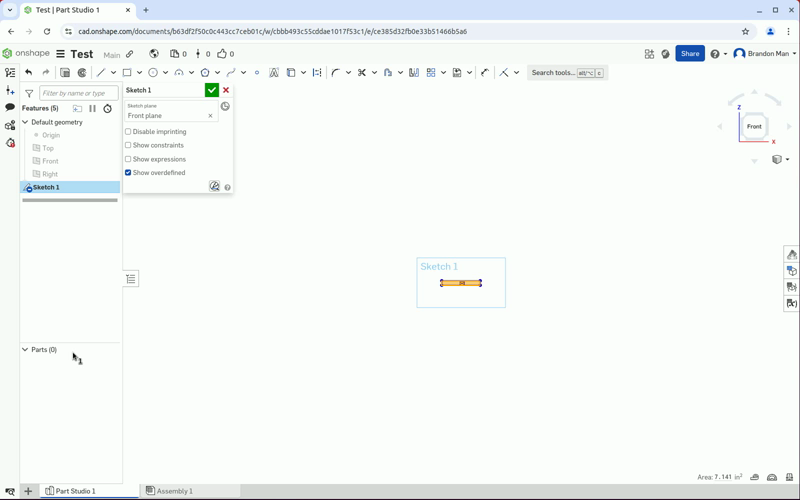
key(shift+e)
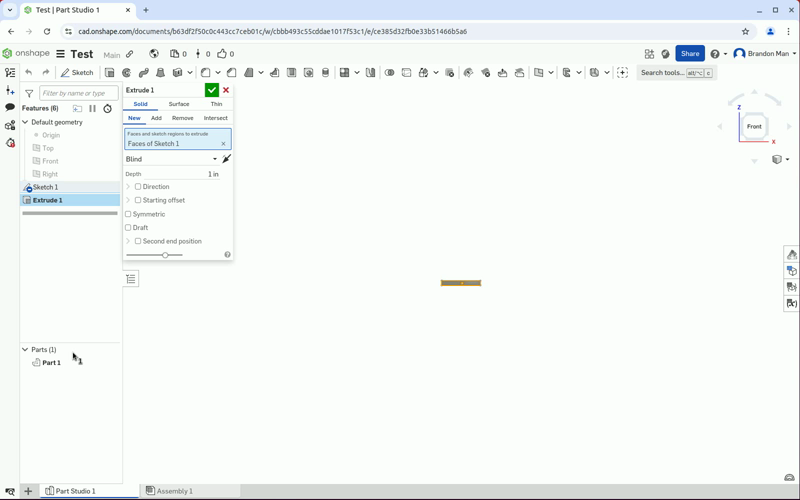
mouse_move(143, 106)
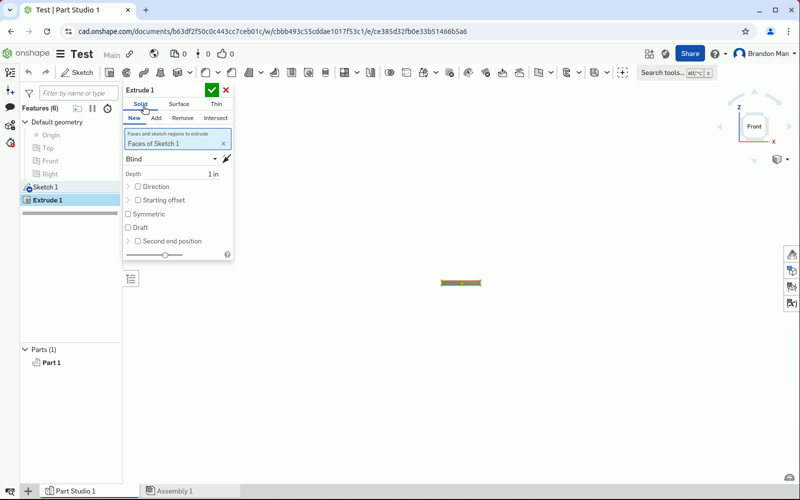
click(143, 106)
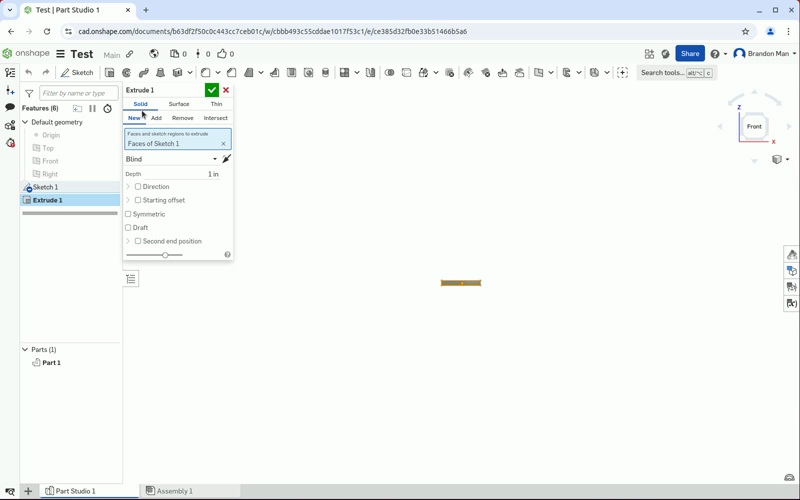
mouse_move(137, 120)
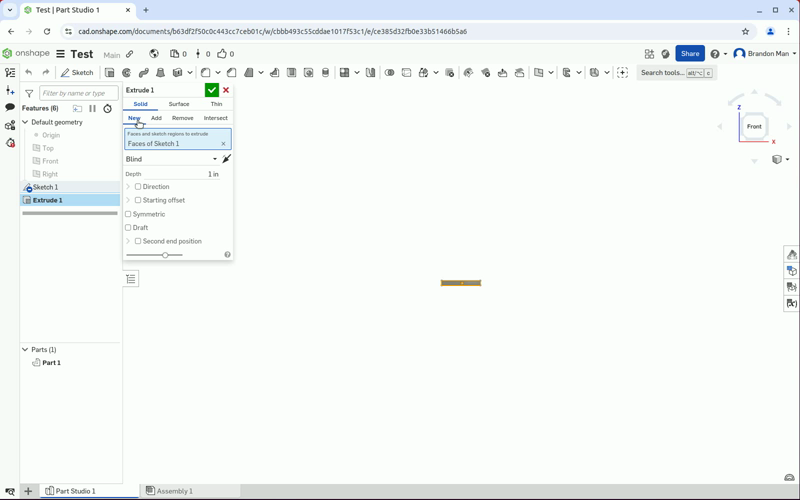
click(137, 120)
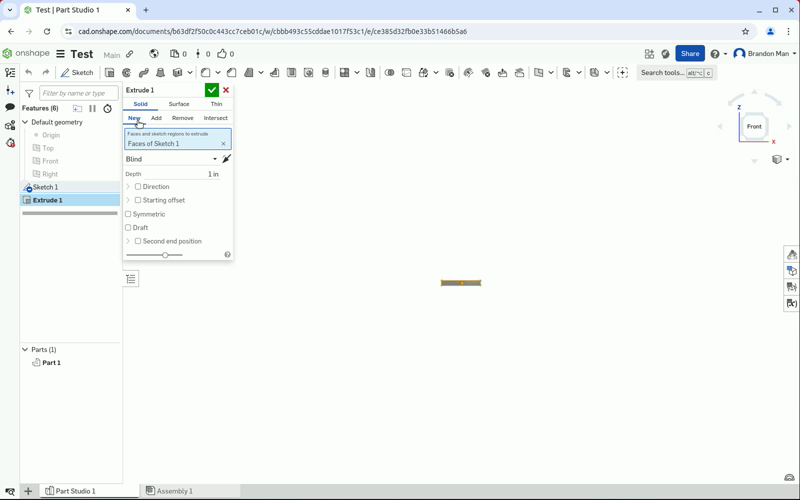
key(tab, 4)
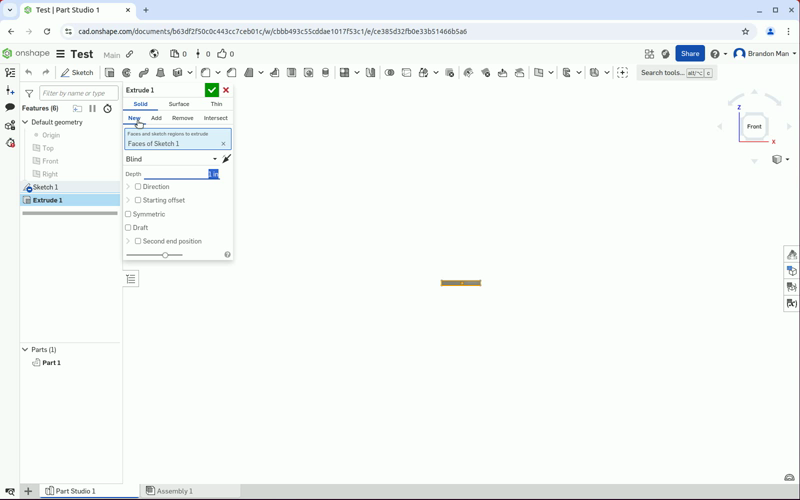
text(5.777)
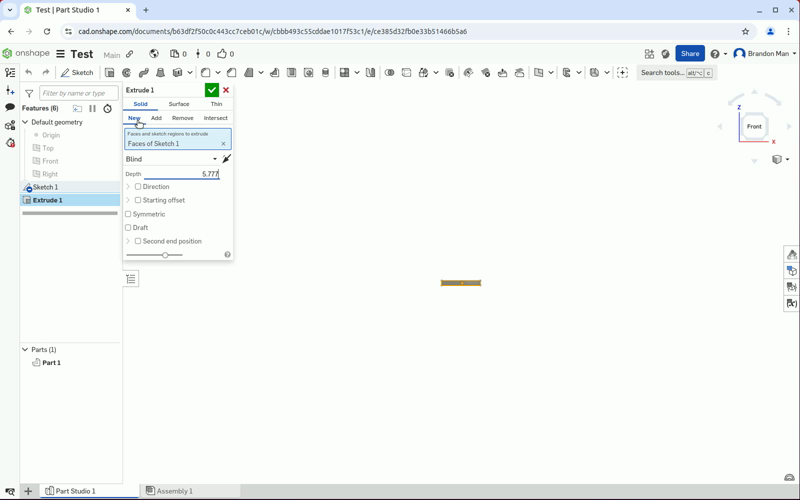
key(enter)
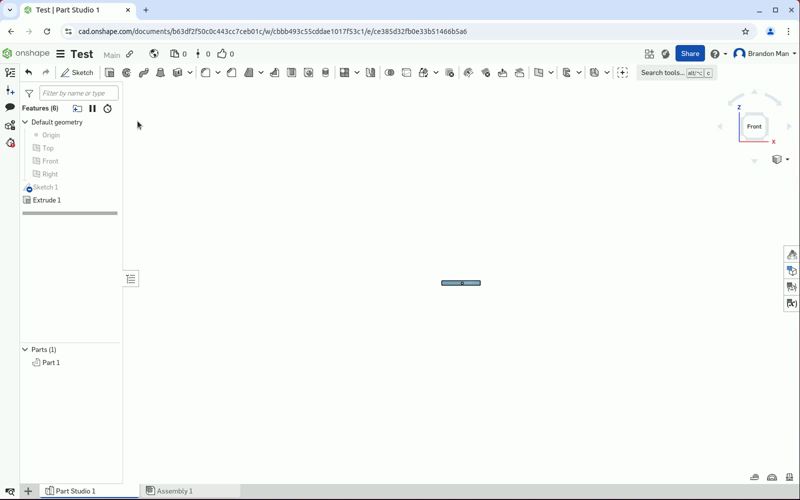
key(shift+h)
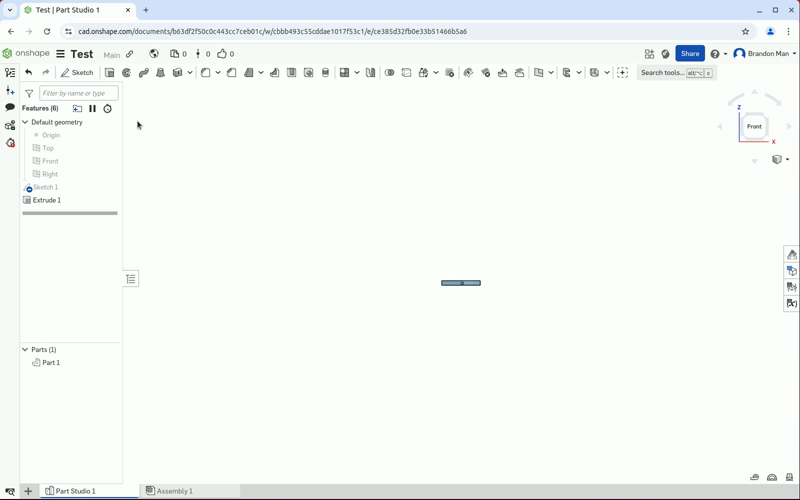
key(shift+h)
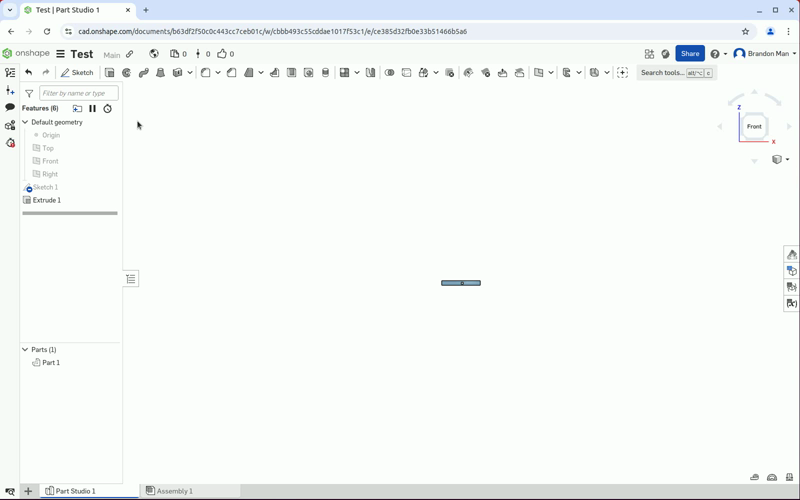
mouse_move(73, 189)
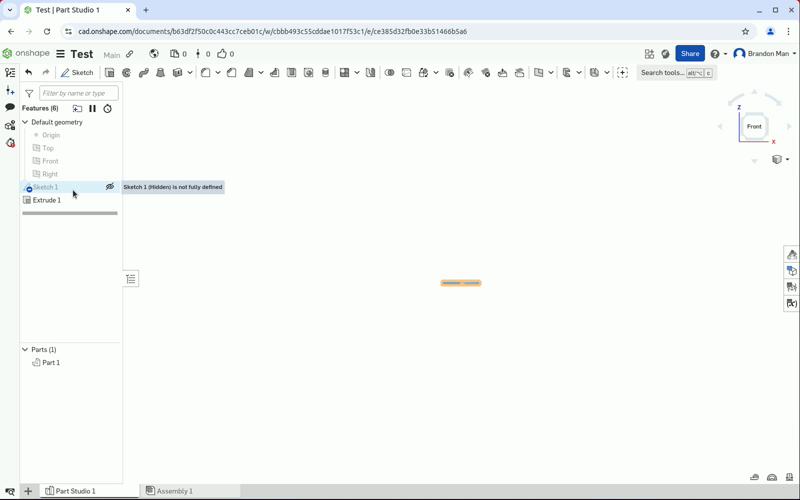
click(73, 189)
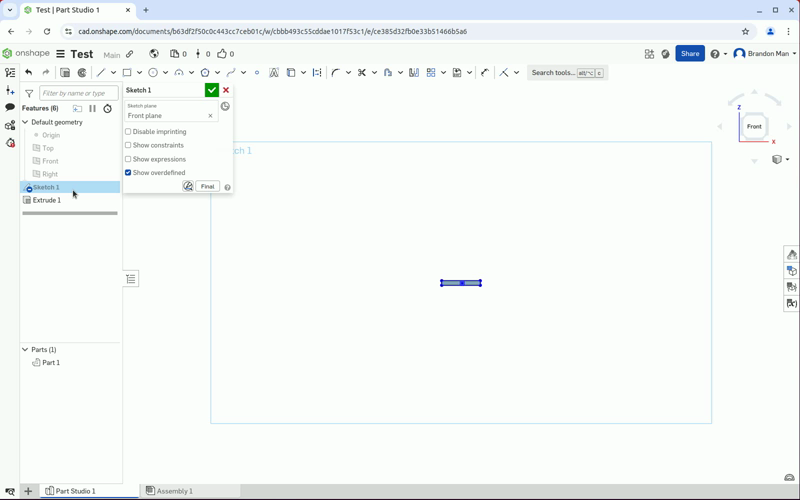
mouse_move(229, 92)
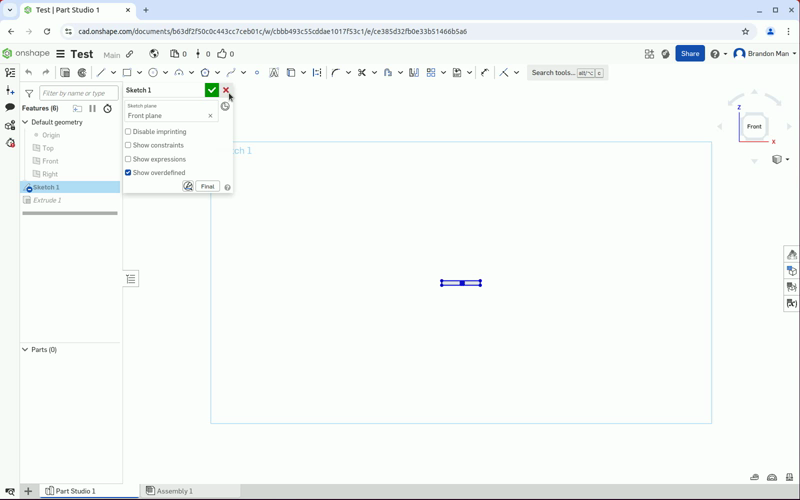
click(229, 92)
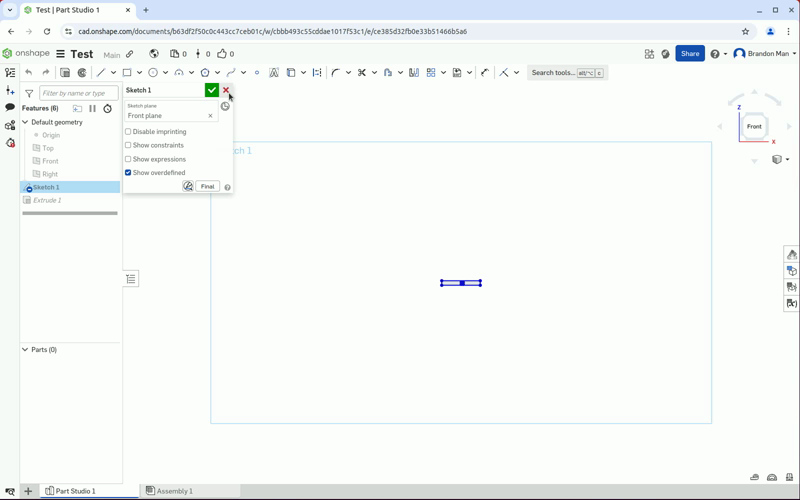
key(shift+s)
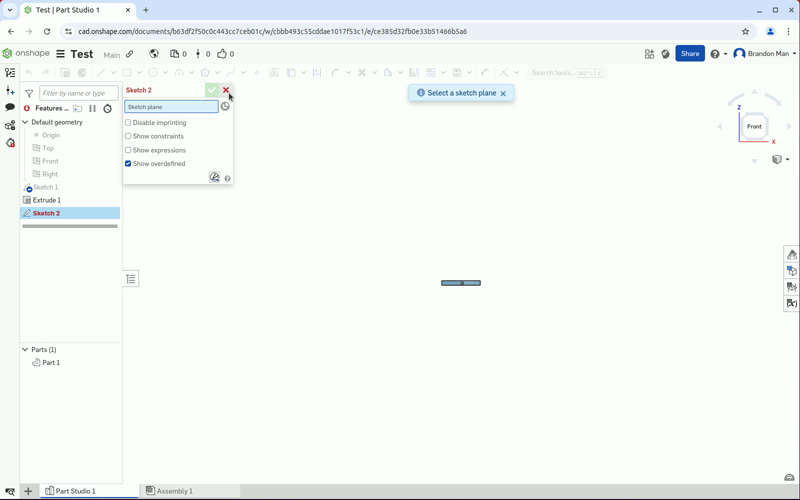
mouse_move(73, 163)
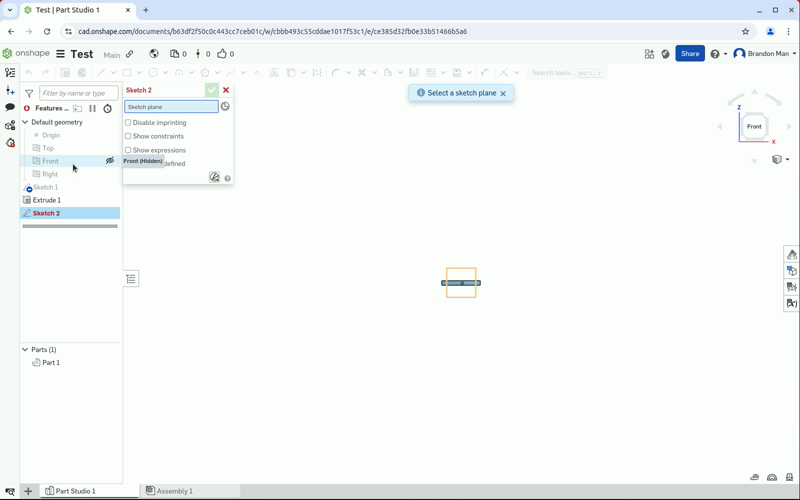
click(73, 163)
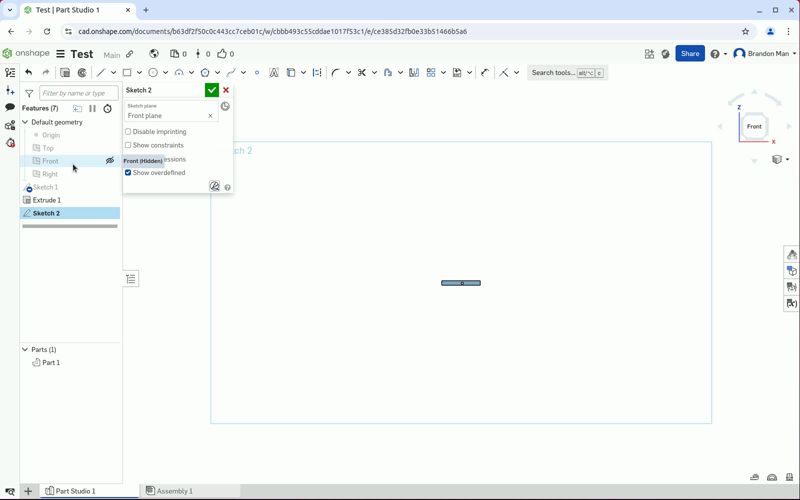
mouse_move(73, 352)
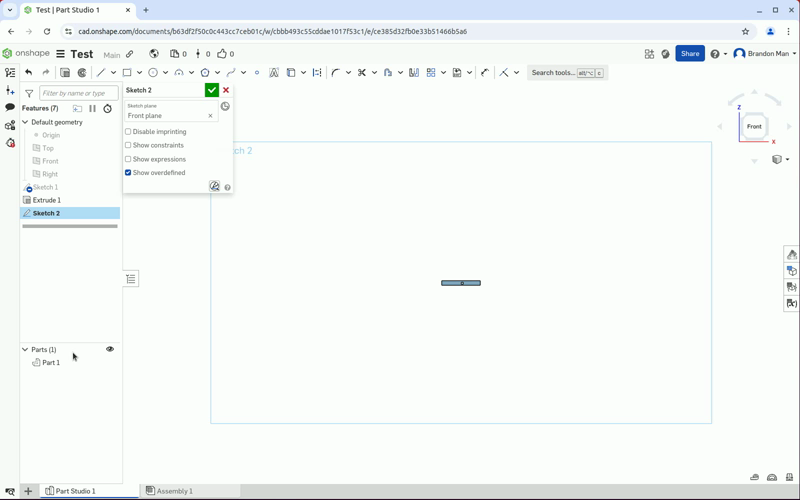
key(y)
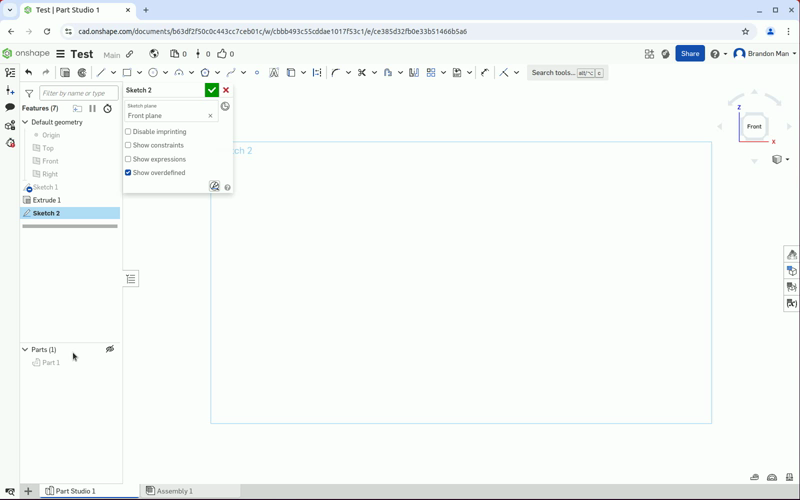
key(l)
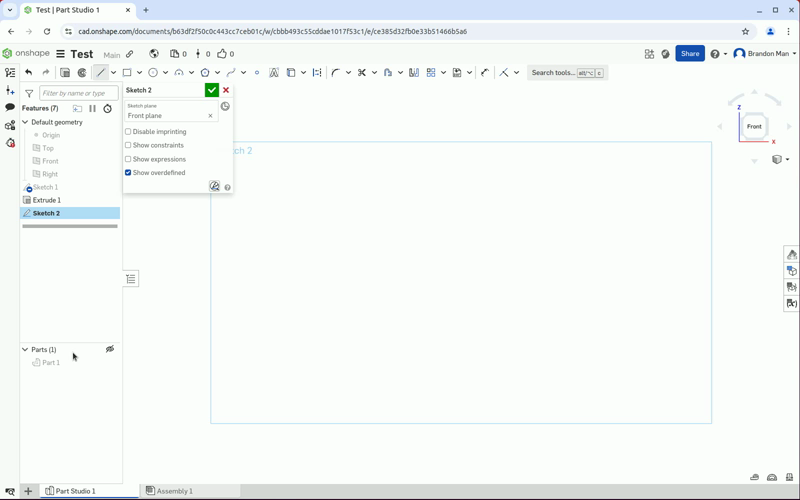
key_down(shift)
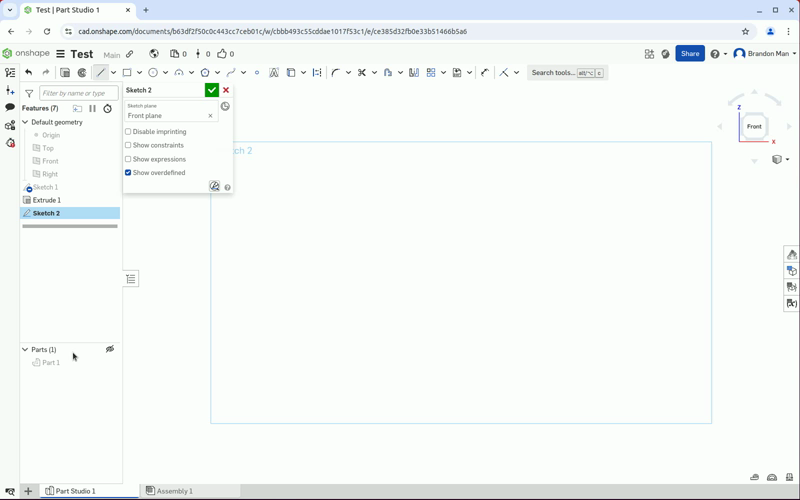
mouse_move(458, 284)
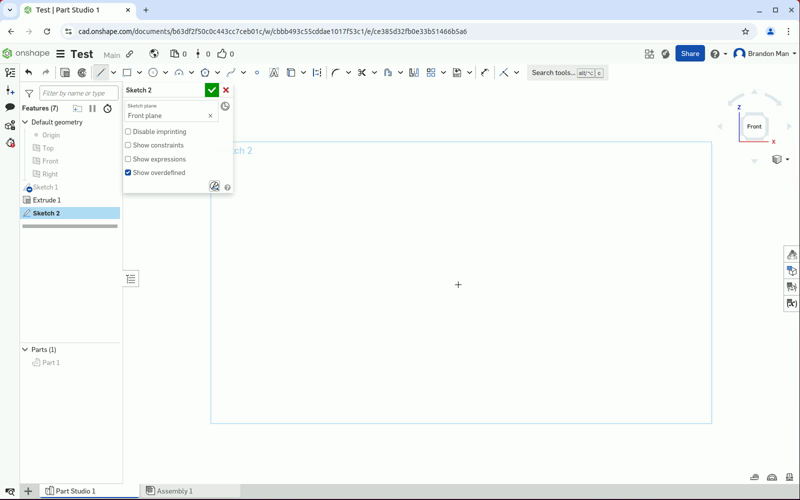
click(458, 284)
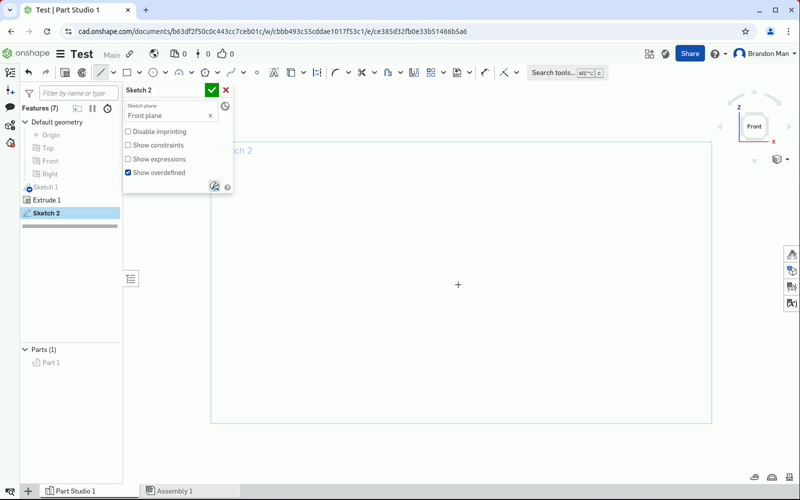
key_up(shift)
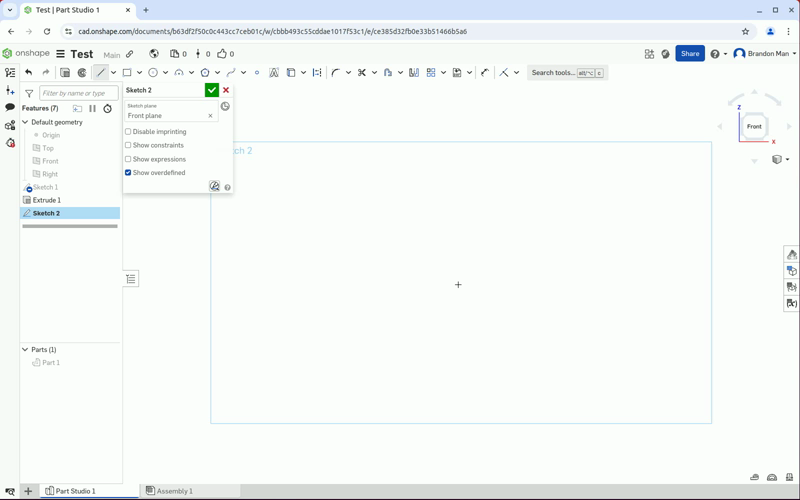
key_down(shift)
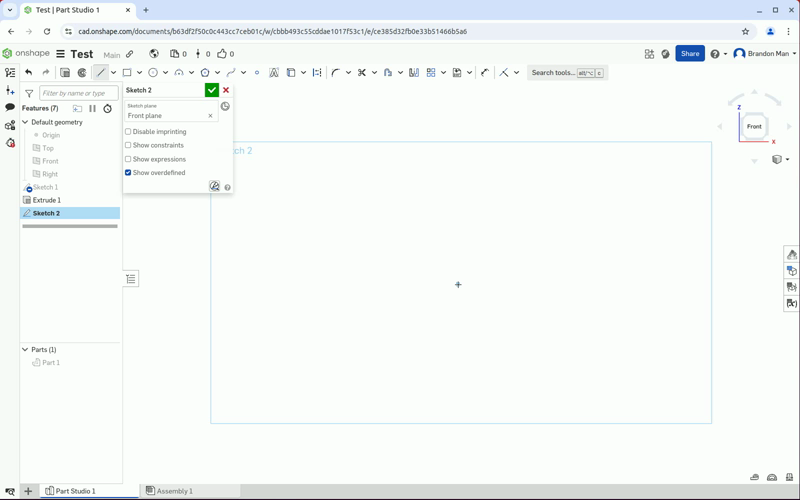
mouse_move(488, 284)
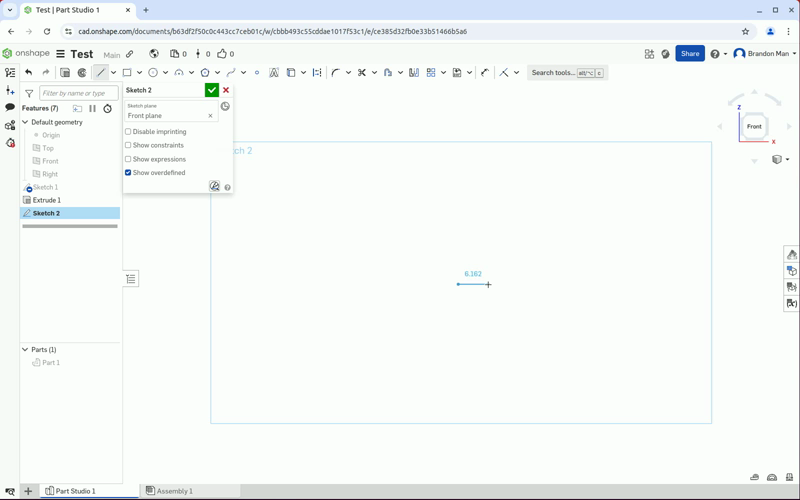
mouse_move(462, 284)
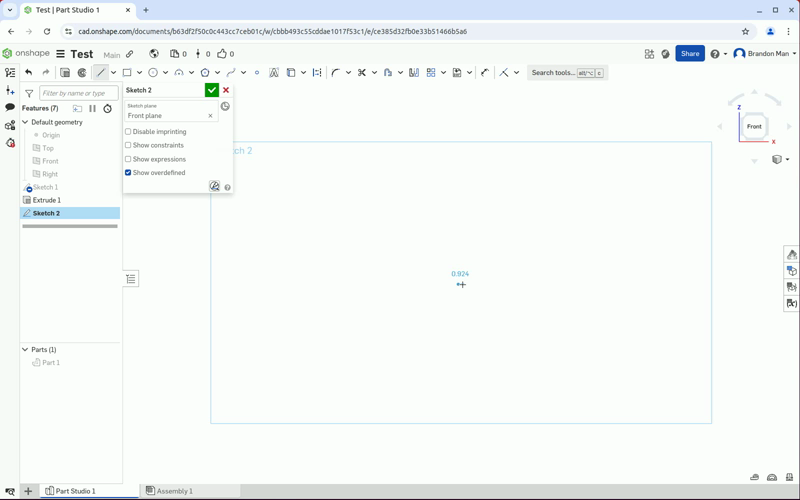
scroll(6)
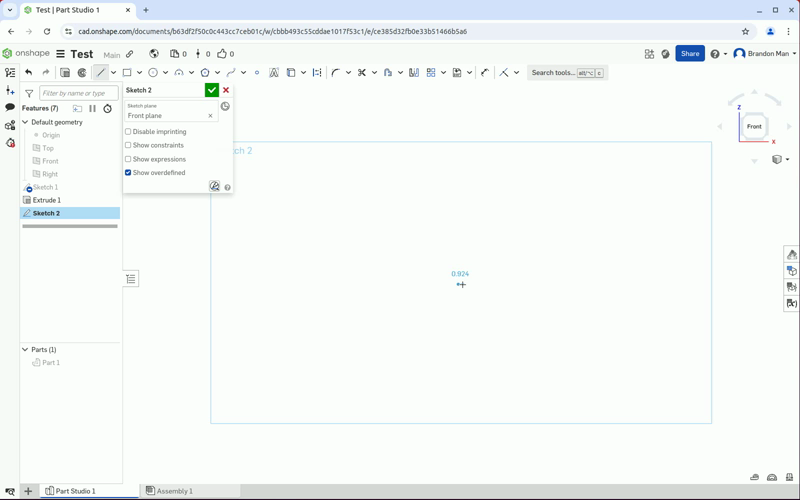
scroll(6)
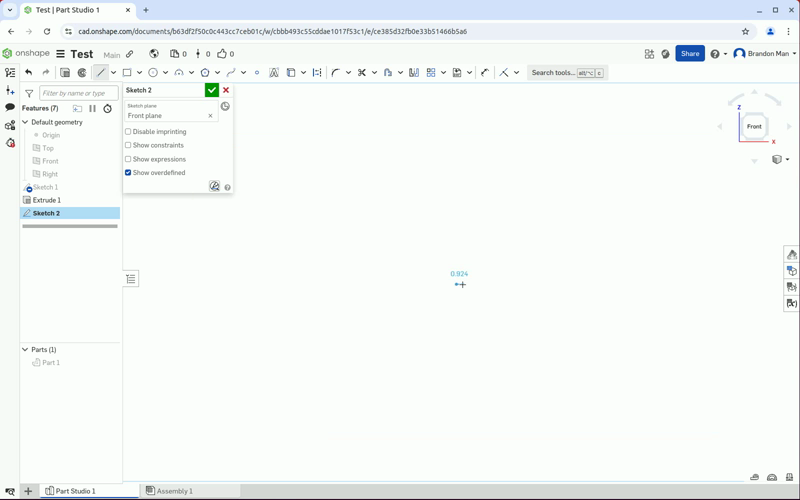
scroll(6)
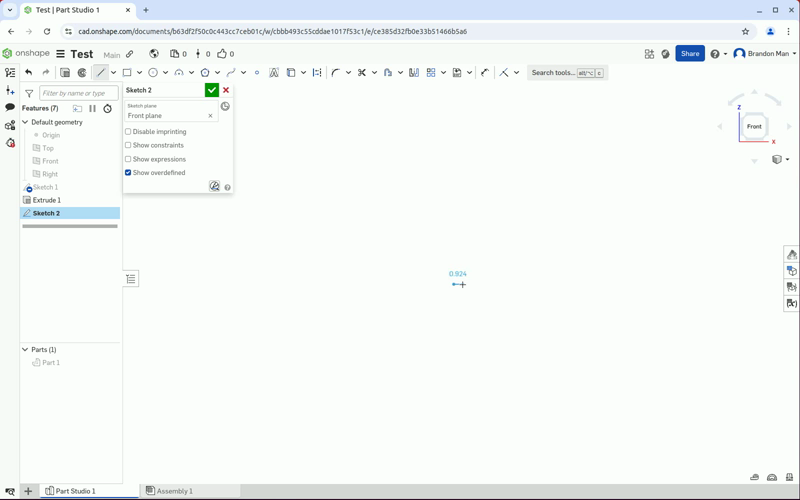
scroll(6)
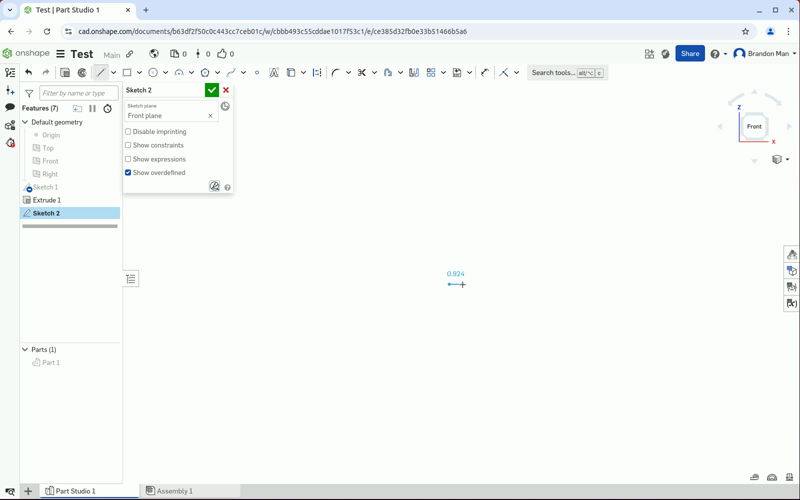
scroll(6)
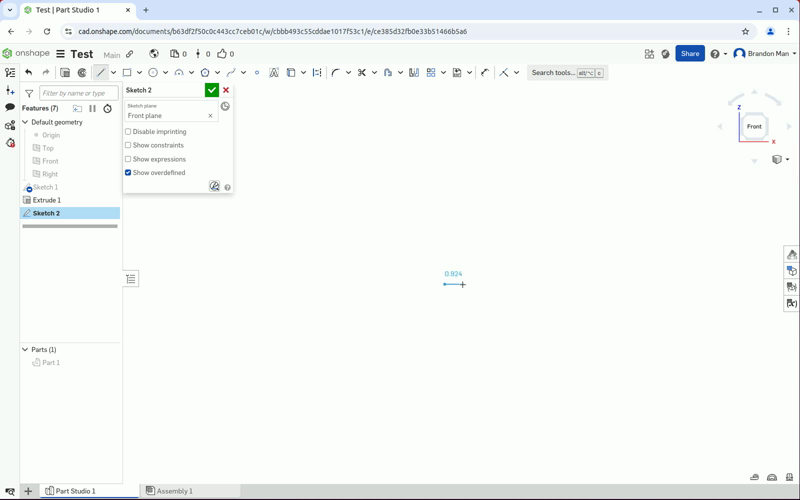
scroll(6)
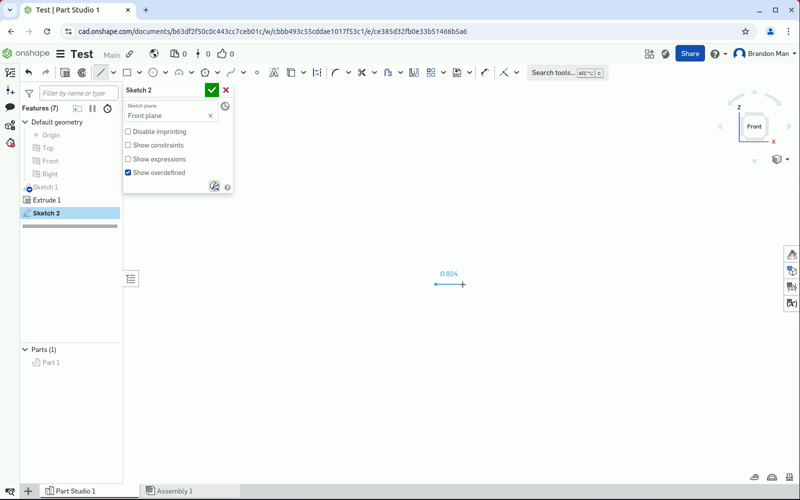
scroll(6)
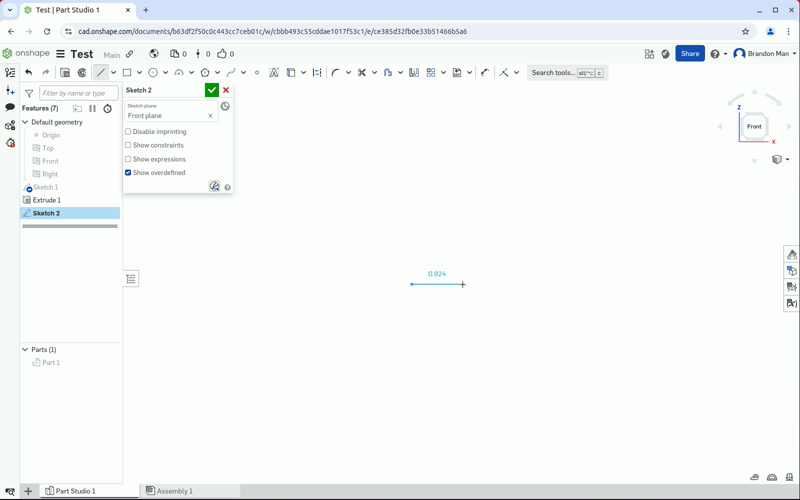
click(462, 284)
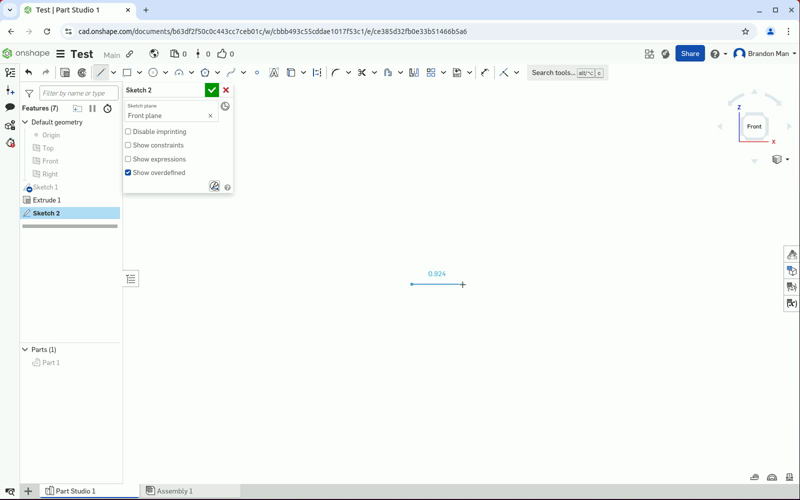
scroll(-6)
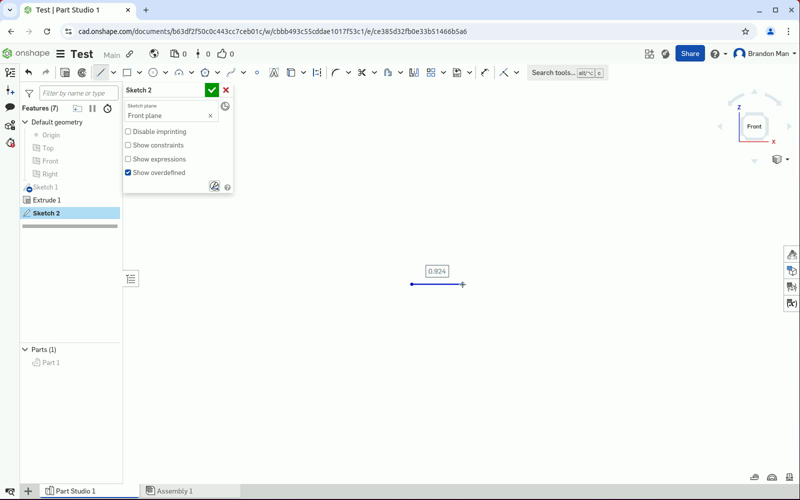
scroll(-6)
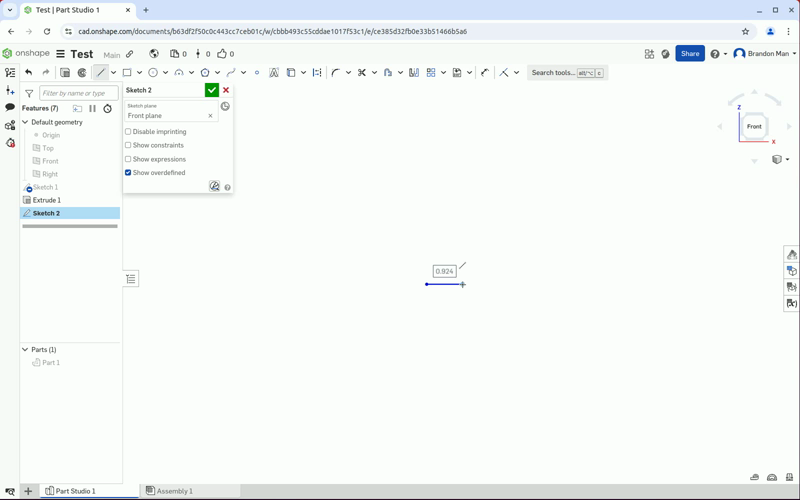
scroll(-6)
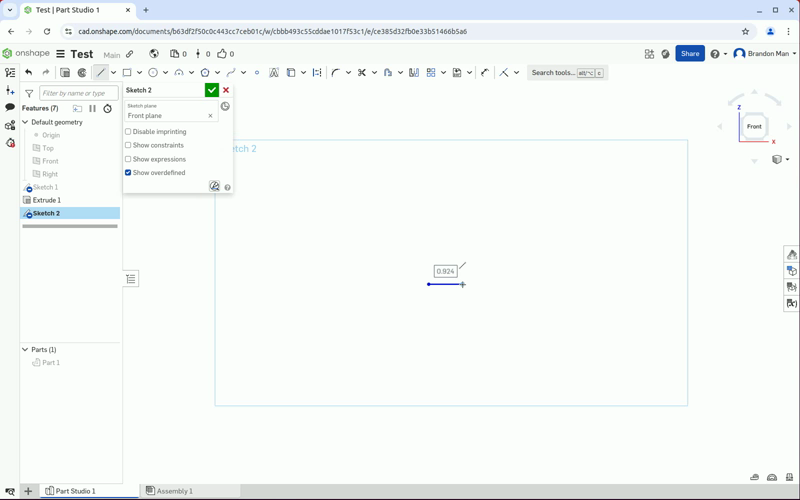
scroll(-6)
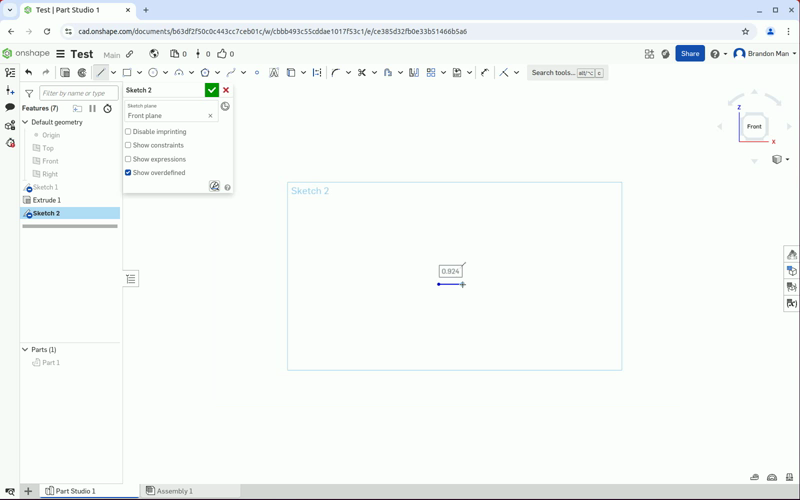
scroll(-6)
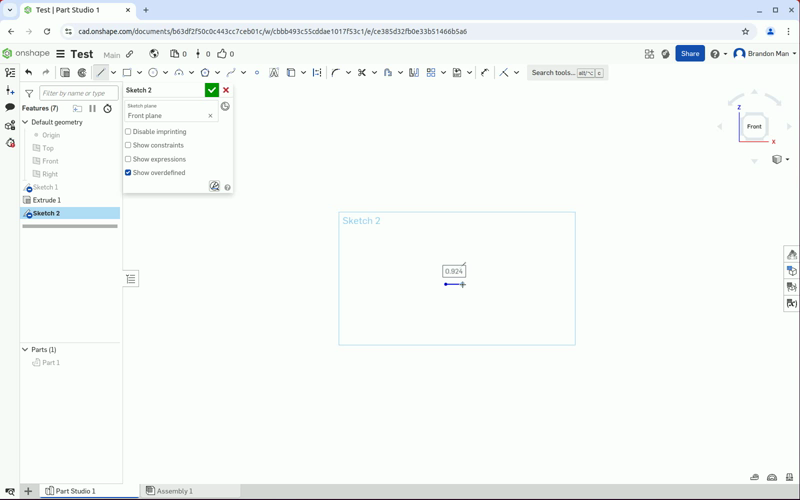
scroll(-6)
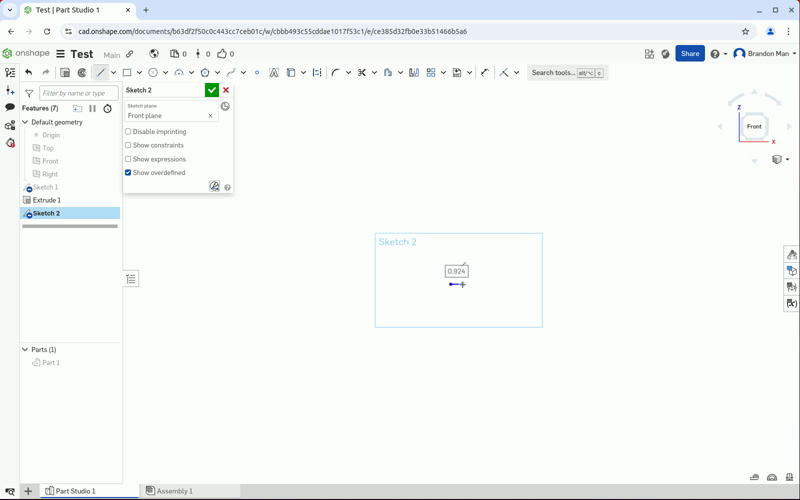
scroll(-6)
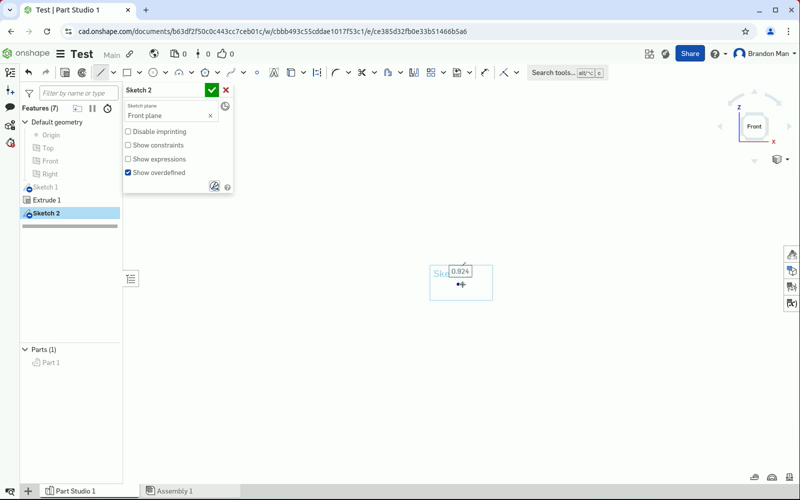
key_up(shift)
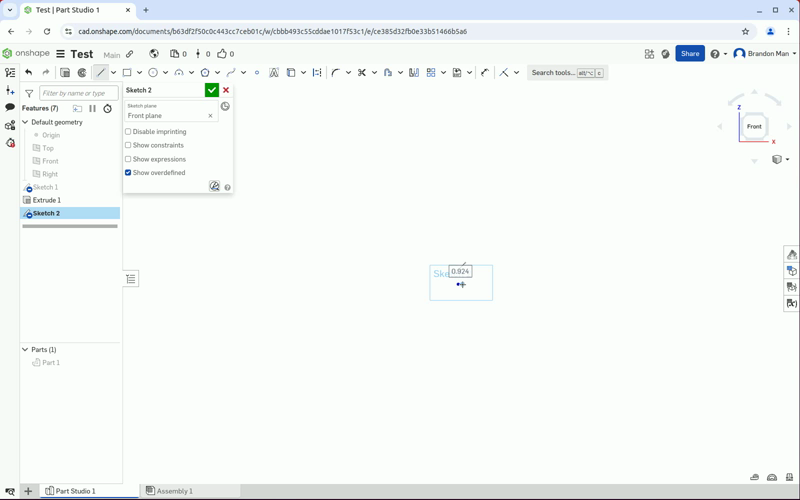
key_down(shift)
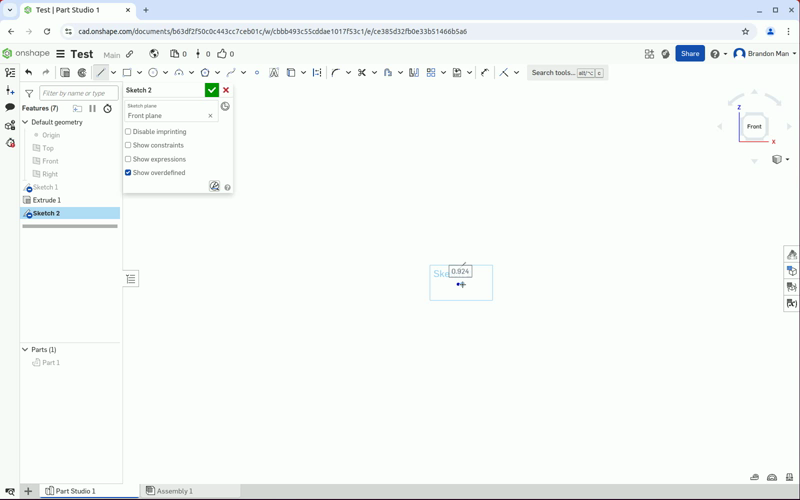
mouse_move(492, 284)
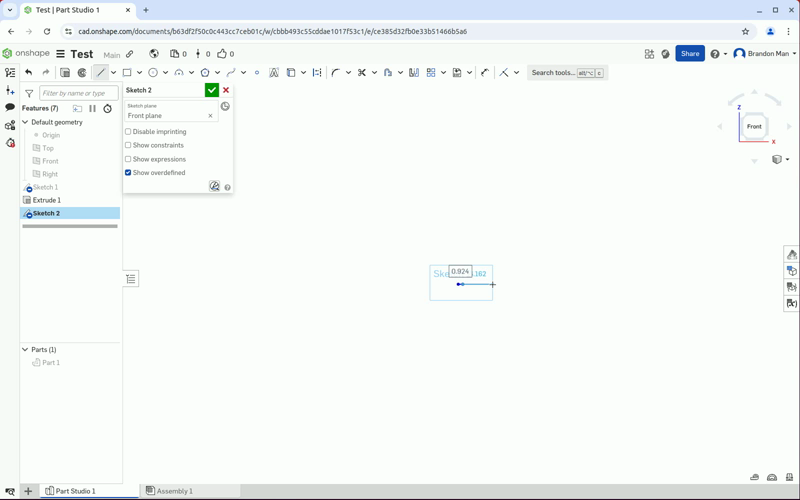
mouse_move(462, 279)
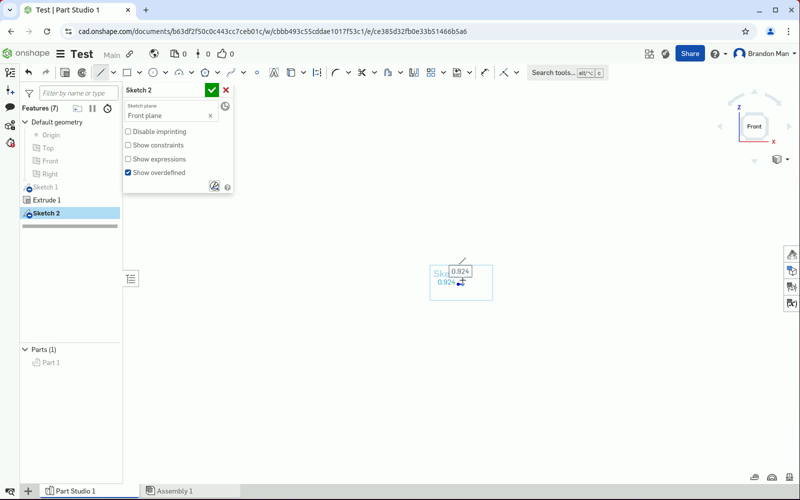
scroll(6)
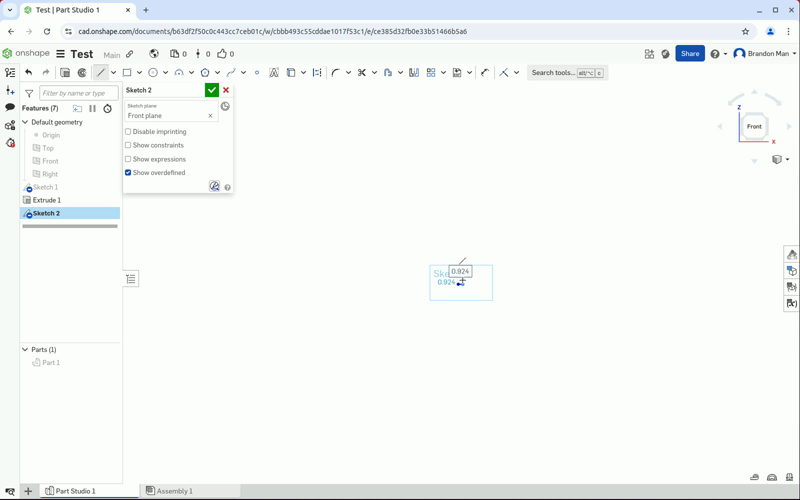
scroll(6)
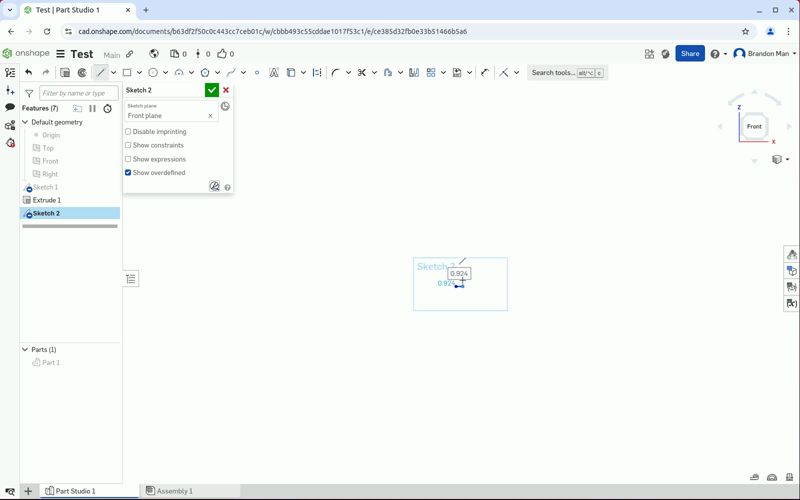
scroll(6)
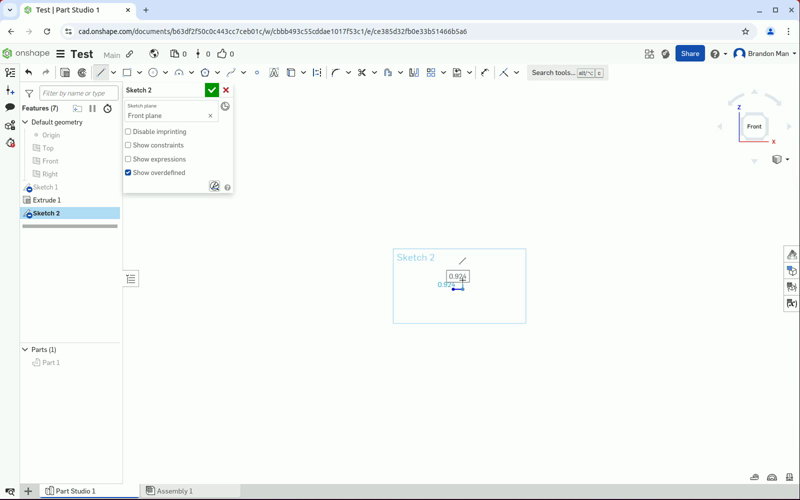
scroll(6)
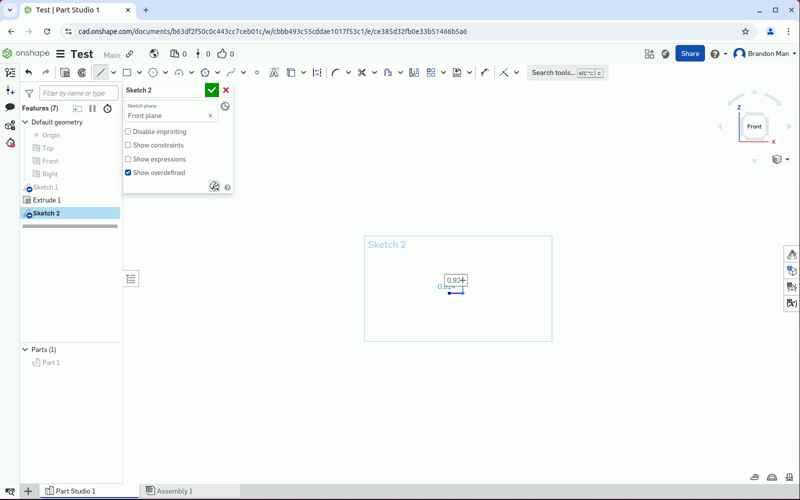
scroll(6)
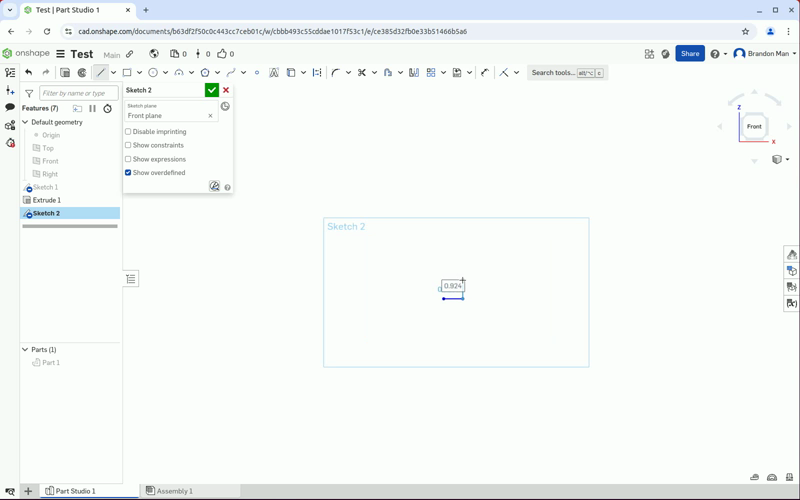
scroll(6)
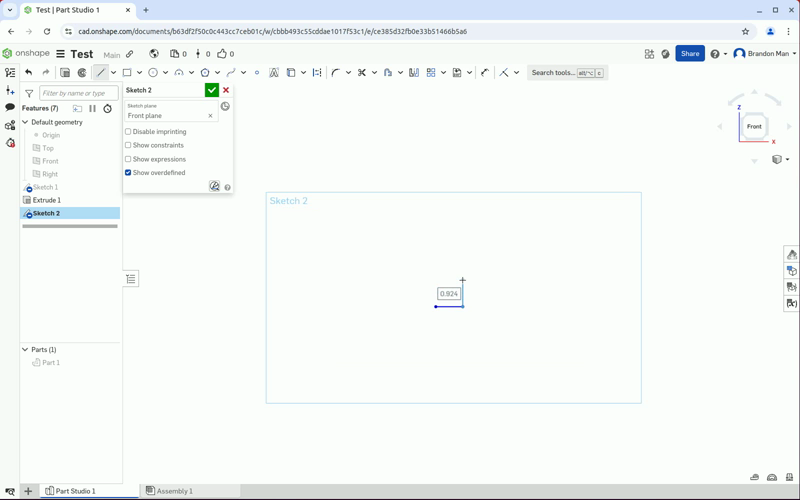
scroll(6)
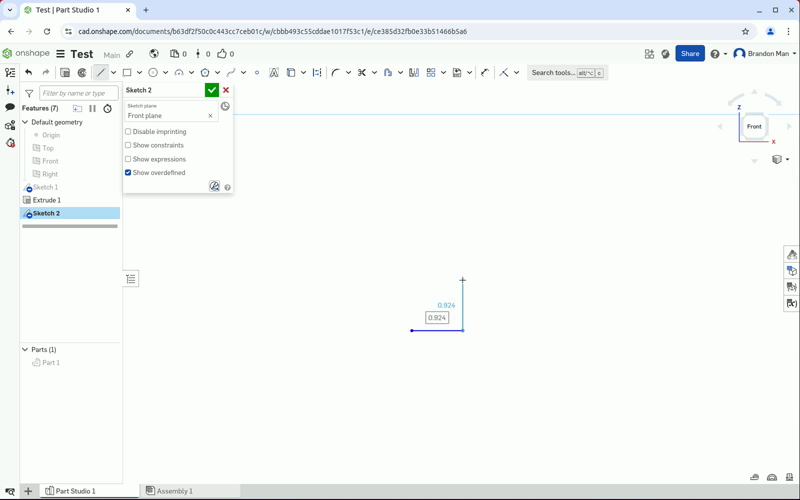
click(462, 279)
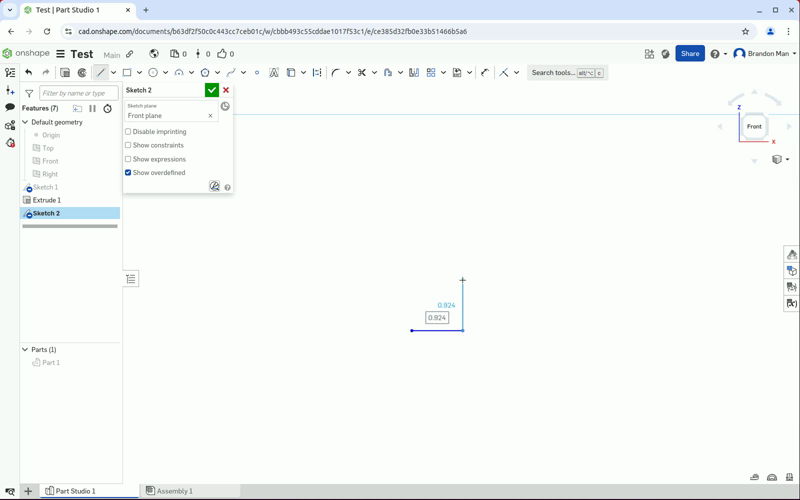
scroll(-6)
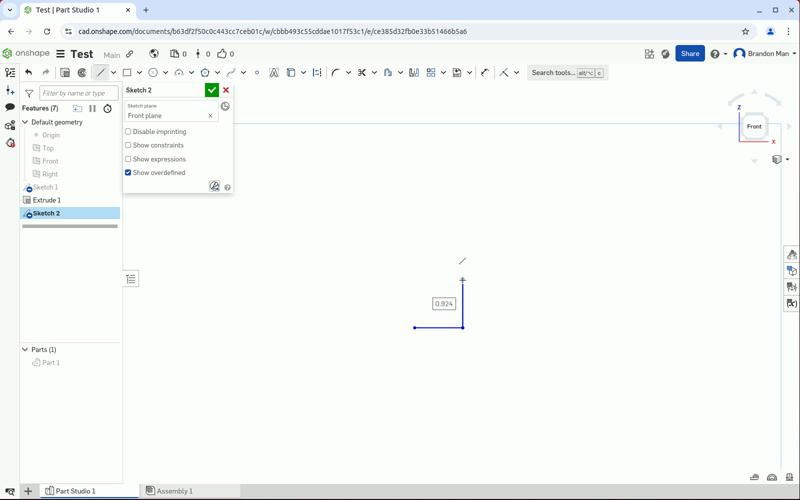
scroll(-6)
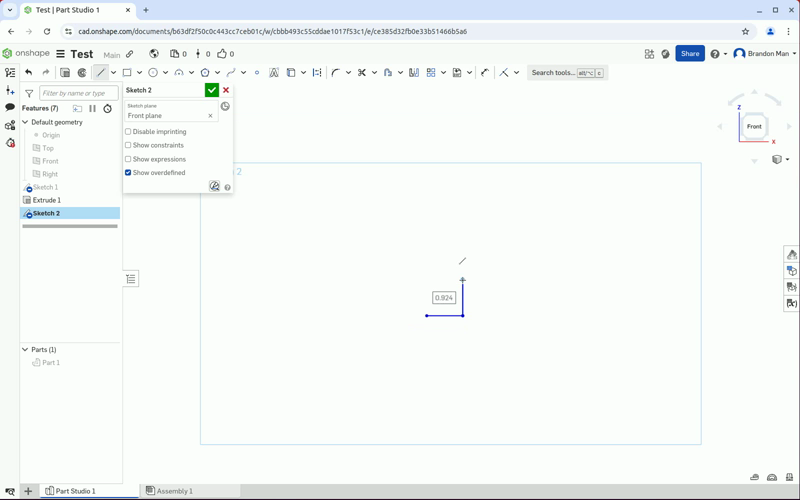
scroll(-6)
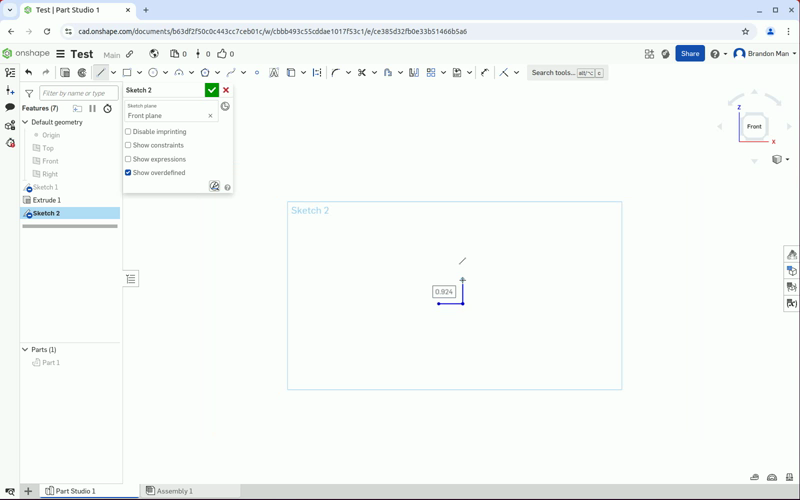
scroll(-6)
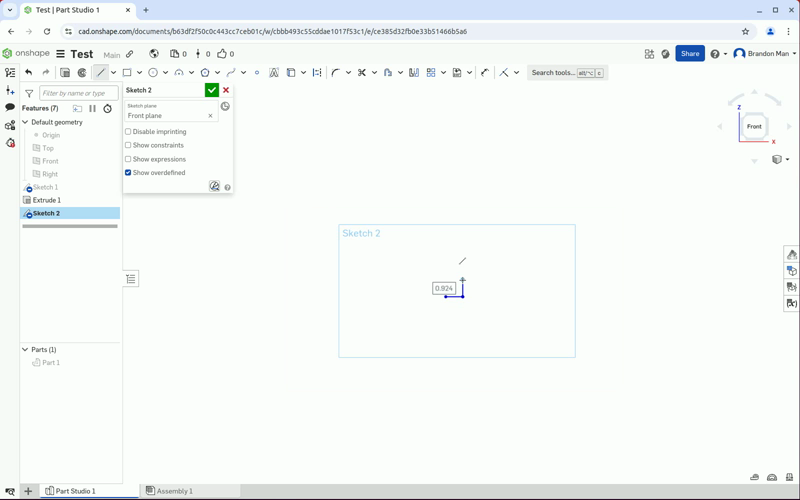
scroll(-6)
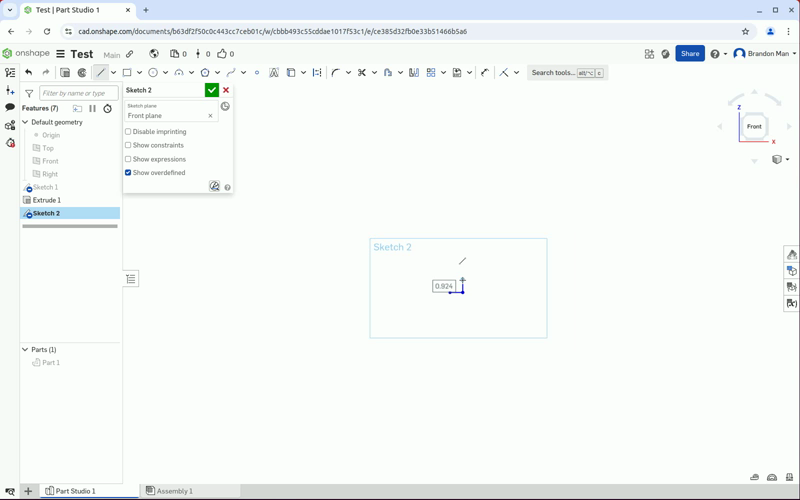
scroll(-6)
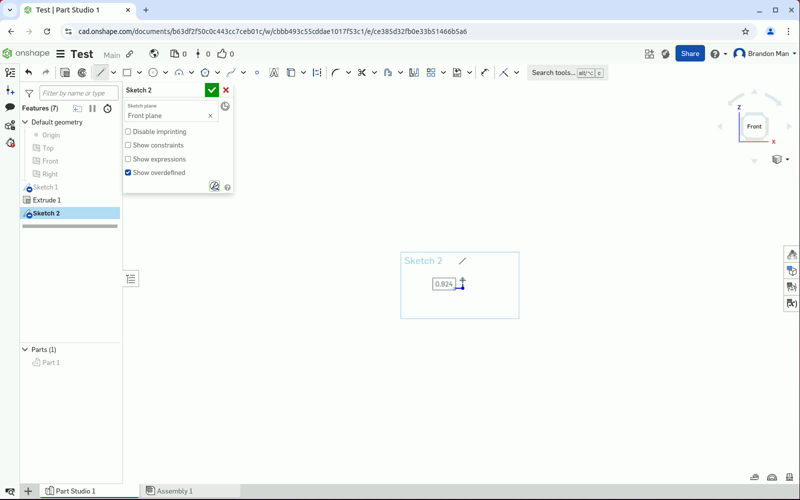
scroll(-6)
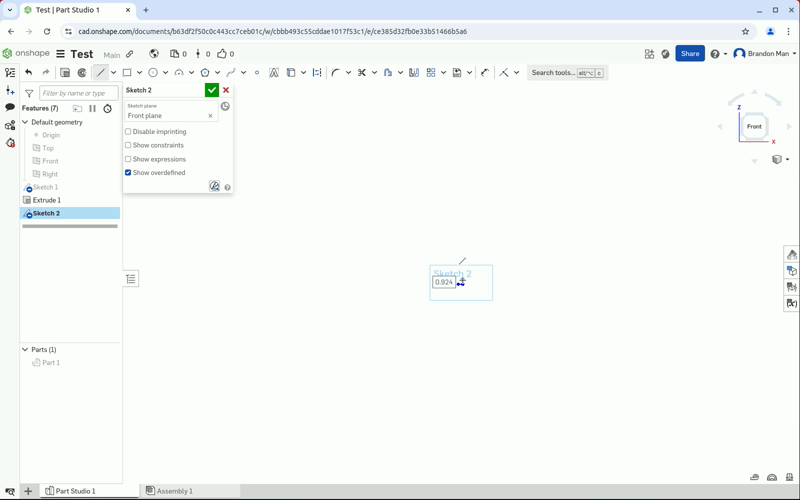
key_up(shift)
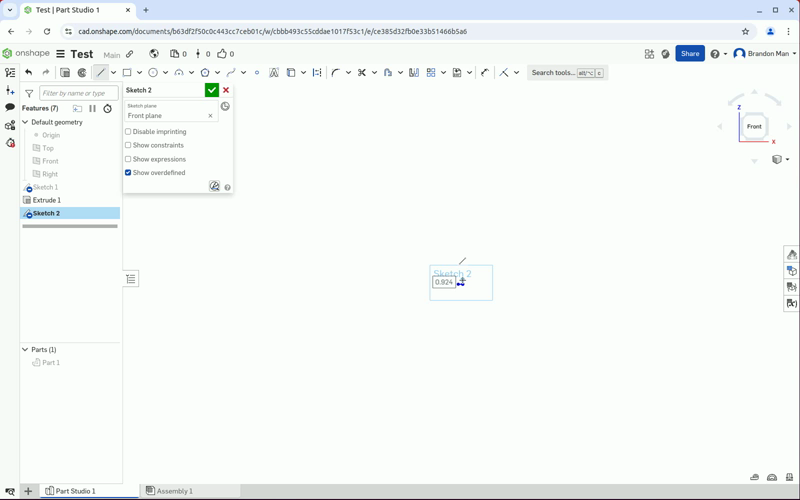
key_down(shift)
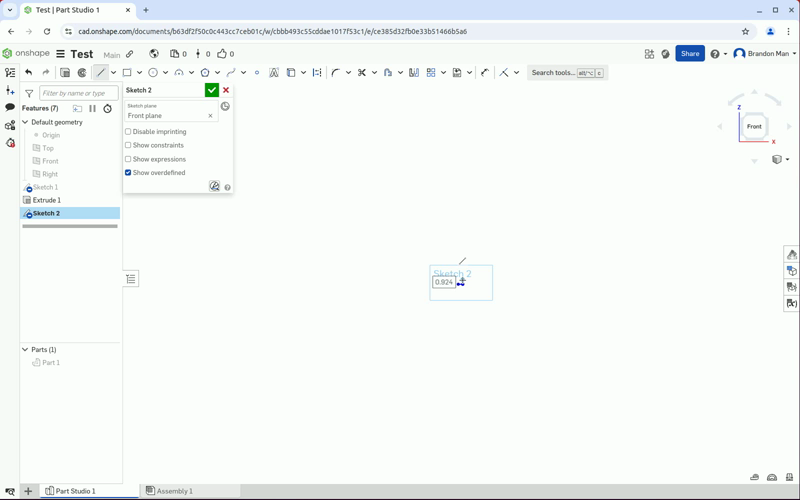
mouse_move(492, 279)
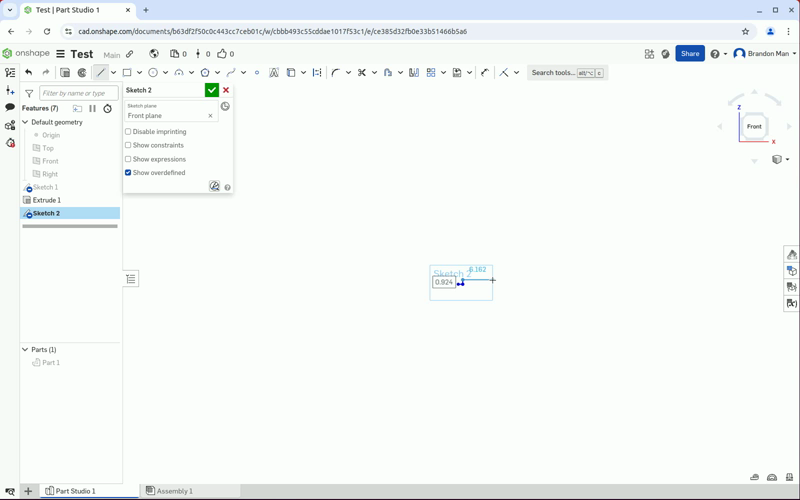
mouse_move(458, 279)
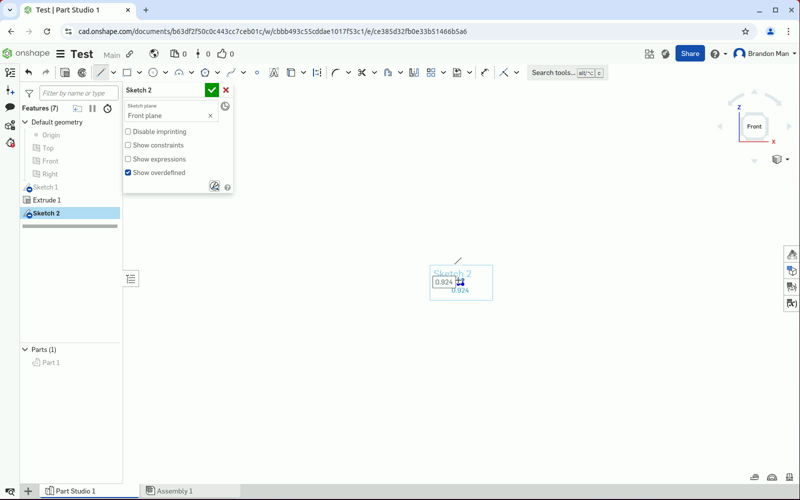
scroll(6)
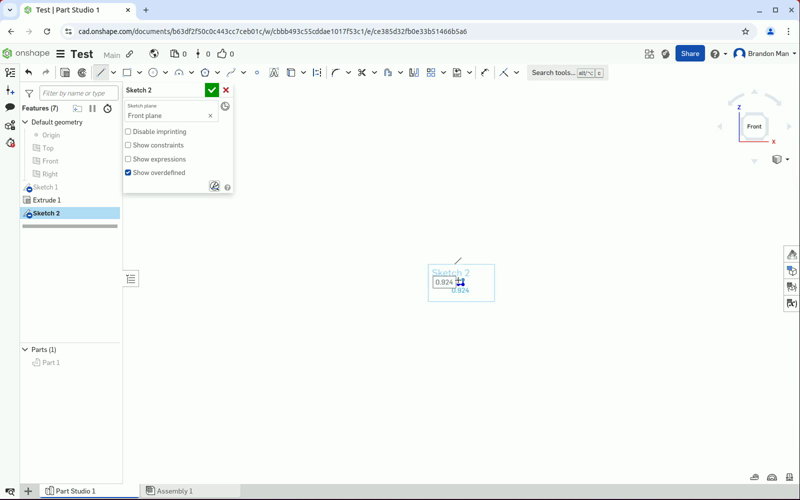
scroll(6)
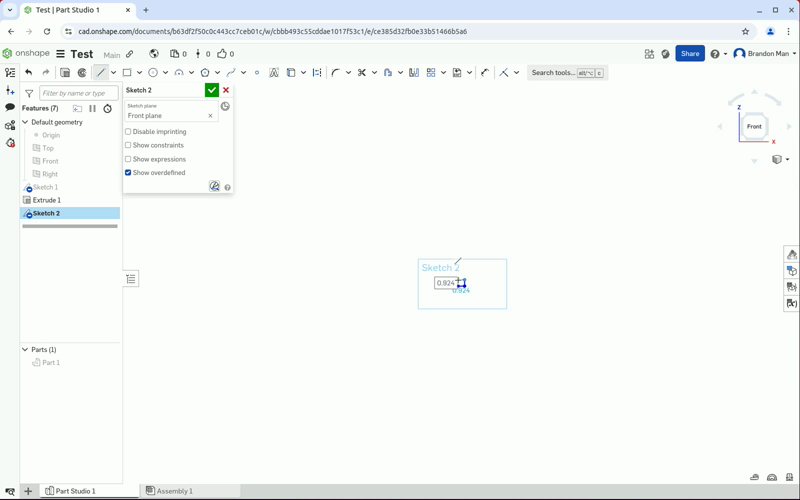
scroll(6)
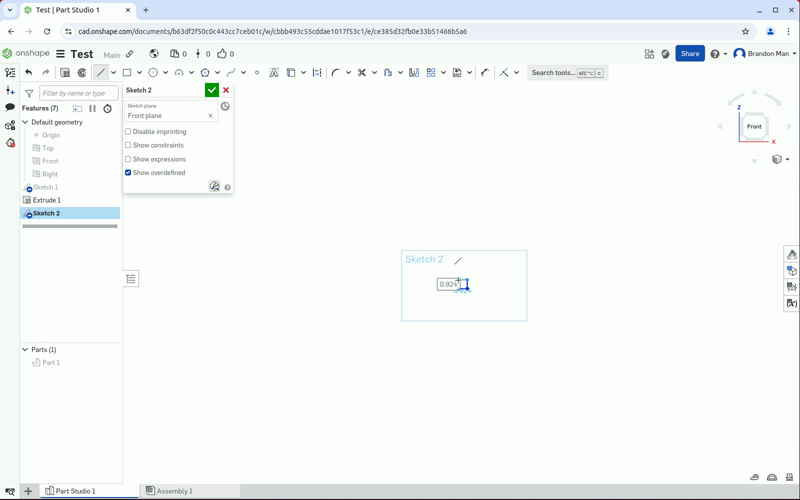
scroll(6)
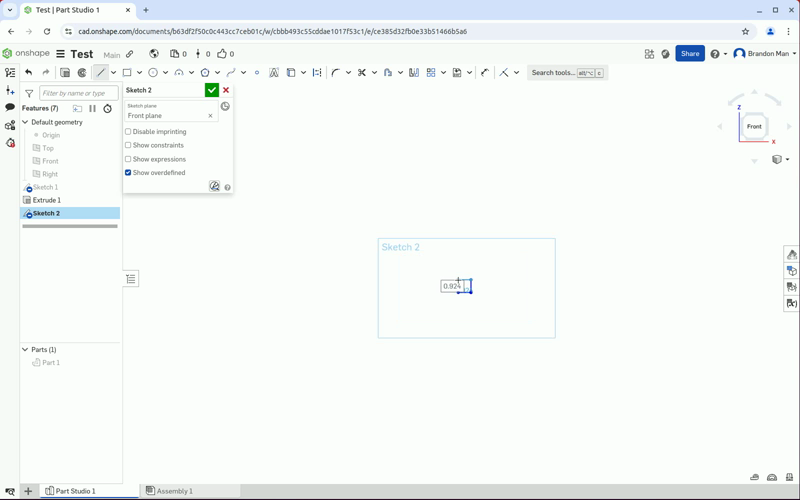
scroll(6)
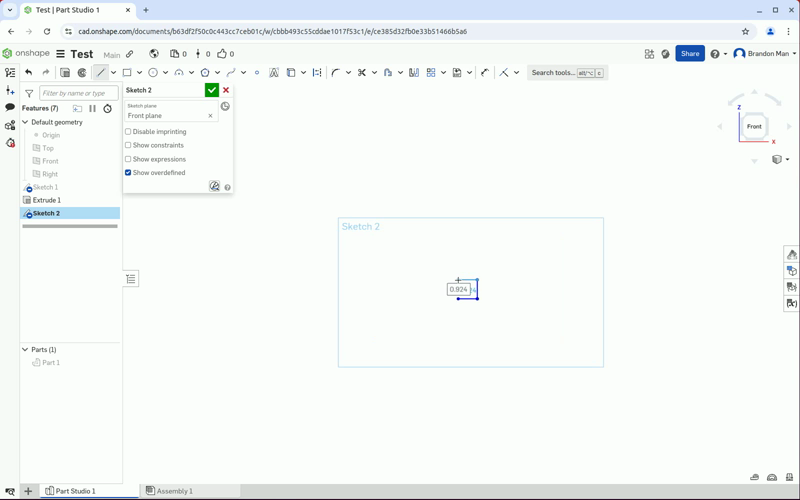
scroll(6)
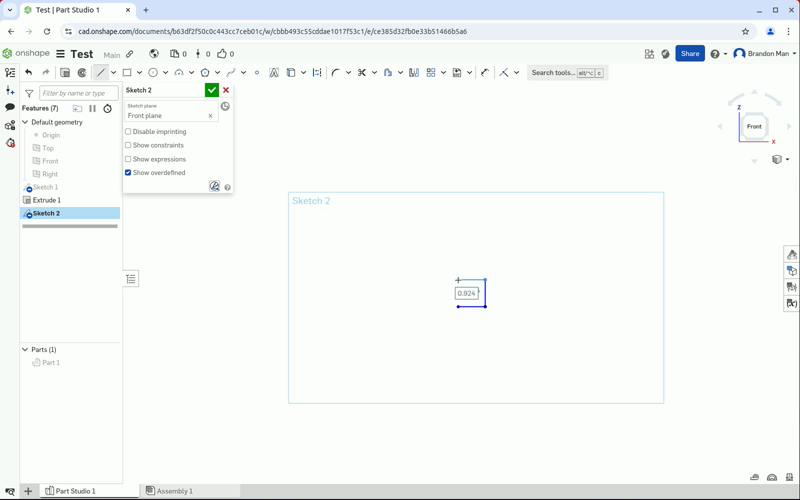
scroll(6)
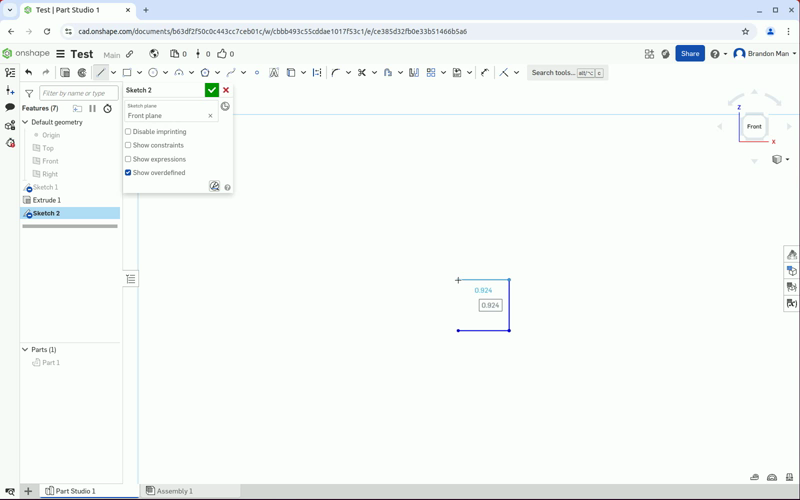
click(458, 279)
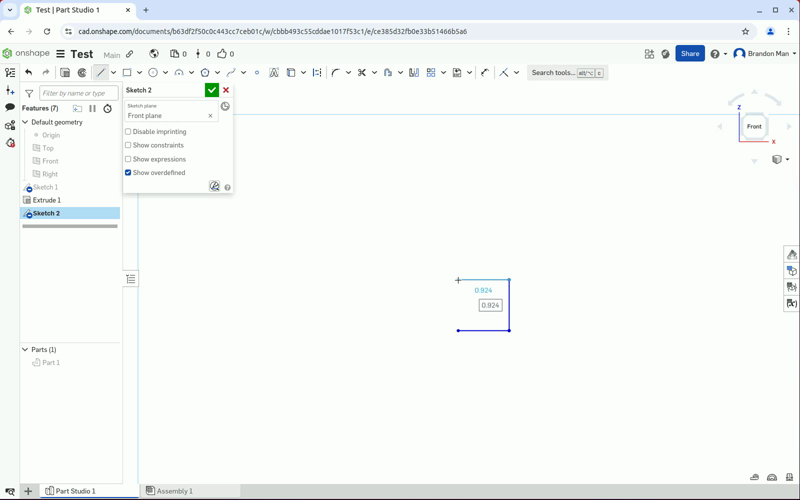
scroll(-6)
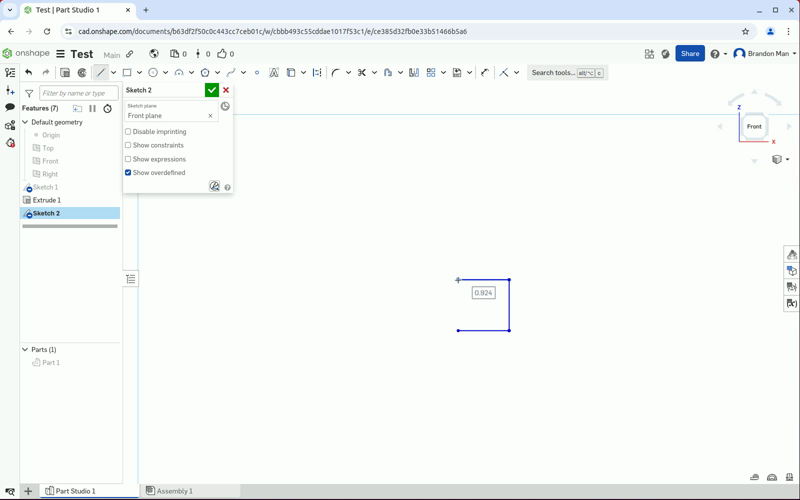
scroll(-6)
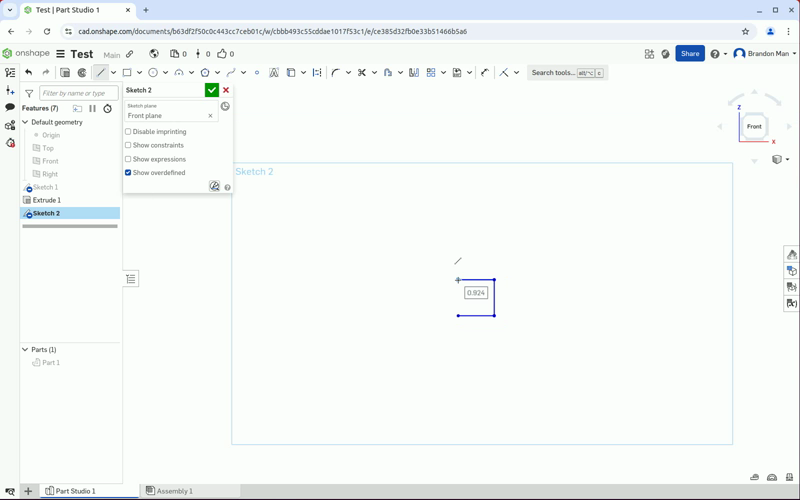
scroll(-6)
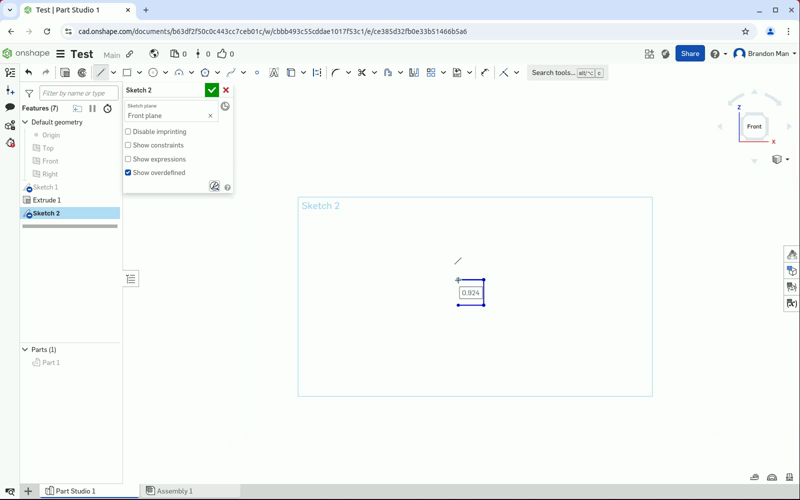
scroll(-6)
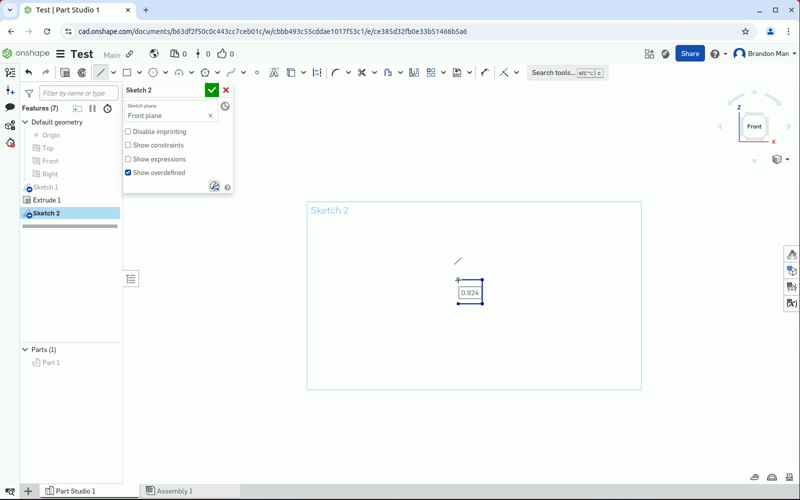
scroll(-6)
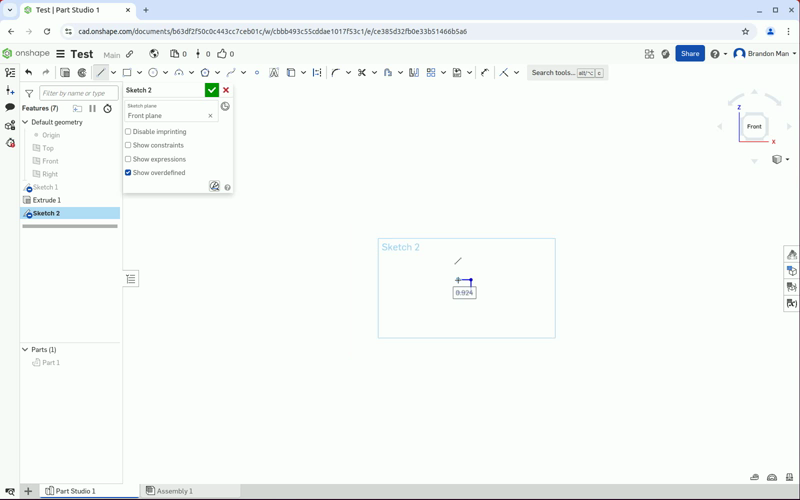
scroll(-6)
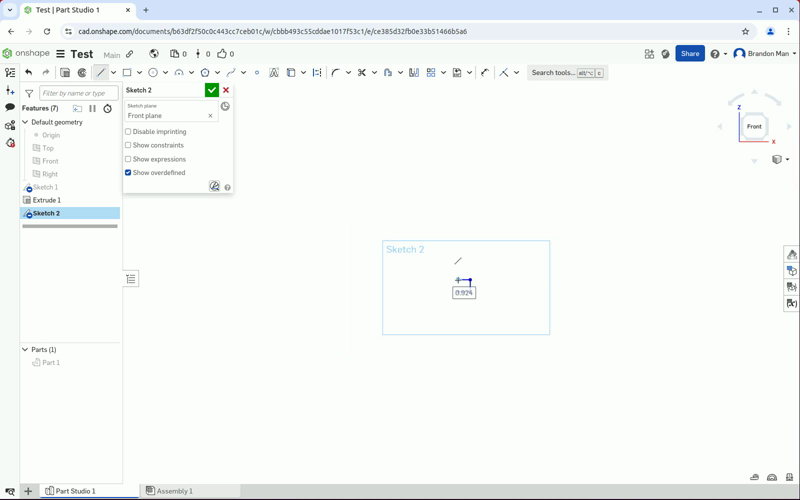
scroll(-6)
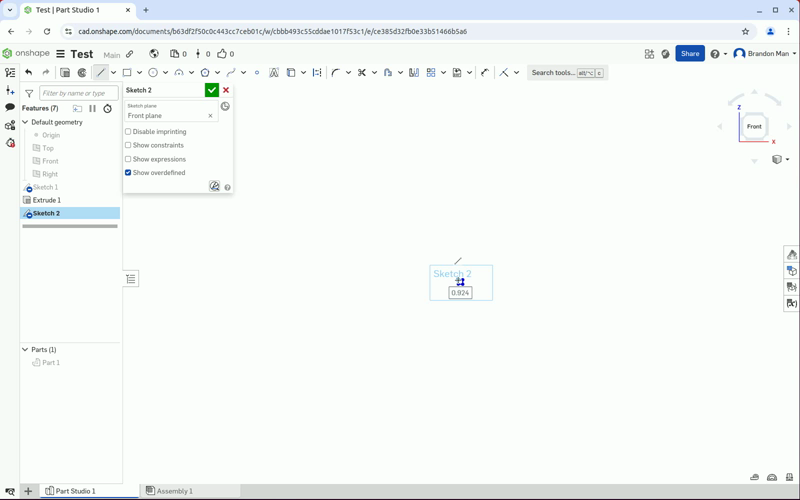
key_up(shift)
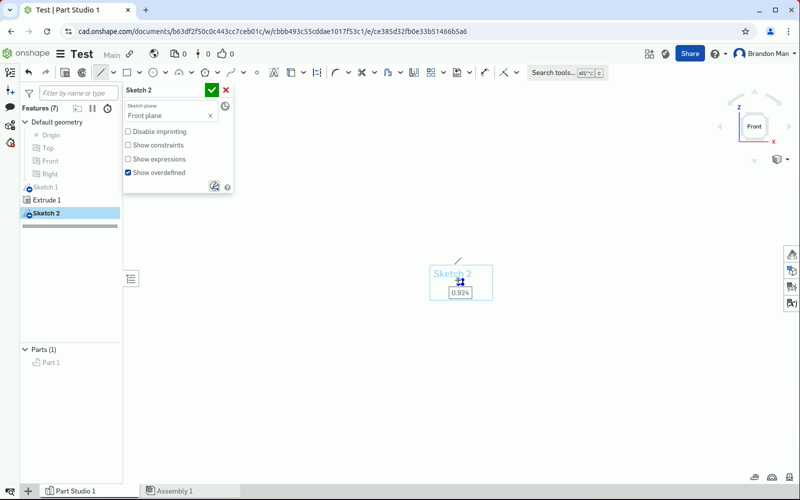
mouse_move(488, 279)
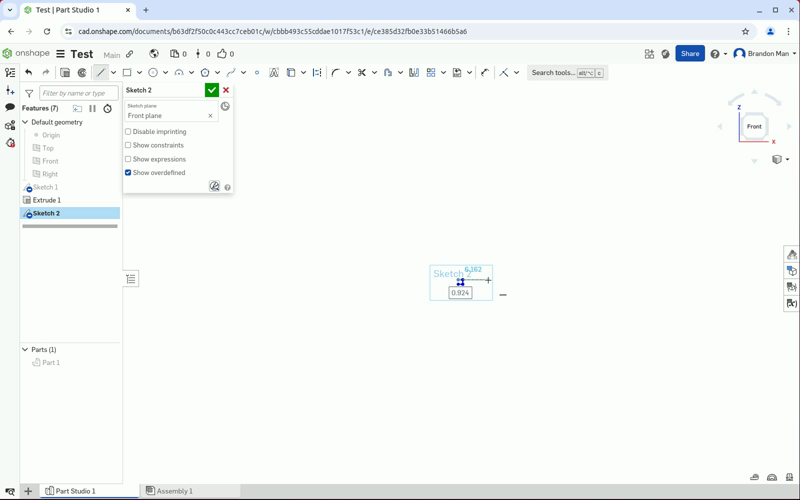
key_down(shift)
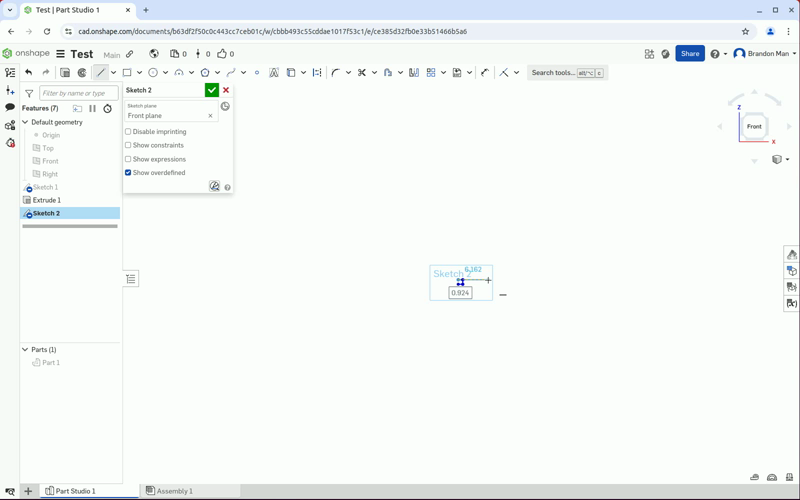
mouse_move(458, 284)
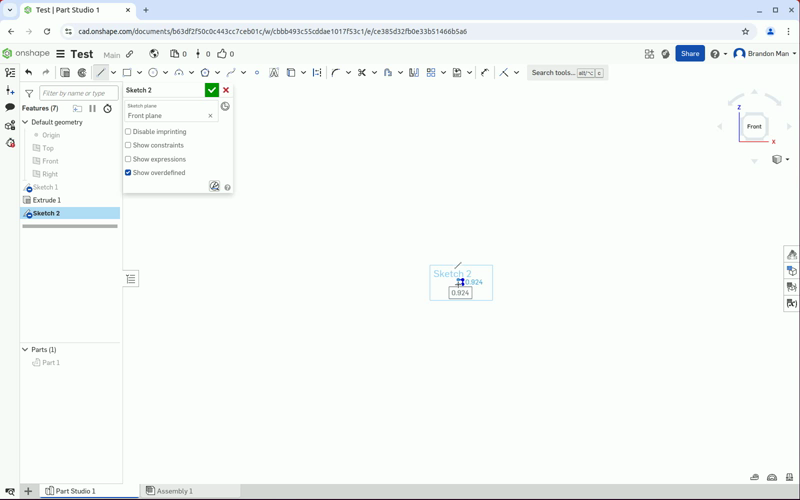
scroll(6)
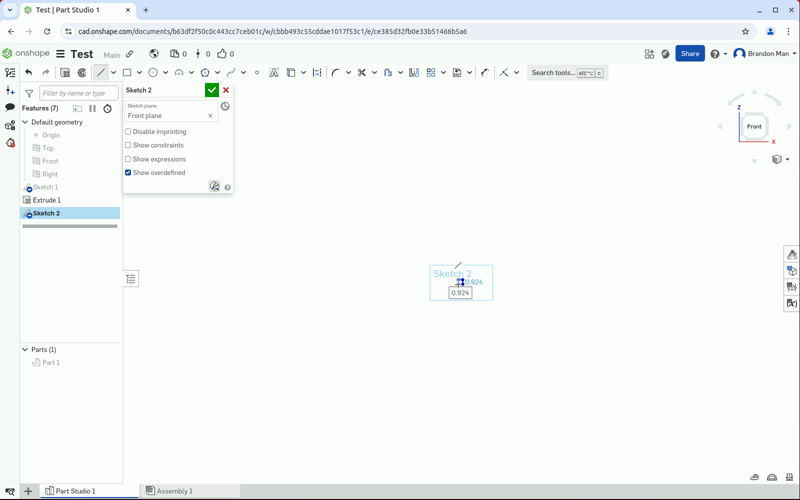
scroll(6)
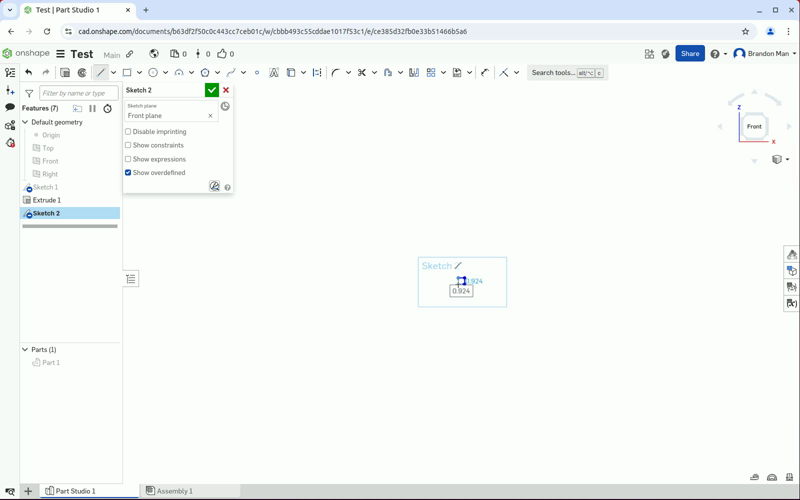
scroll(6)
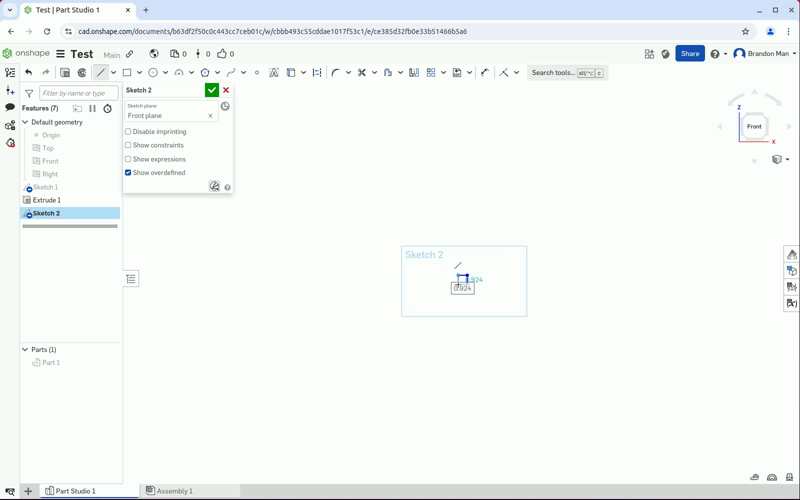
scroll(6)
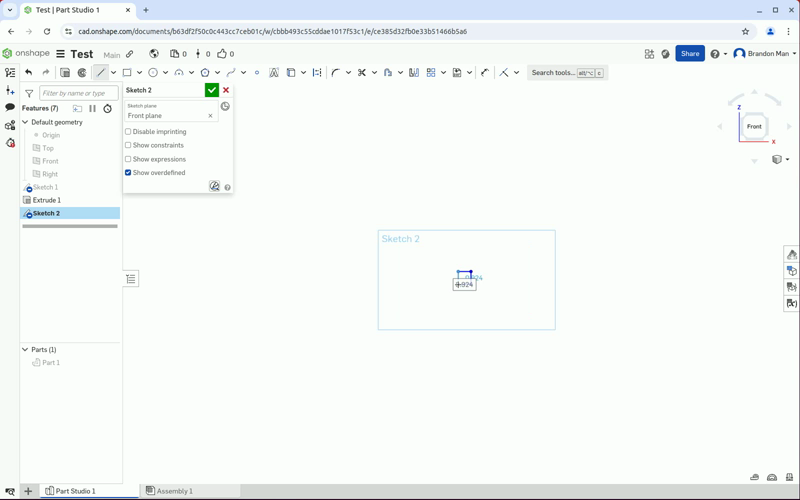
scroll(6)
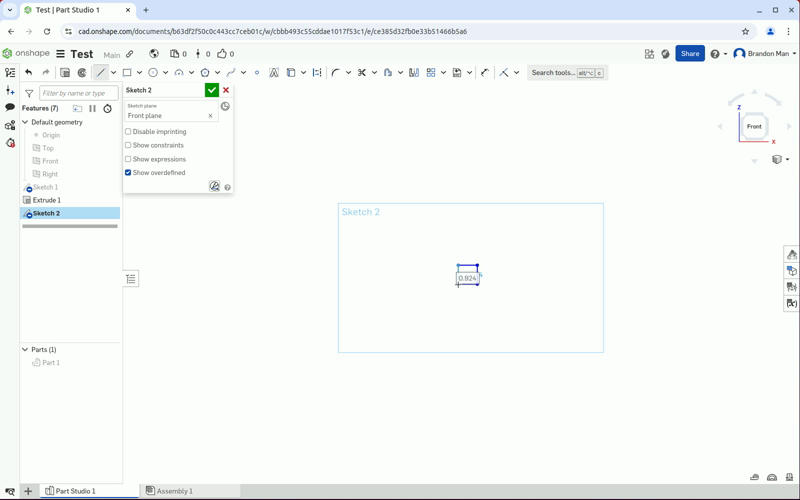
scroll(6)
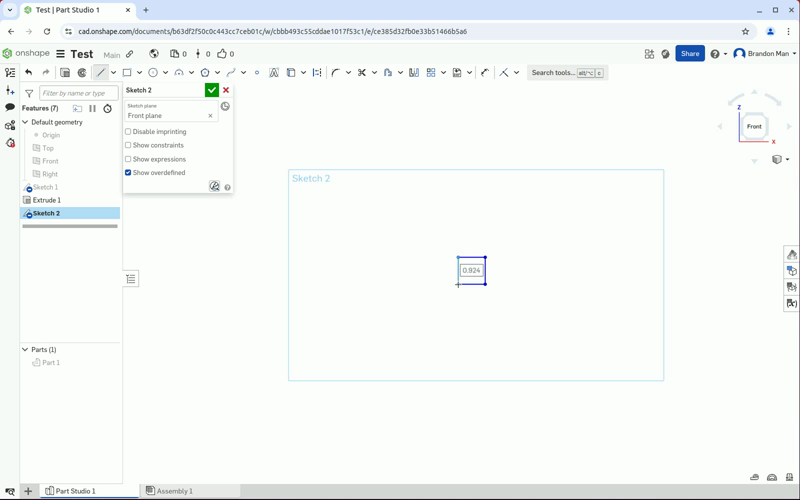
scroll(6)
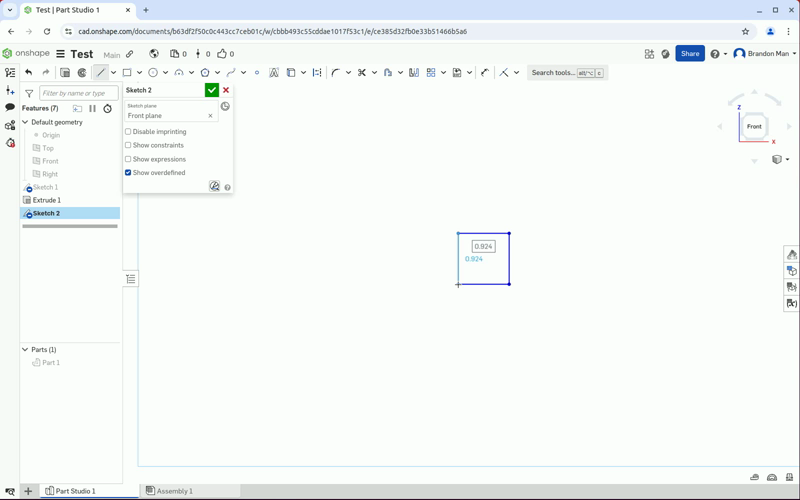
key_up(shift)
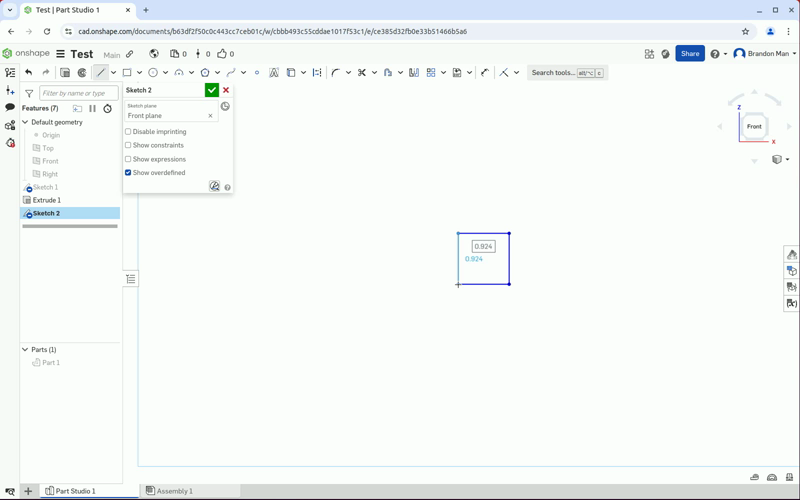
click(458, 284)
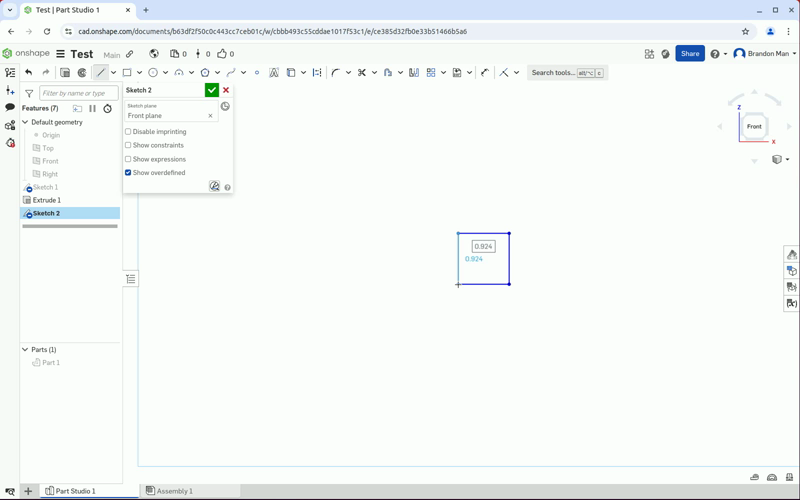
scroll(-6)
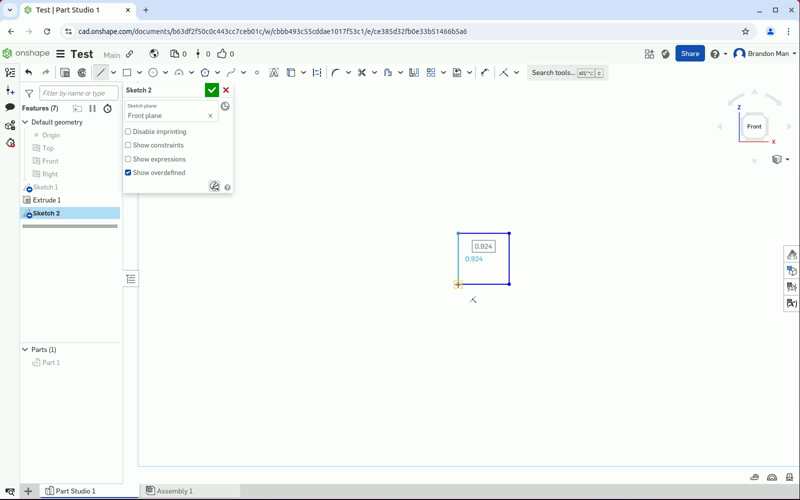
scroll(-6)
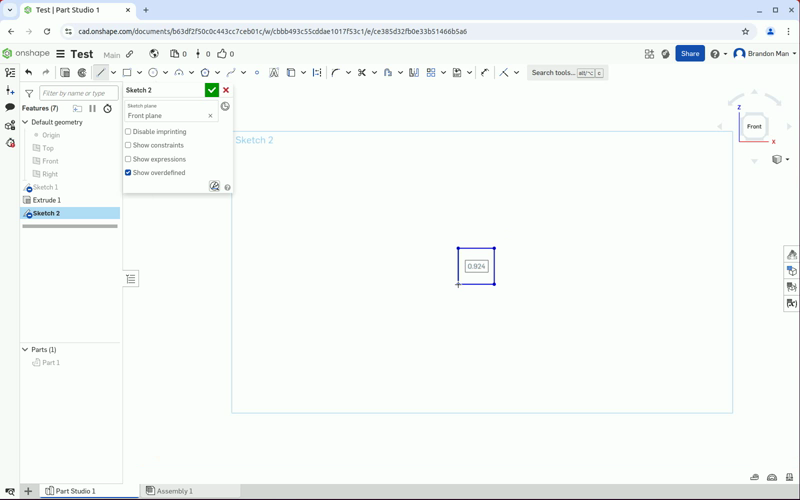
scroll(-6)
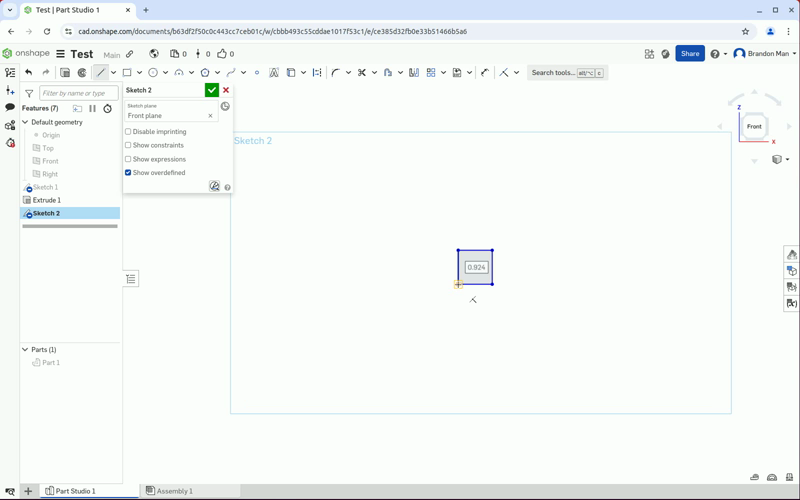
scroll(-6)
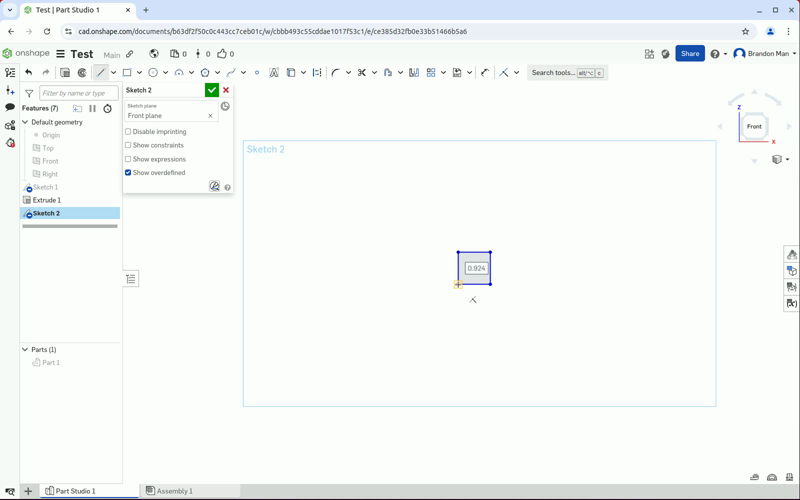
scroll(-6)
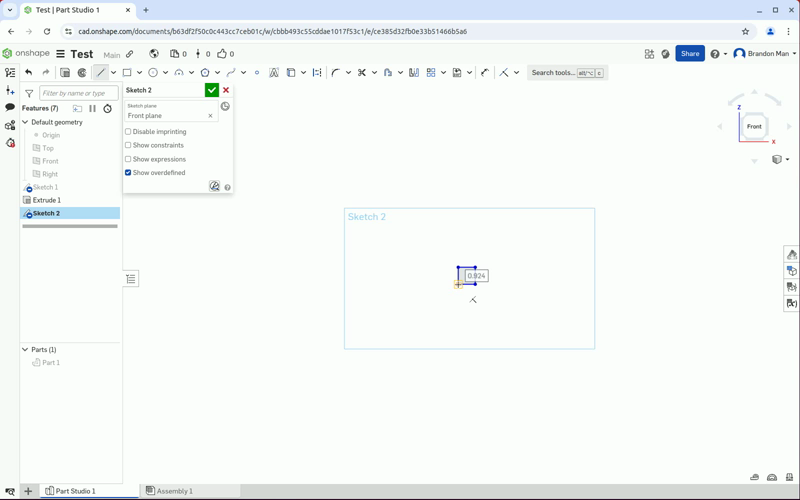
scroll(-6)
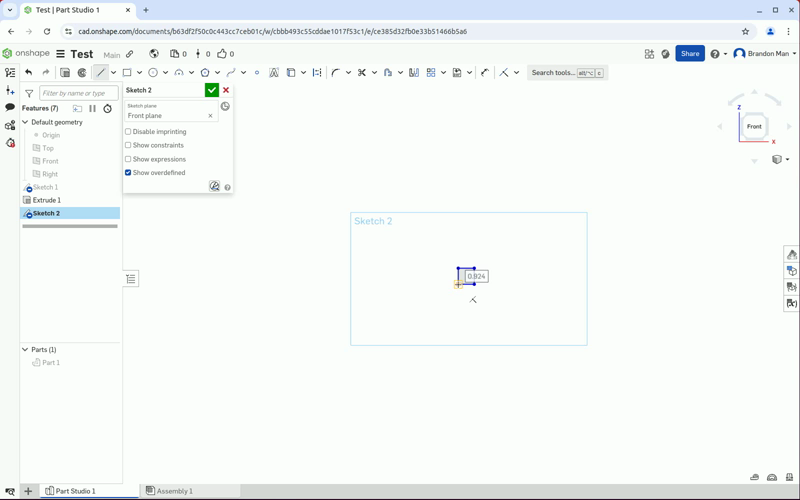
scroll(-6)
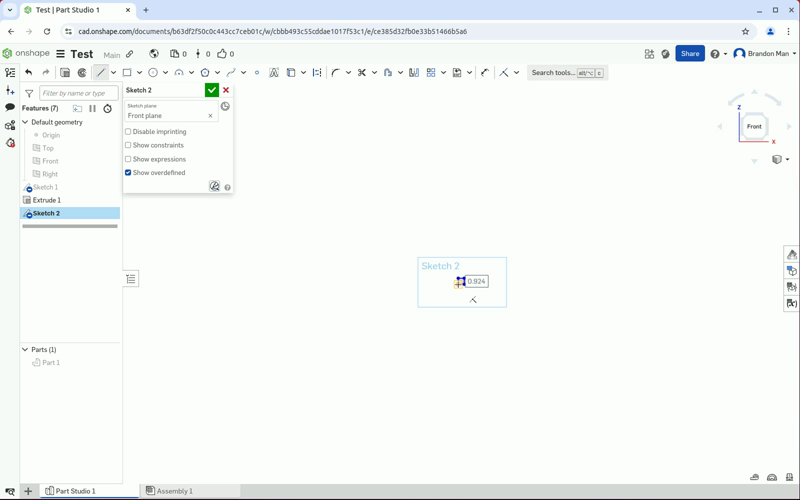
key(esc)
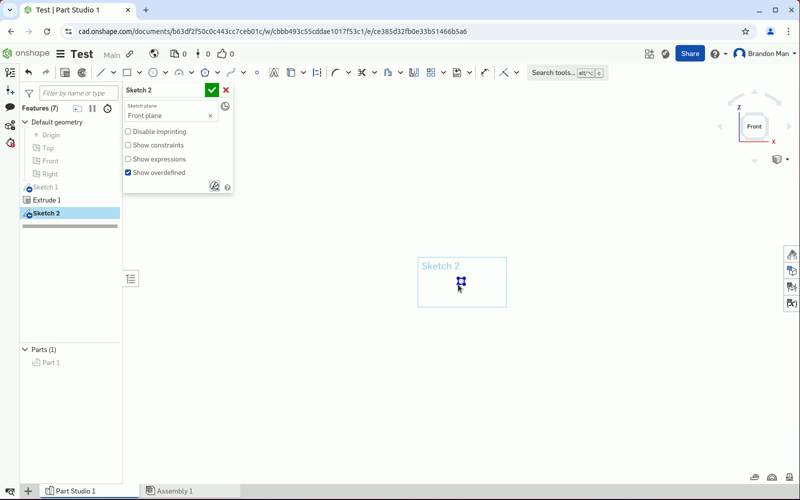
mouse_move(459, 280)
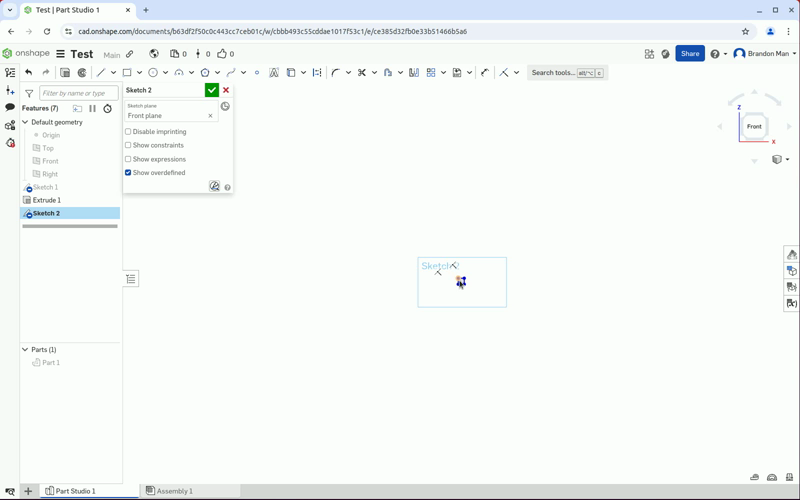
scroll(6)
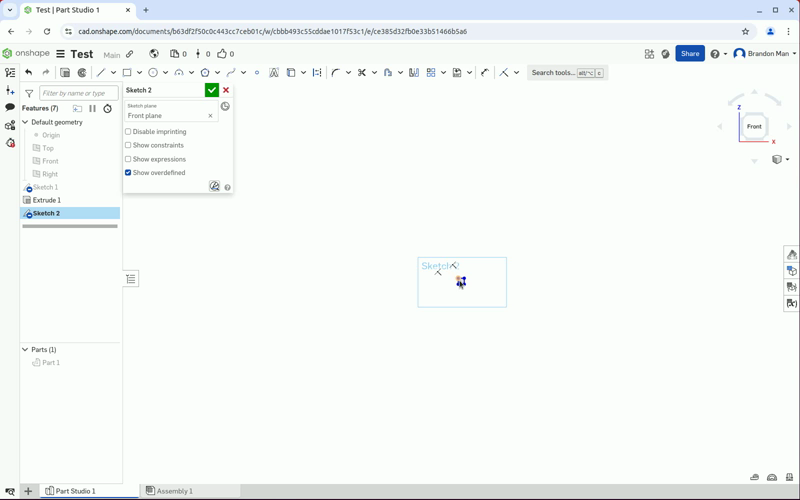
scroll(6)
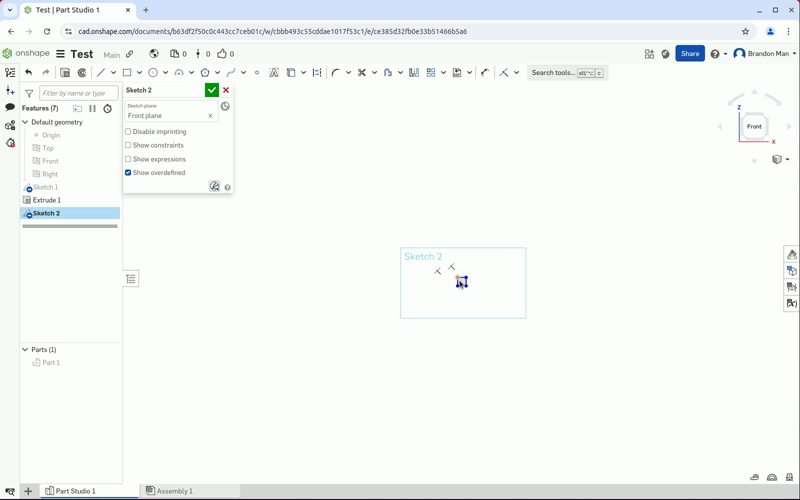
scroll(6)
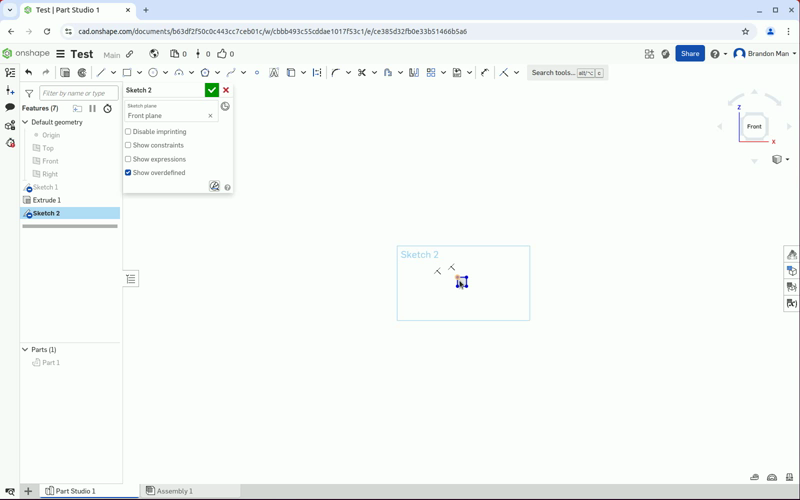
scroll(6)
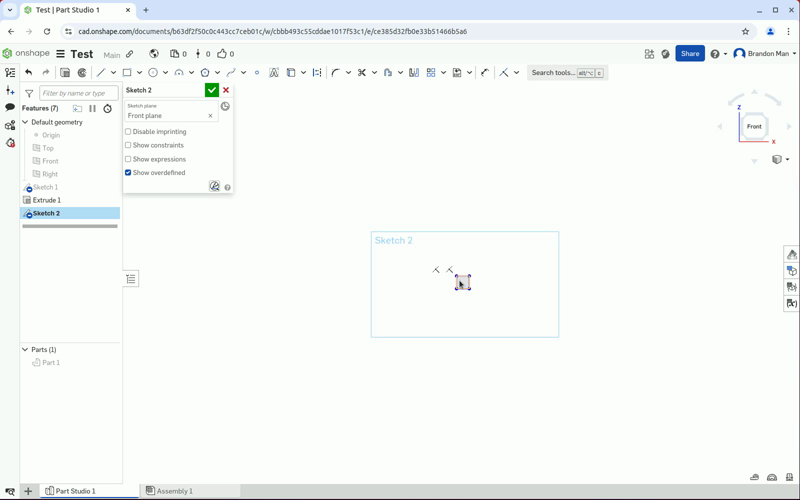
scroll(6)
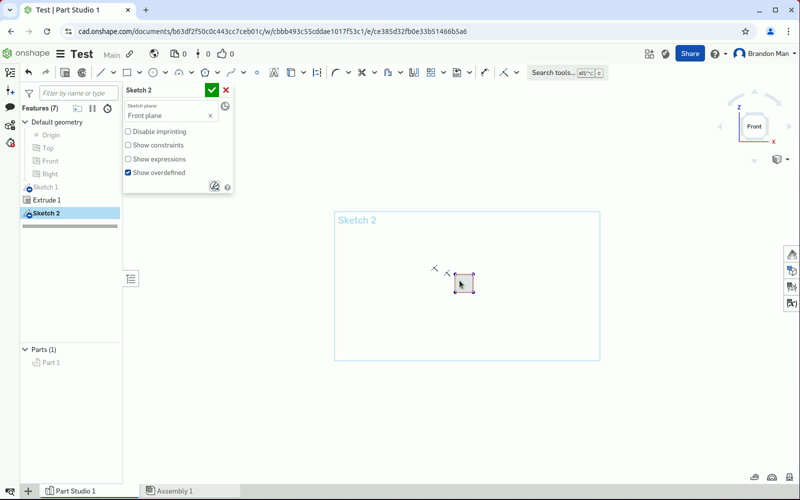
scroll(6)
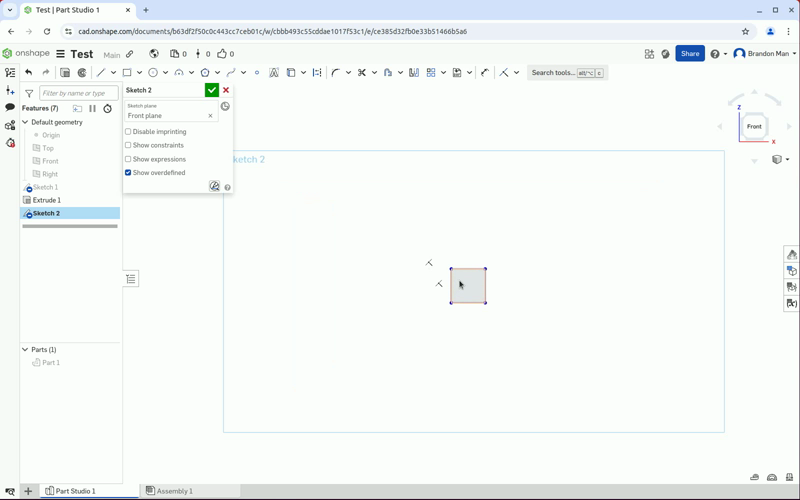
scroll(6)
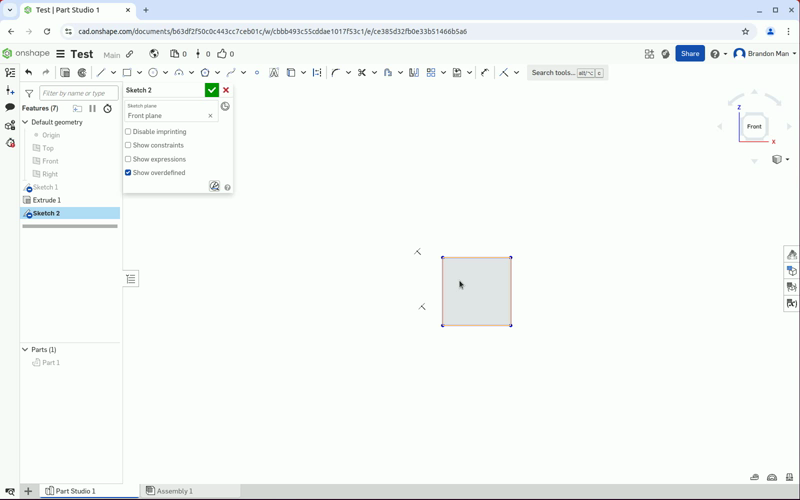
click(459, 280)
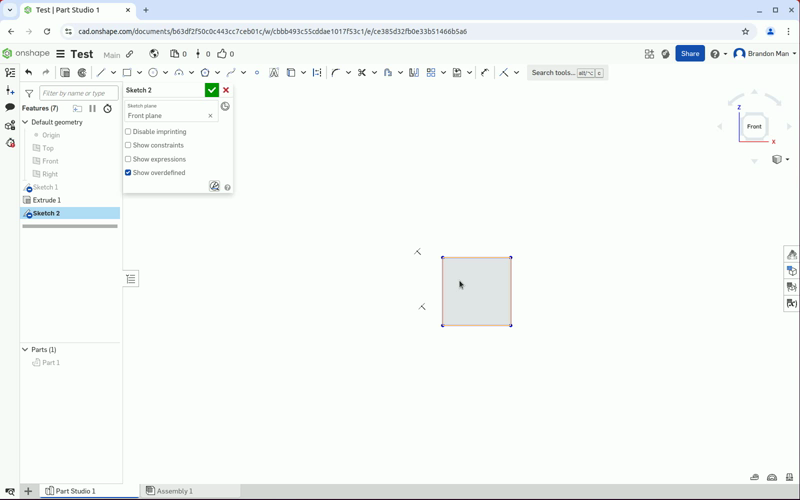
scroll(-6)
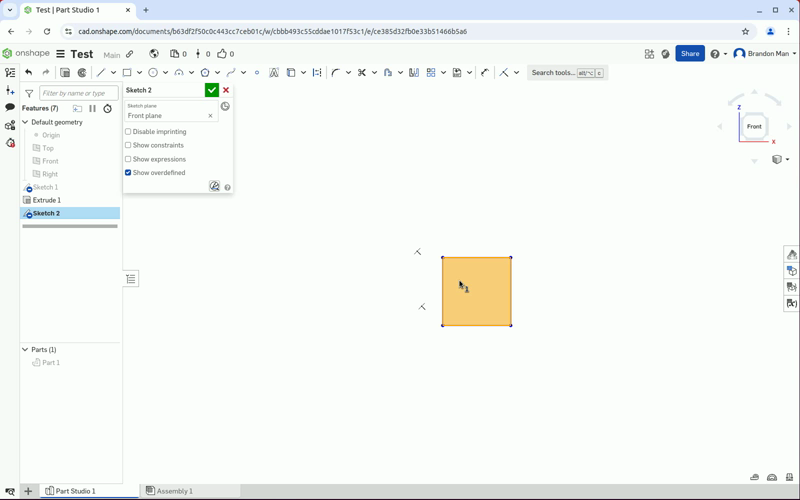
scroll(-6)
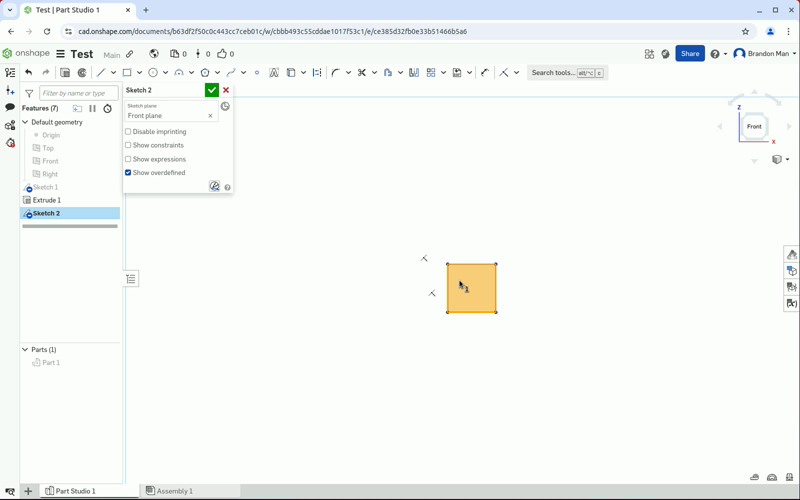
scroll(-6)
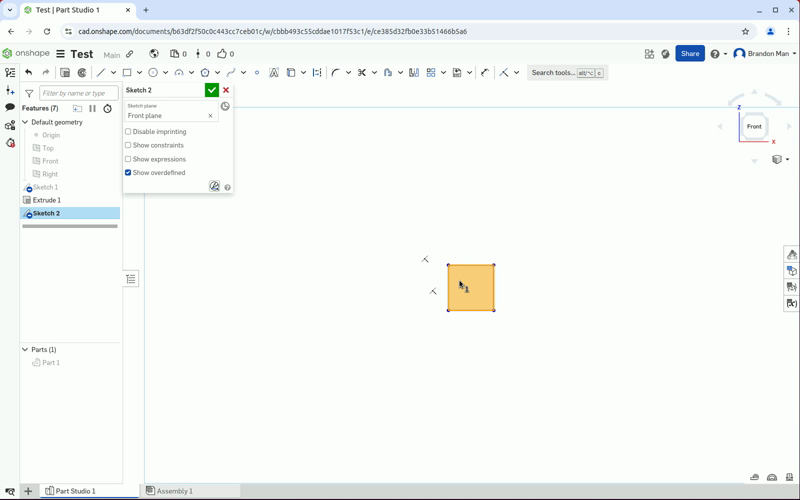
scroll(-6)
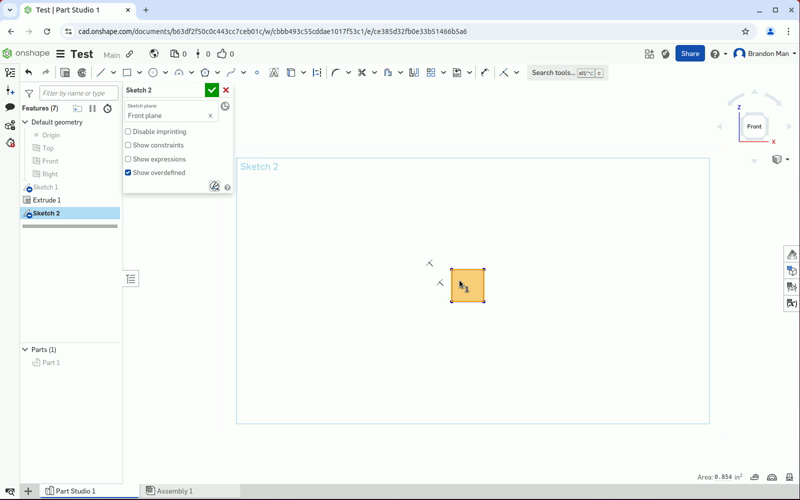
scroll(-6)
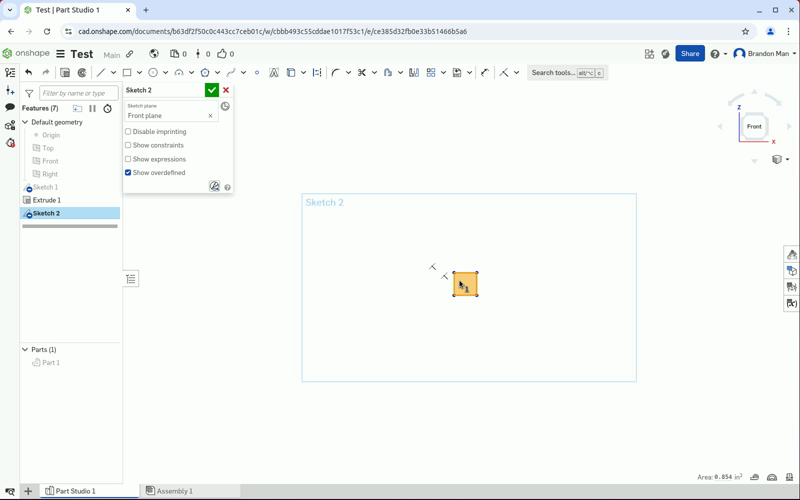
scroll(-6)
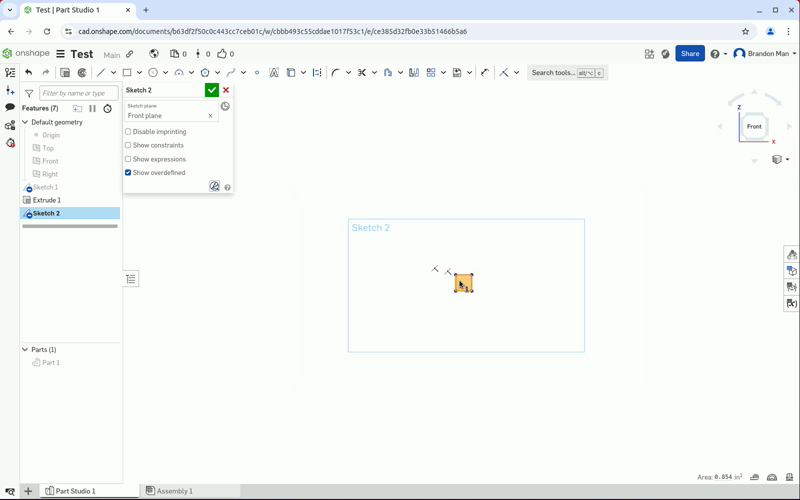
scroll(-6)
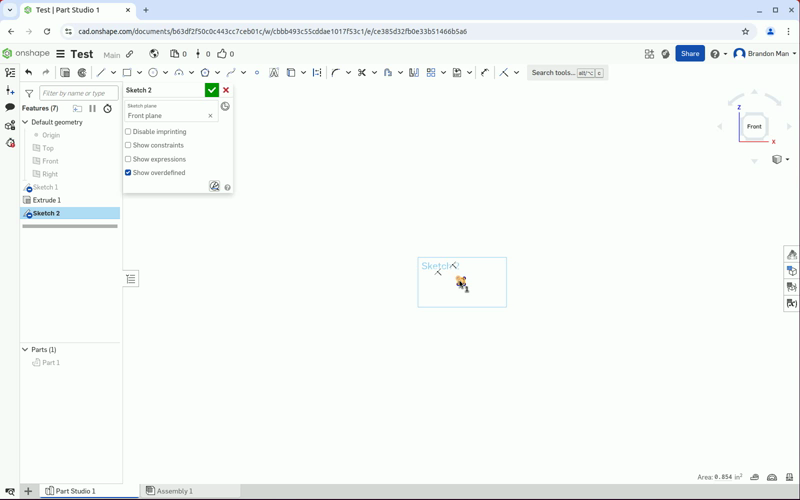
mouse_move(73, 352)
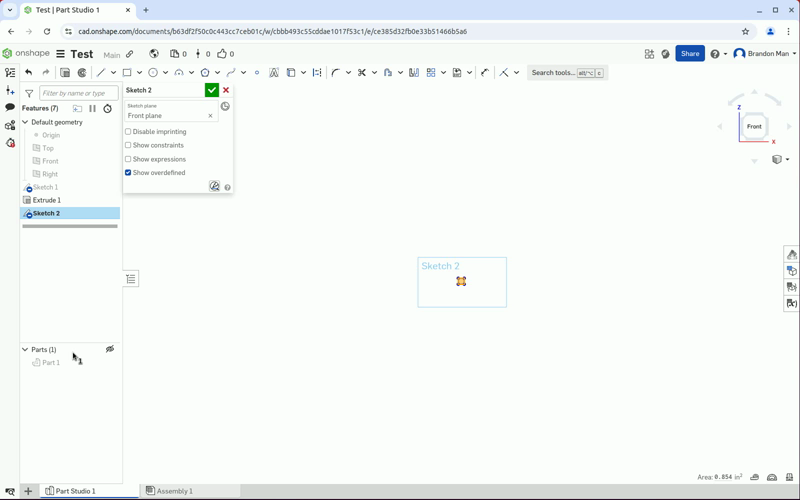
key(shift+y)
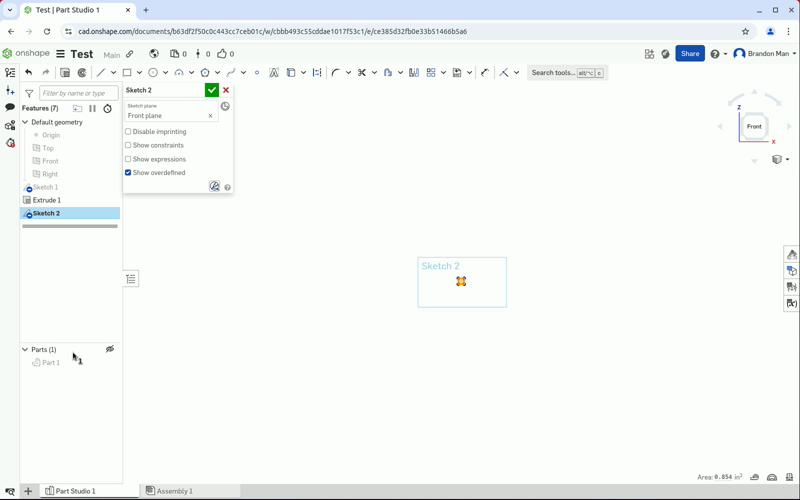
key(shift+e)
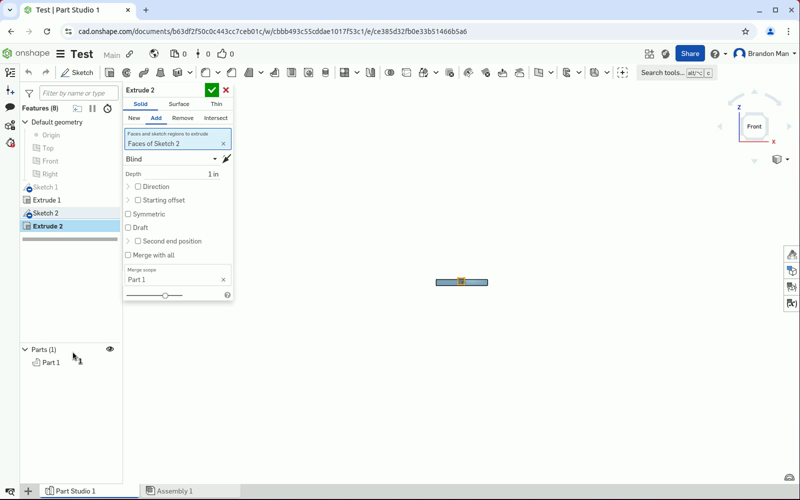
mouse_move(143, 106)
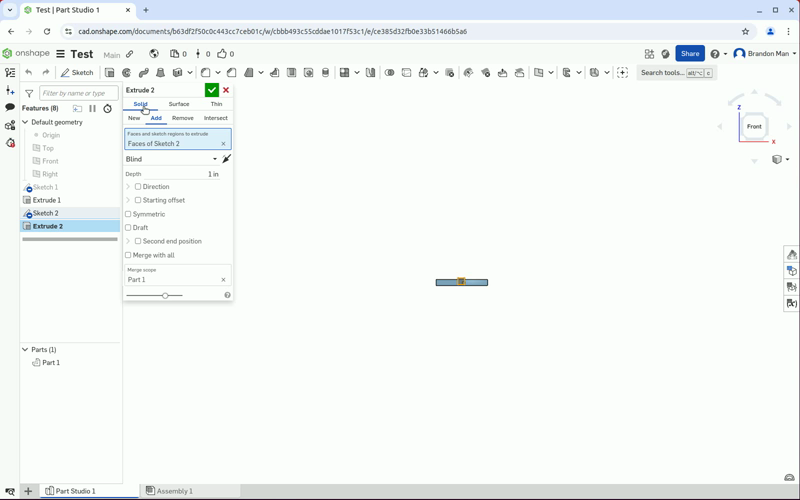
click(143, 106)
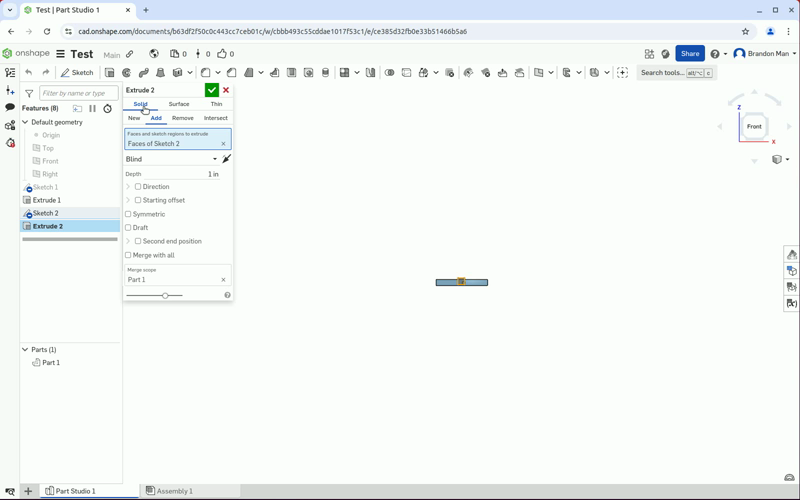
mouse_move(137, 120)
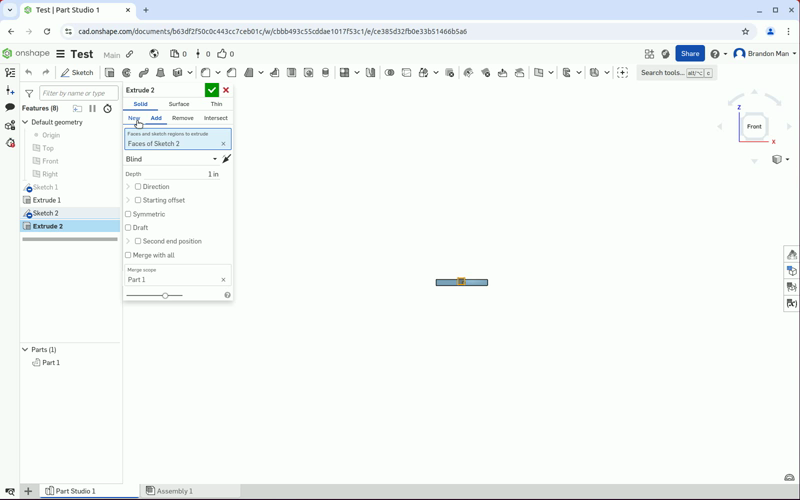
click(137, 120)
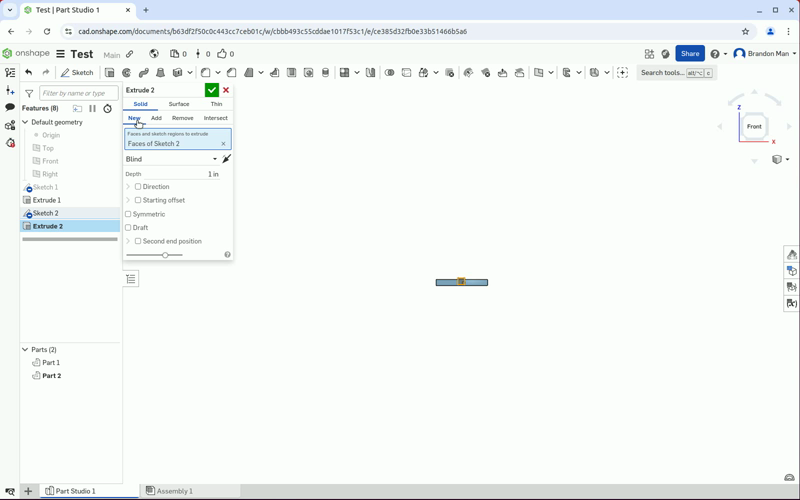
key(tab, 4)
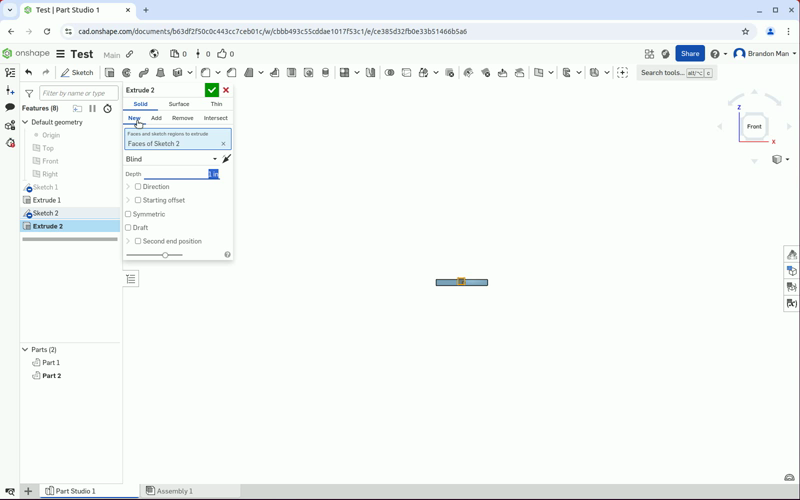
text(-0.241)
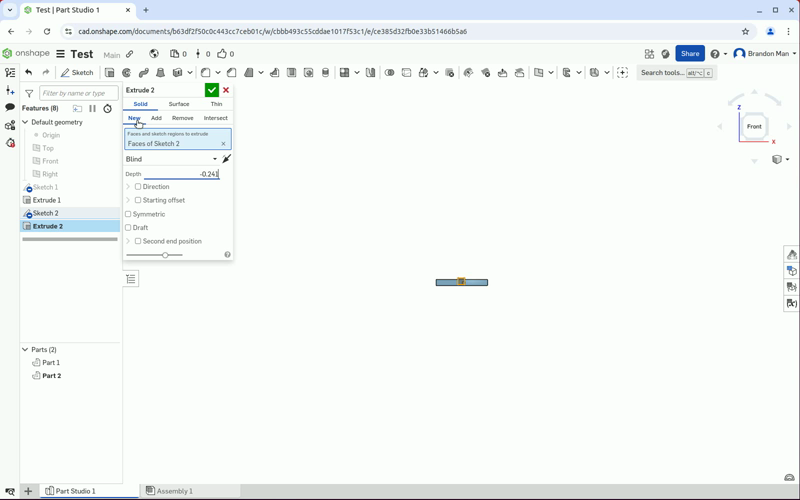
key(enter)
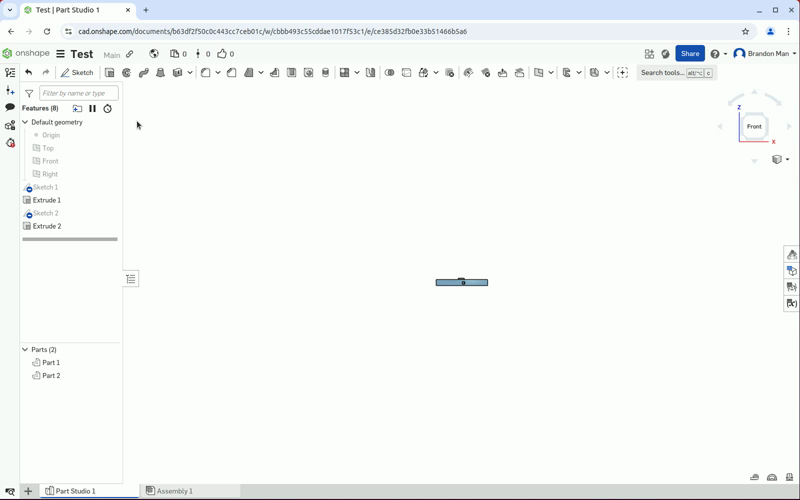
key(shift+h)
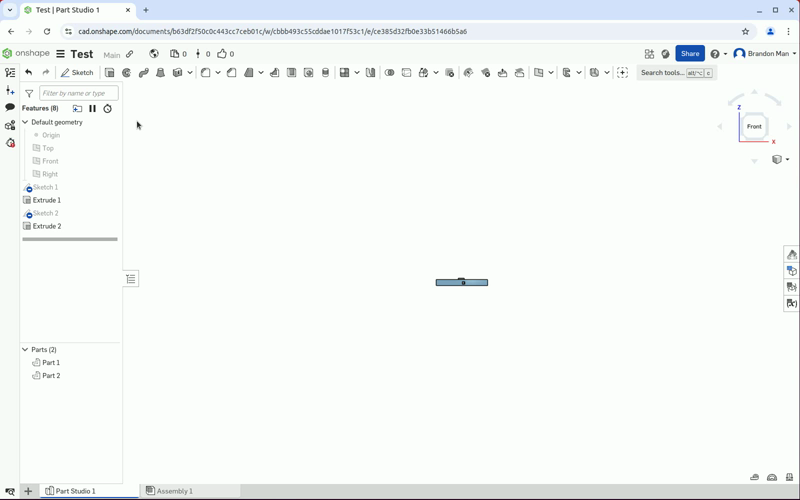
key(shift+h)
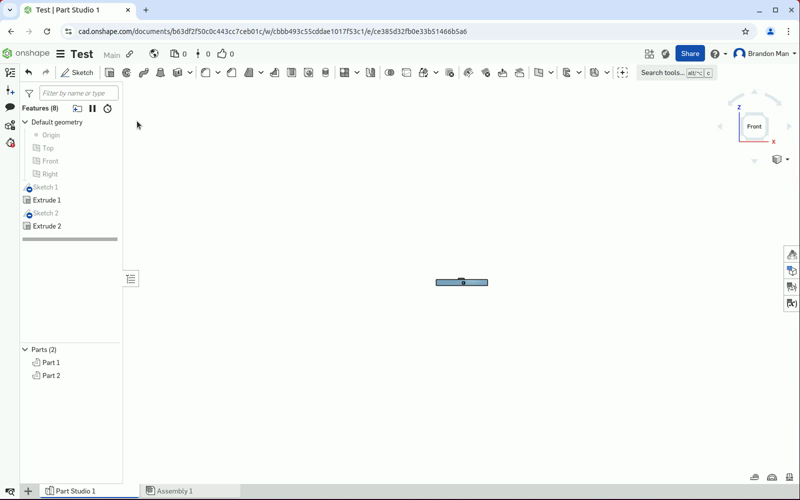
mouse_move(73, 189)
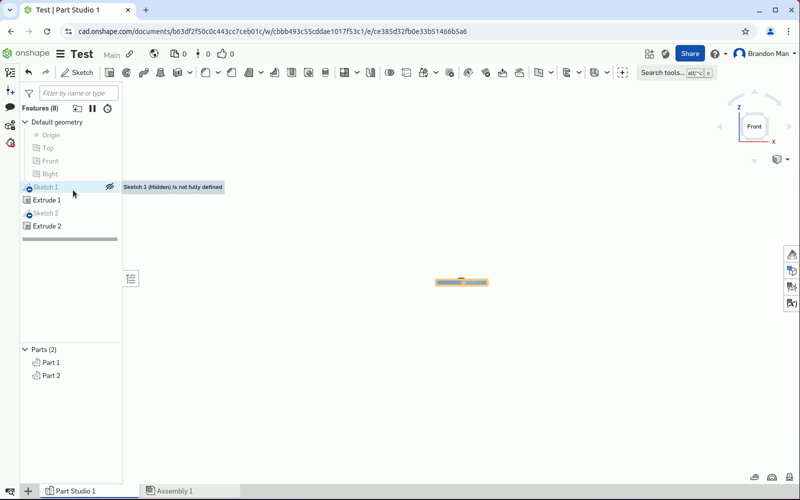
click(73, 189)
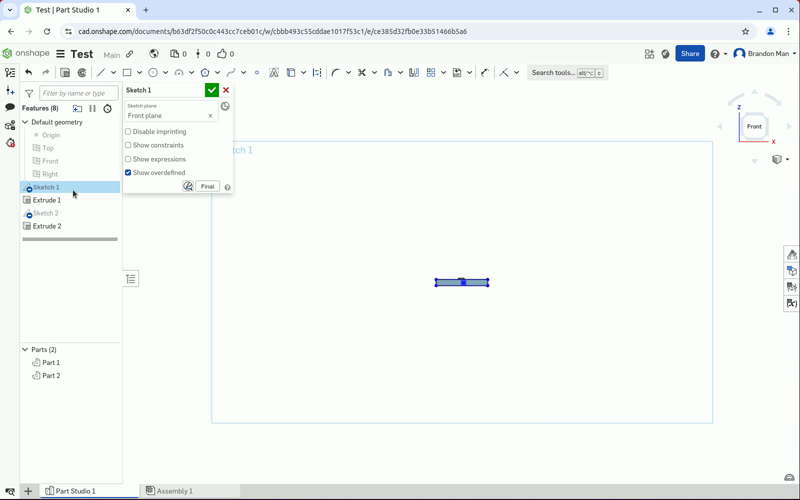
mouse_move(229, 92)
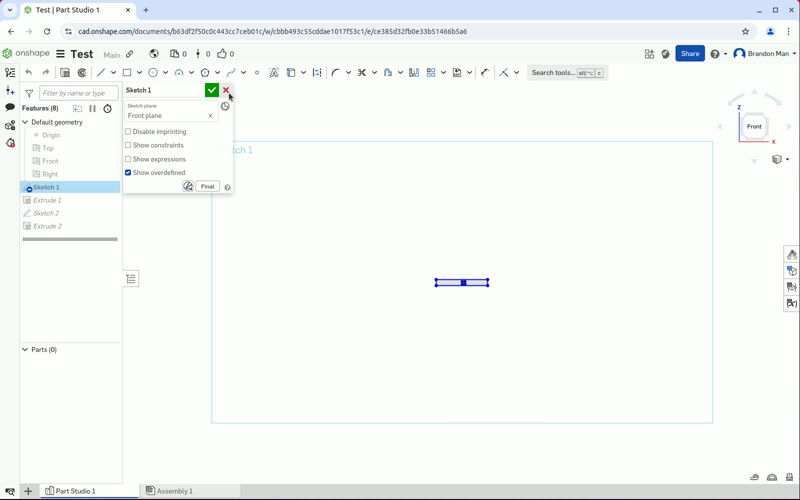
click(229, 92)
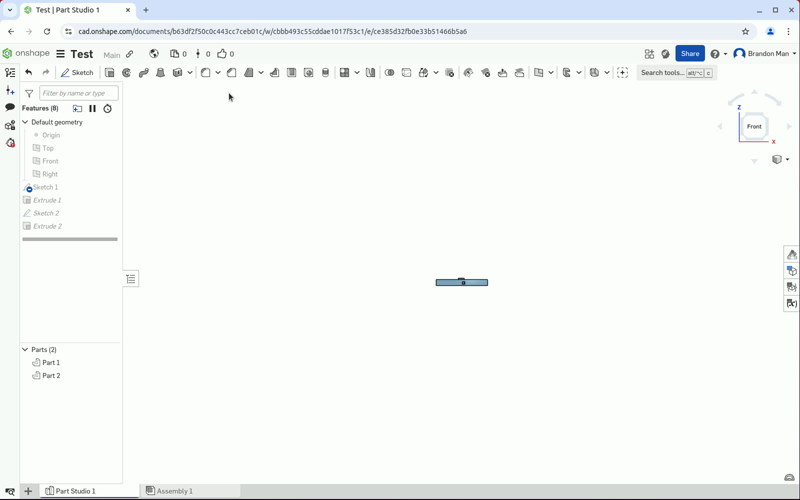
mouse_move(73, 352)
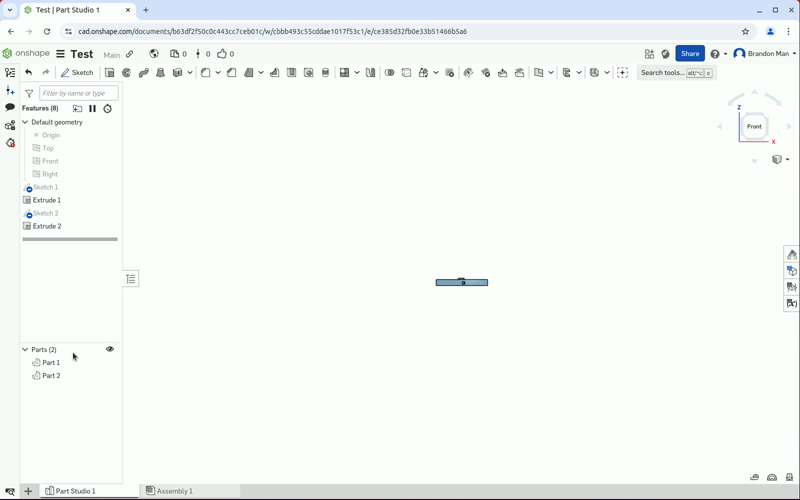
key(y)
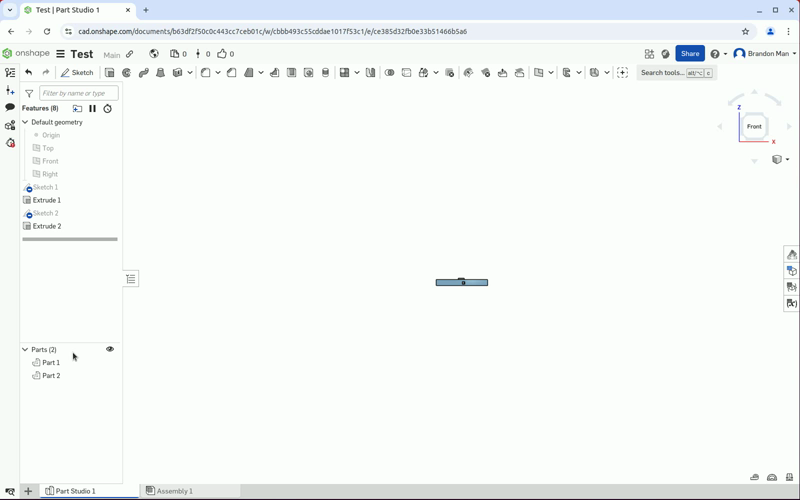
key(shift+p)
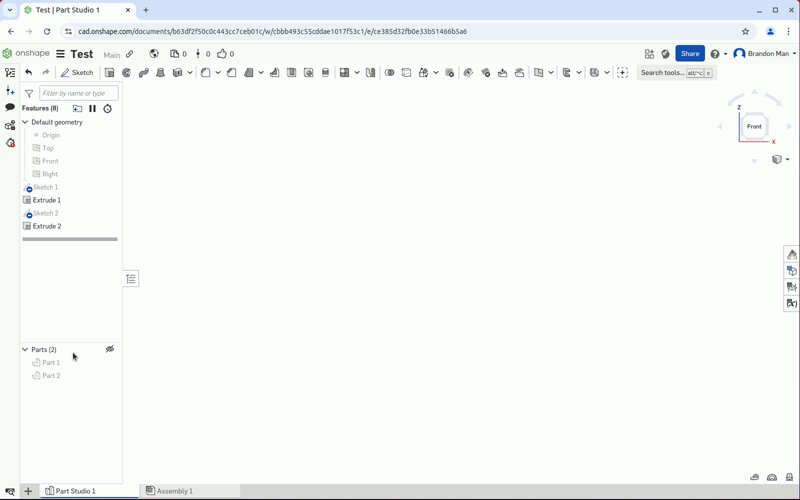
key(space)
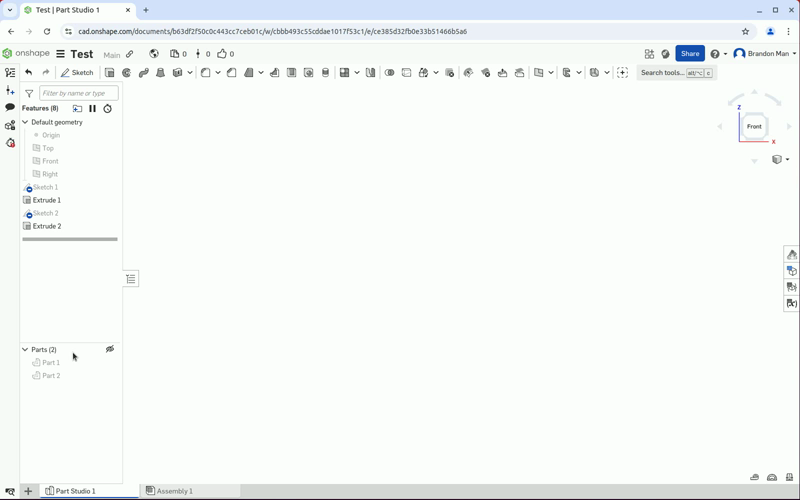
key_down(shift)
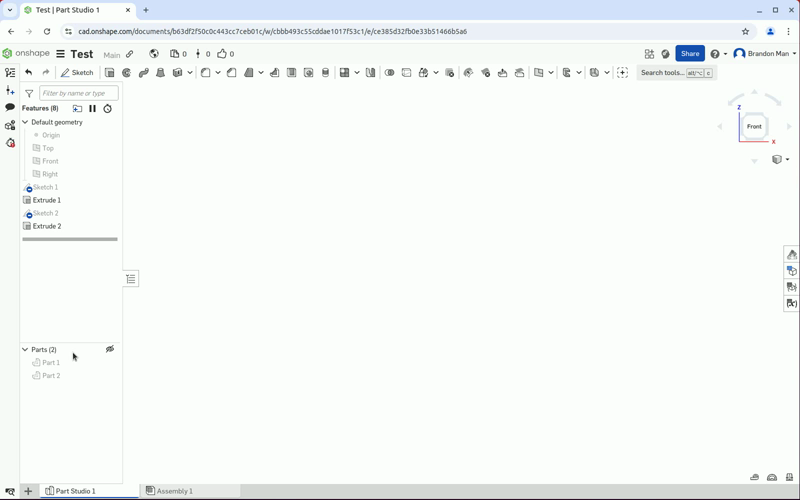
key(left)
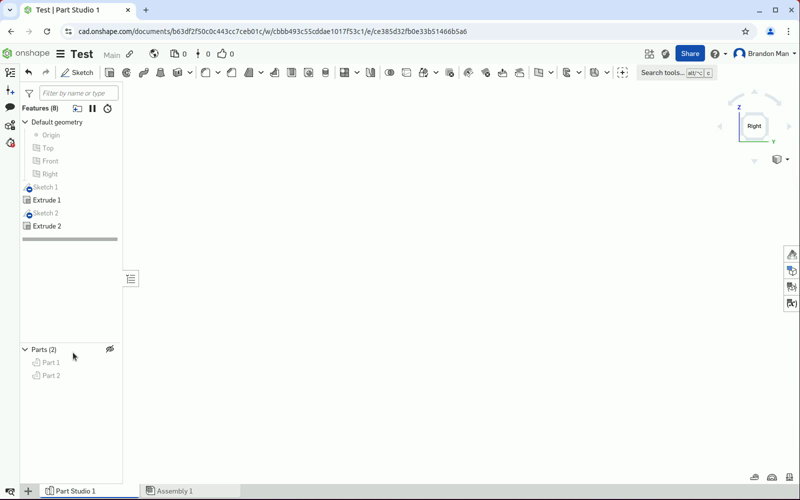
key_up(shift)
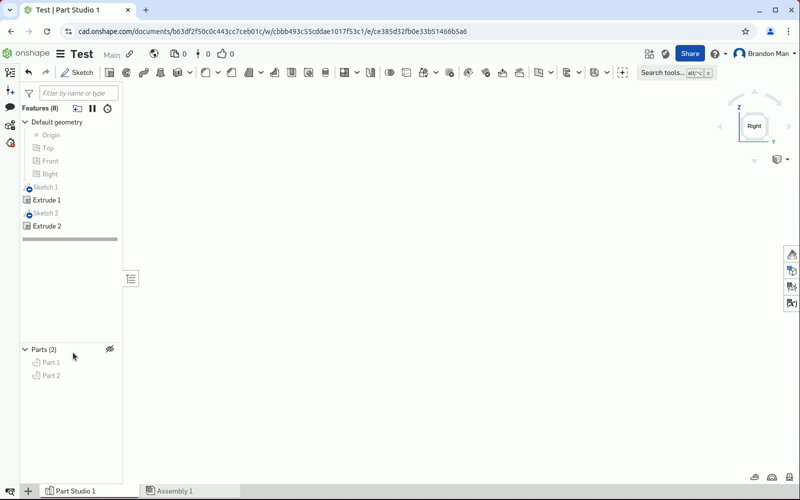
mouse_move(73, 352)
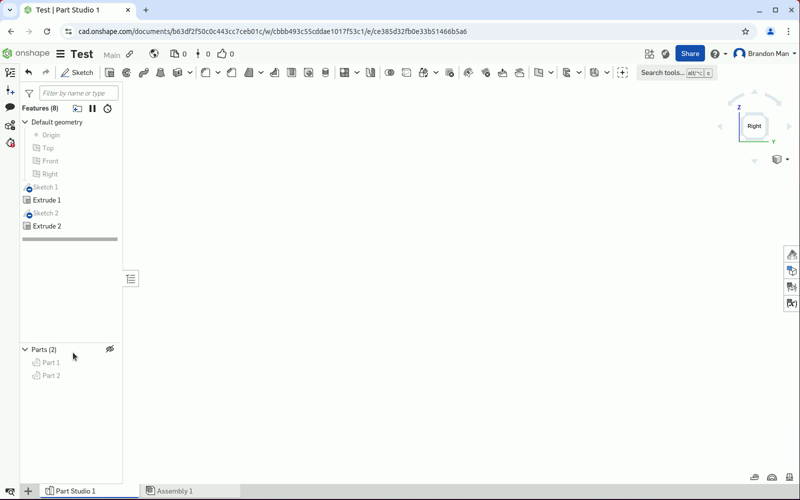
key(shift+y)
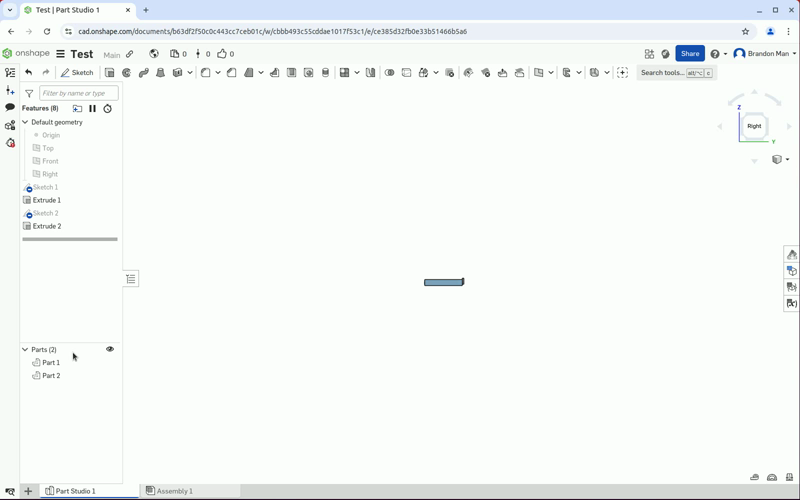
mouse_move(541, 75)
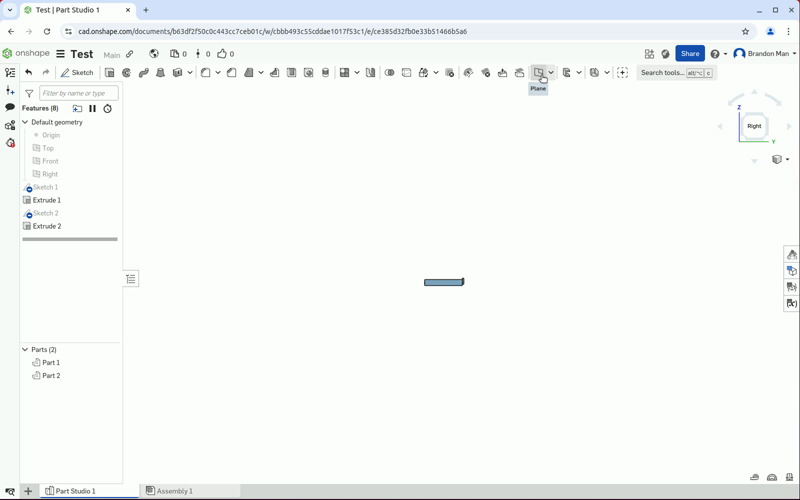
click(541, 75)
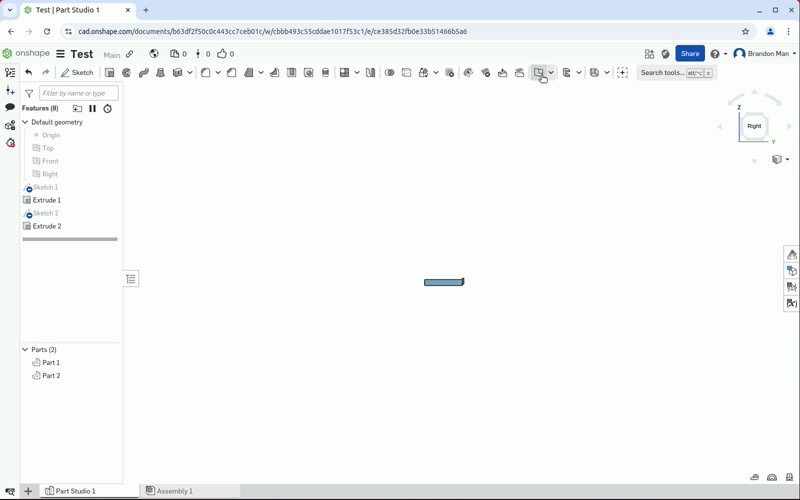
mouse_move(73, 176)
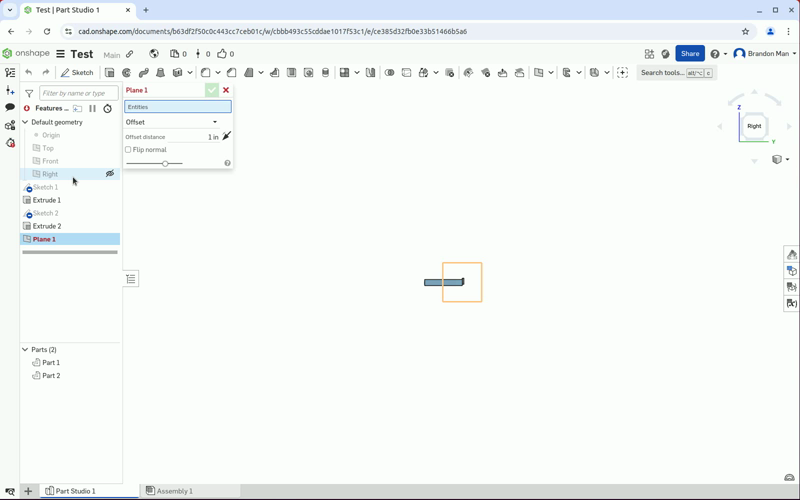
click(73, 176)
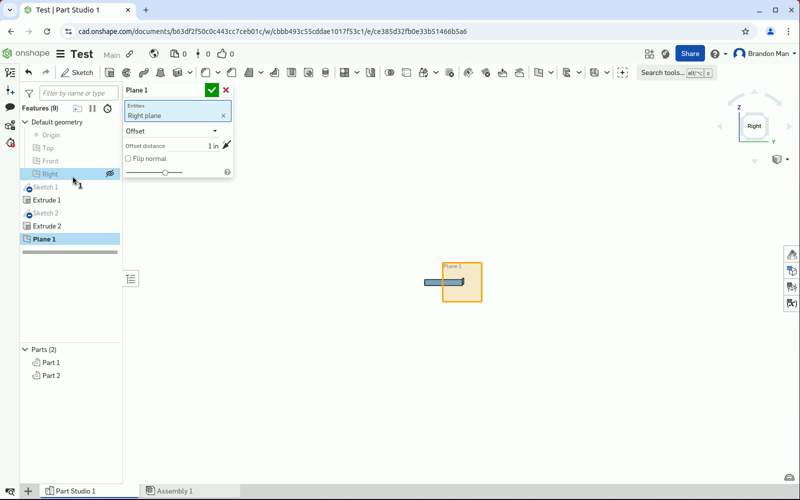
key(tab, 2)
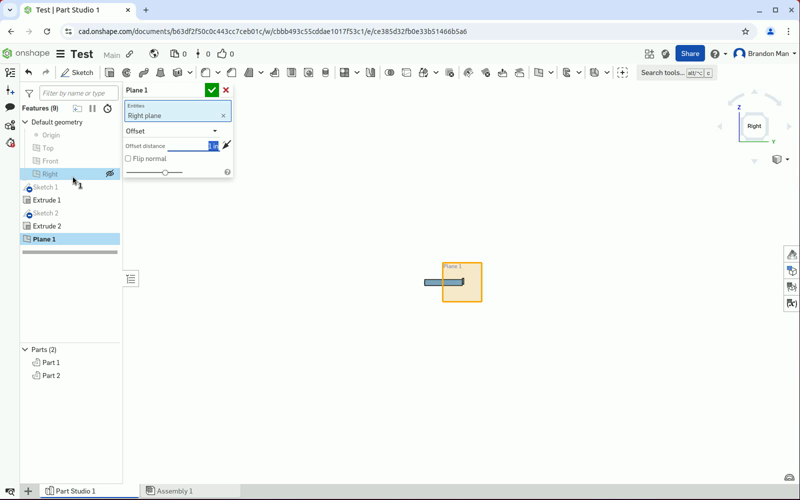
text(3.605)
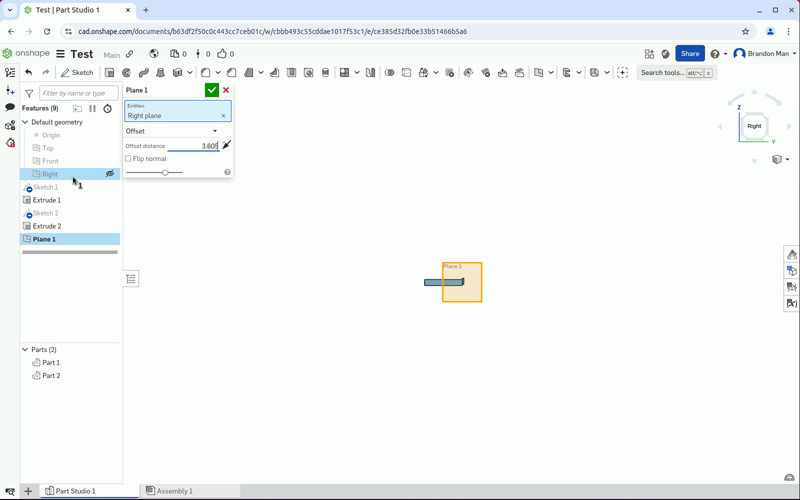
key(enter, 2)
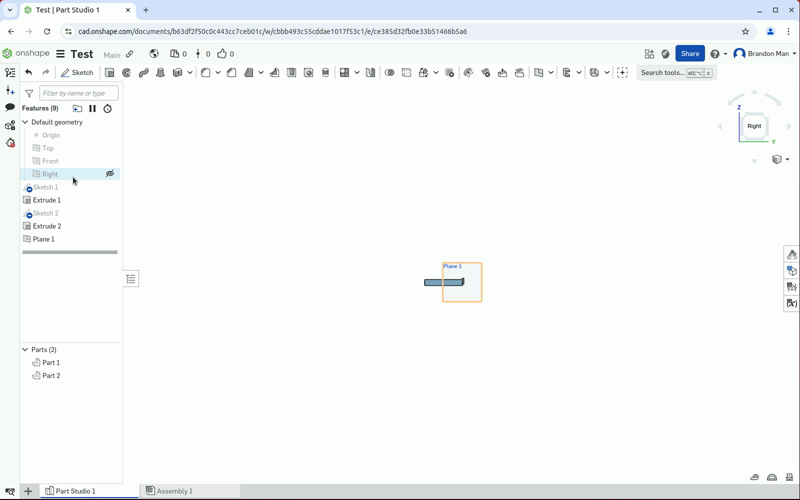
key(shift+s)
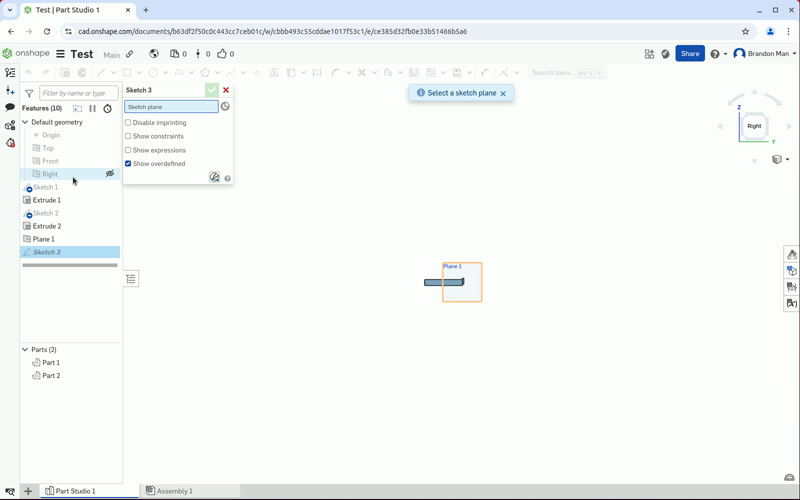
mouse_move(73, 241)
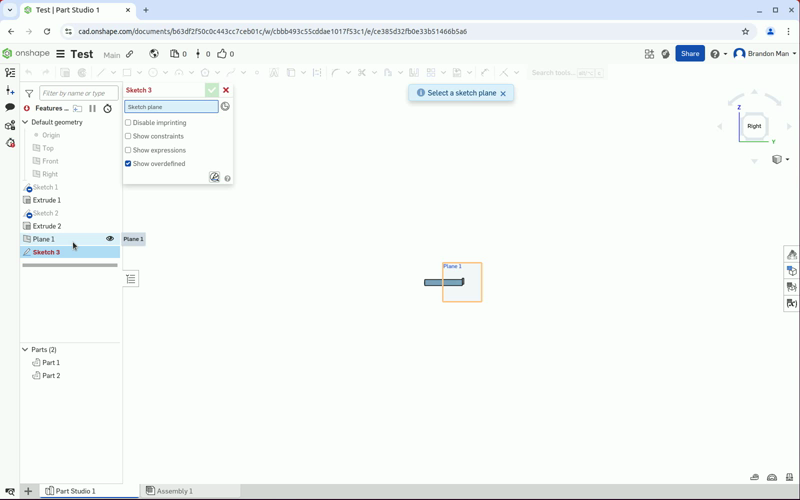
click(73, 241)
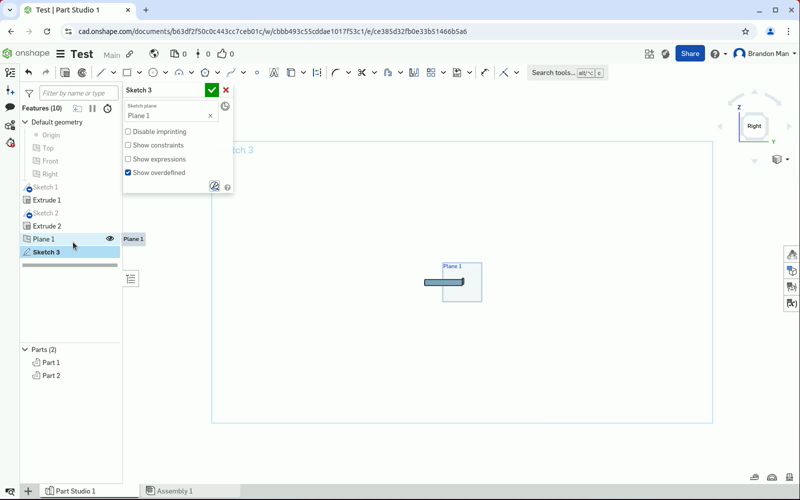
mouse_move(73, 352)
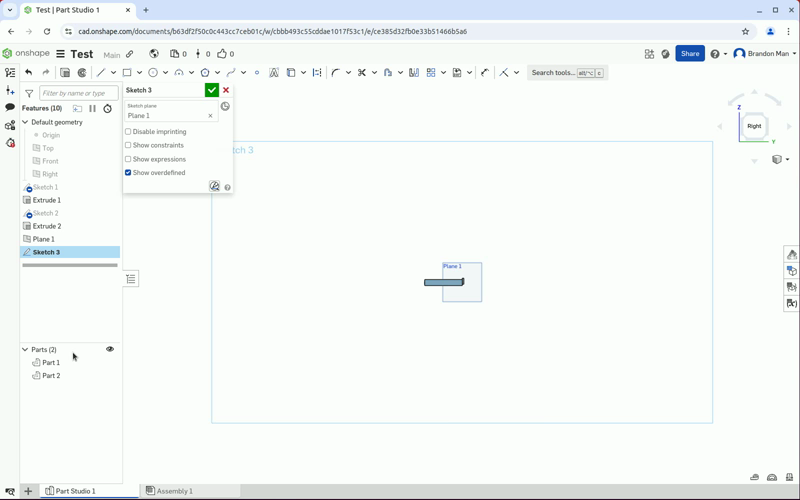
key(y)
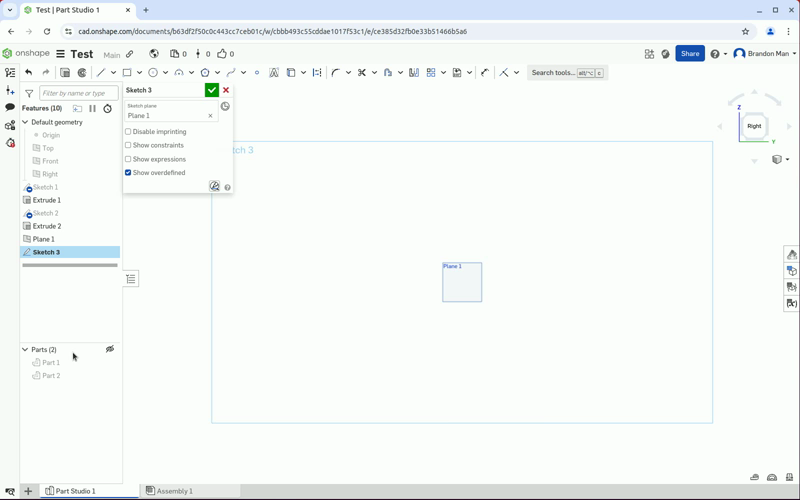
key(l)
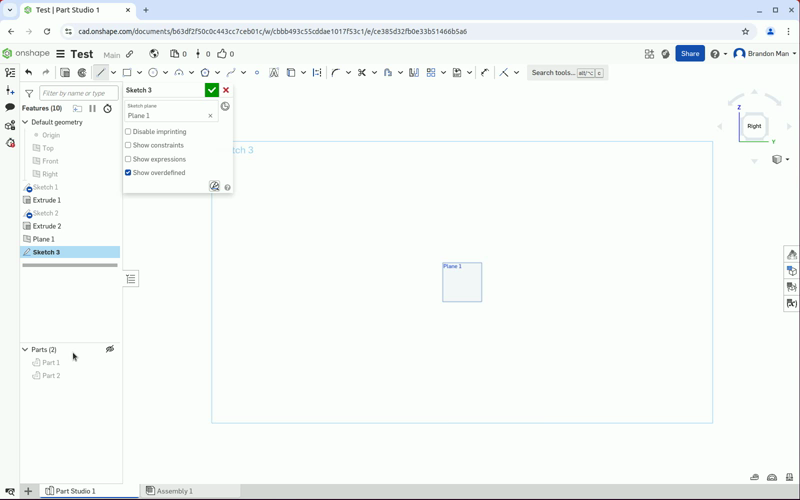
key_down(shift)
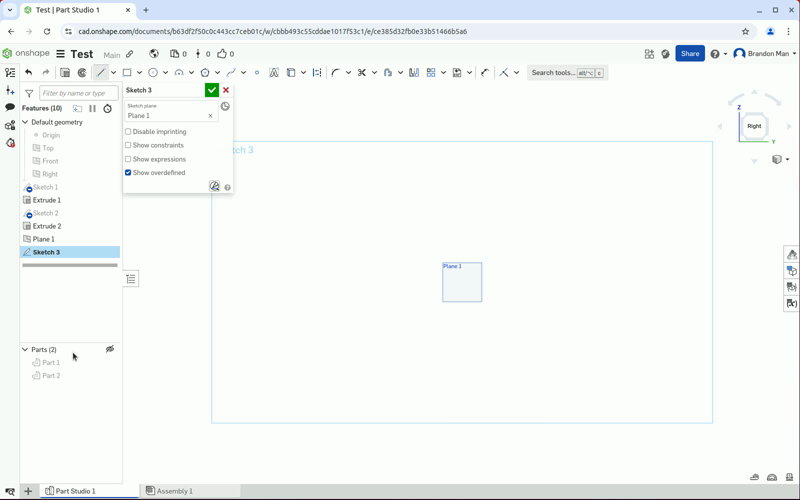
mouse_move(451, 284)
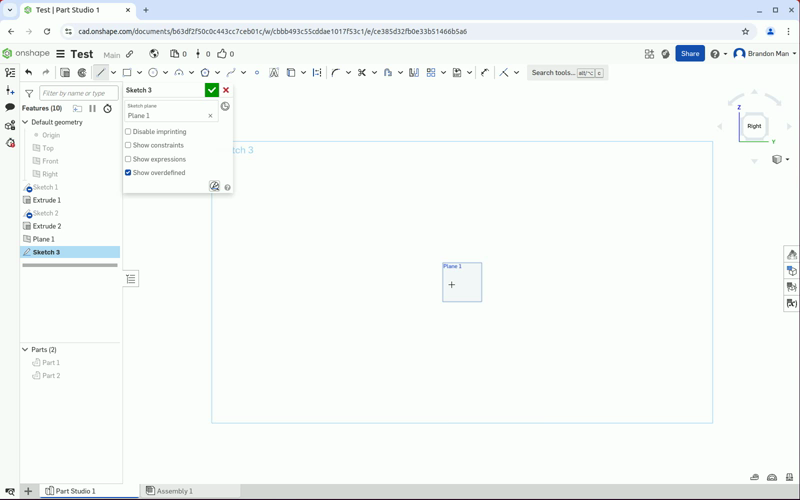
click(451, 284)
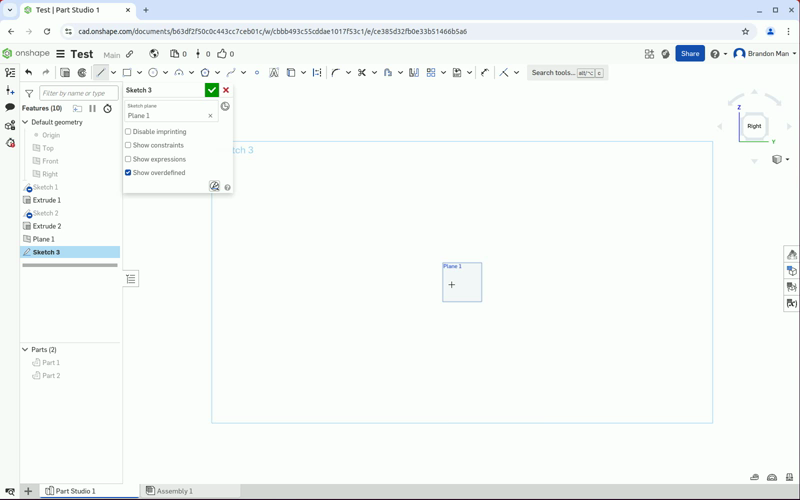
key_up(shift)
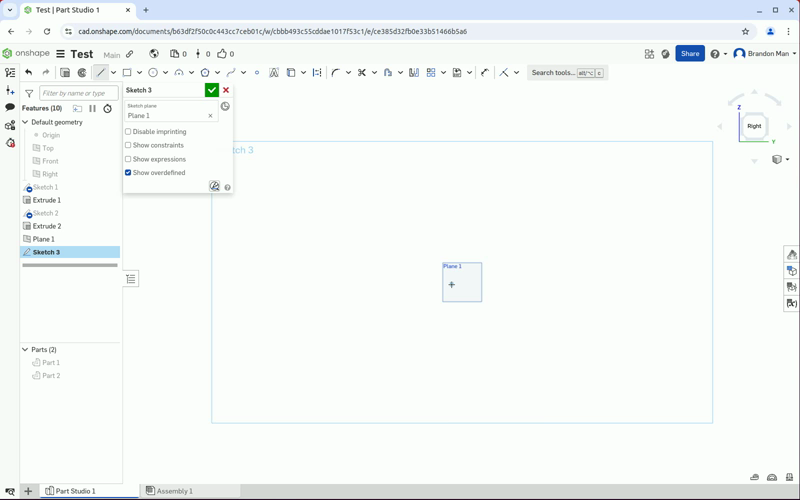
key_down(shift)
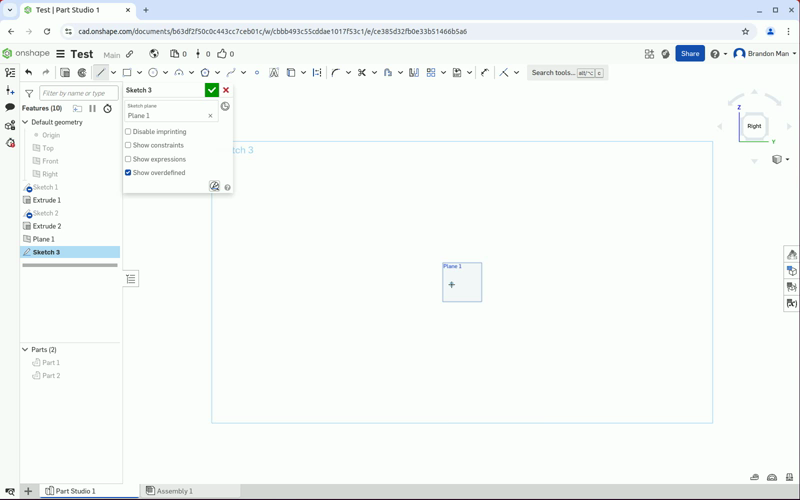
mouse_move(481, 284)
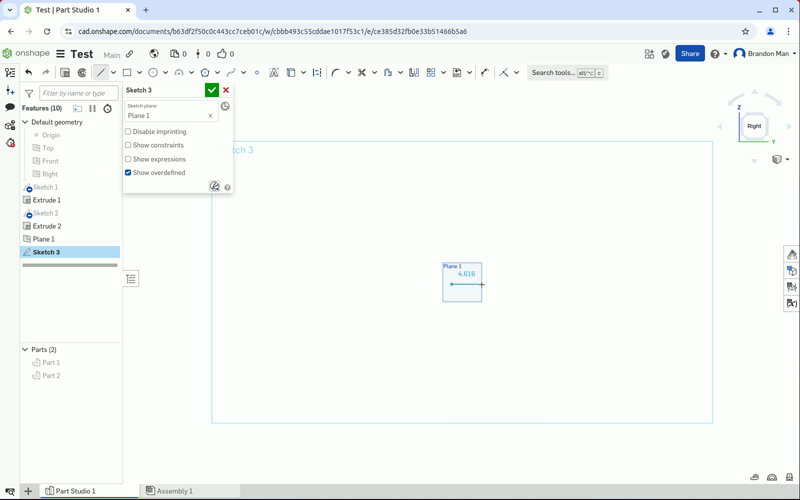
mouse_move(457, 284)
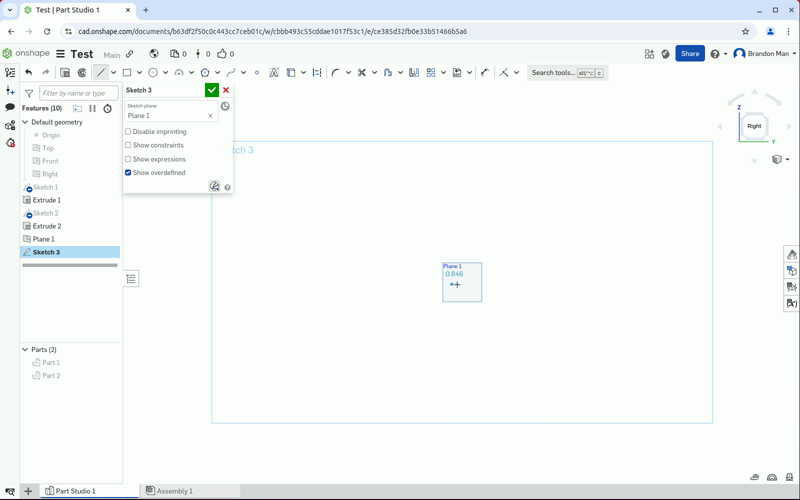
scroll(6)
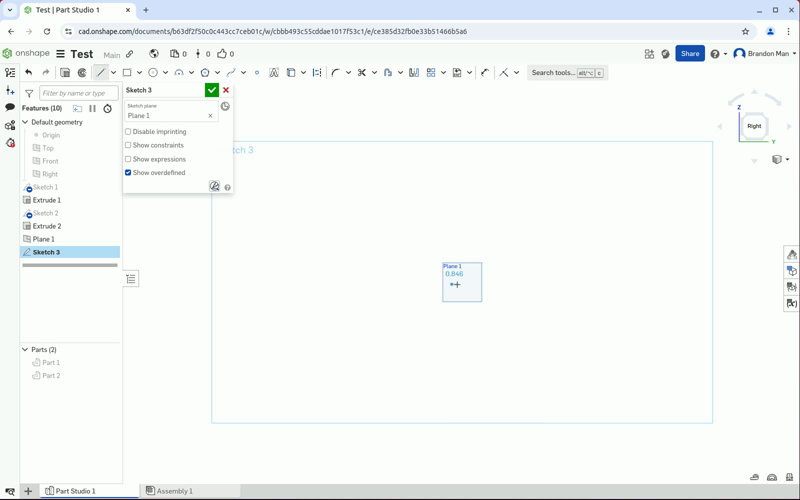
scroll(6)
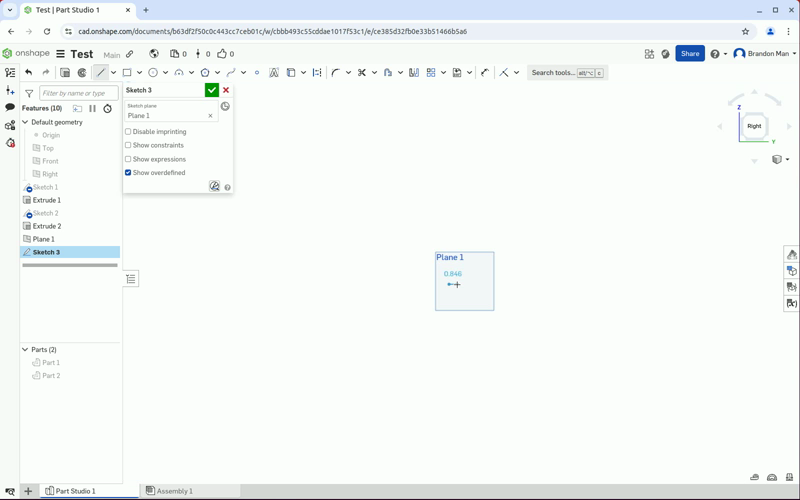
scroll(6)
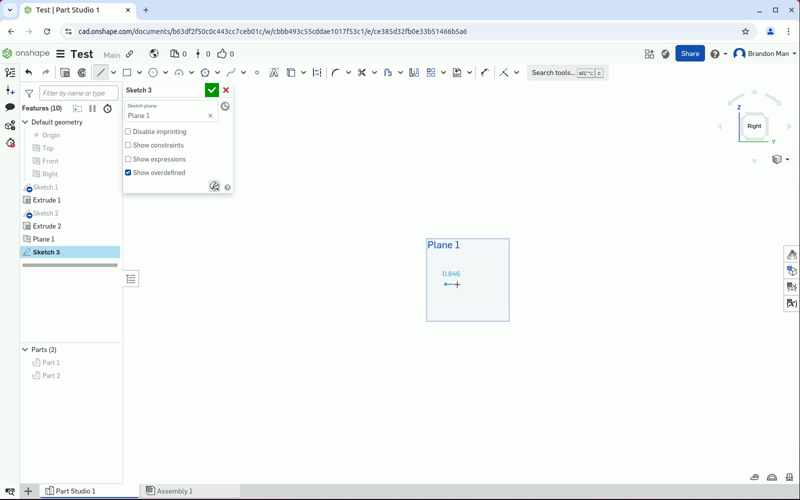
scroll(6)
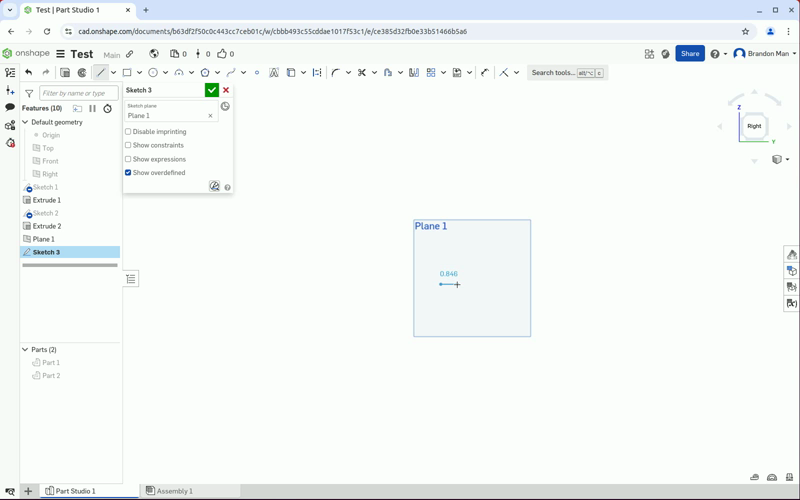
scroll(6)
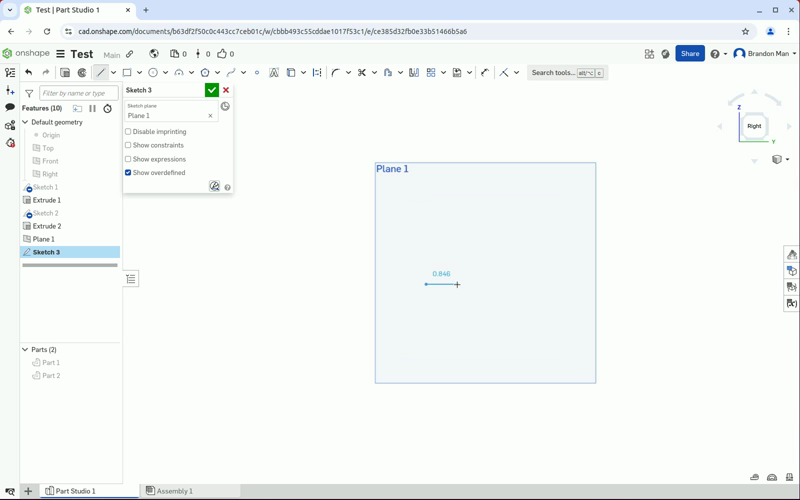
scroll(6)
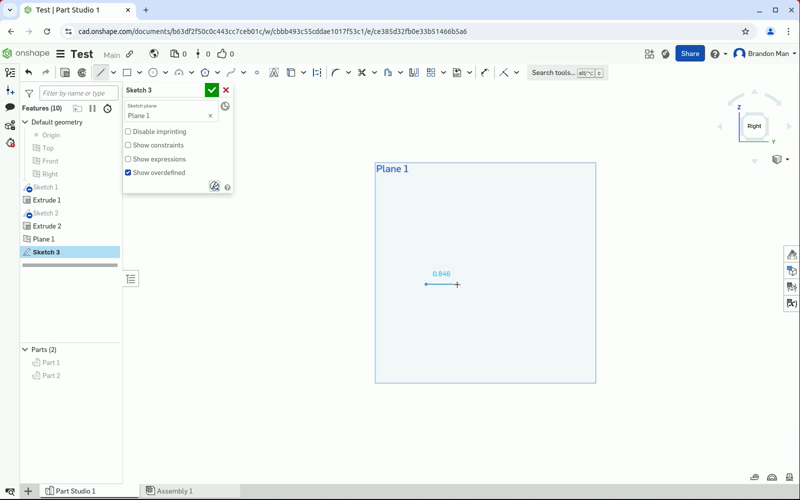
scroll(6)
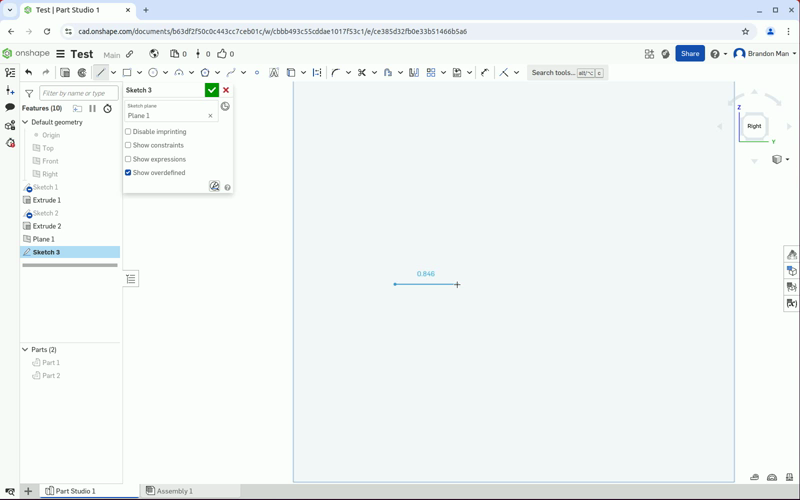
click(457, 284)
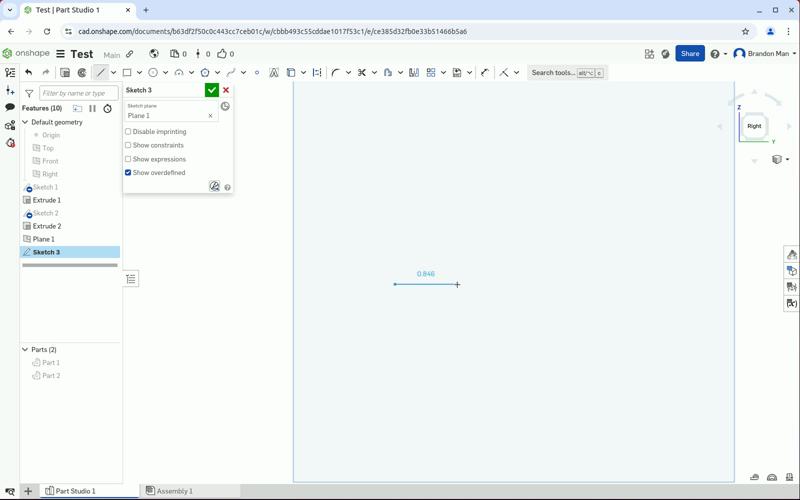
scroll(-6)
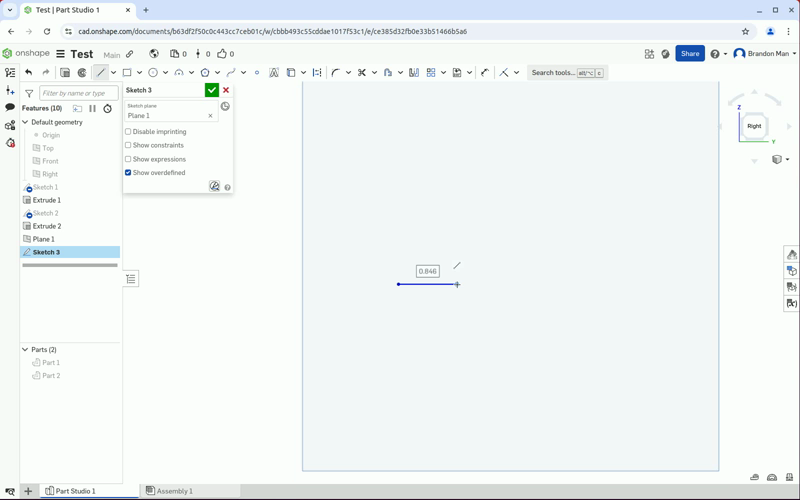
scroll(-6)
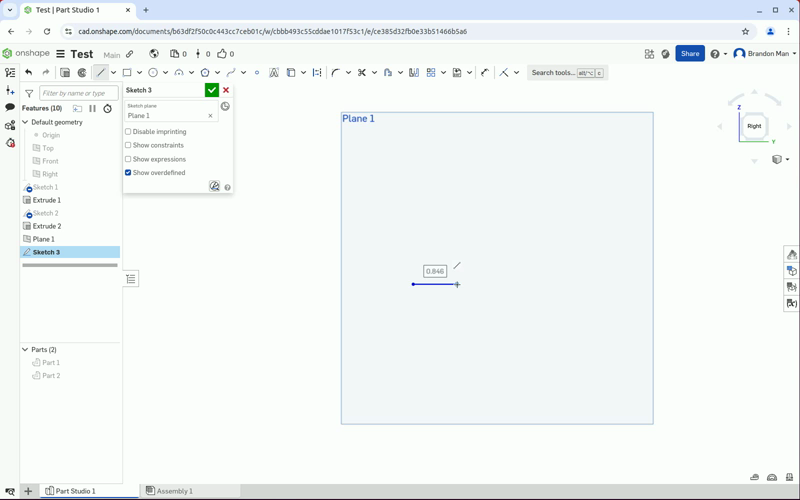
scroll(-6)
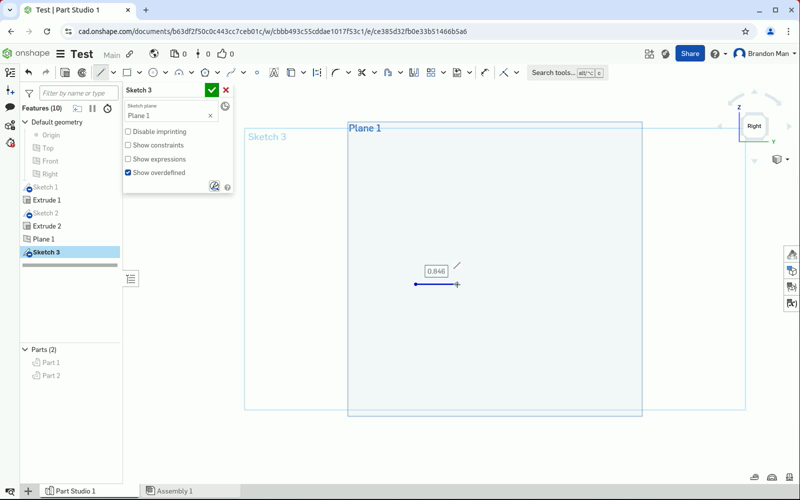
scroll(-6)
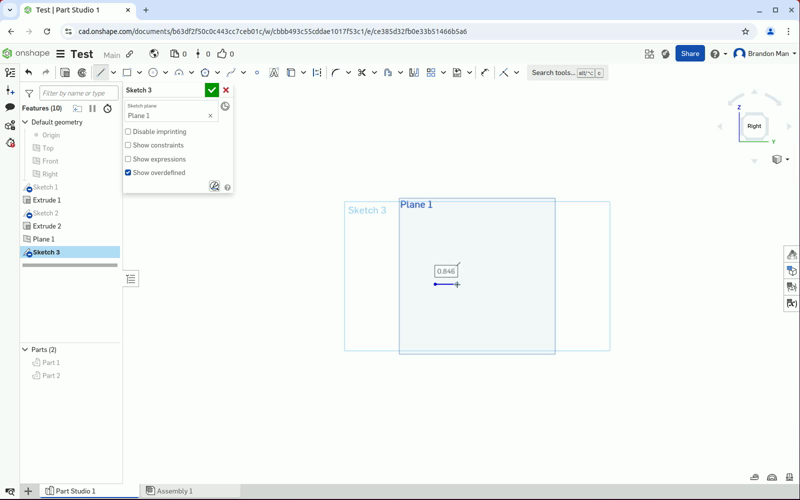
scroll(-6)
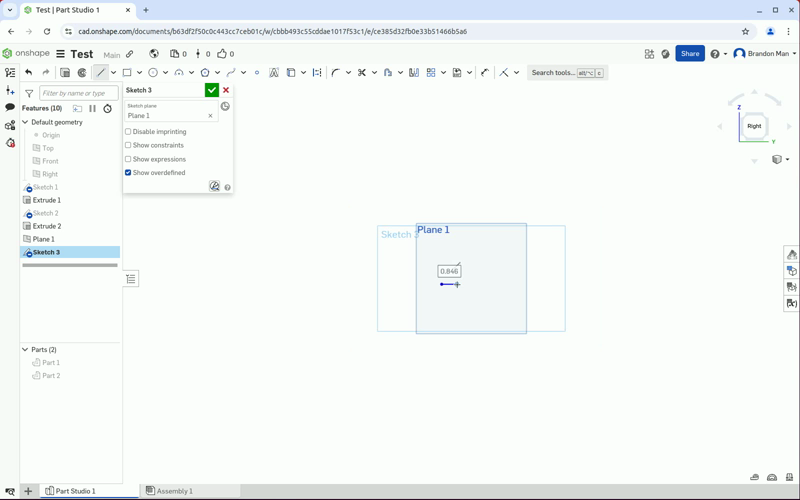
scroll(-6)
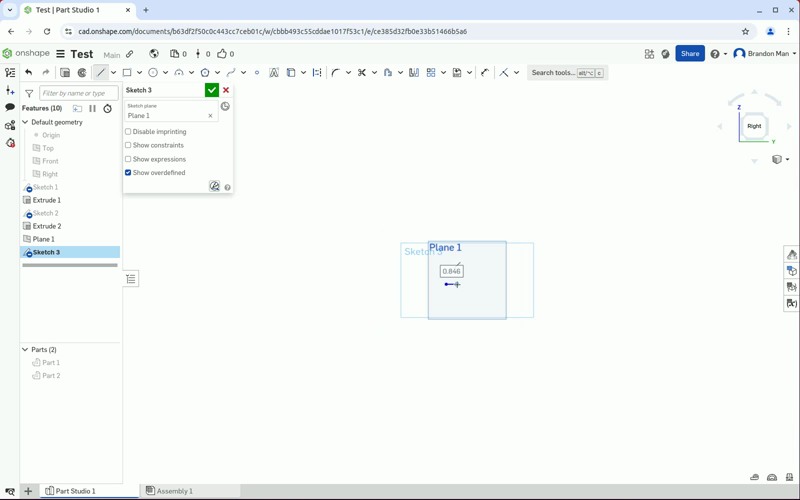
scroll(-6)
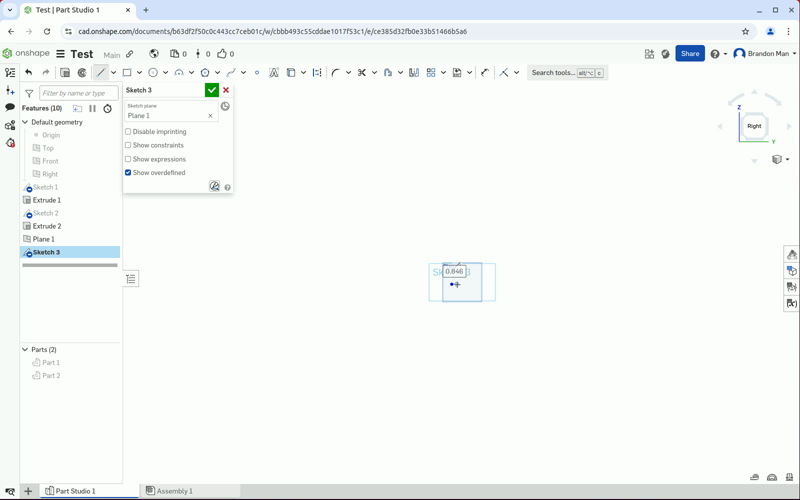
key_up(shift)
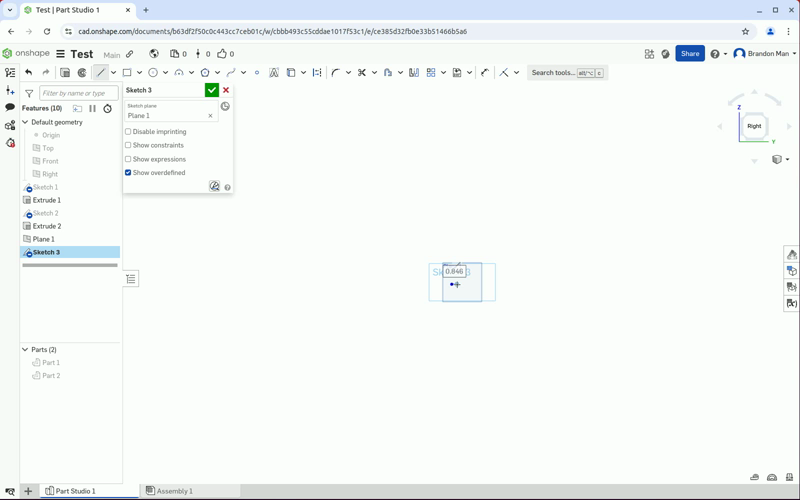
key_down(shift)
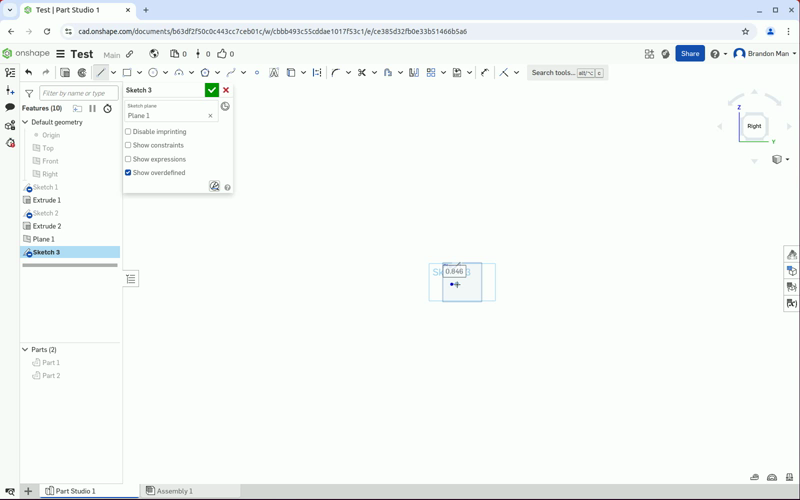
mouse_move(487, 284)
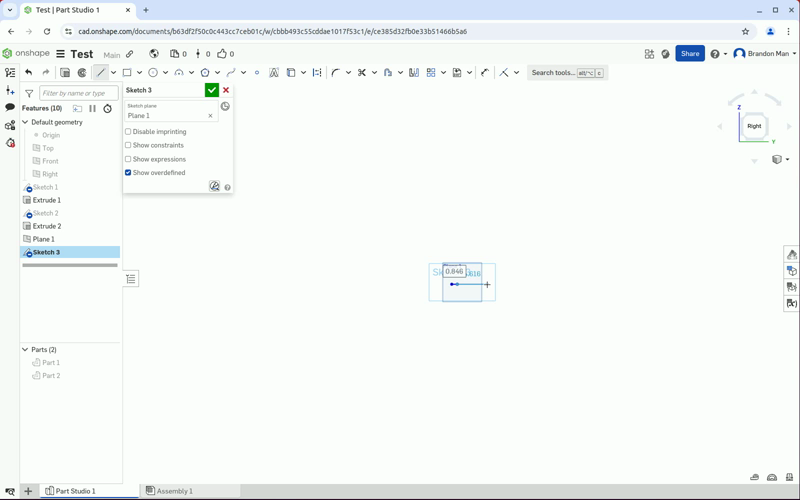
mouse_move(457, 281)
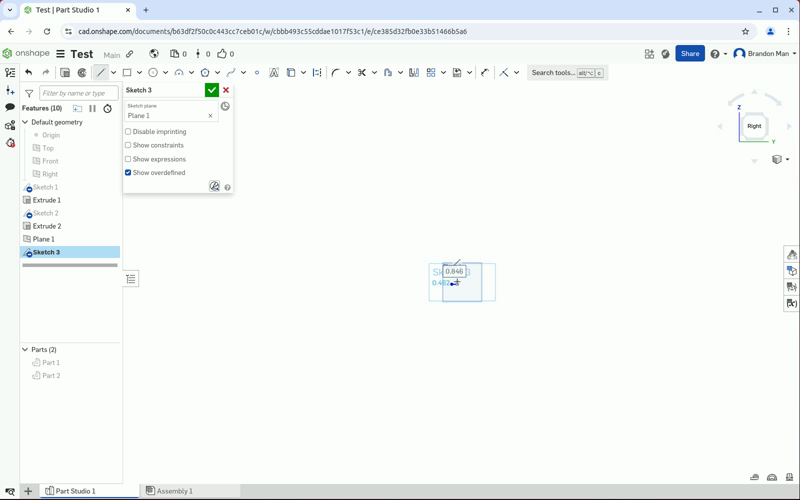
scroll(6)
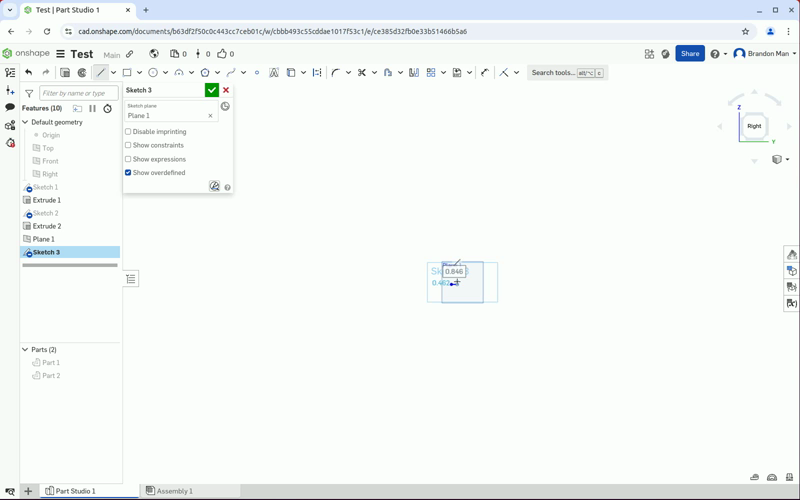
scroll(6)
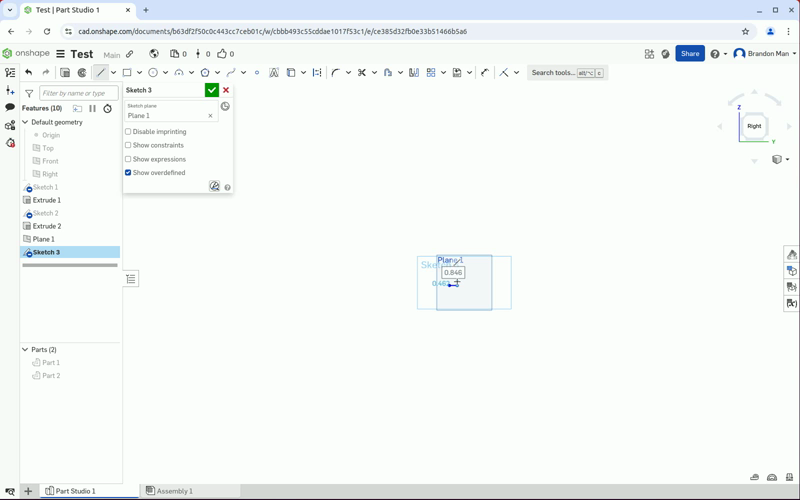
scroll(6)
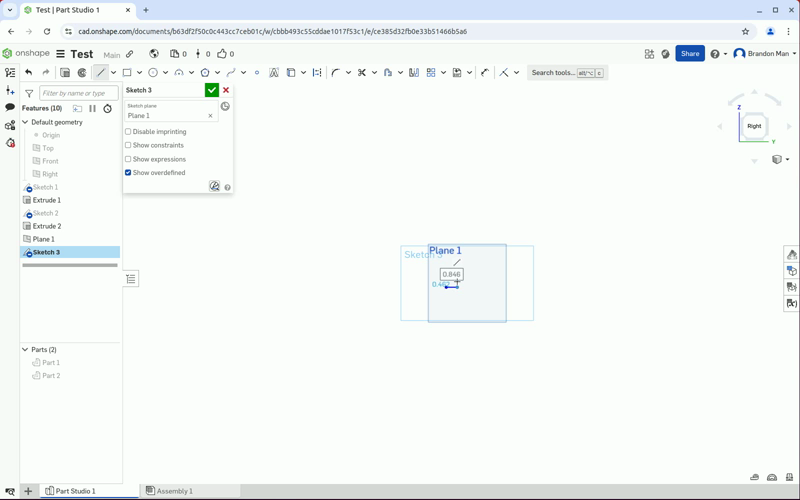
scroll(6)
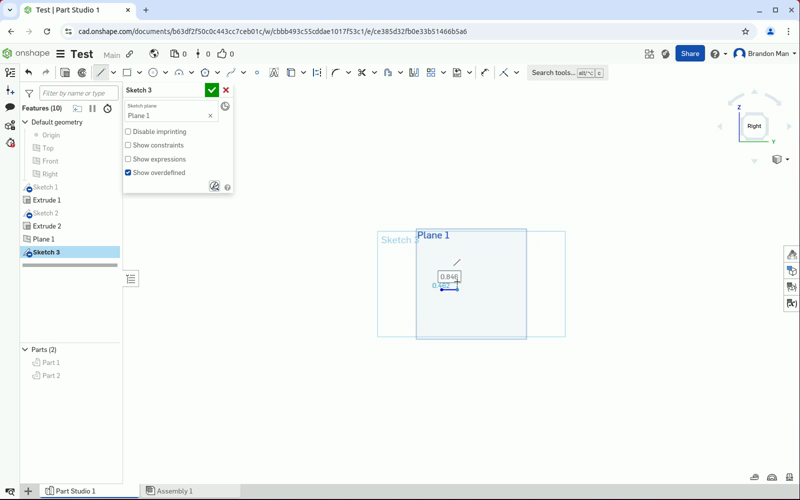
scroll(6)
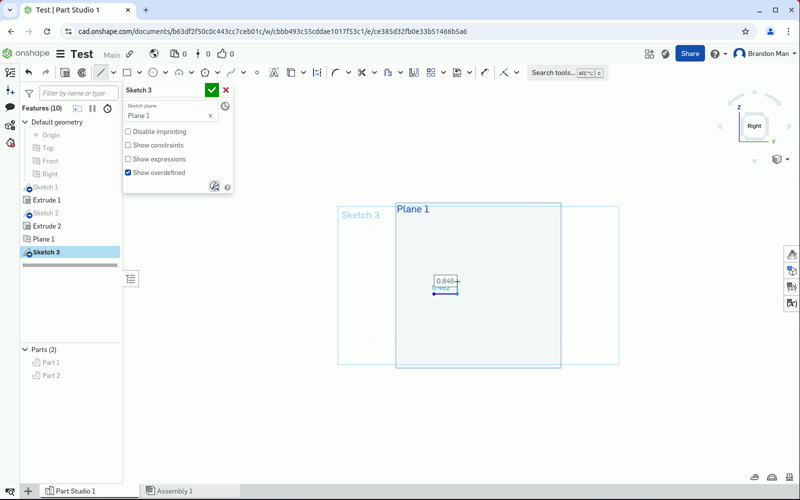
scroll(6)
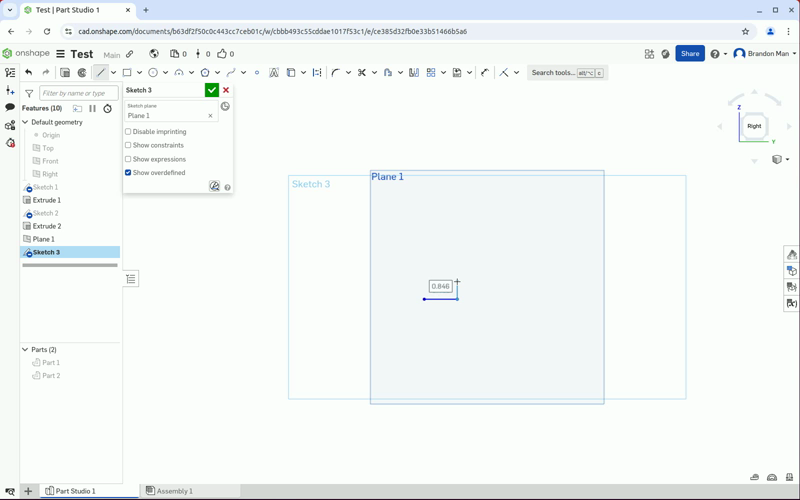
scroll(6)
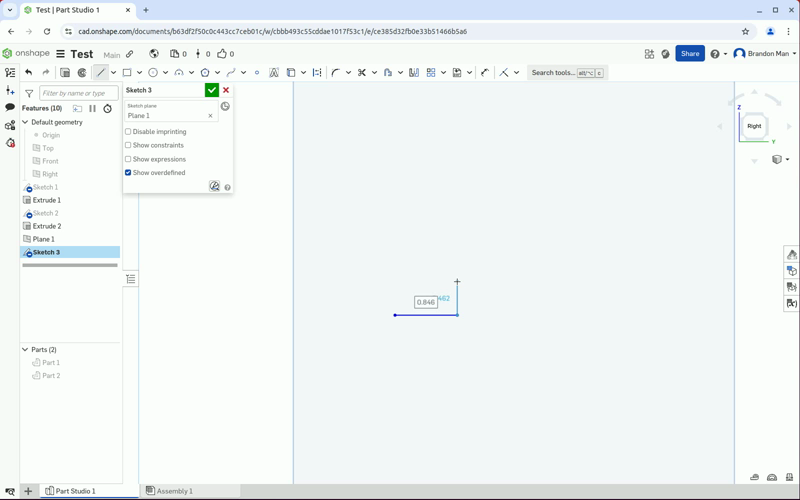
click(457, 281)
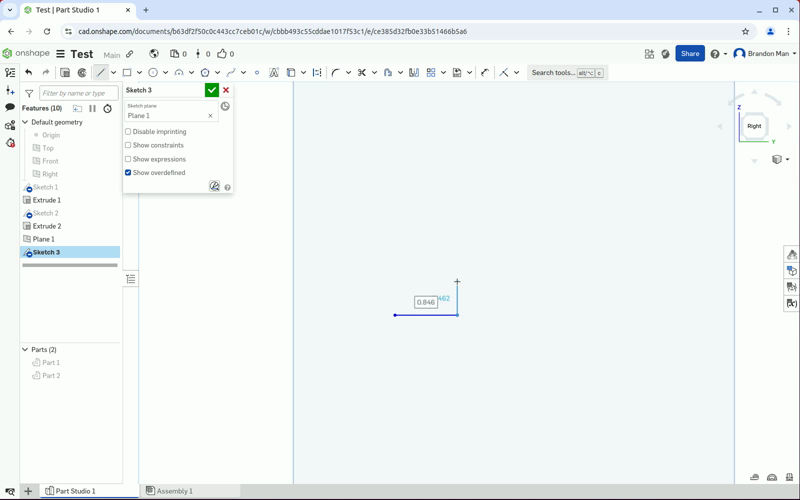
scroll(-6)
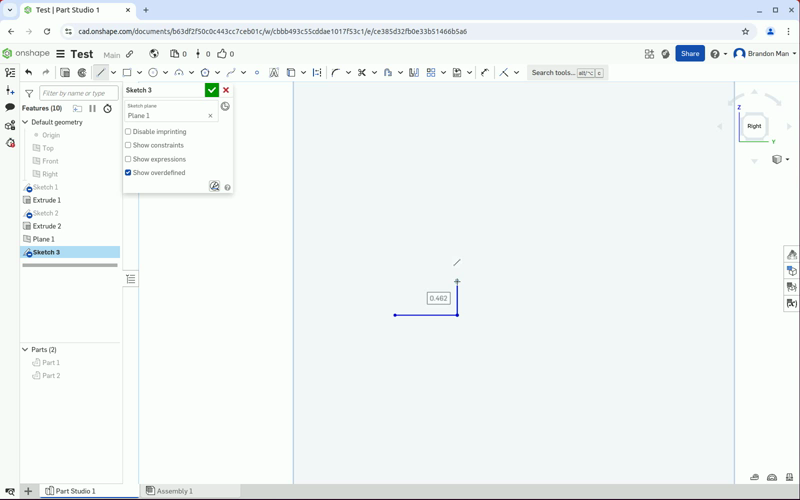
scroll(-6)
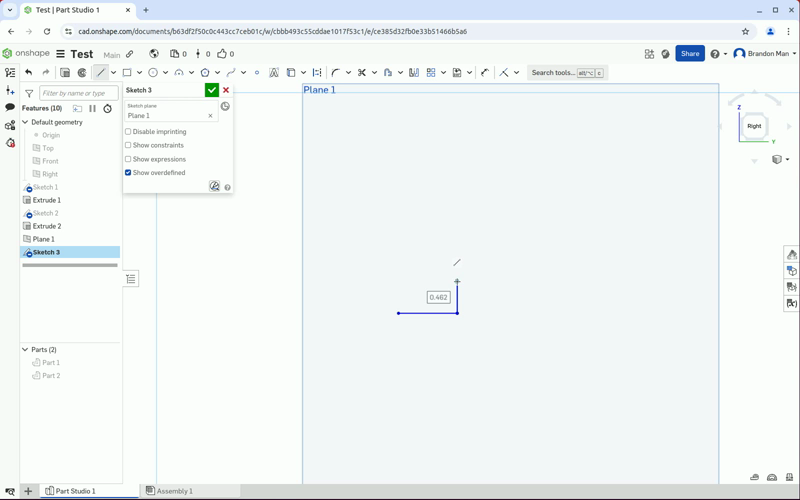
scroll(-6)
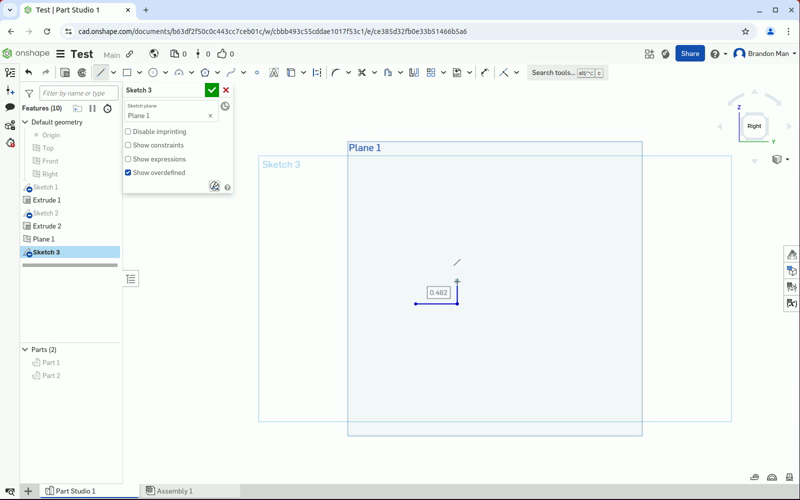
scroll(-6)
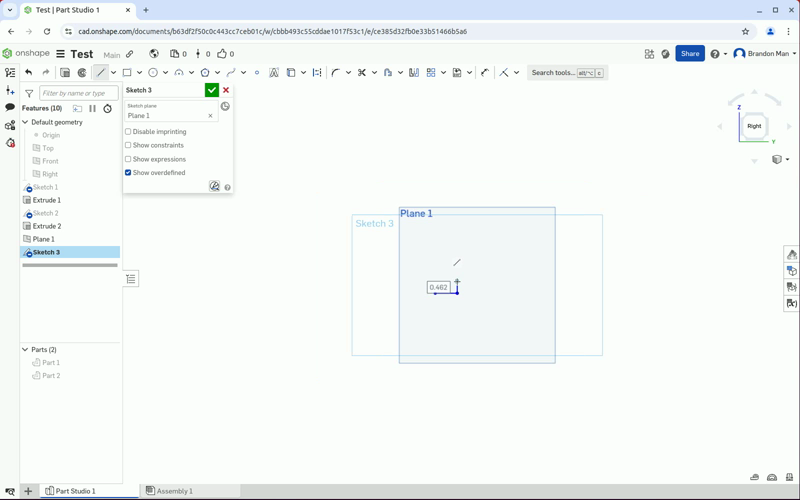
scroll(-6)
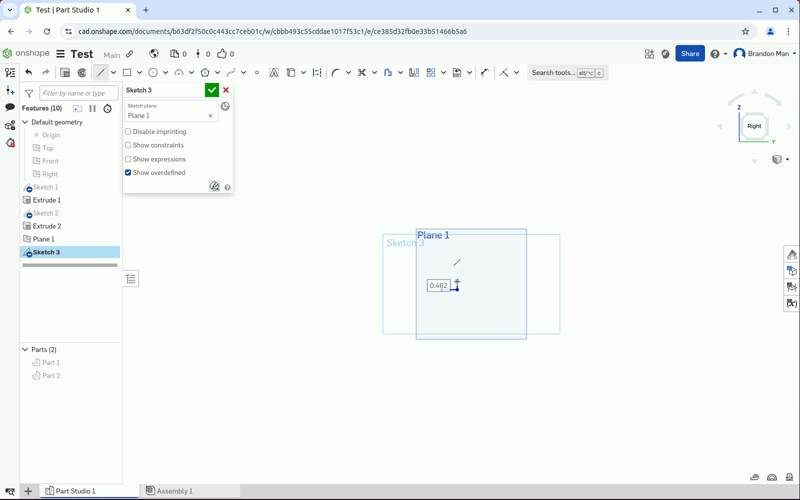
scroll(-6)
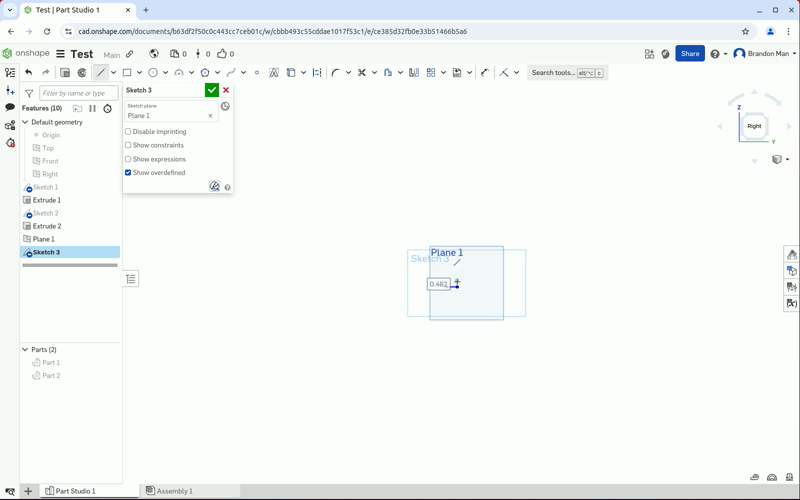
scroll(-6)
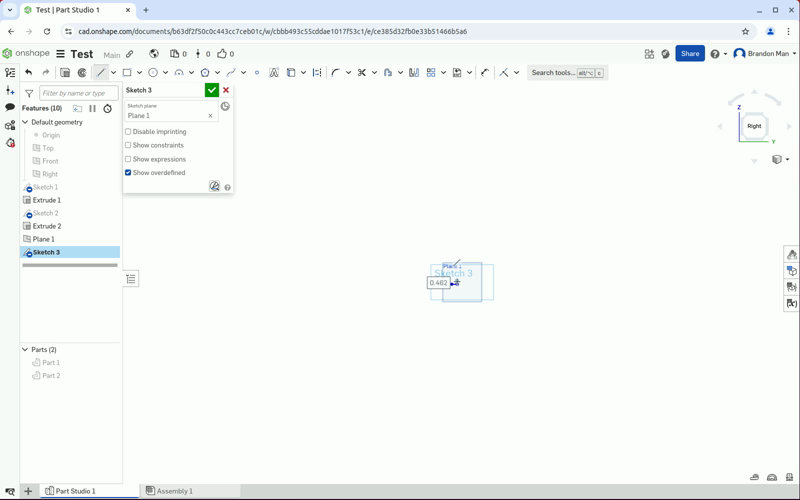
key_up(shift)
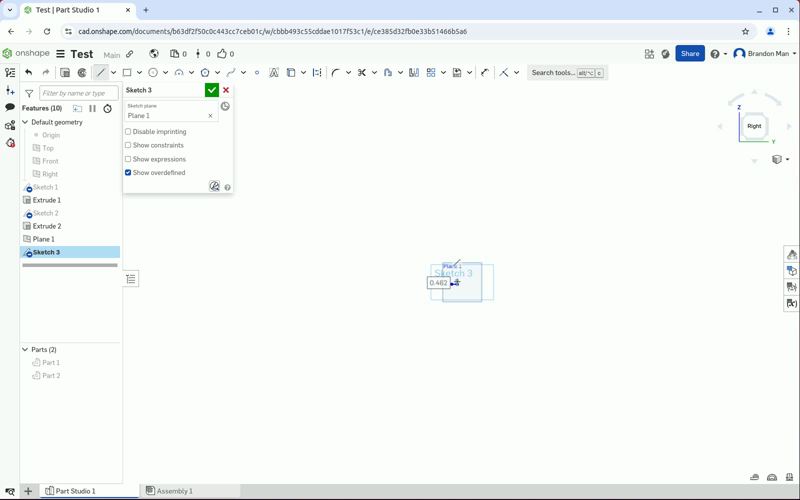
key_down(shift)
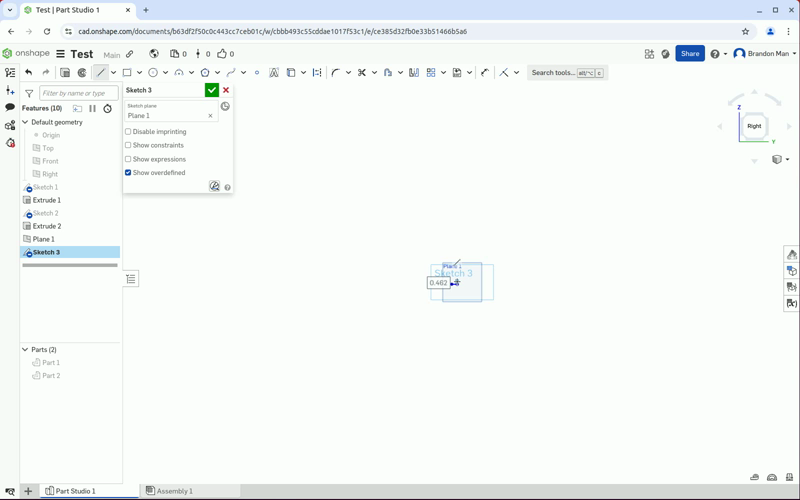
mouse_move(487, 281)
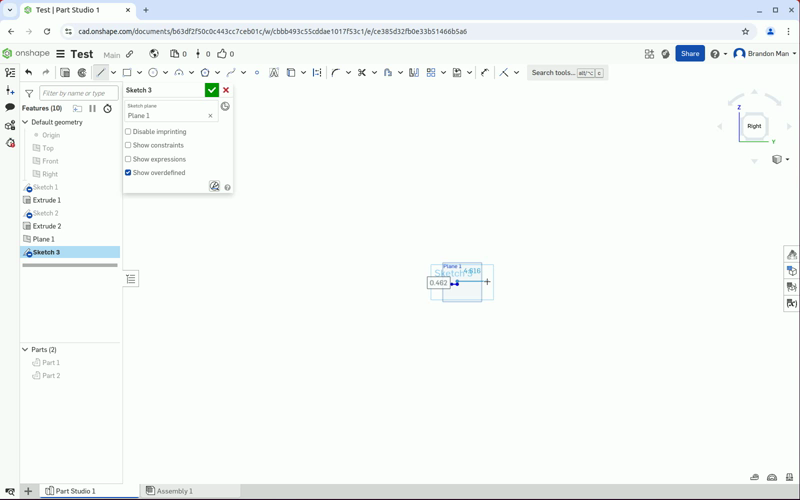
mouse_move(451, 281)
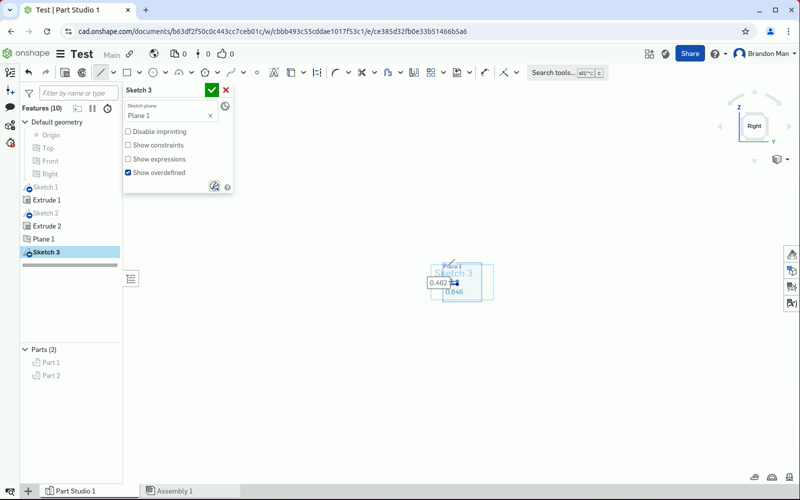
scroll(6)
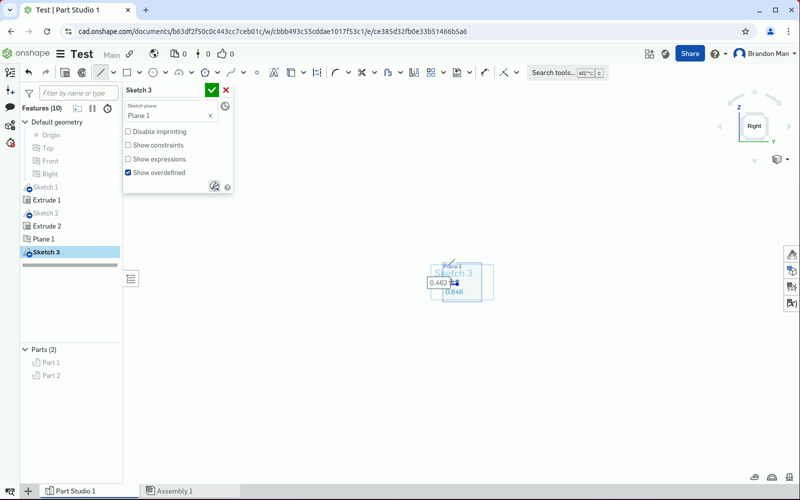
scroll(6)
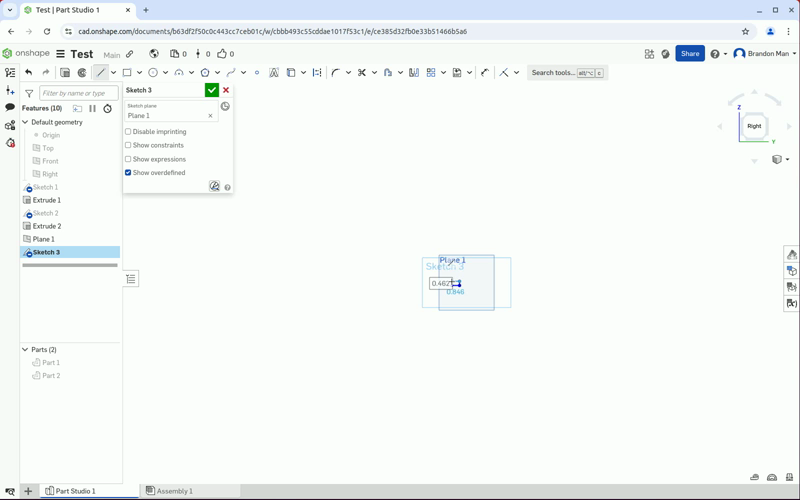
scroll(6)
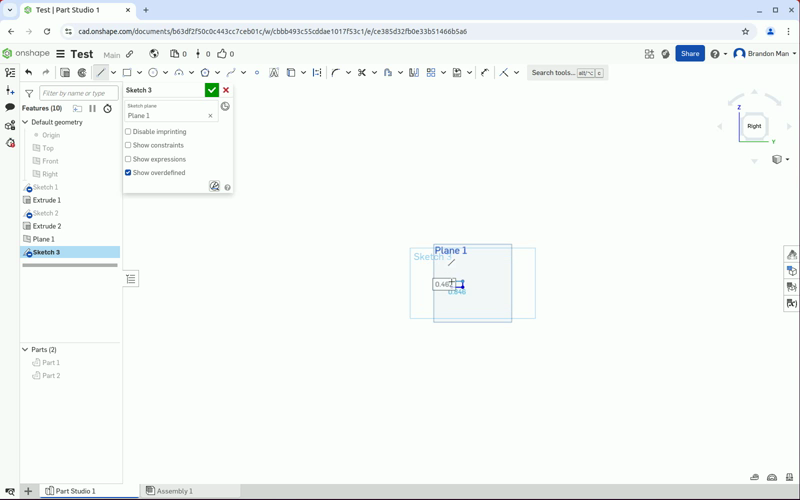
scroll(6)
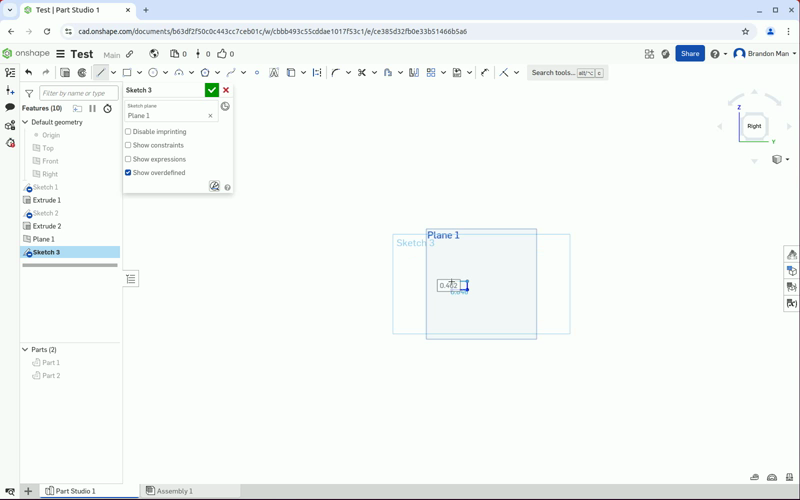
scroll(6)
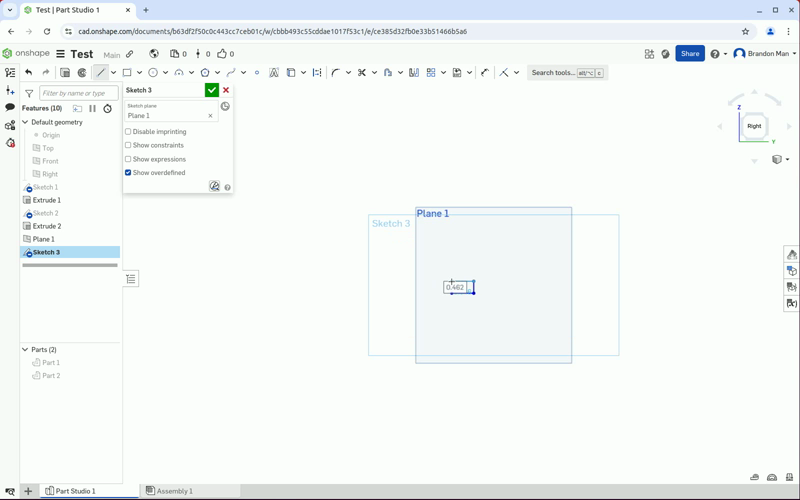
scroll(6)
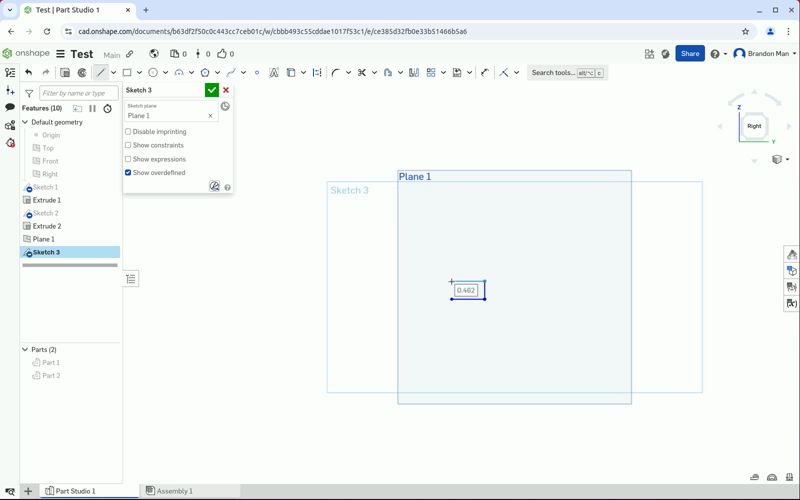
scroll(6)
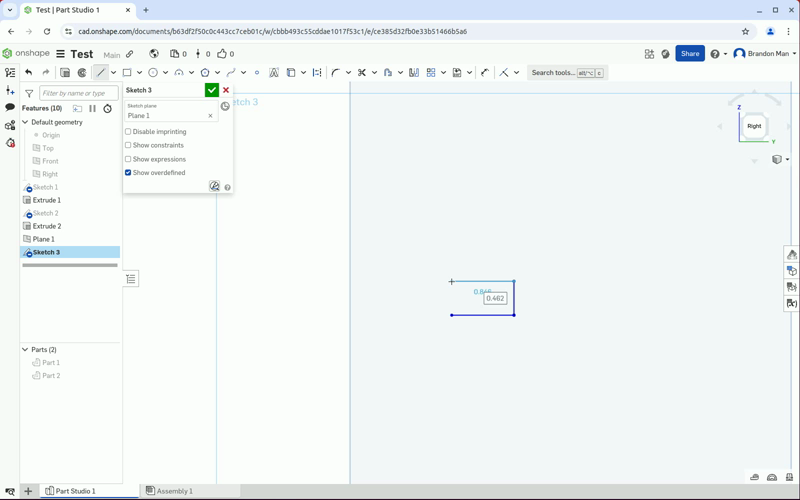
click(451, 281)
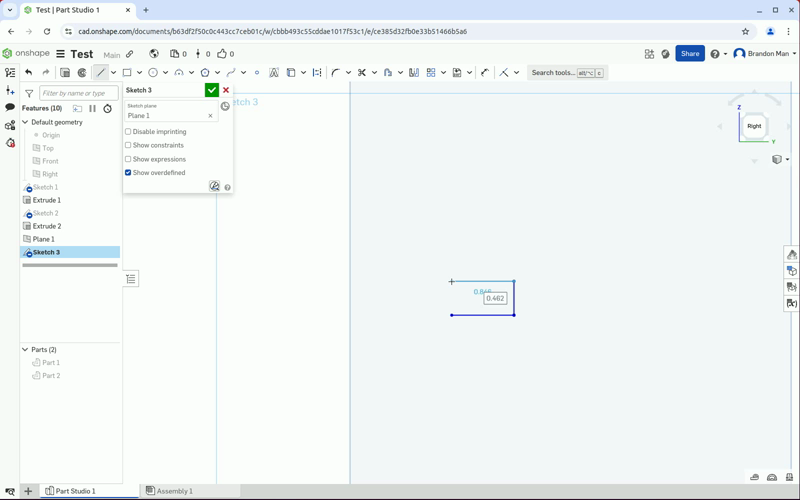
scroll(-6)
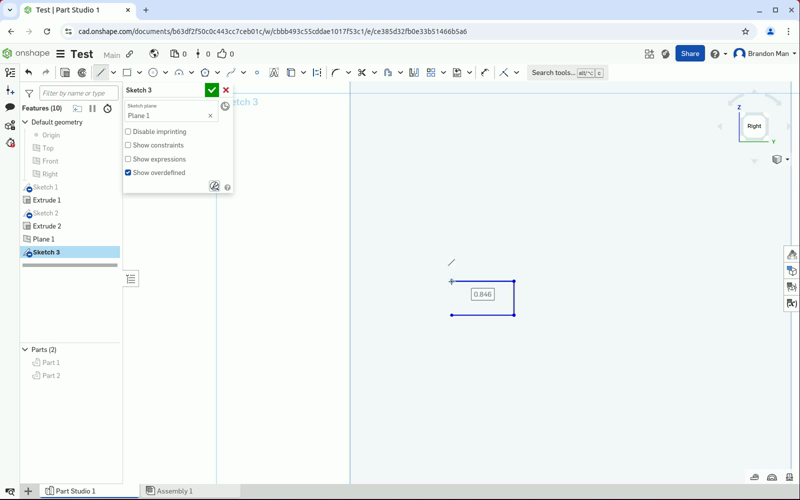
scroll(-6)
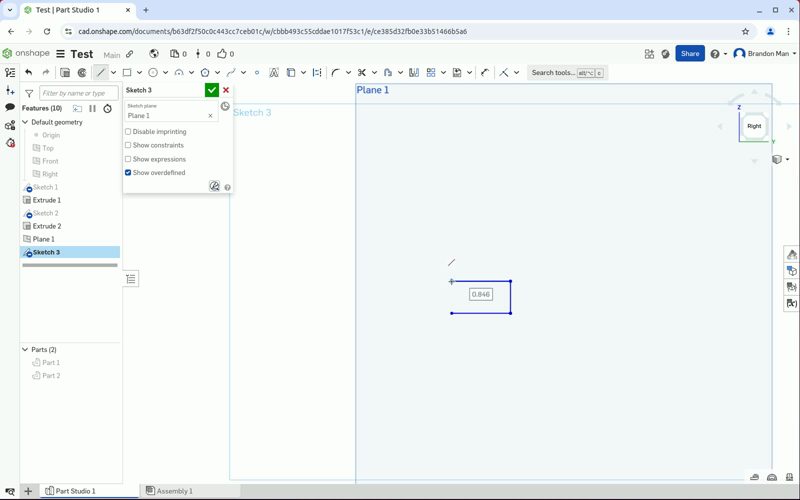
scroll(-6)
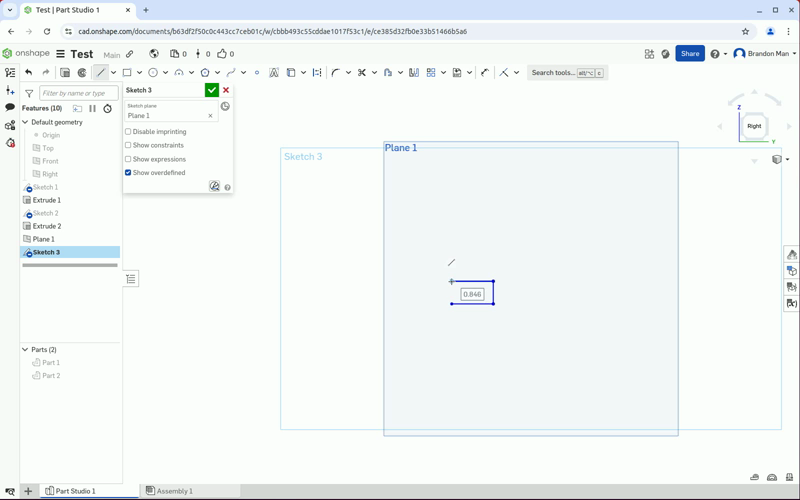
scroll(-6)
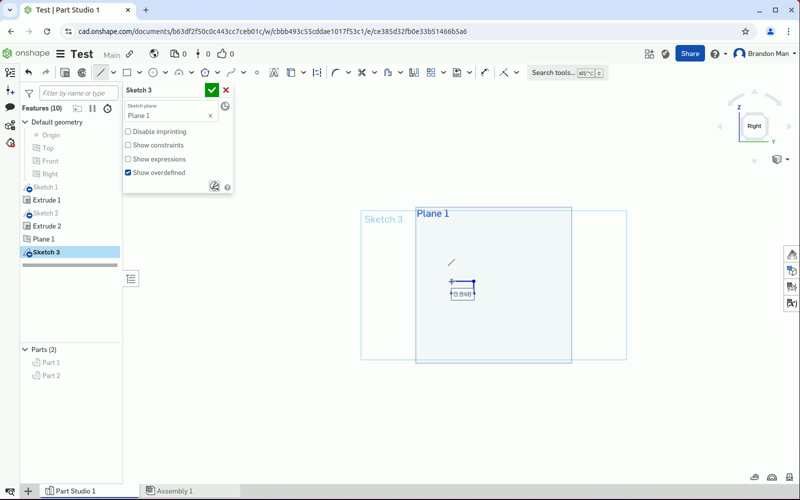
scroll(-6)
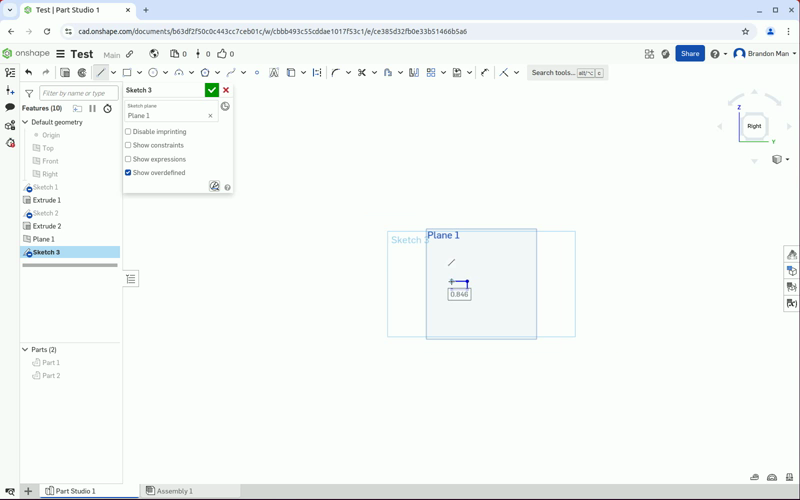
scroll(-6)
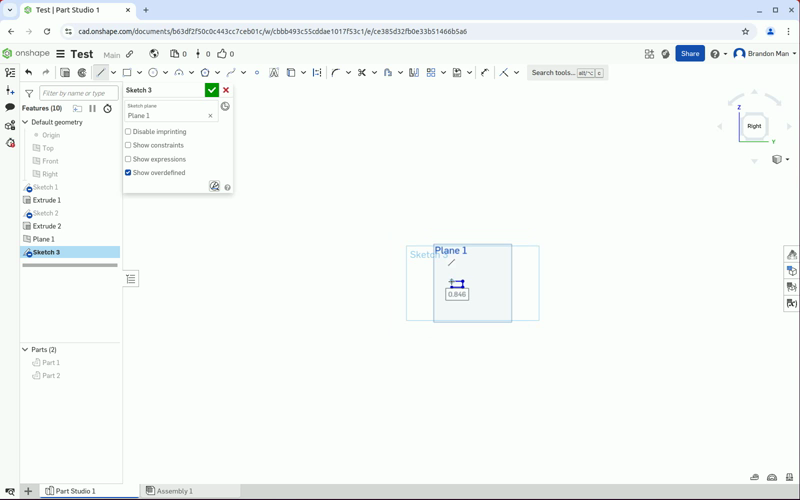
scroll(-6)
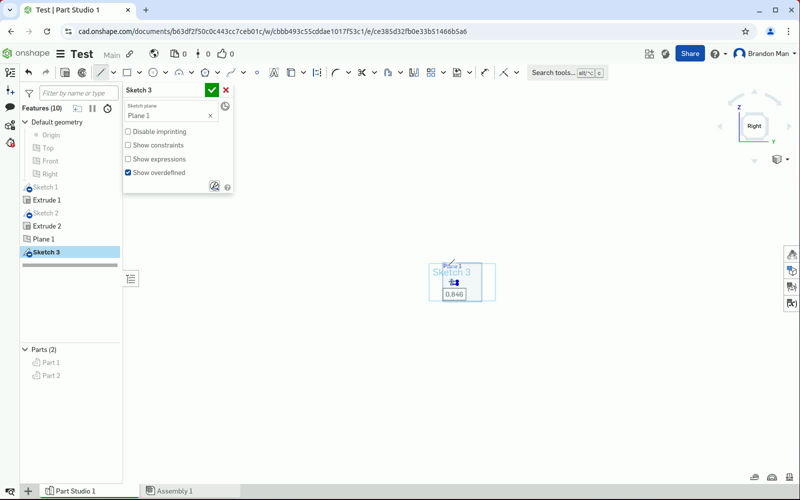
key_up(shift)
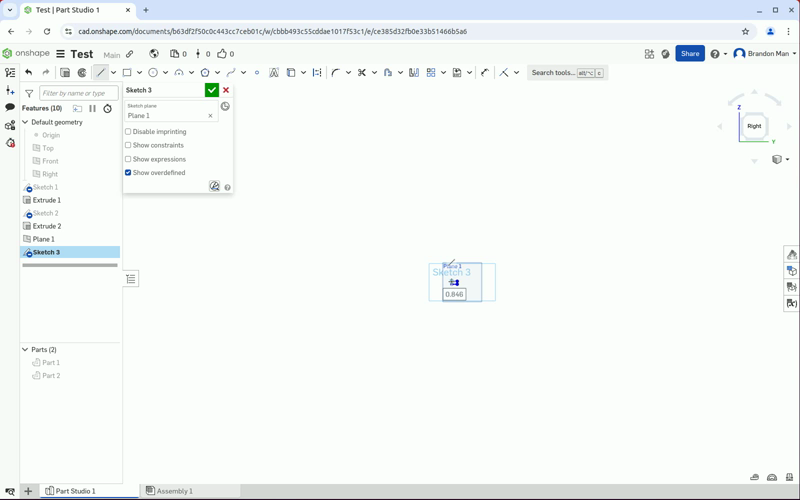
mouse_move(481, 281)
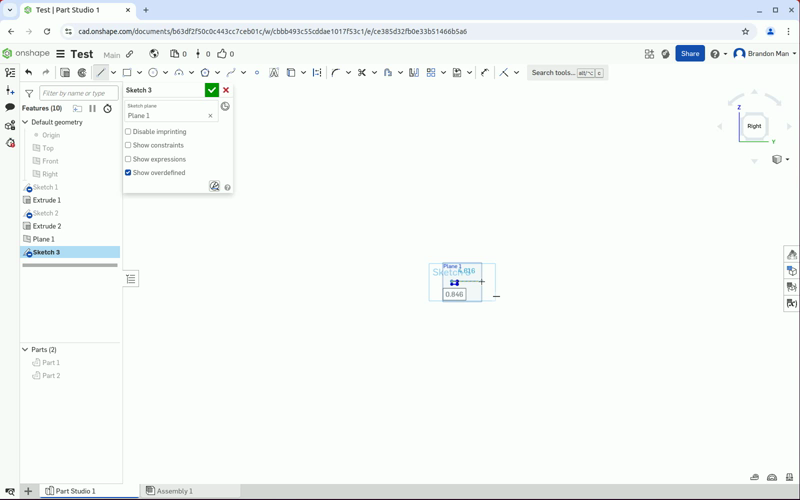
key_down(shift)
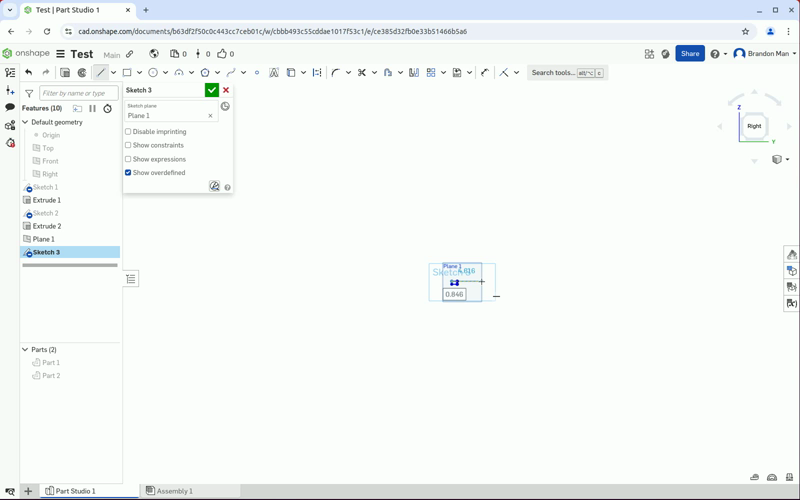
mouse_move(451, 284)
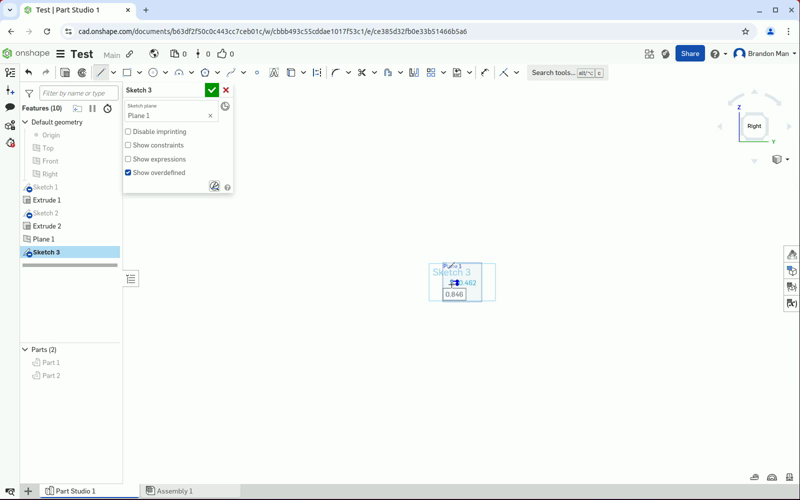
scroll(6)
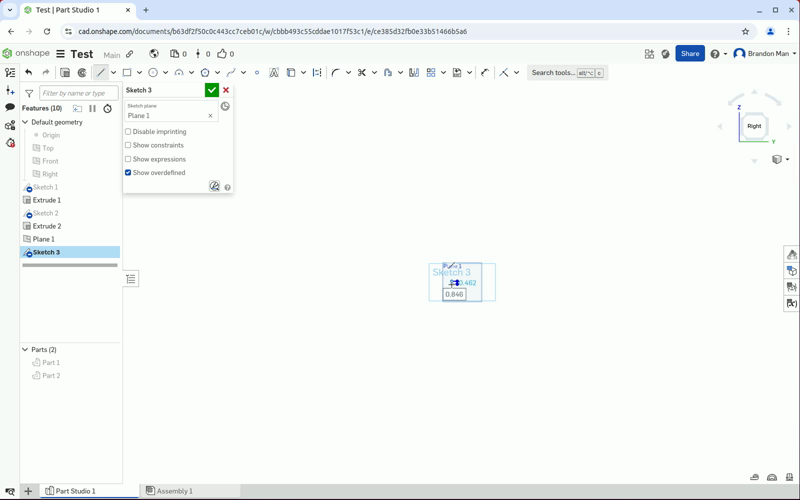
scroll(6)
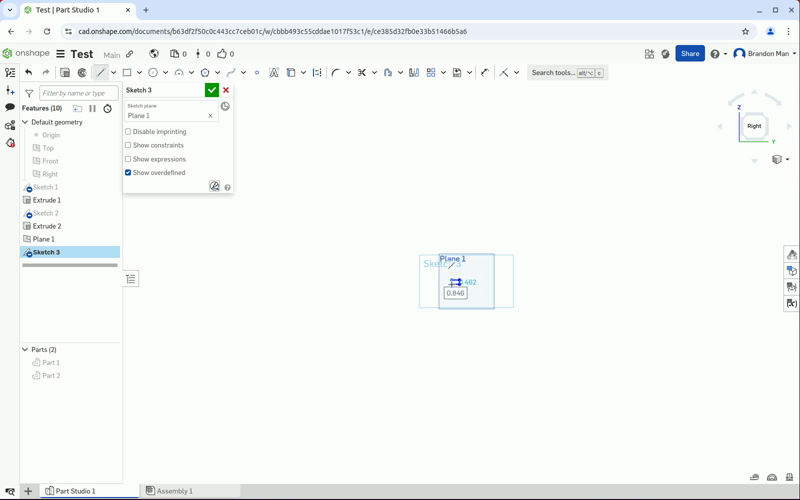
scroll(6)
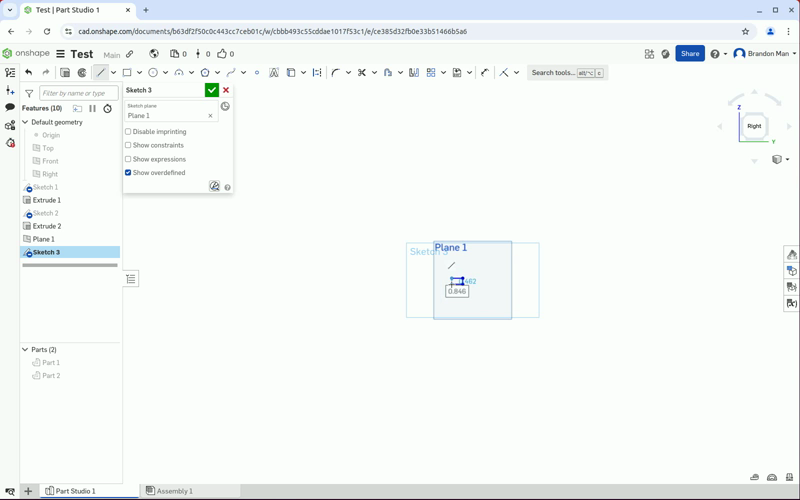
scroll(6)
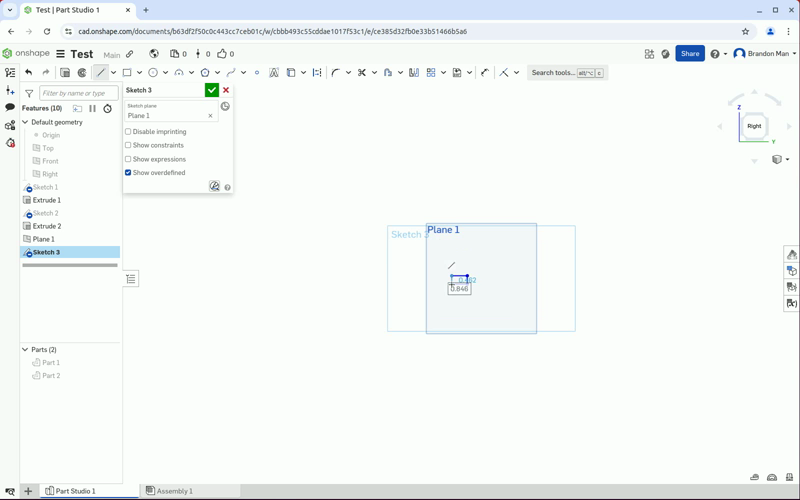
scroll(6)
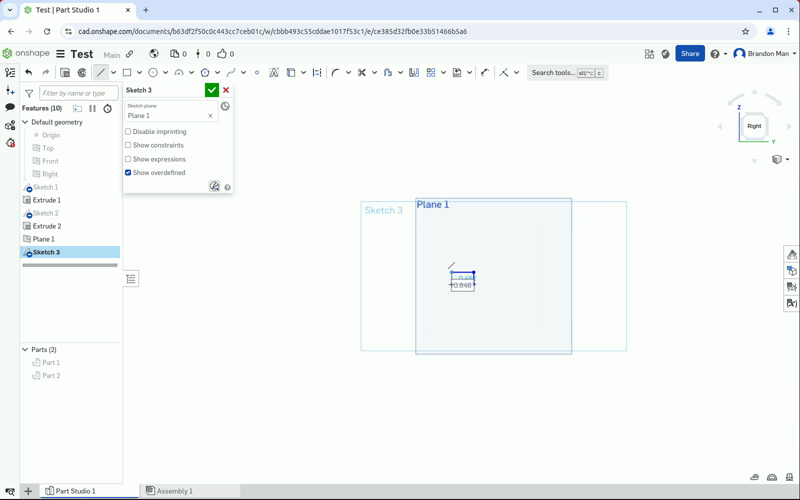
scroll(6)
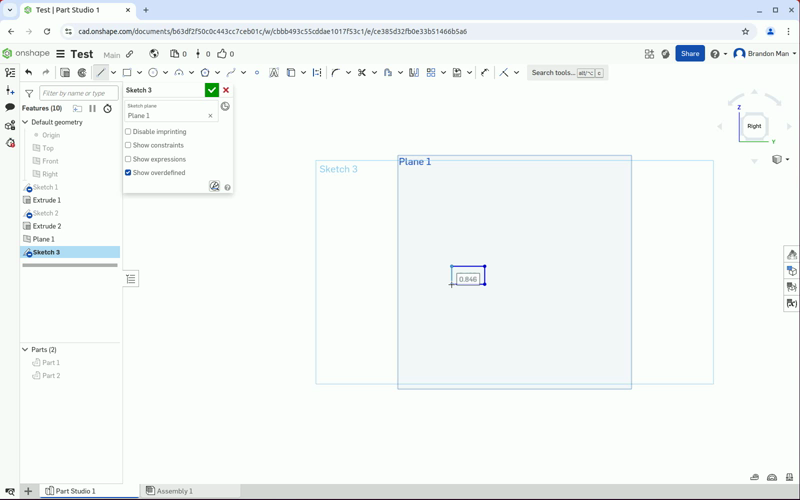
scroll(6)
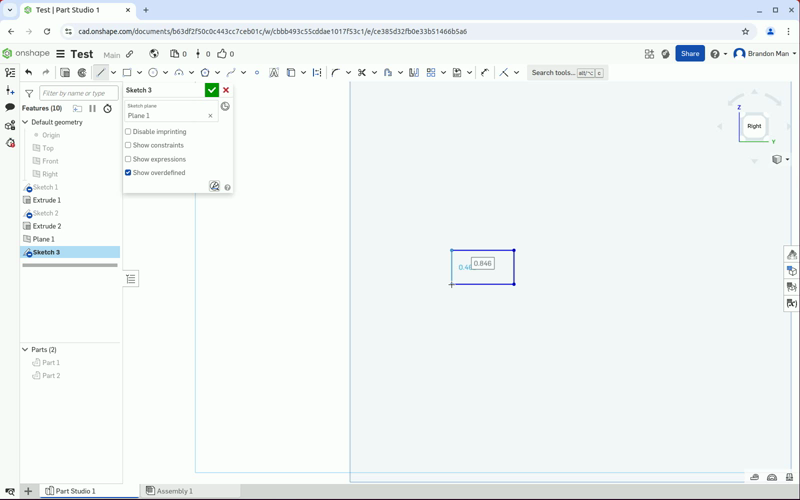
key_up(shift)
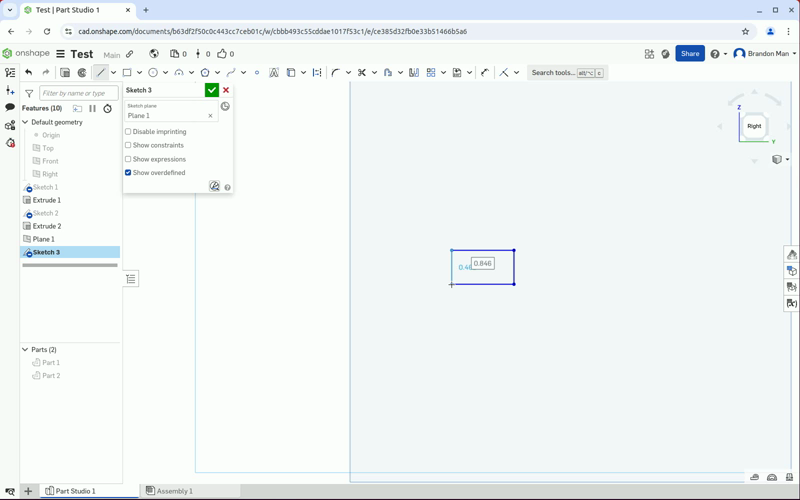
click(451, 284)
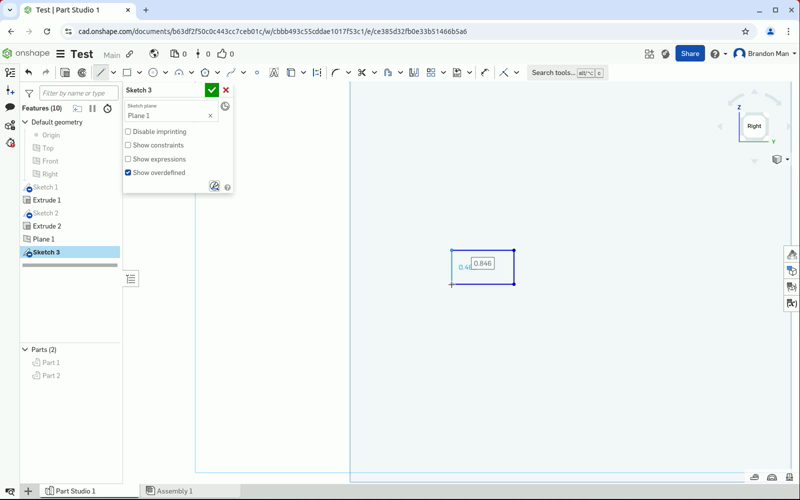
scroll(-6)
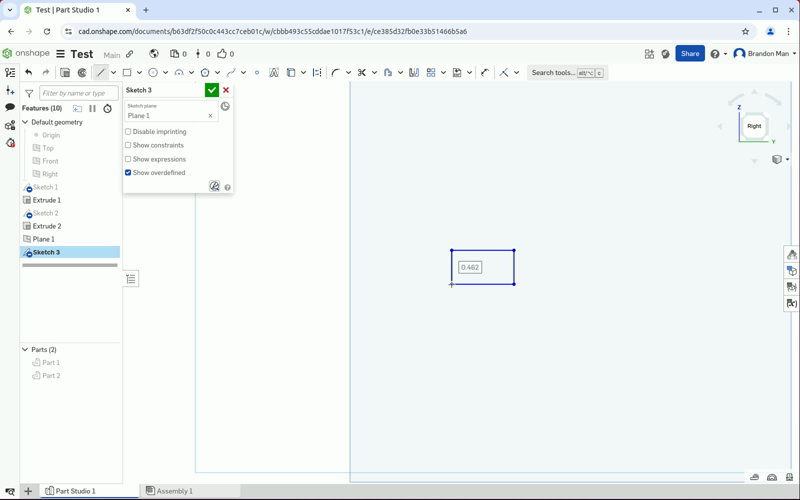
scroll(-6)
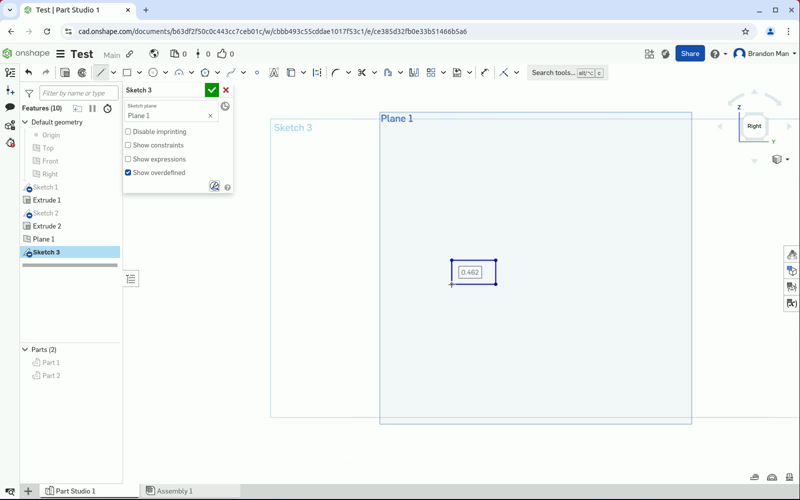
scroll(-6)
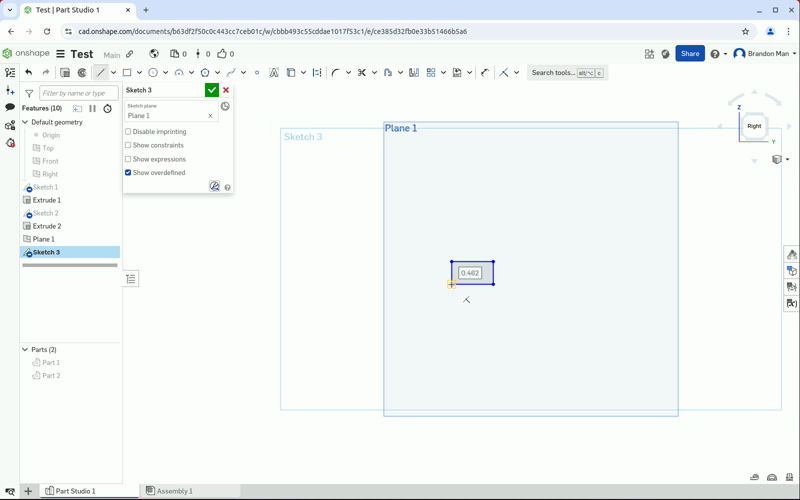
scroll(-6)
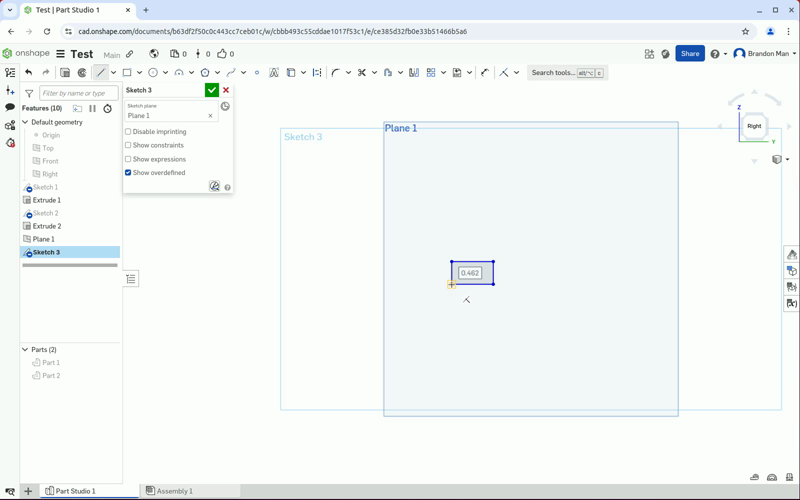
scroll(-6)
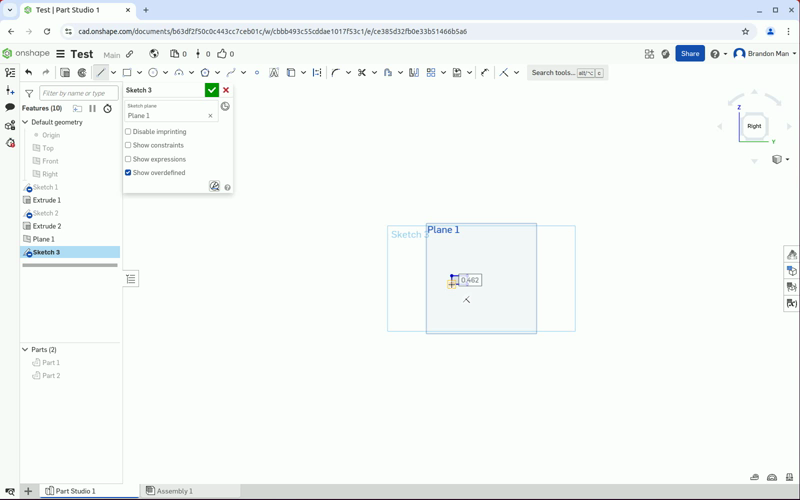
scroll(-6)
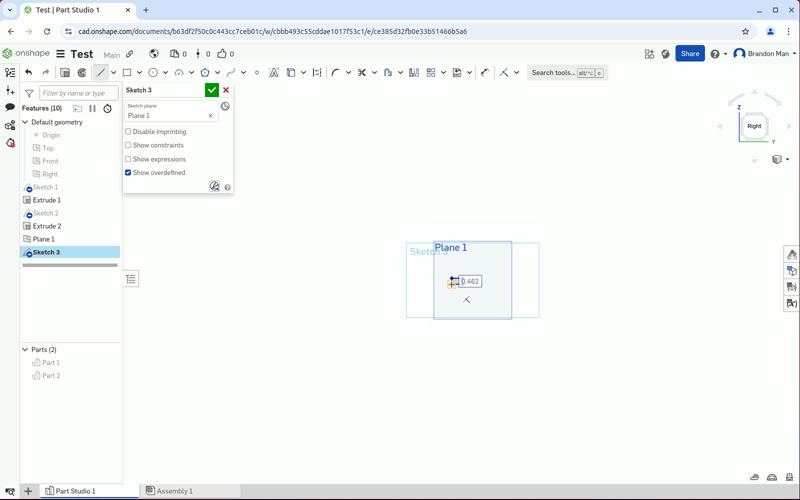
scroll(-6)
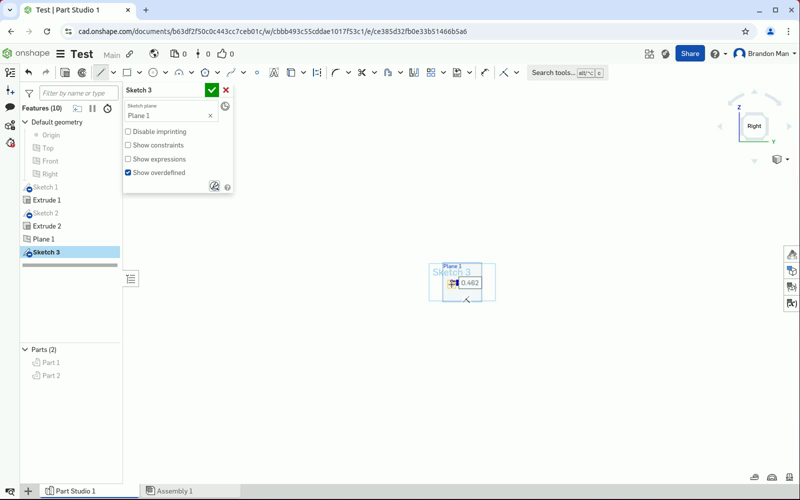
key(esc)
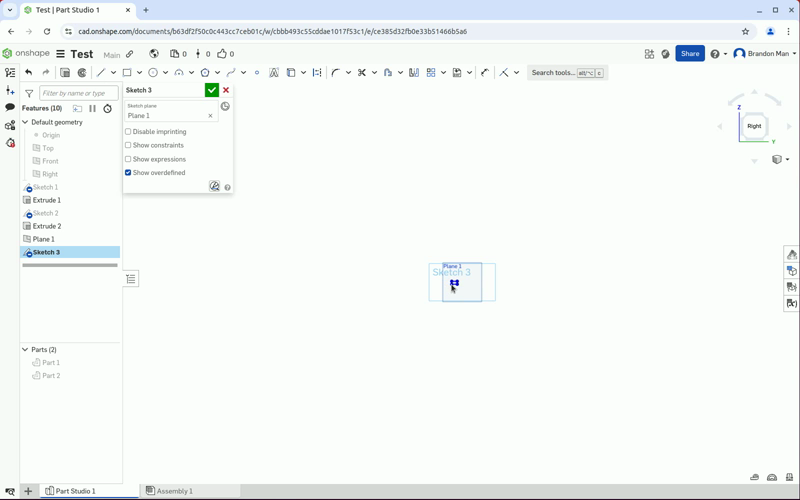
mouse_move(456, 283)
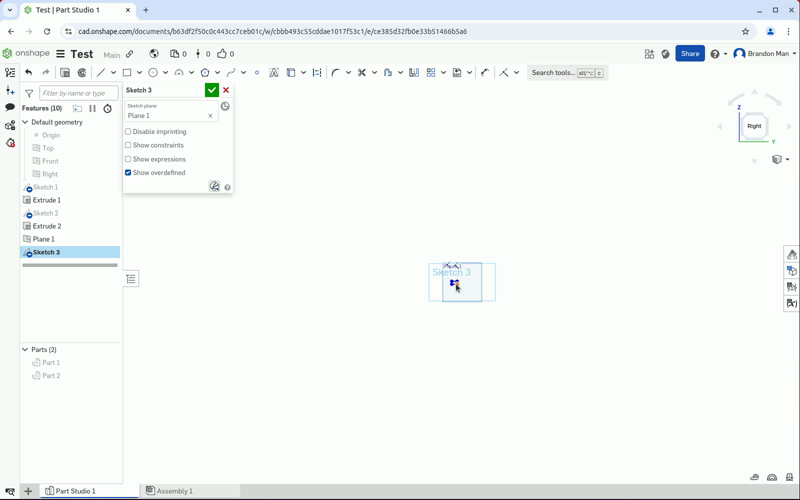
scroll(6)
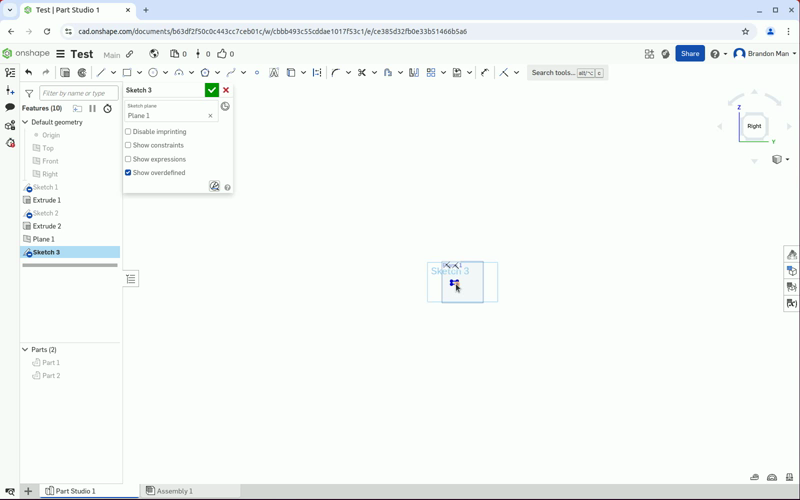
scroll(6)
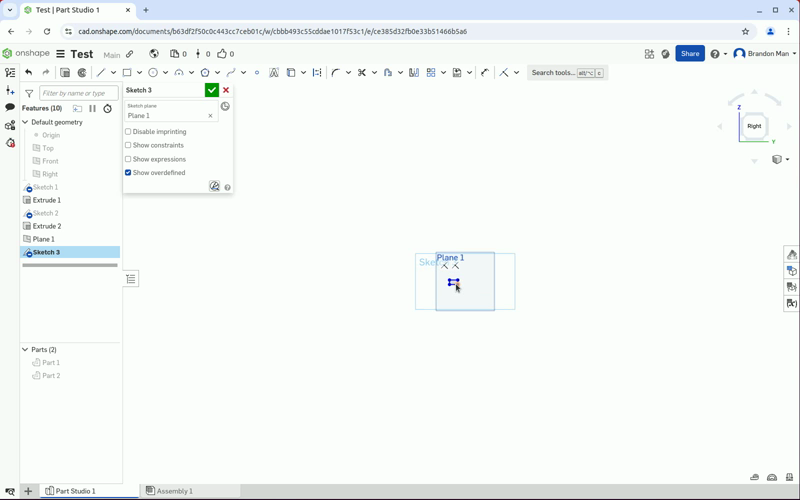
scroll(6)
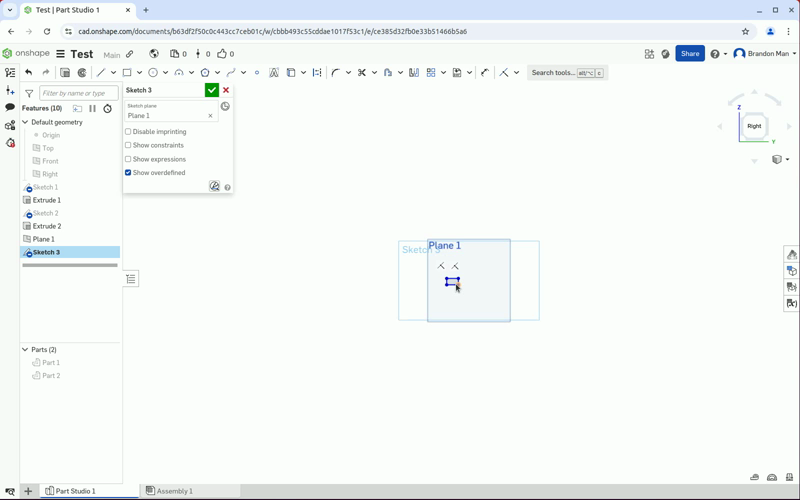
scroll(6)
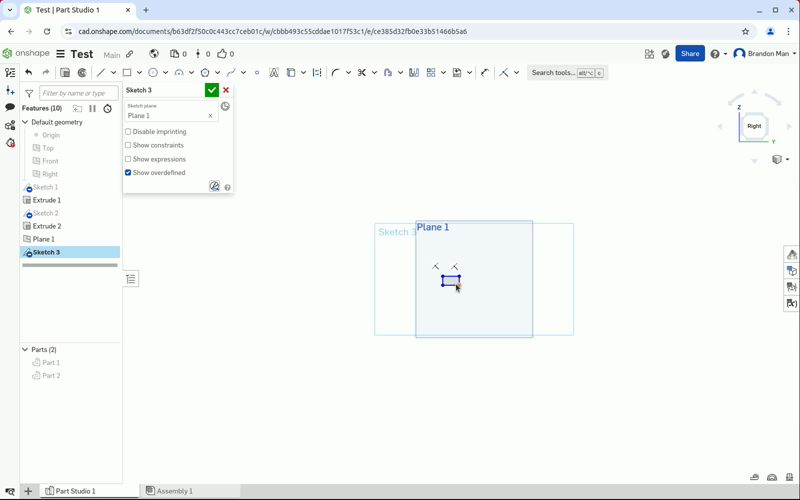
scroll(6)
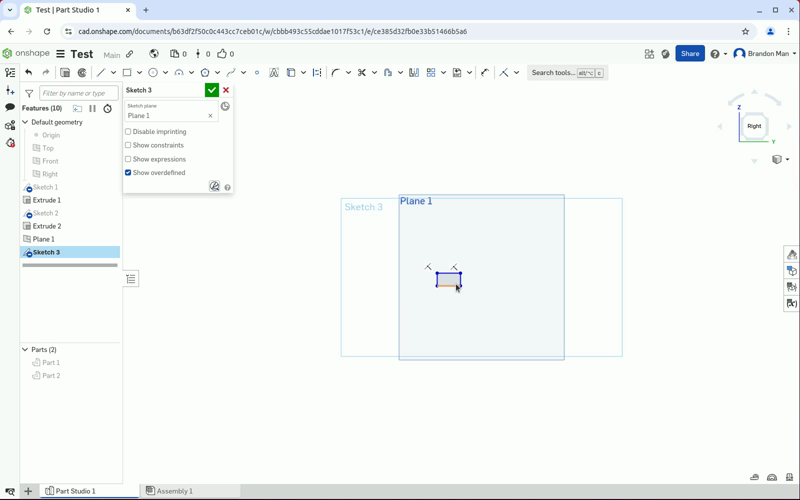
scroll(6)
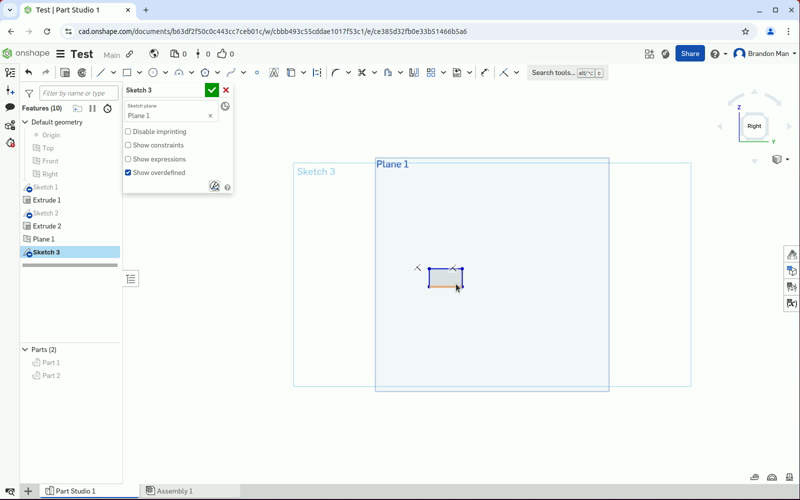
scroll(6)
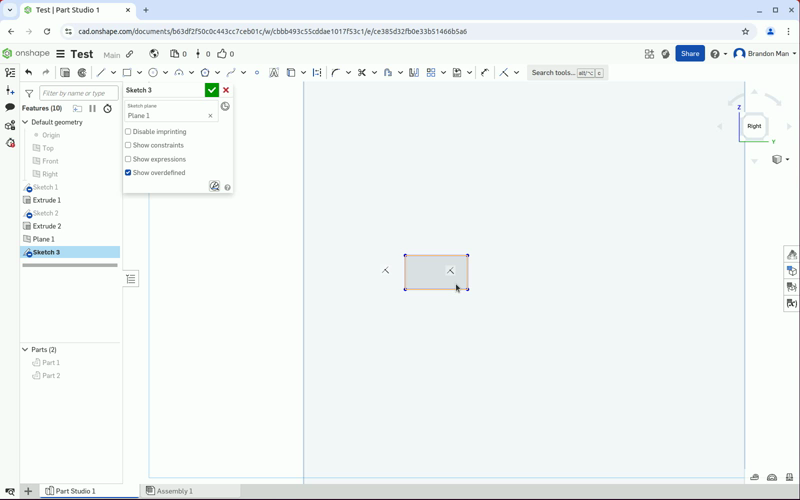
click(456, 283)
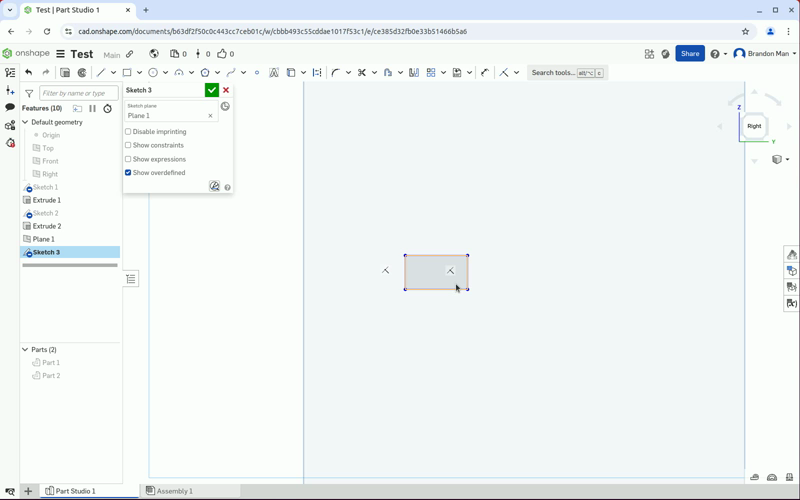
scroll(-6)
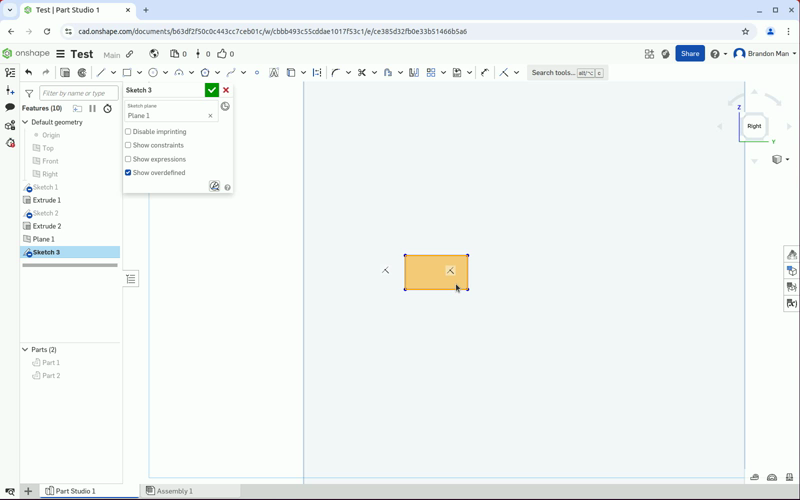
scroll(-6)
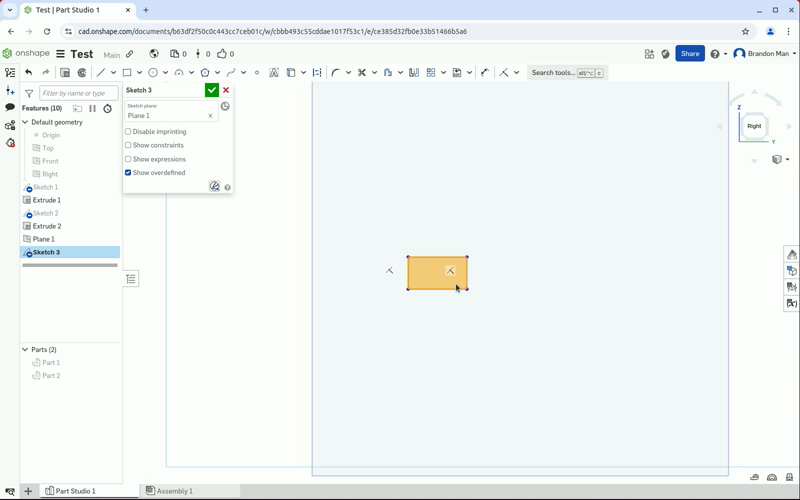
scroll(-6)
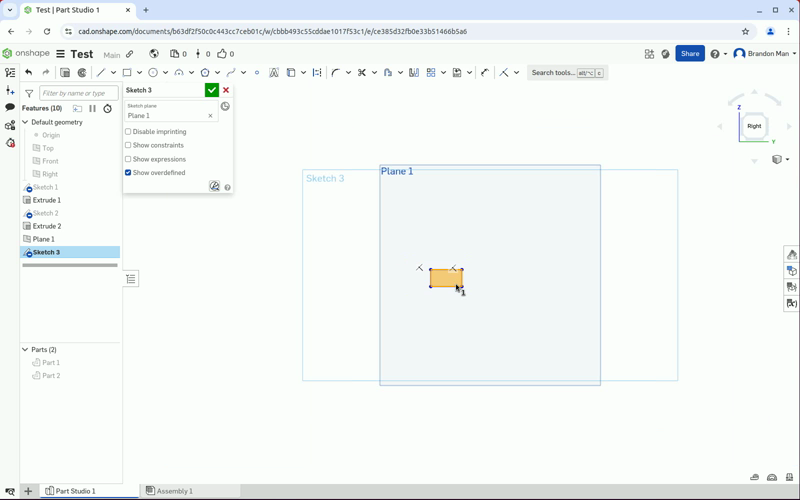
scroll(-6)
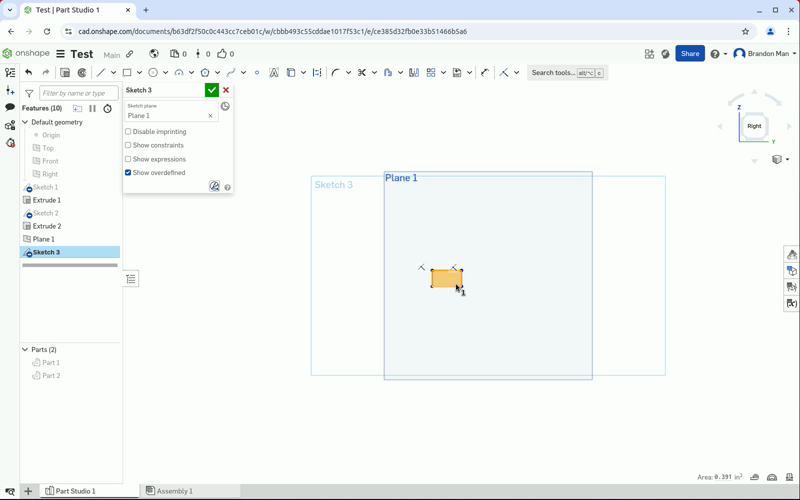
scroll(-6)
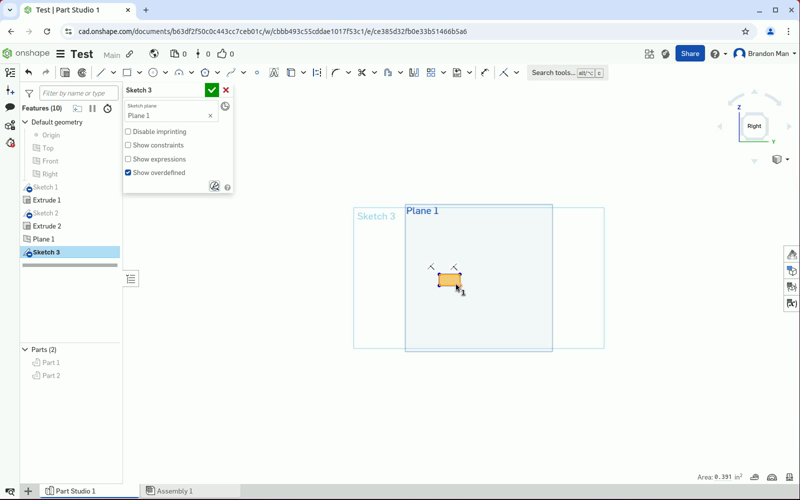
scroll(-6)
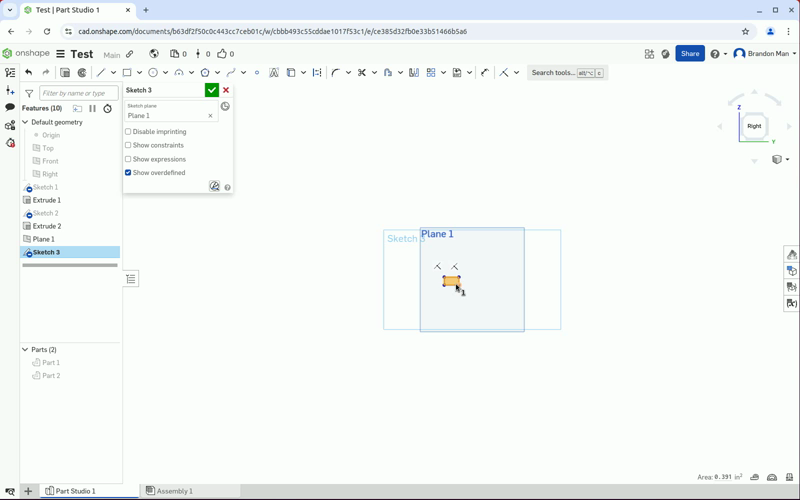
scroll(-6)
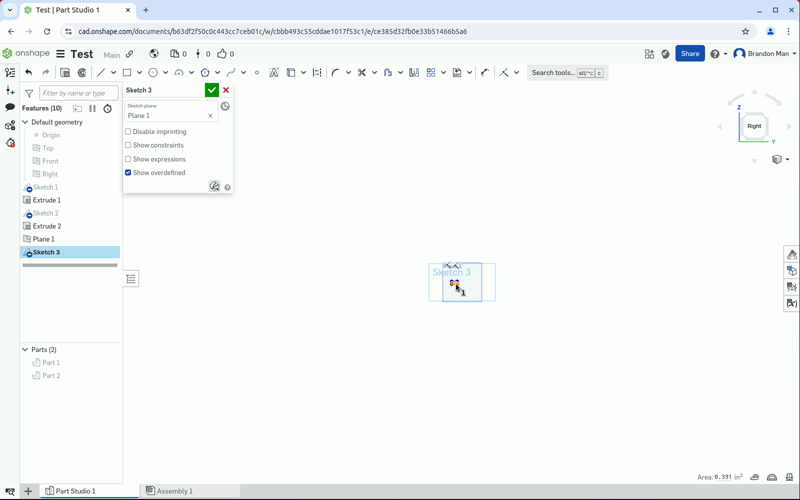
mouse_move(73, 352)
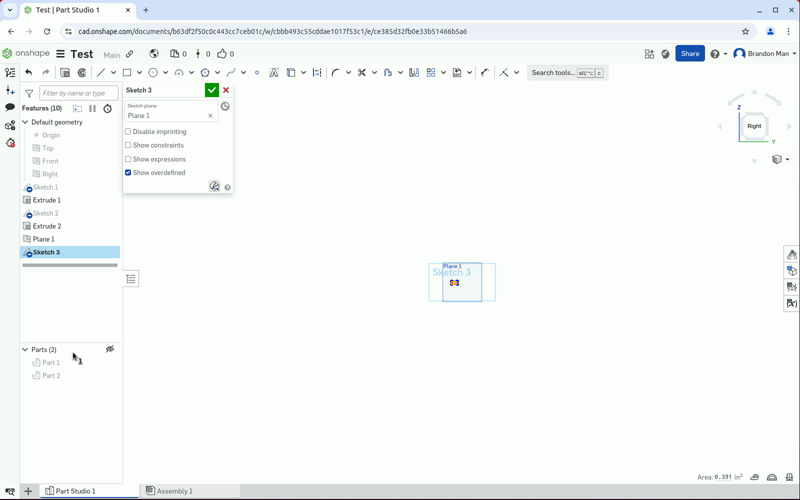
key(shift+y)
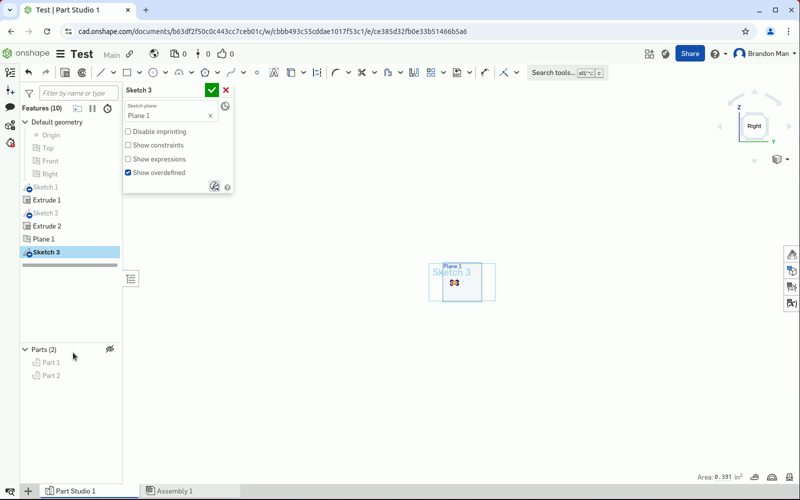
key(shift+e)
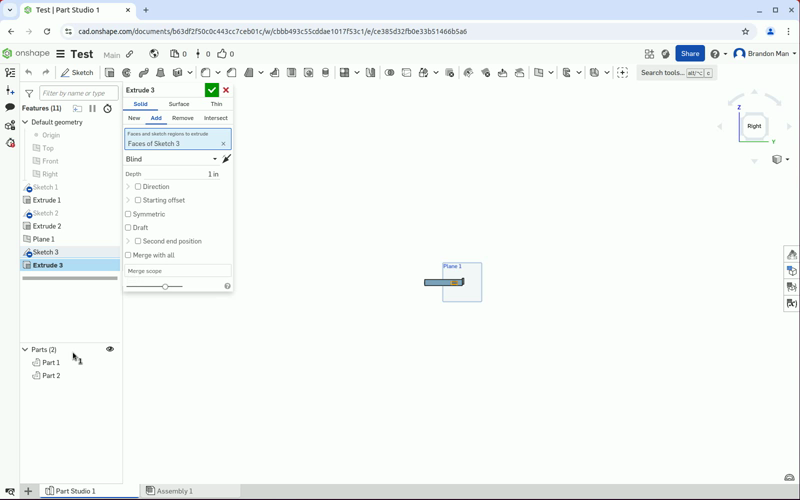
mouse_move(143, 106)
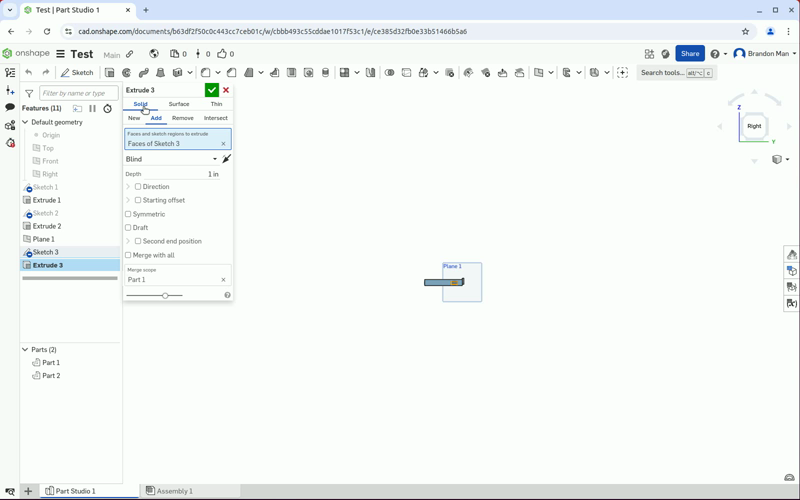
click(143, 106)
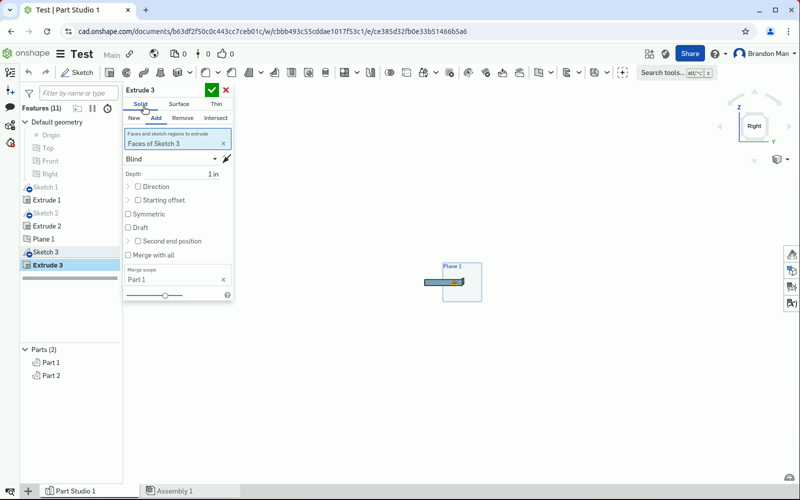
mouse_move(137, 120)
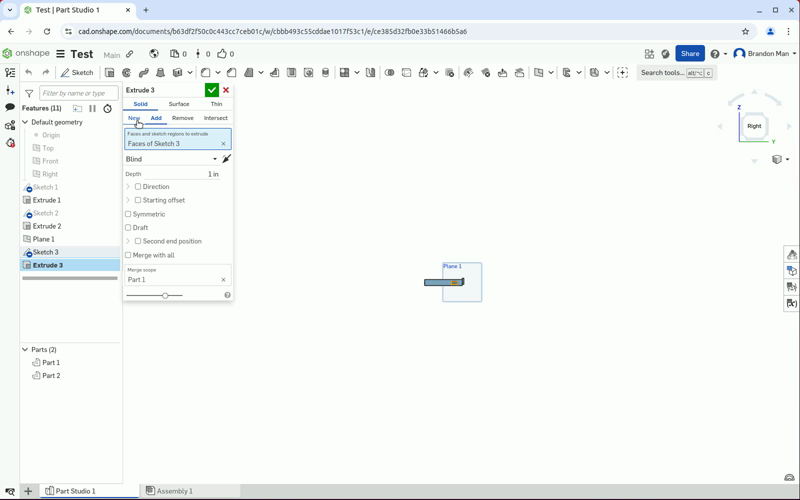
click(137, 120)
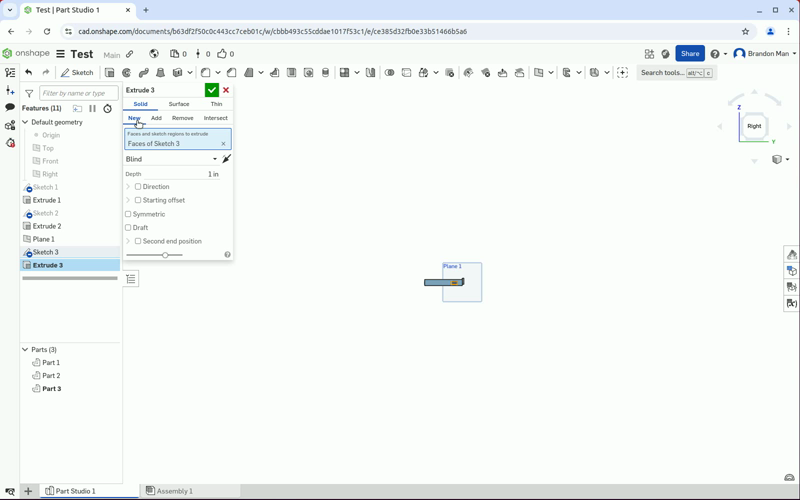
key(tab, 4)
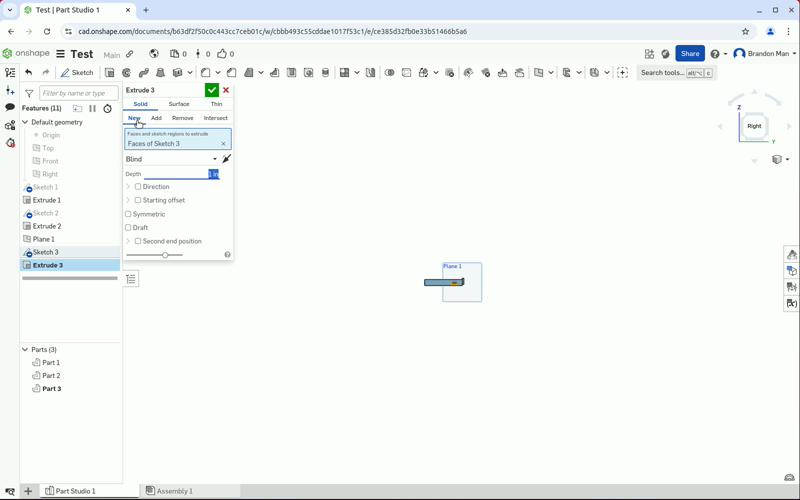
text(-0.241)
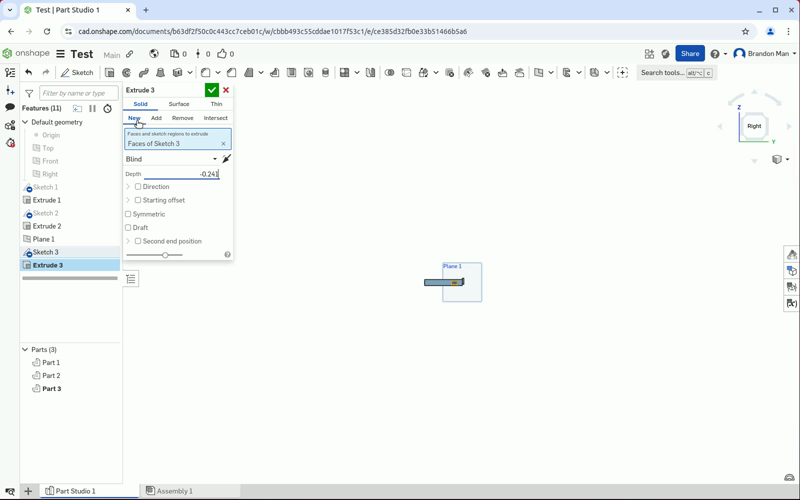
key(enter)
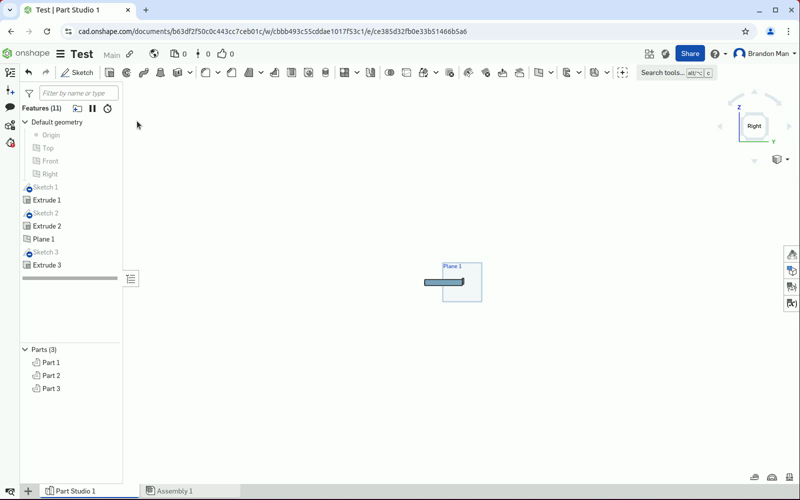
key(shift+h)
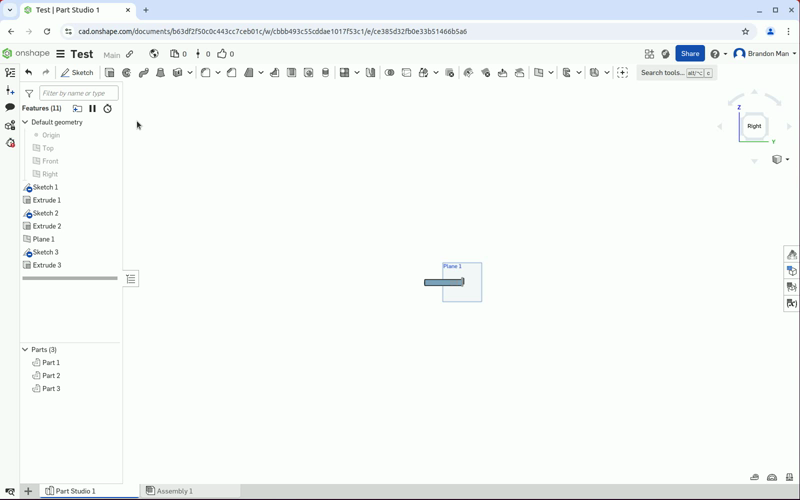
key(shift+h)
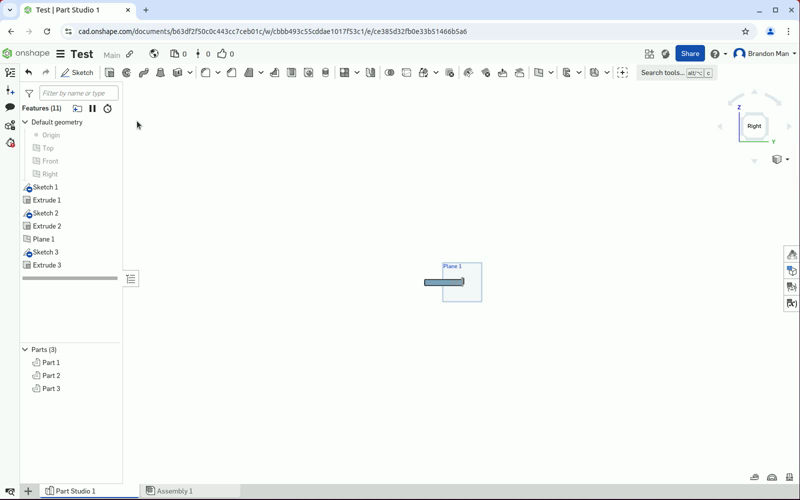
key(shift+7)
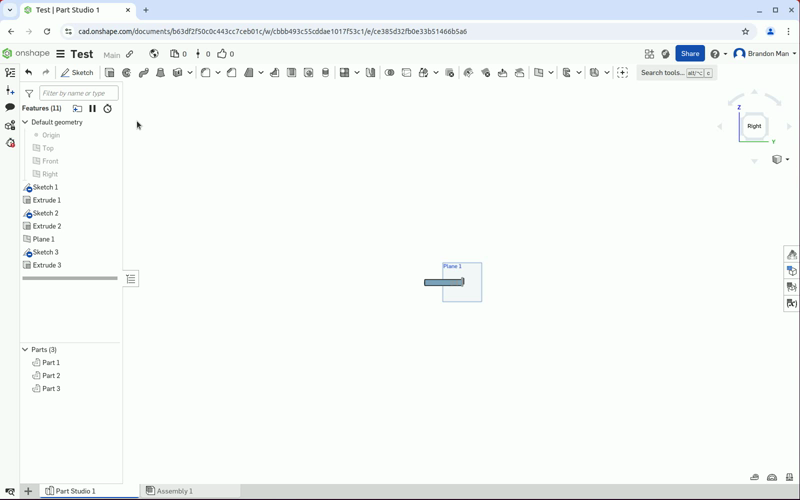
key(right, 2)
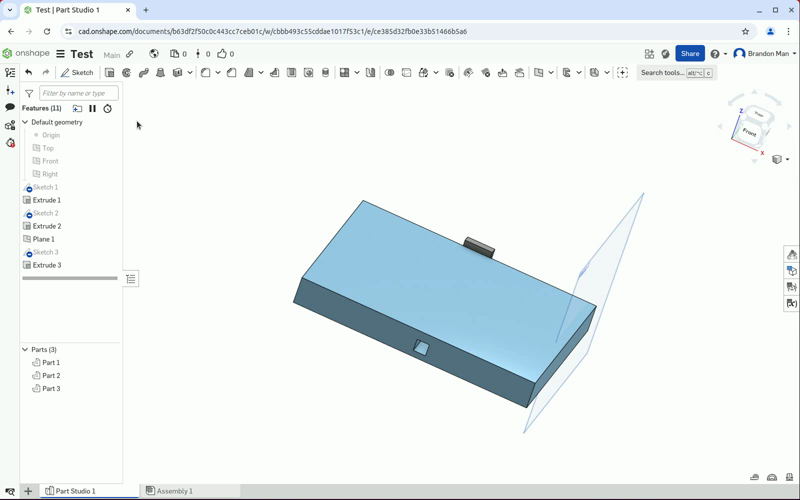
key(down, 2)
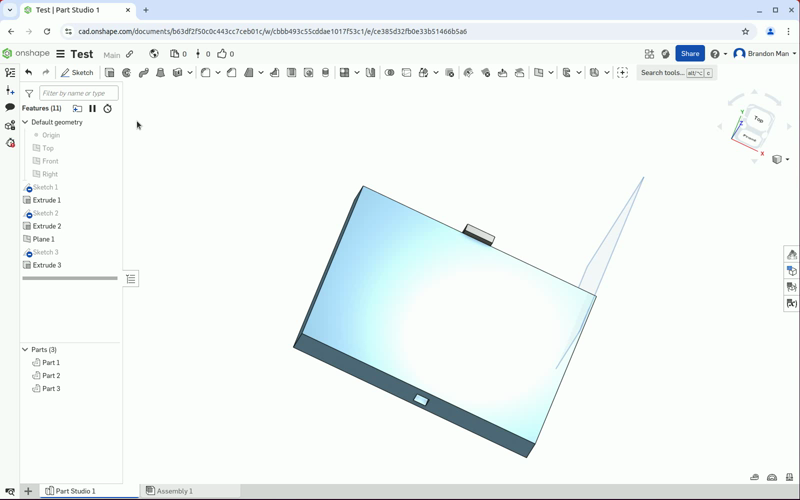
key(up, 2)
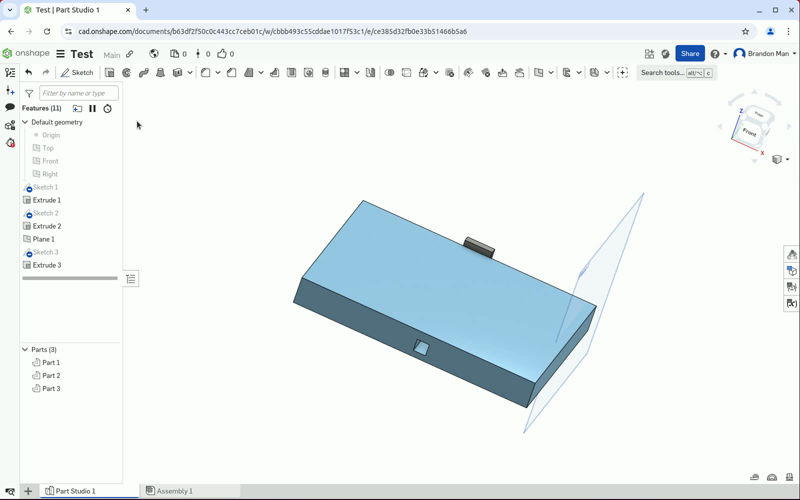
key(left, 2)
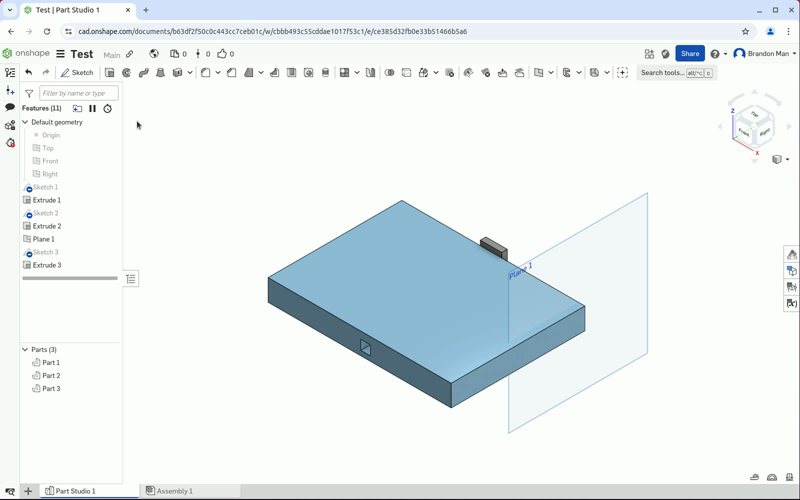
mouse_move(73, 189)
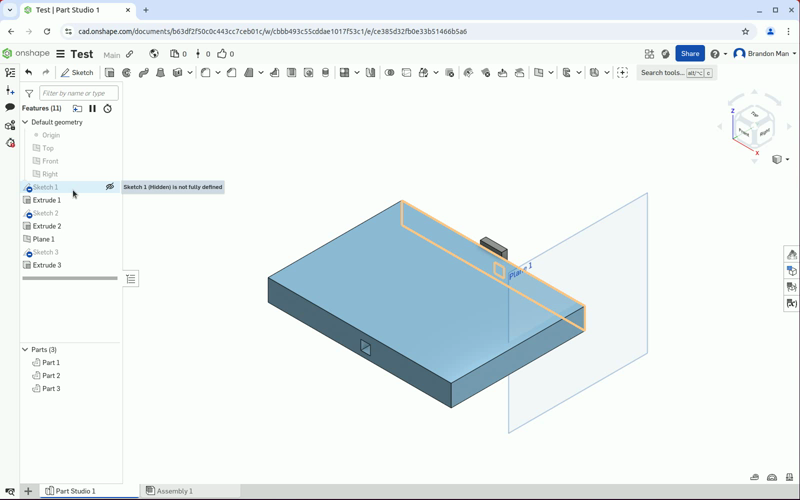
click(73, 189)